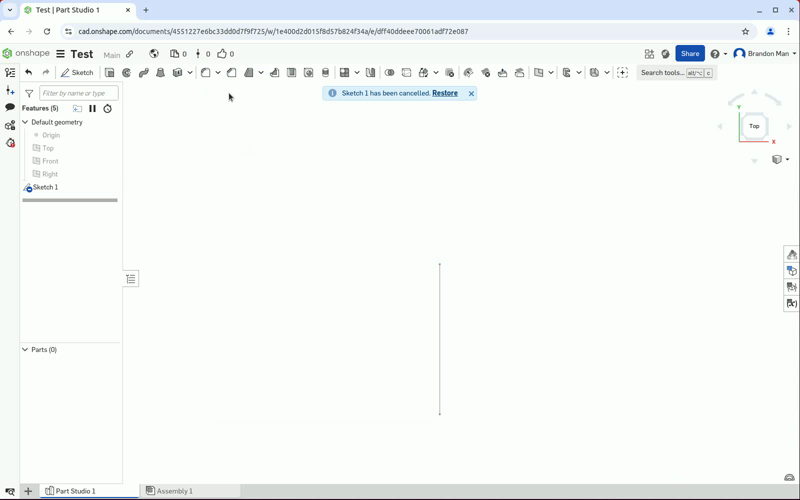
key(shift+h)
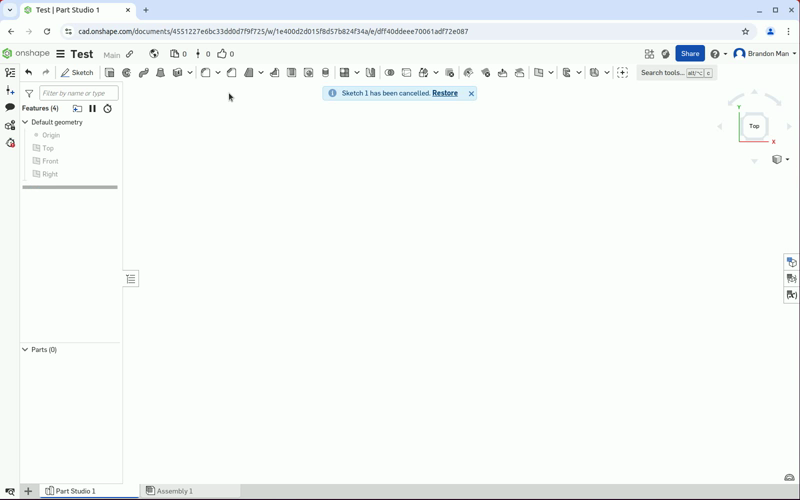
mouse_move(73, 352)
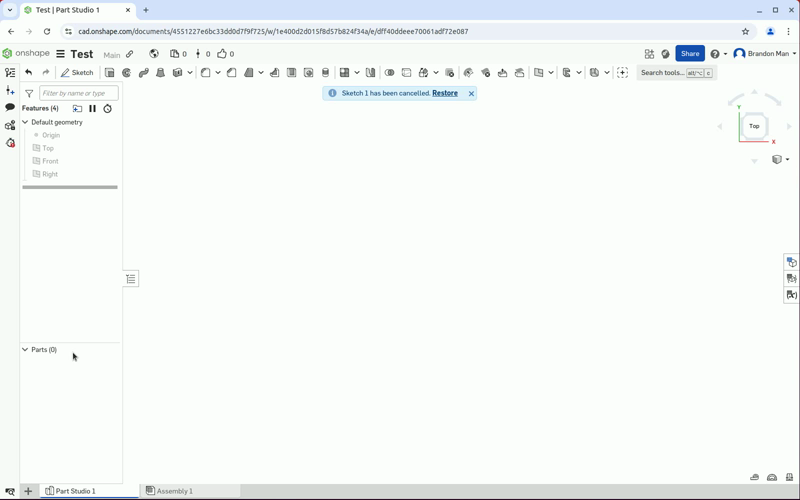
key(y)
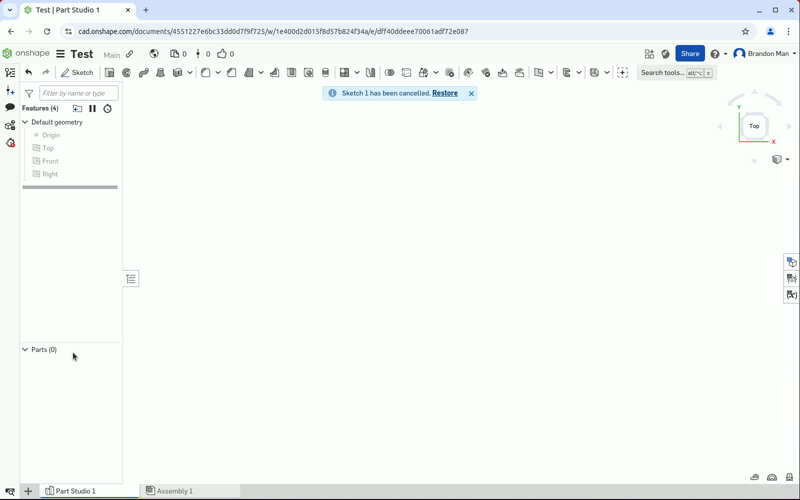
key(shift+p)
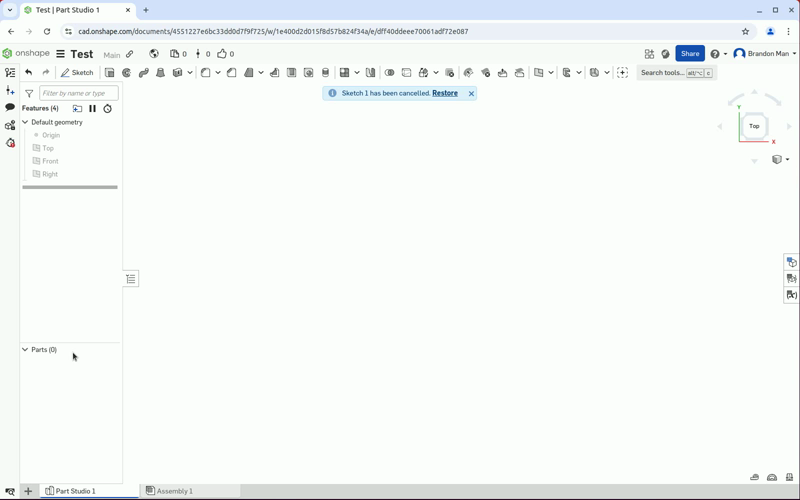
key(space)
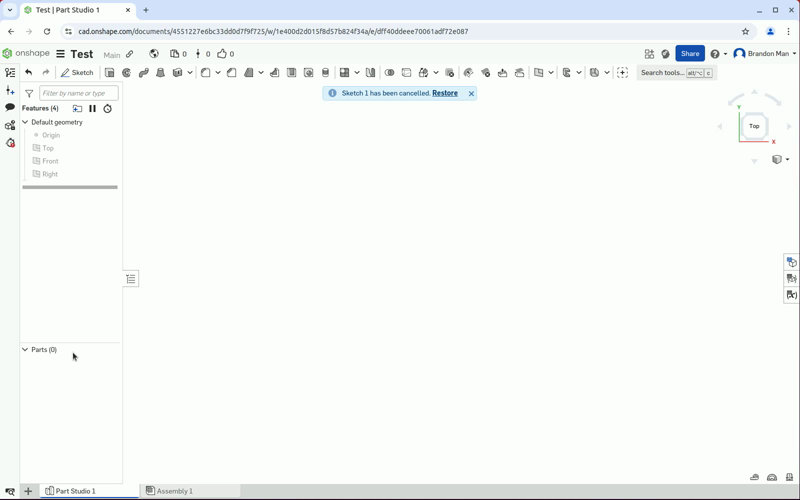
key_down(shift)
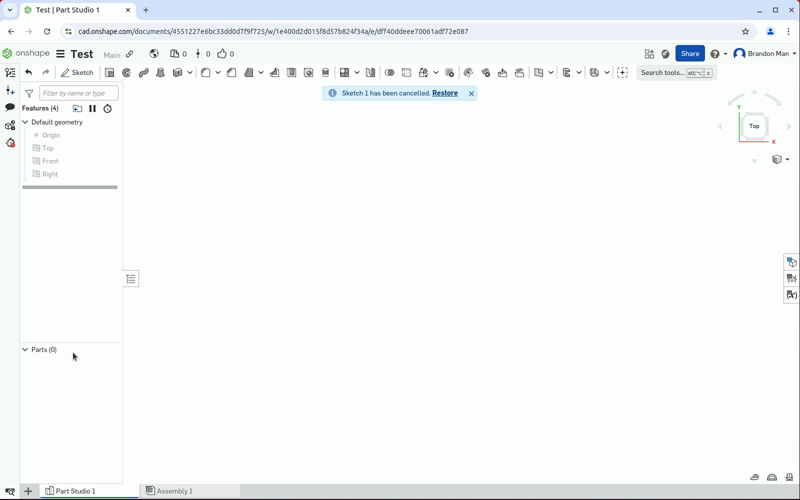
key(up)
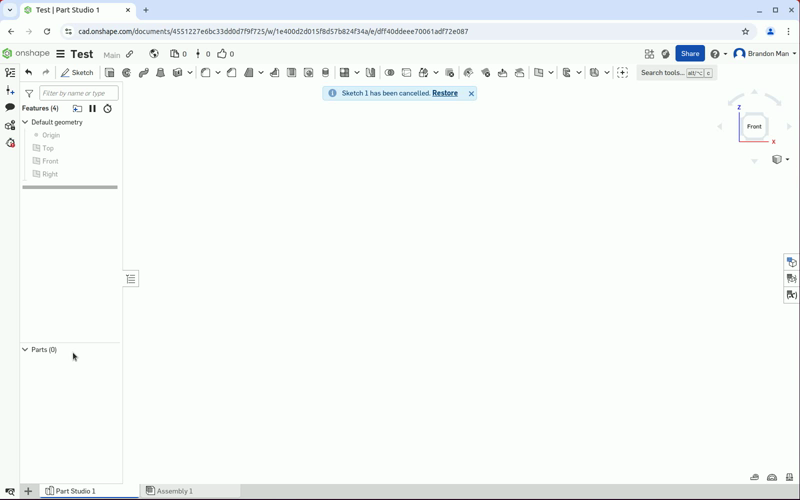
key_up(shift)
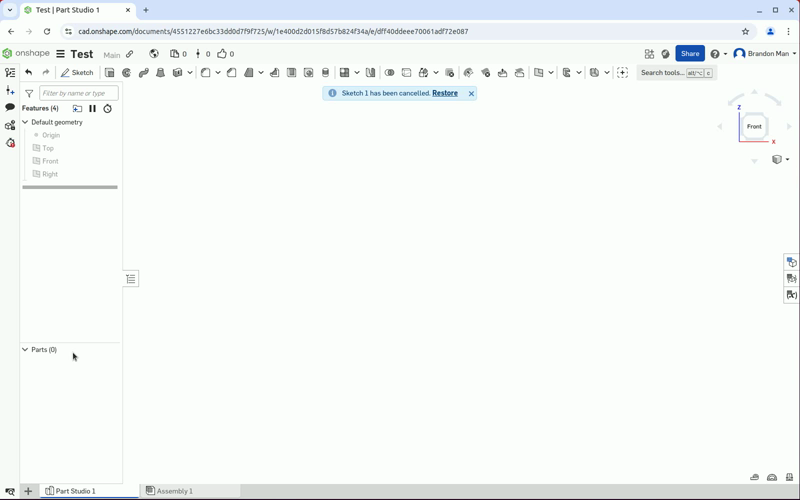
mouse_move(73, 352)
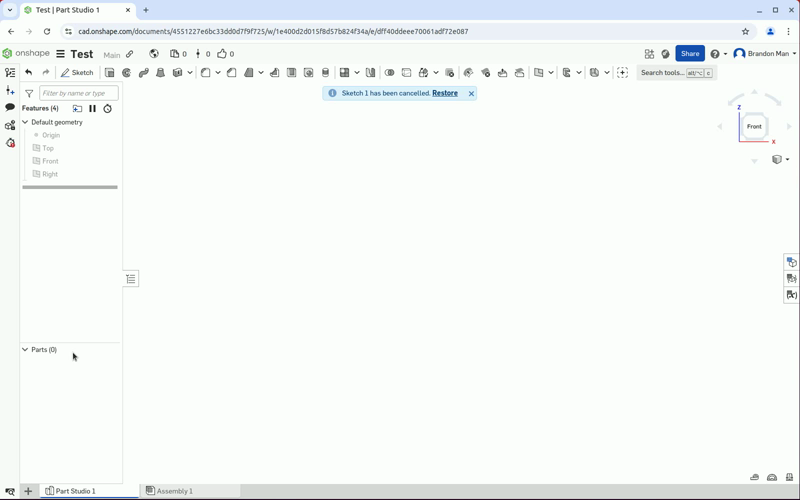
key(shift+y)
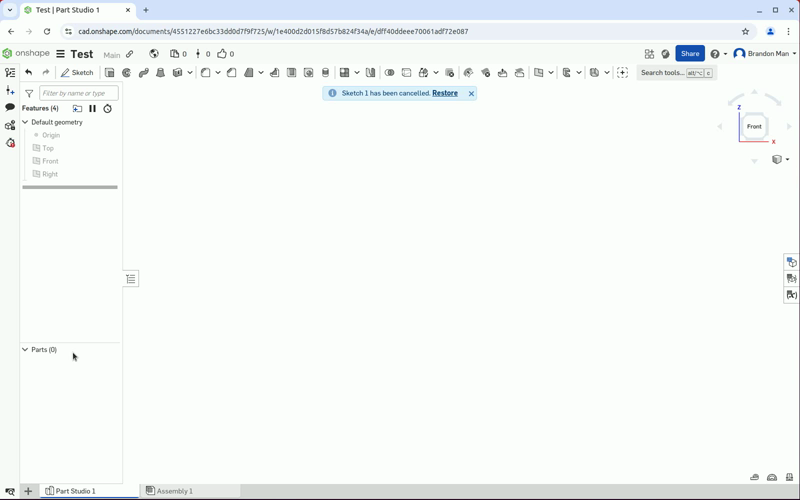
key(shift+s)
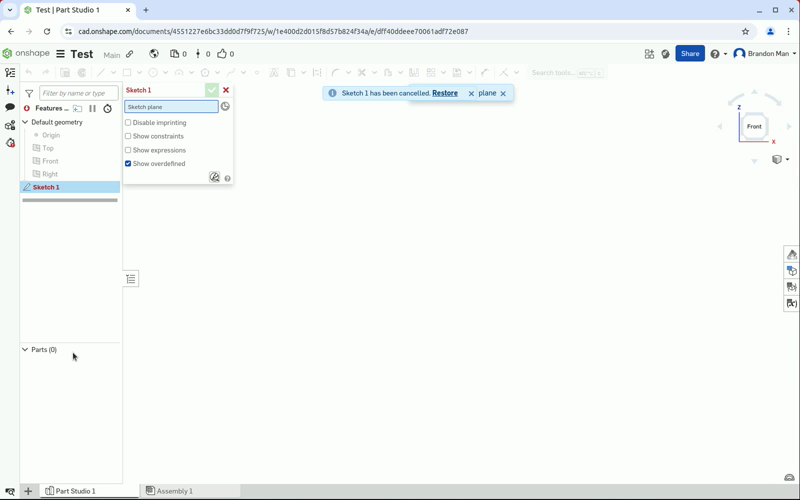
mouse_move(73, 163)
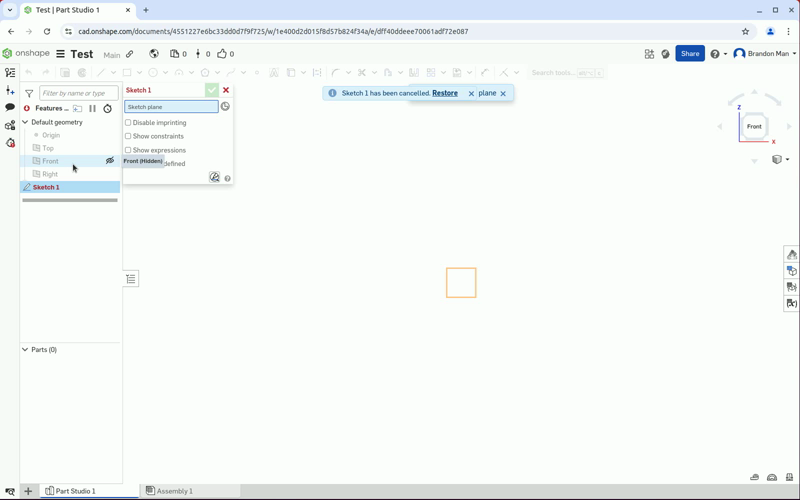
click(73, 163)
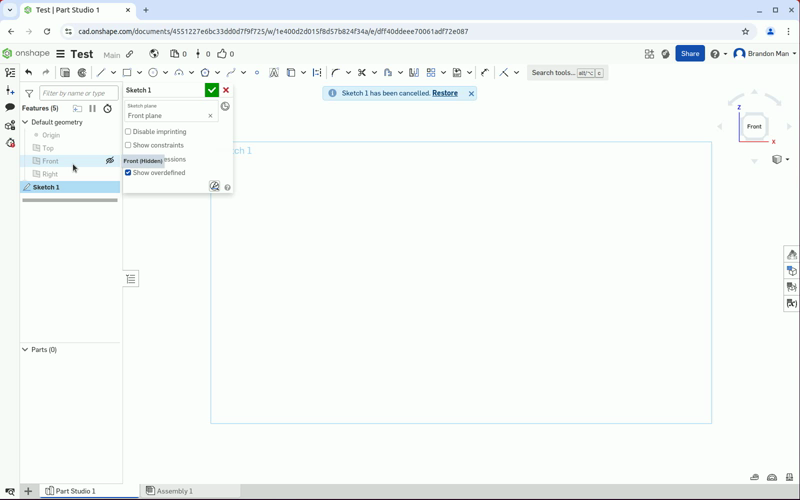
mouse_move(73, 352)
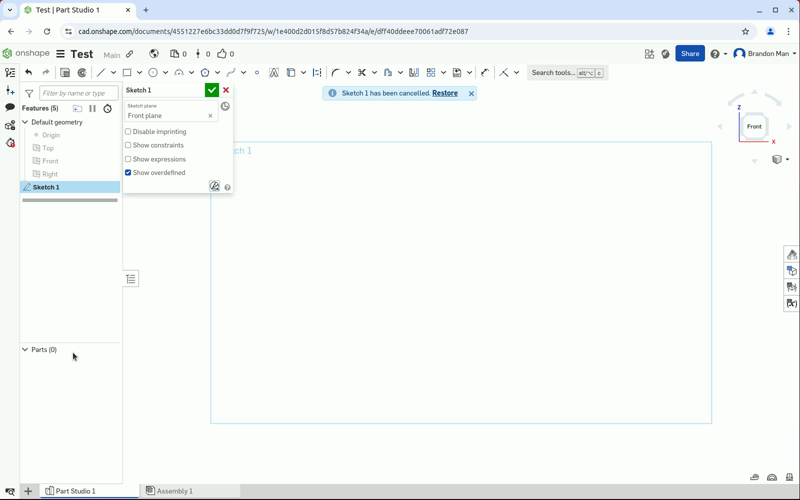
key(y)
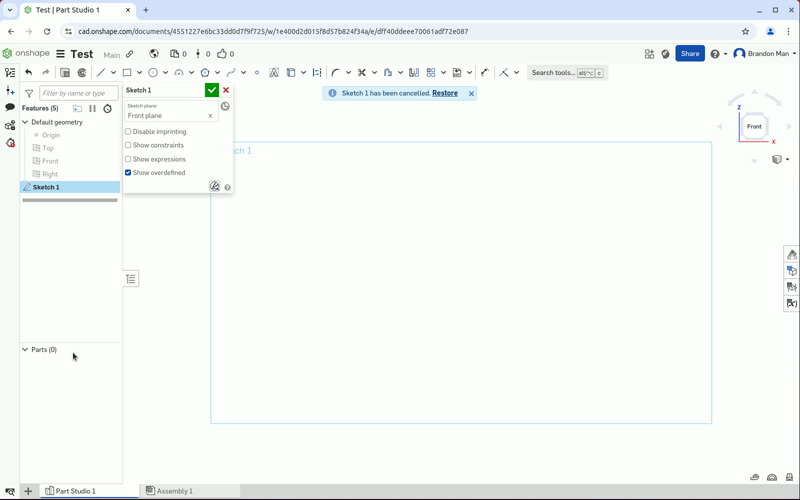
key(l)
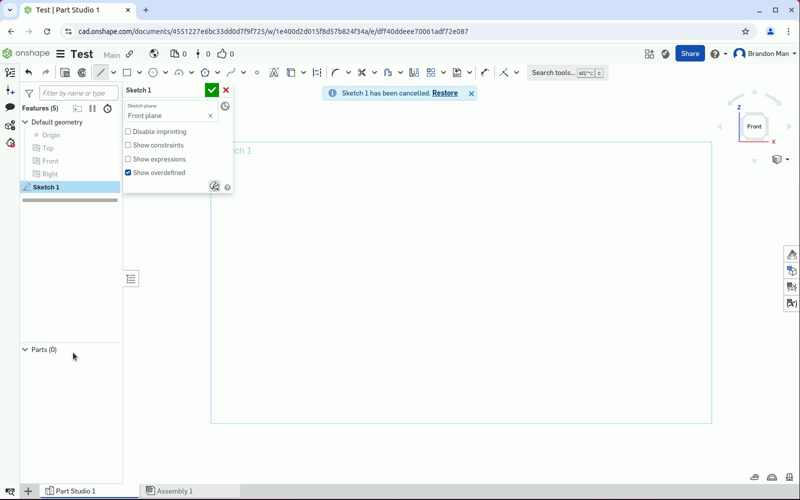
key_down(shift)
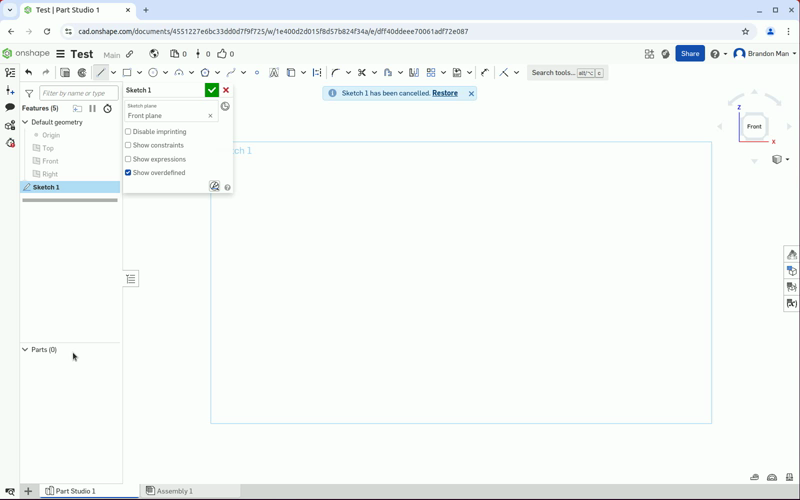
mouse_move(460, 383)
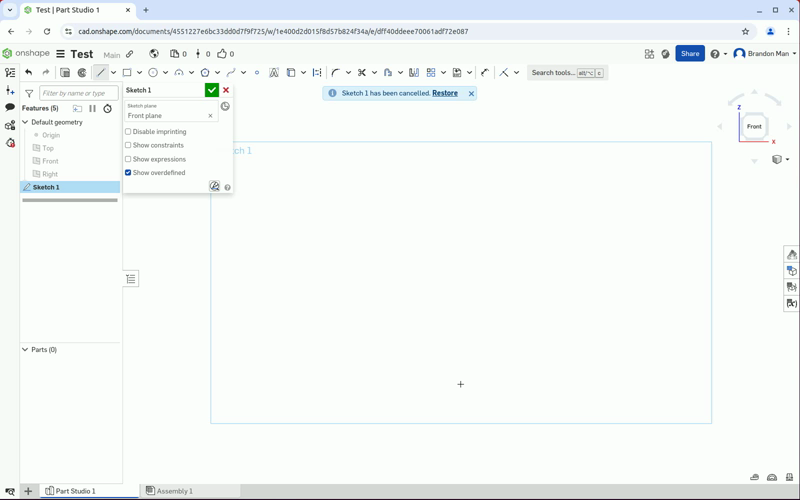
click(460, 383)
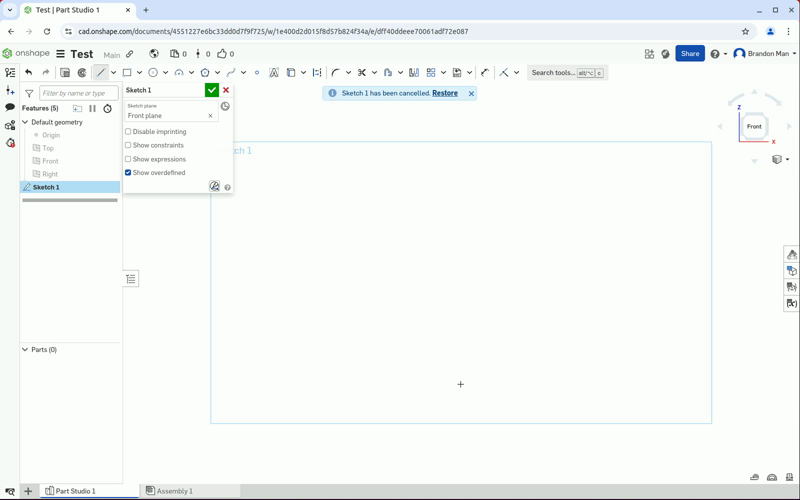
key_up(shift)
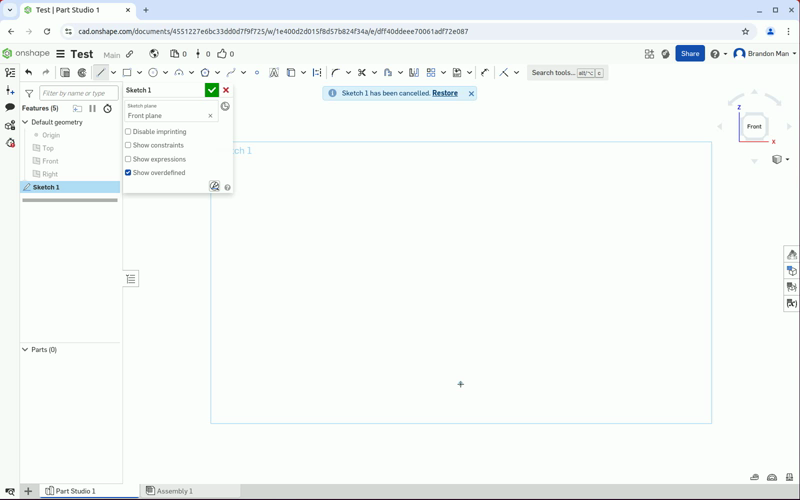
key_down(shift)
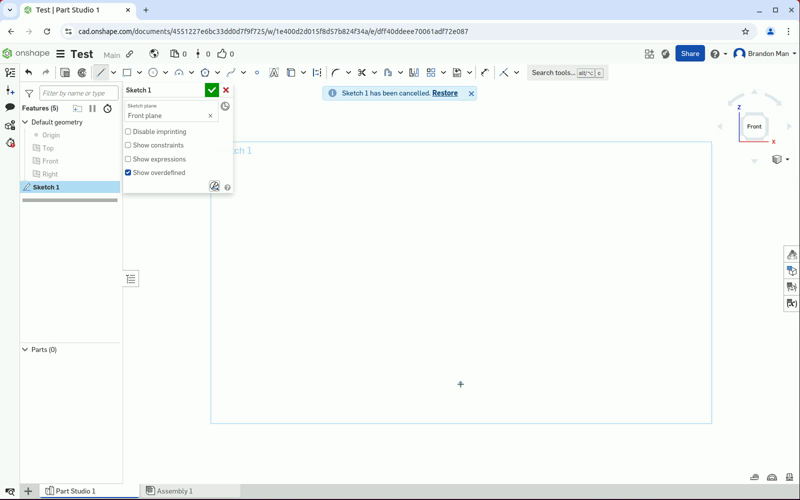
mouse_move(490, 383)
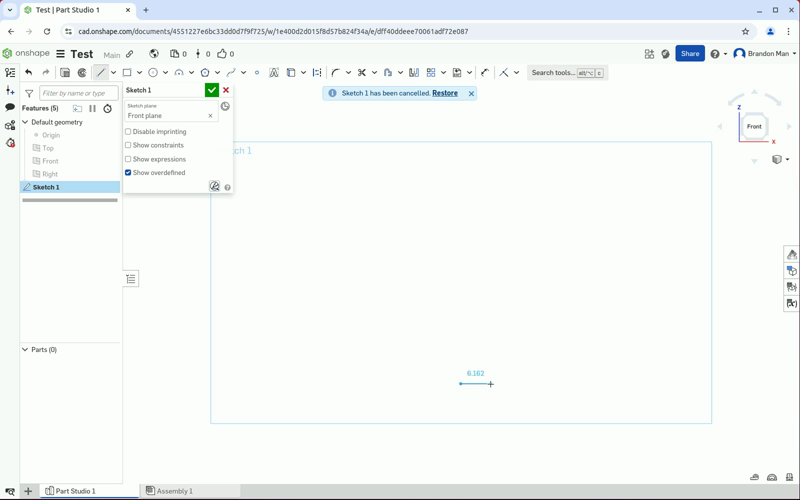
mouse_move(467, 383)
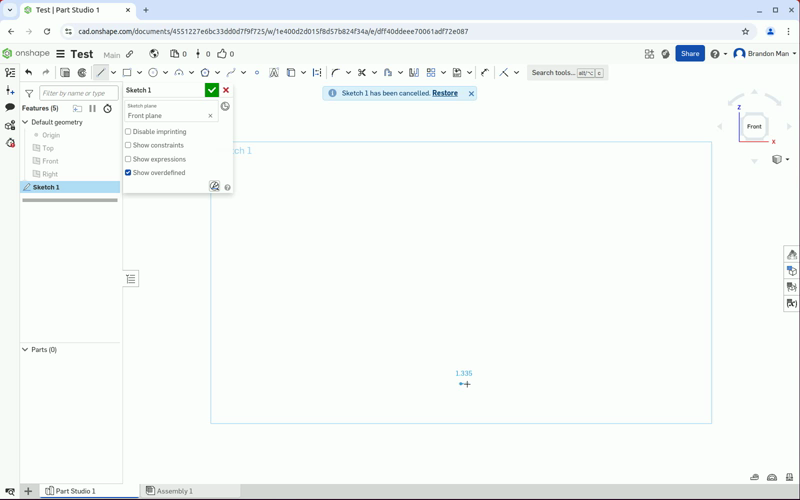
scroll(6)
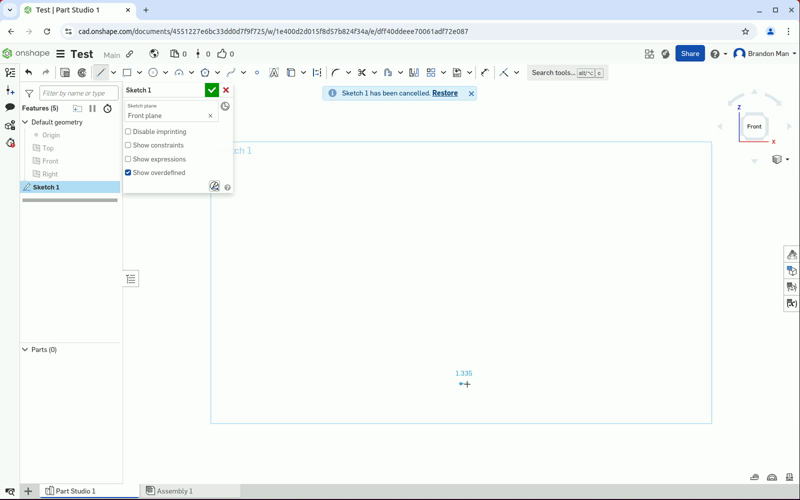
scroll(6)
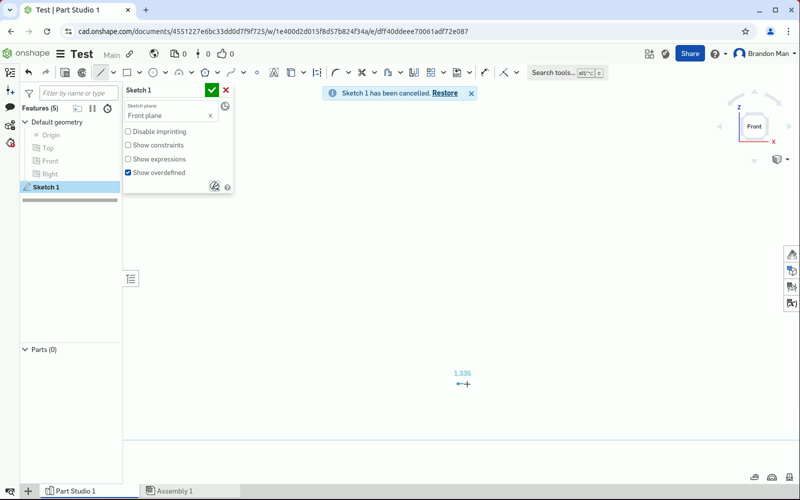
scroll(6)
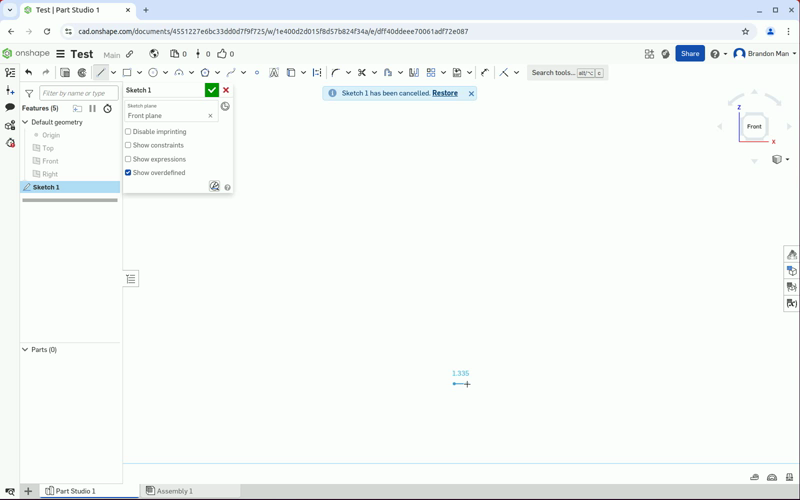
scroll(6)
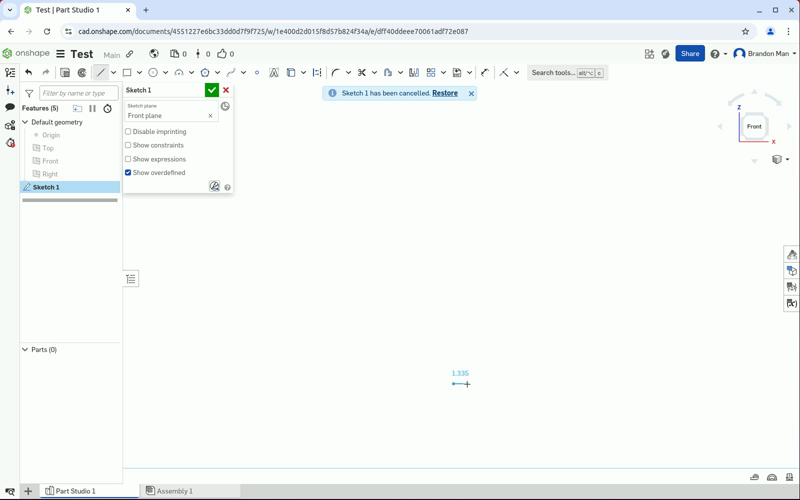
scroll(6)
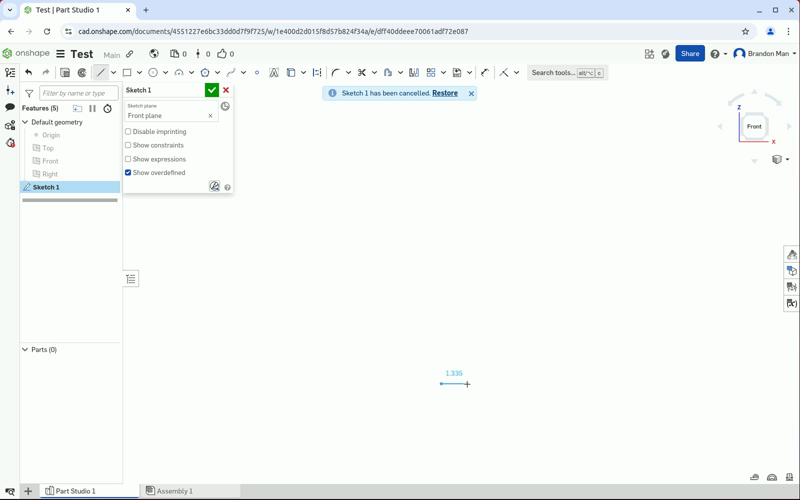
scroll(6)
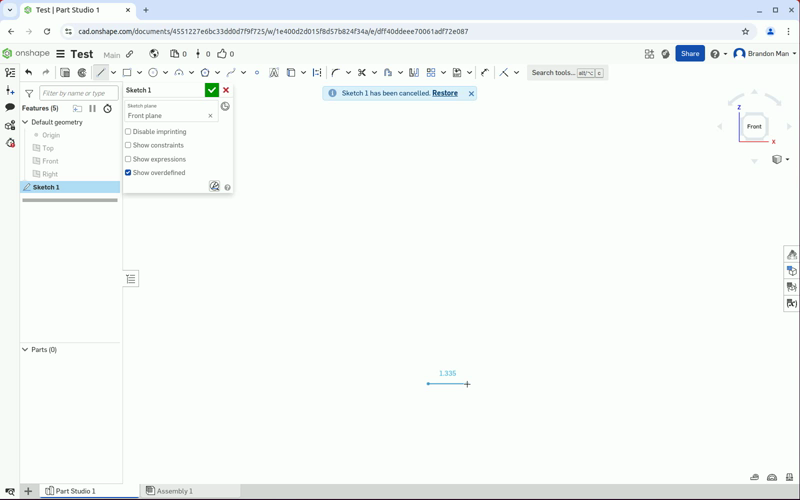
scroll(6)
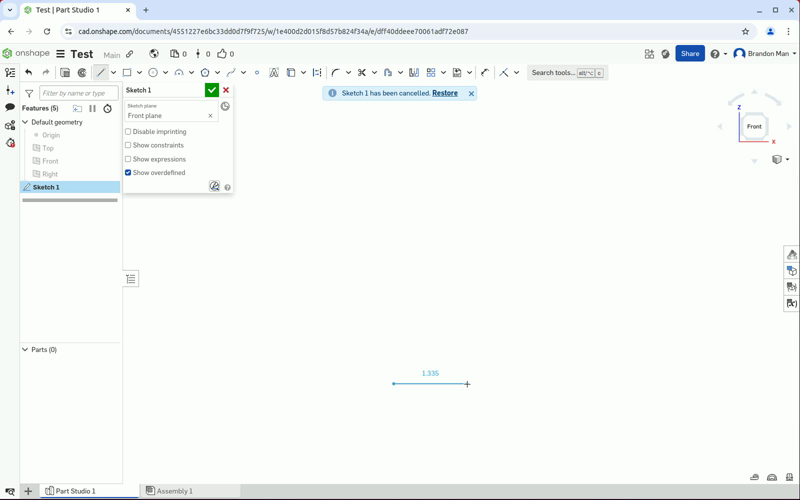
click(467, 383)
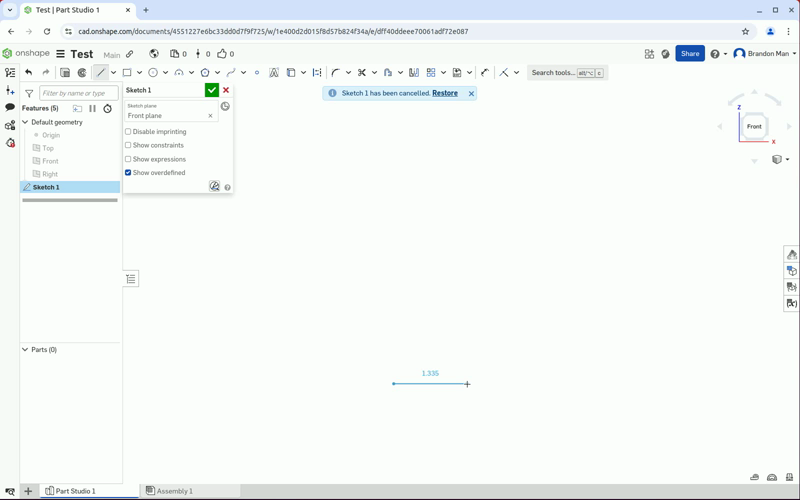
scroll(-6)
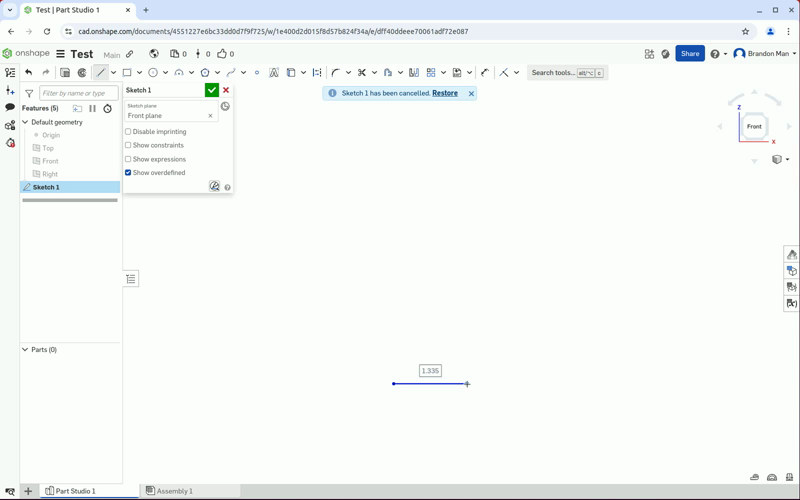
scroll(-6)
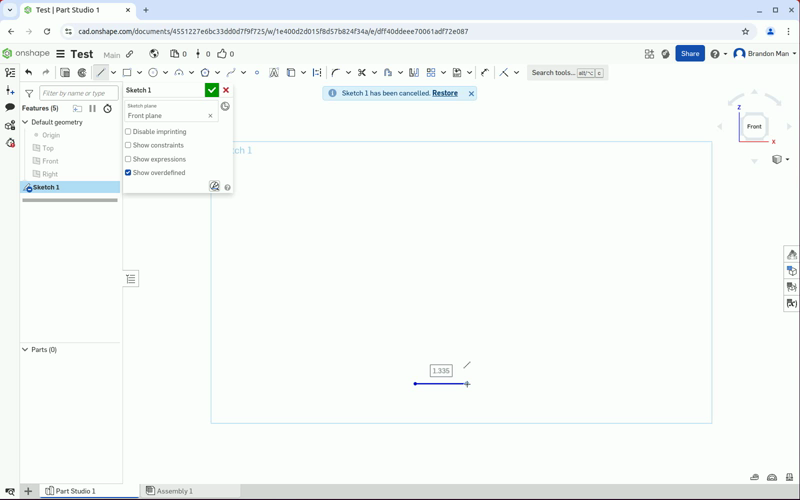
scroll(-6)
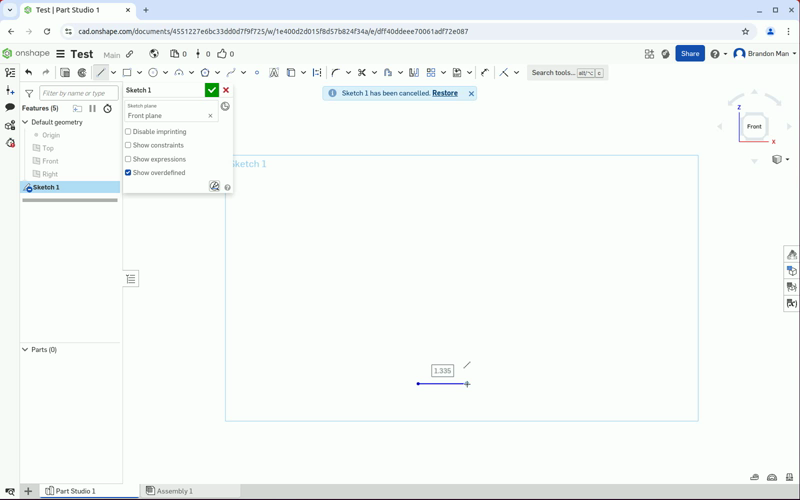
scroll(-6)
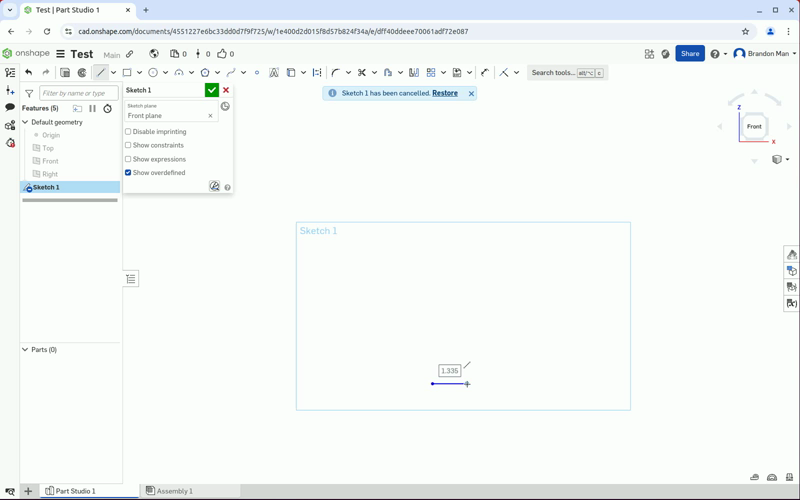
scroll(-6)
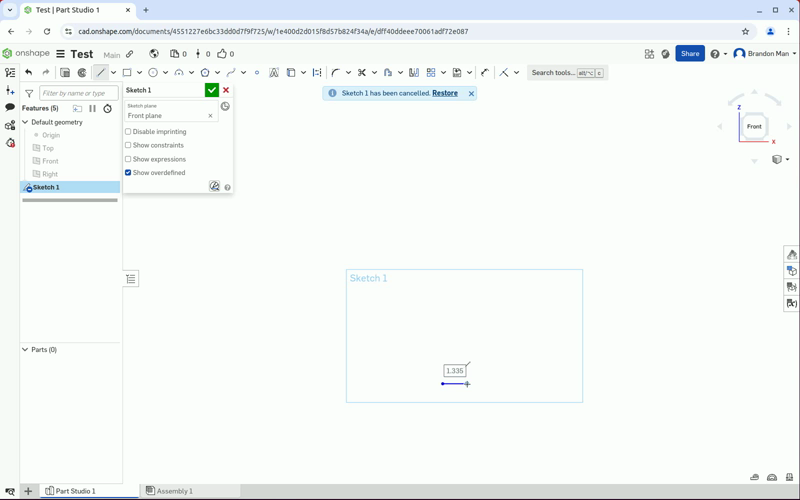
scroll(-6)
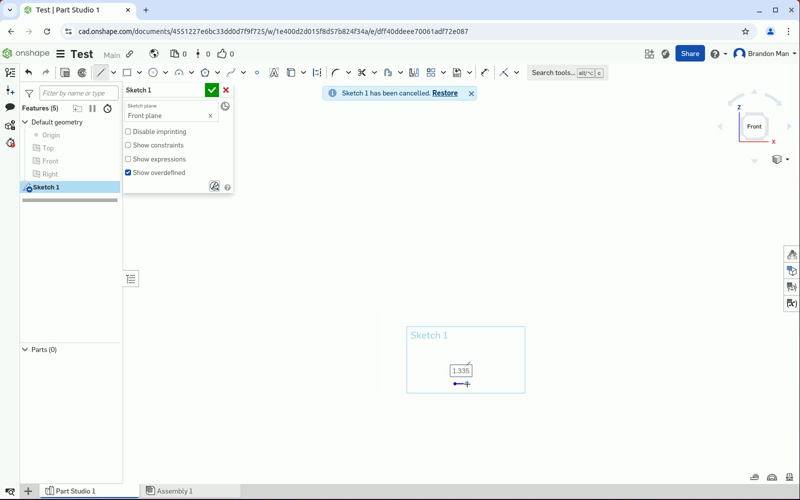
scroll(-6)
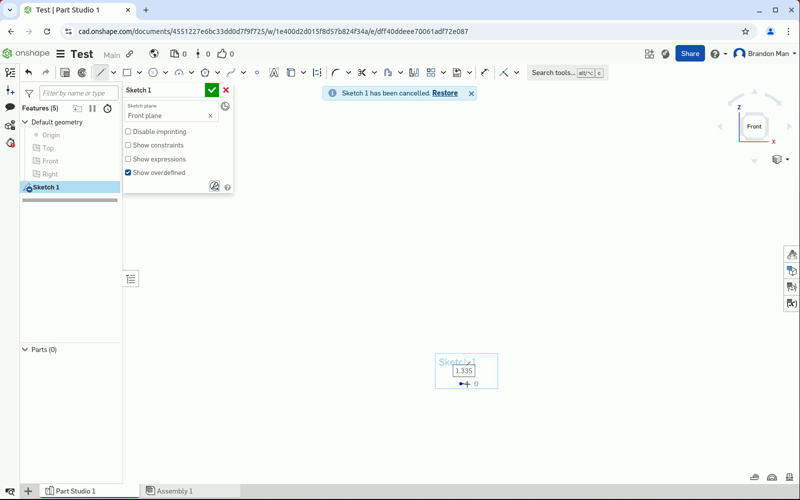
key_up(shift)
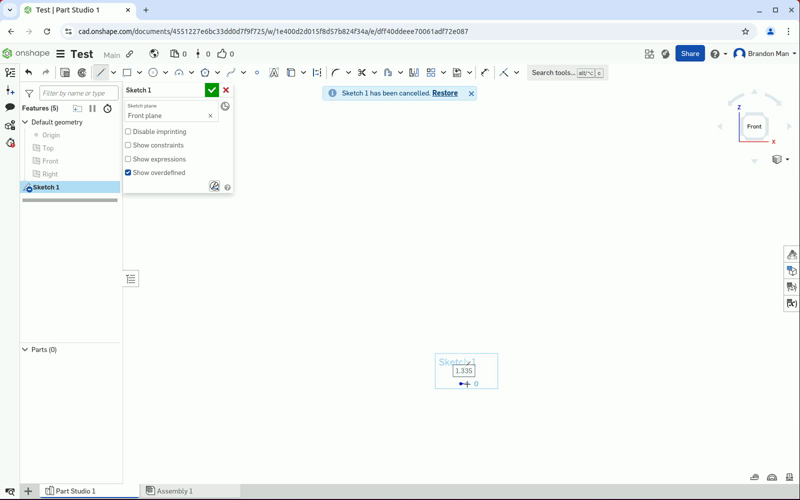
key_down(shift)
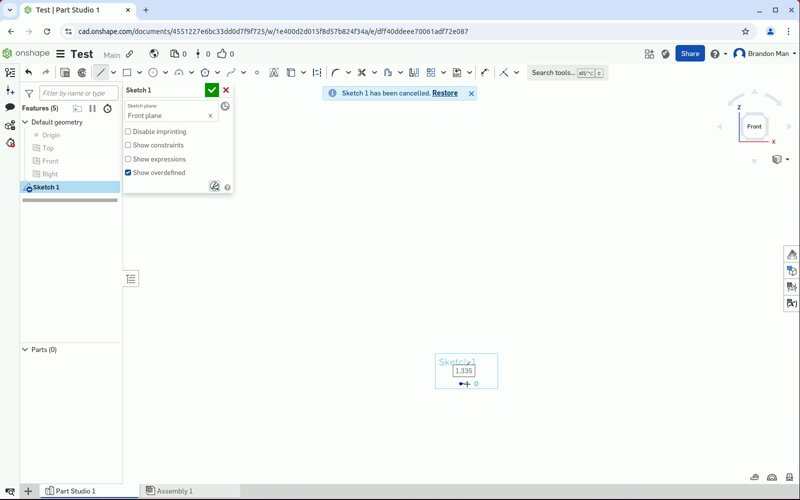
mouse_move(467, 283)
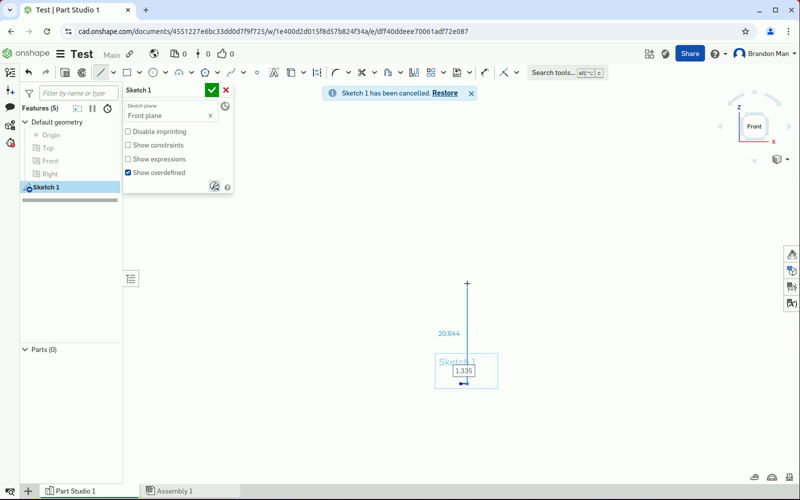
click(467, 283)
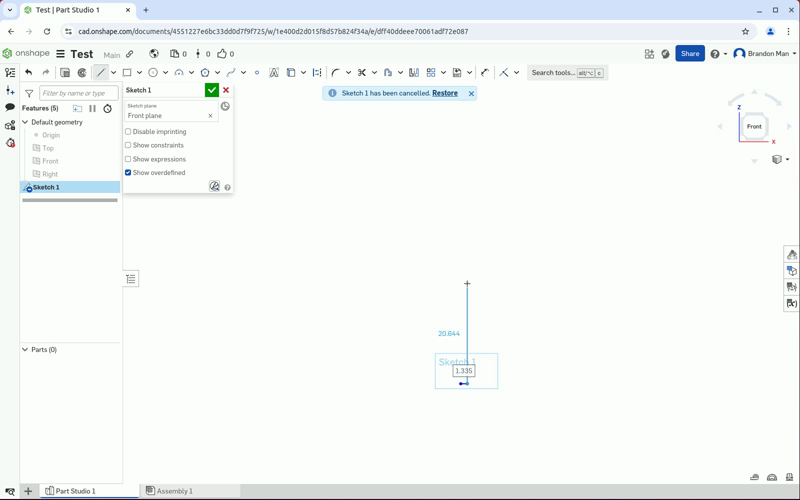
key_up(shift)
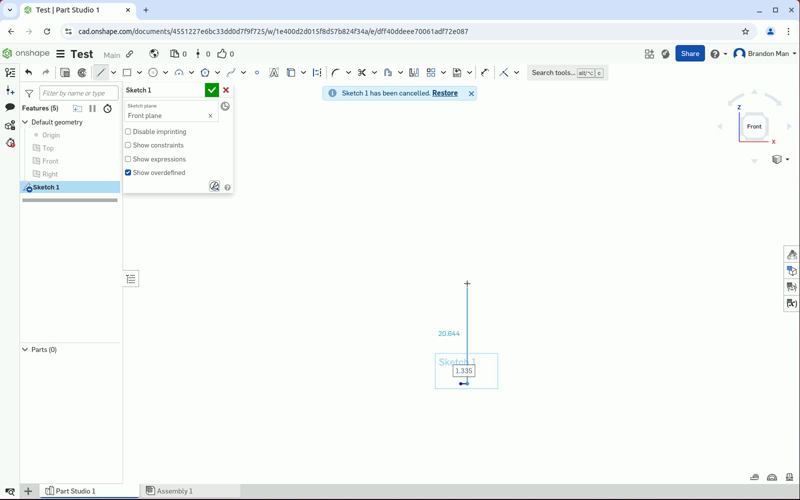
key_down(shift)
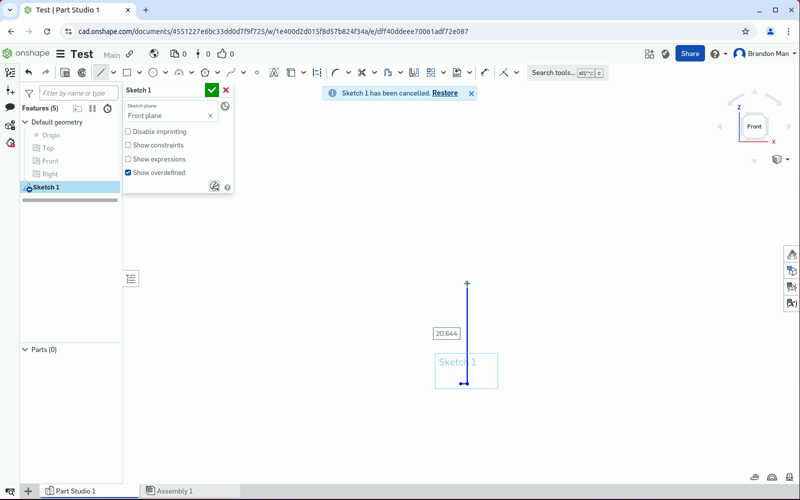
mouse_move(483, 171)
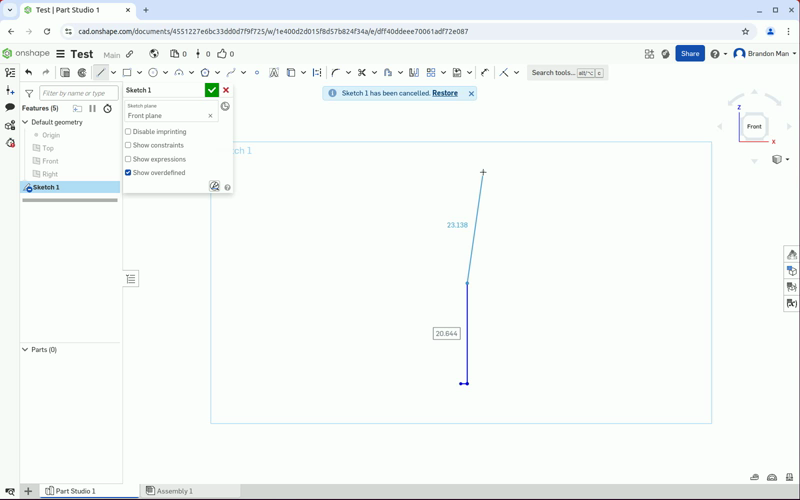
click(483, 171)
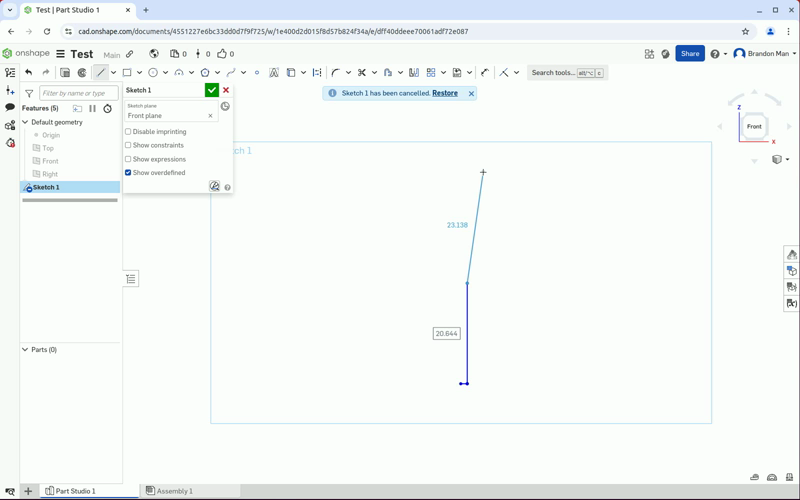
key_up(shift)
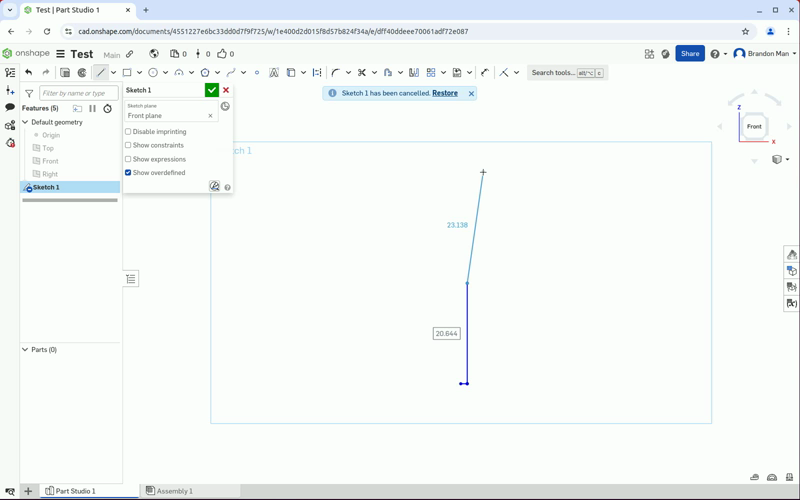
key_down(shift)
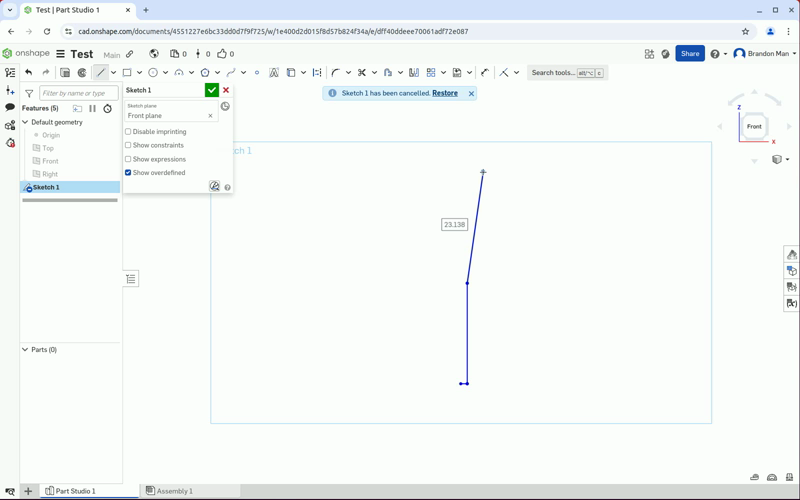
mouse_move(513, 171)
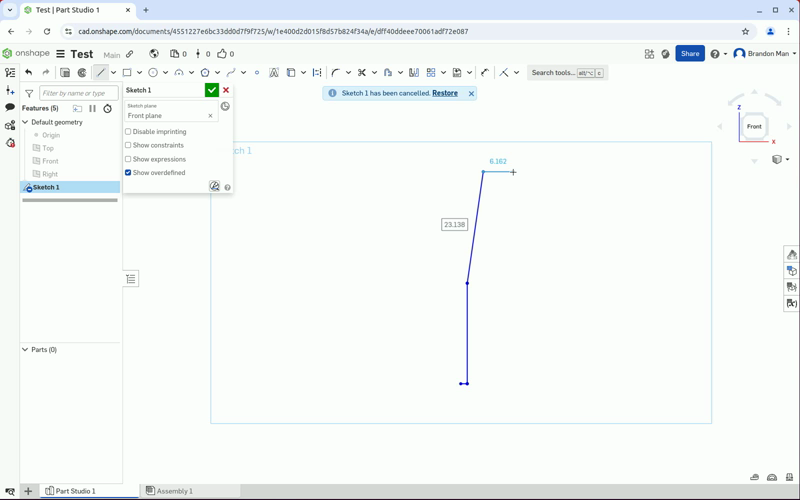
mouse_move(476, 171)
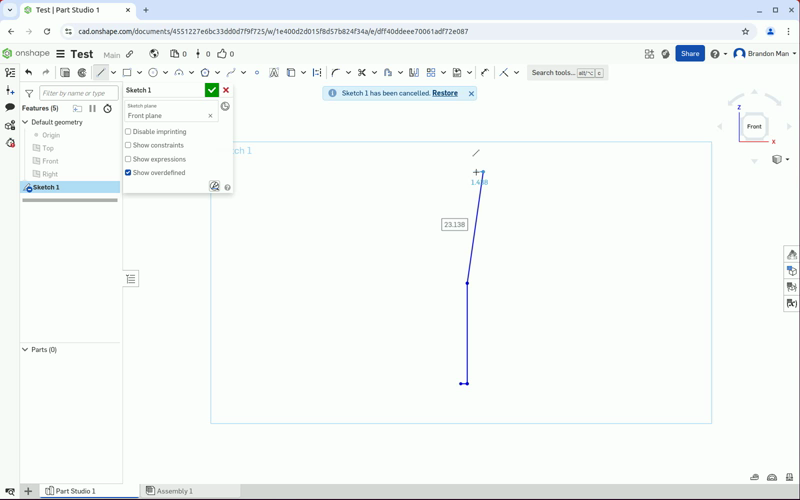
scroll(6)
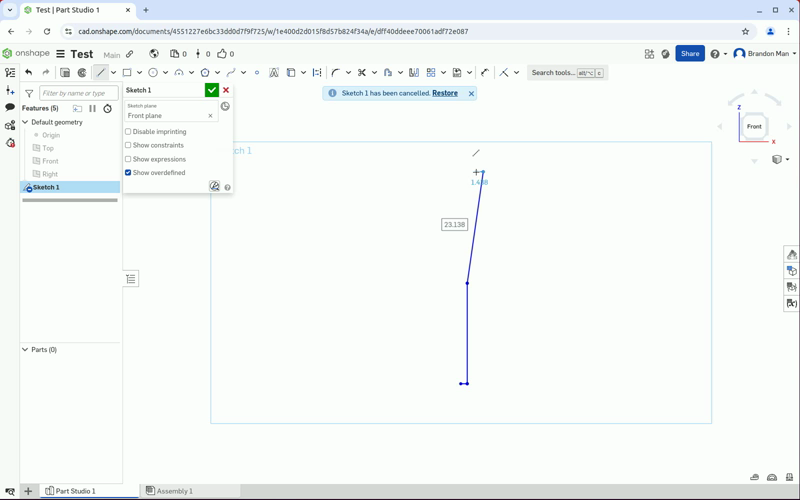
scroll(6)
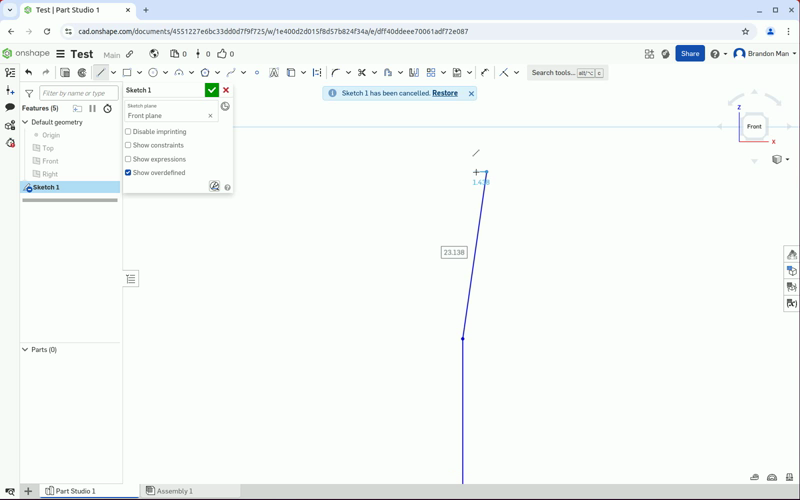
scroll(6)
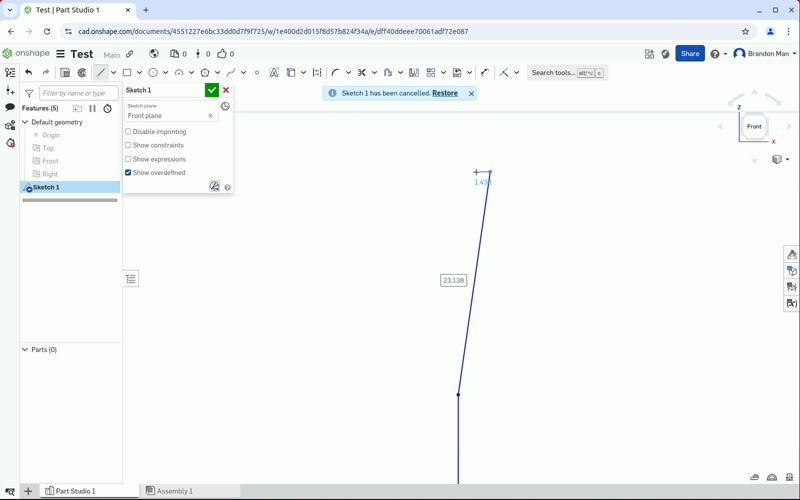
scroll(6)
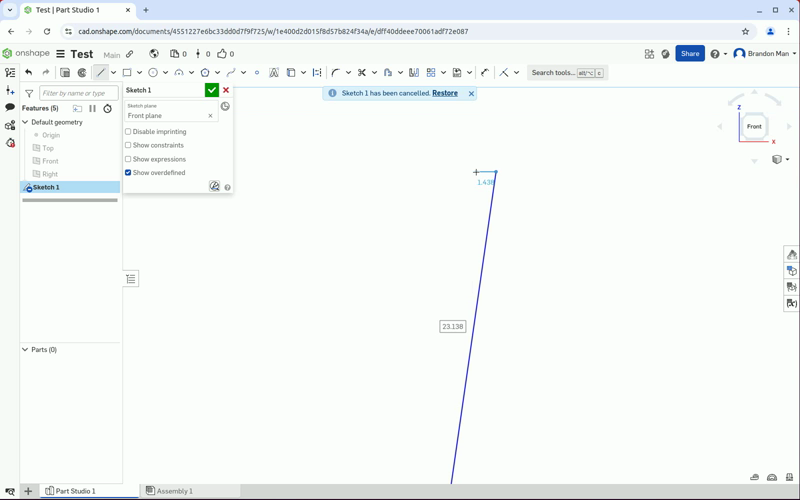
scroll(6)
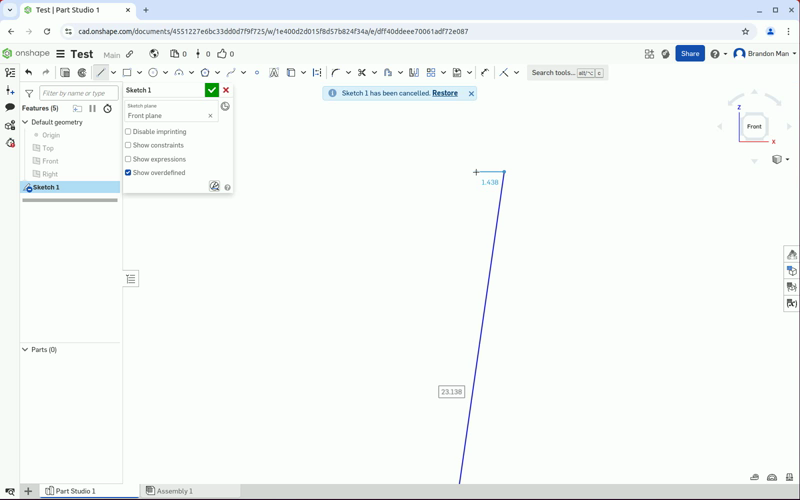
scroll(6)
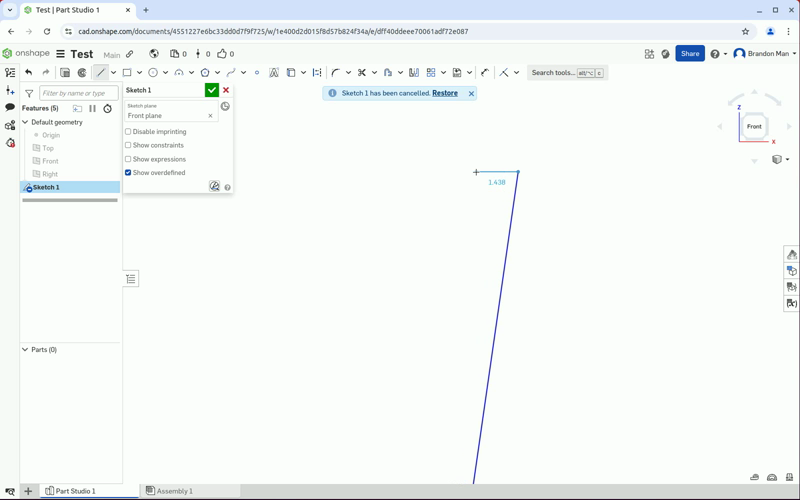
scroll(6)
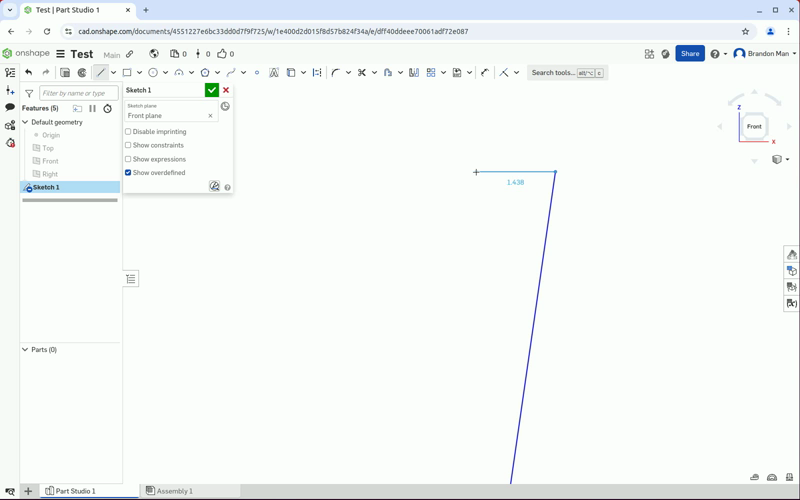
click(476, 171)
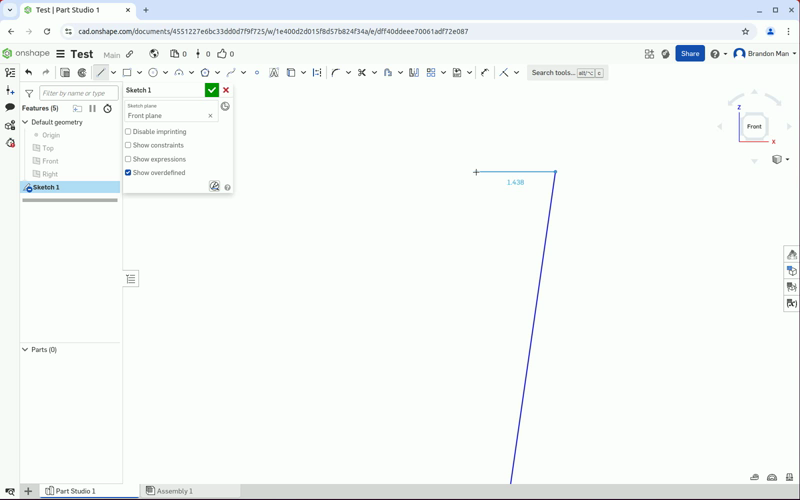
scroll(-6)
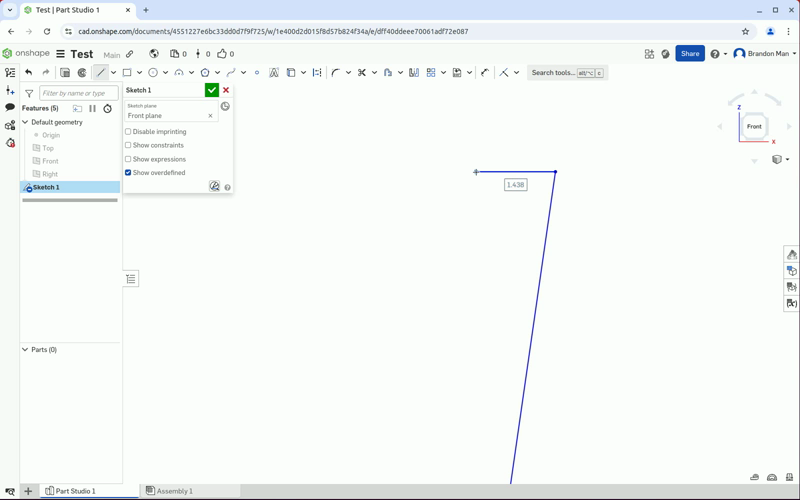
scroll(-6)
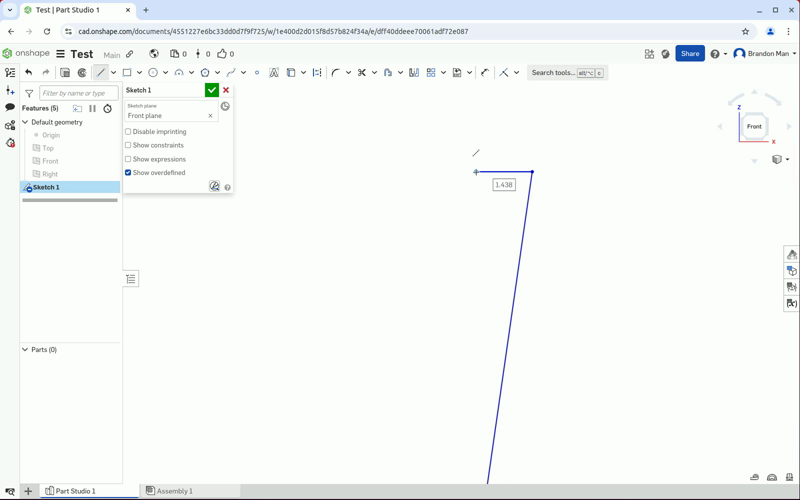
scroll(-6)
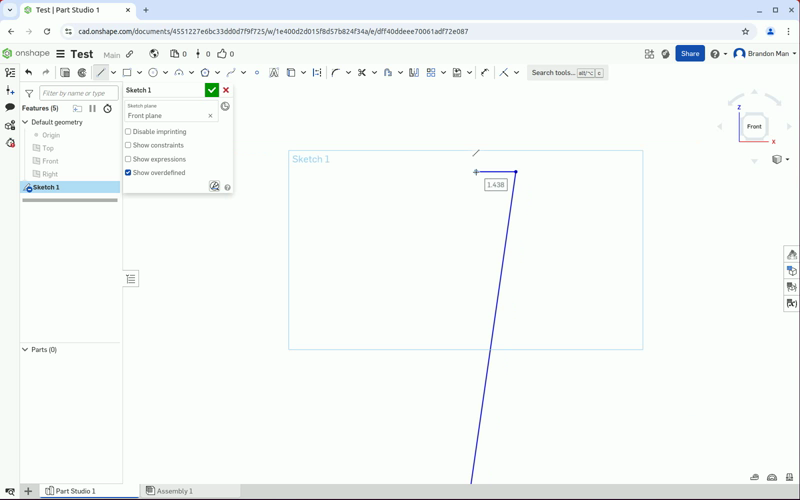
scroll(-6)
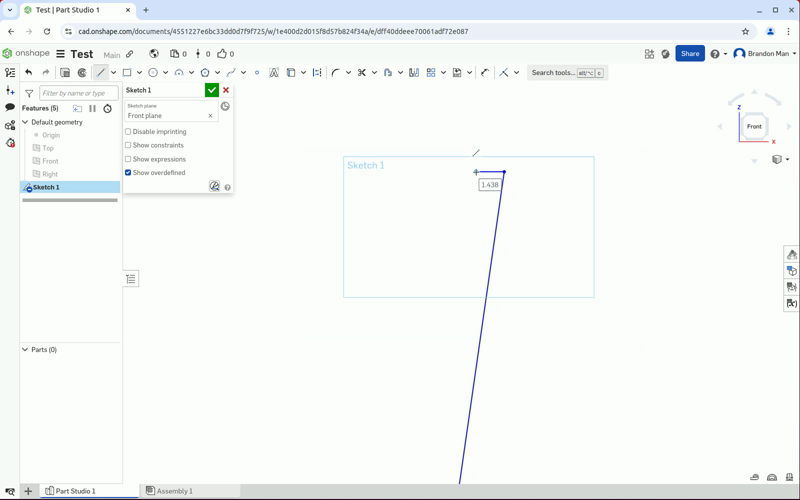
scroll(-6)
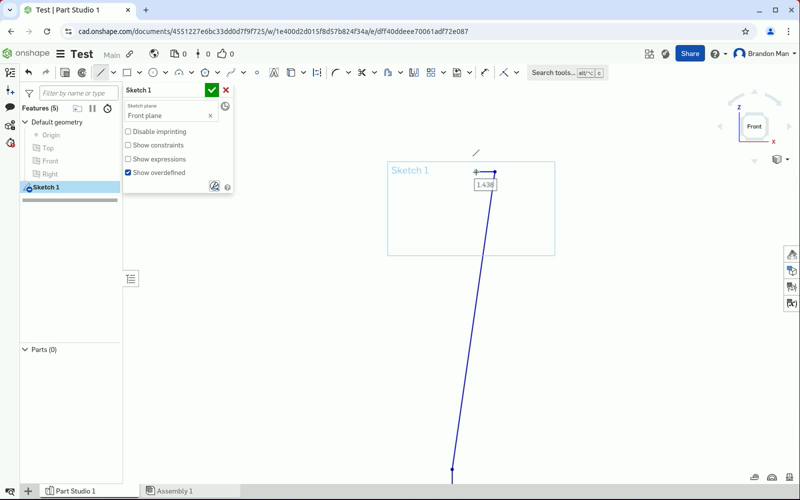
scroll(-6)
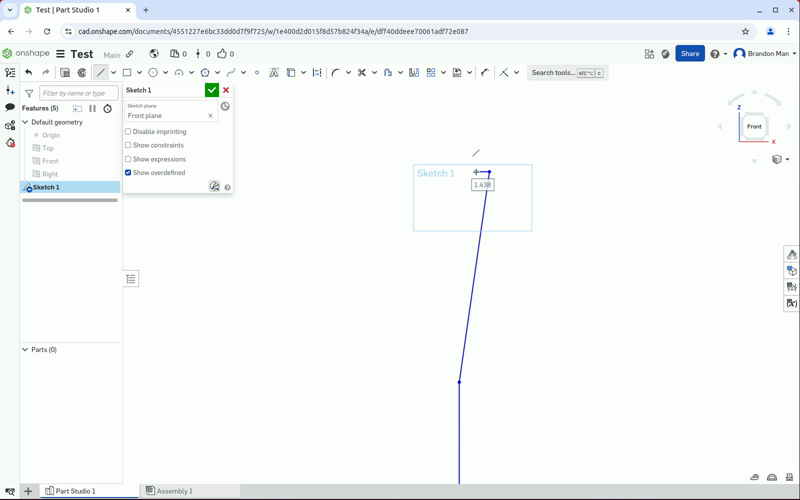
scroll(-6)
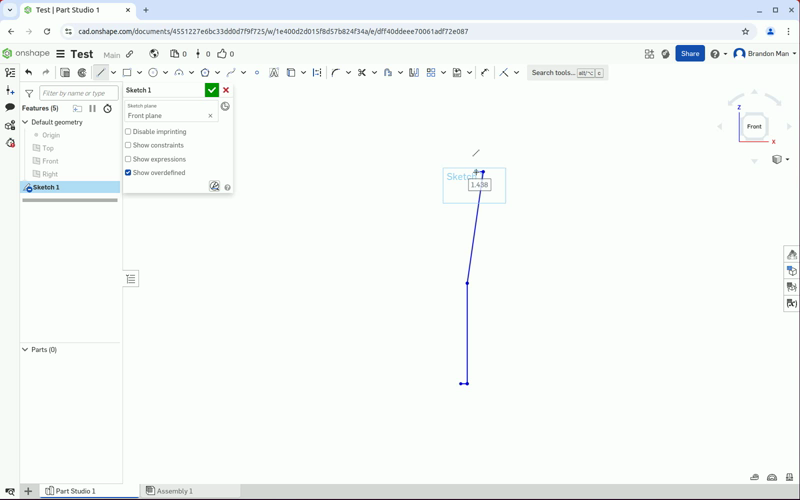
key_up(shift)
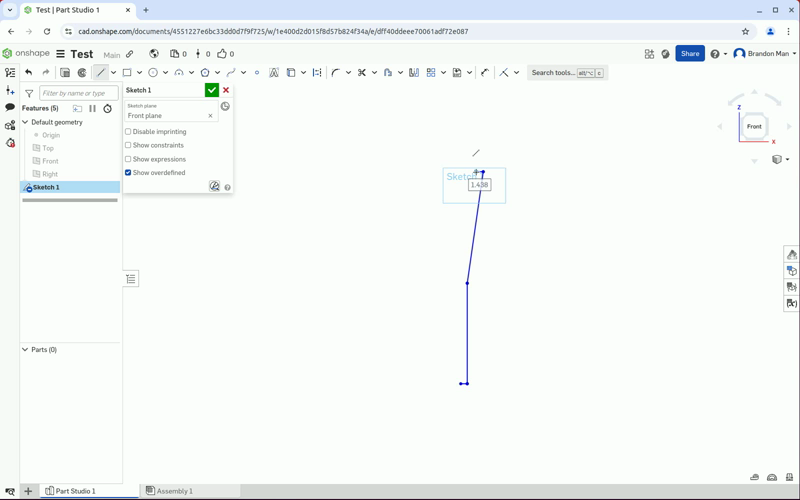
key_down(shift)
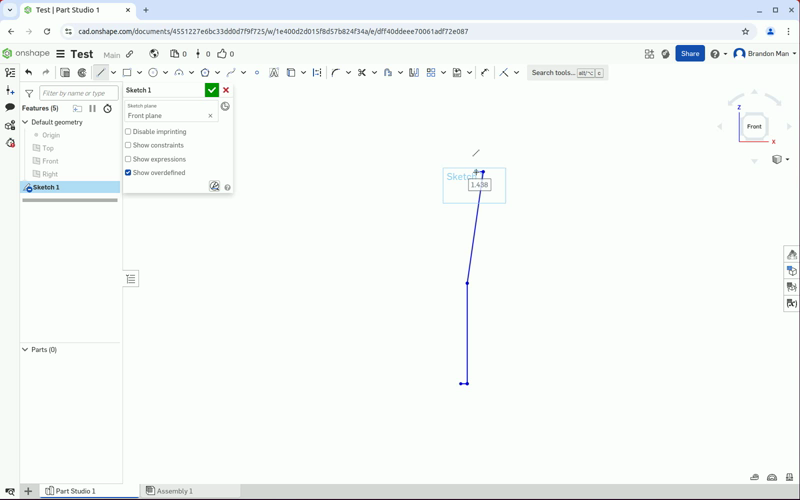
mouse_move(460, 283)
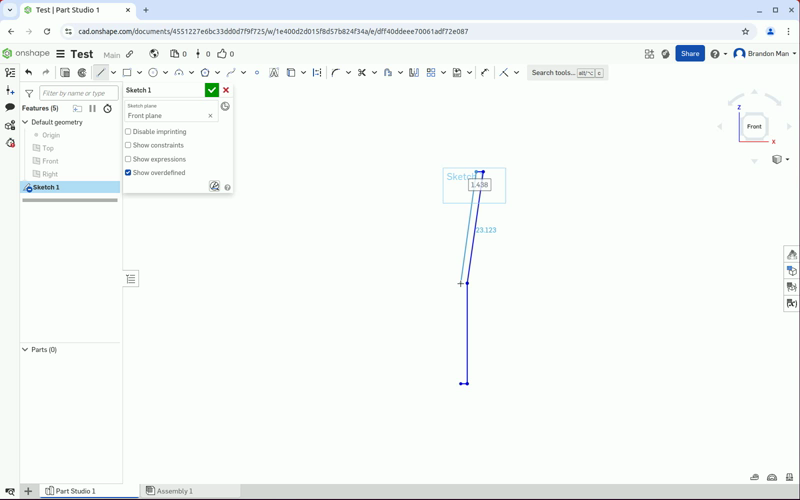
click(460, 283)
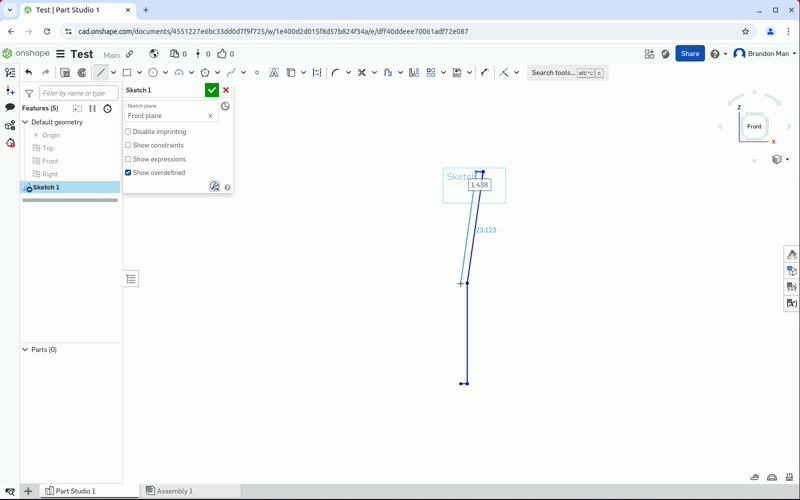
key_up(shift)
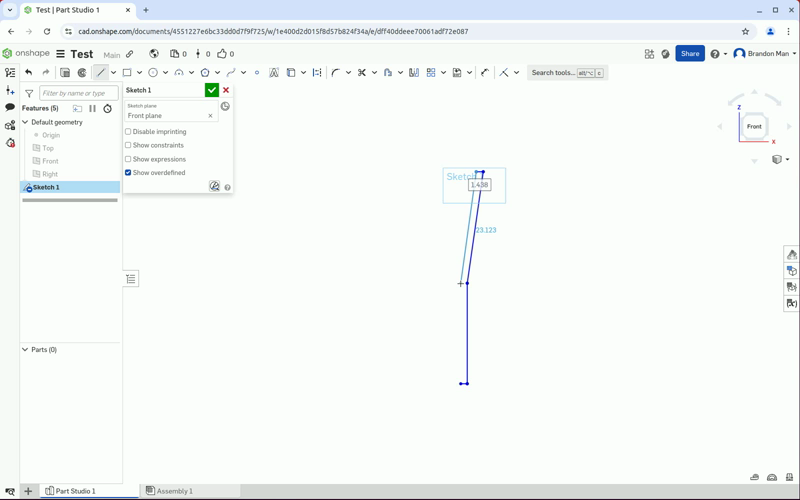
key_down(shift)
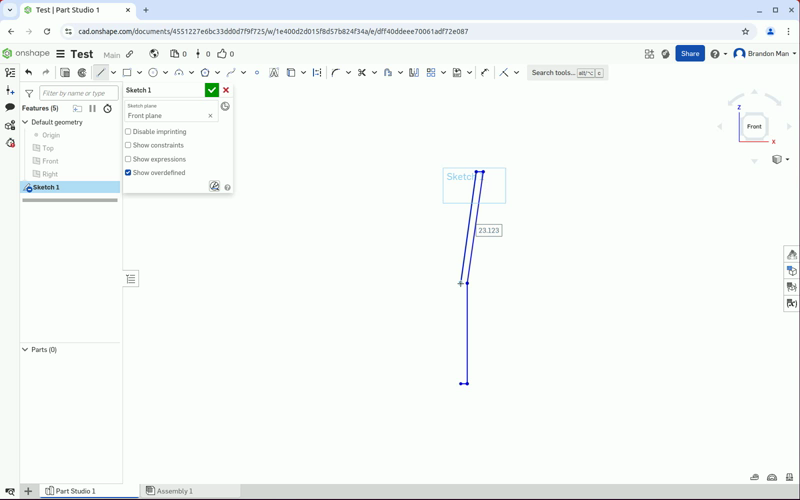
mouse_move(460, 383)
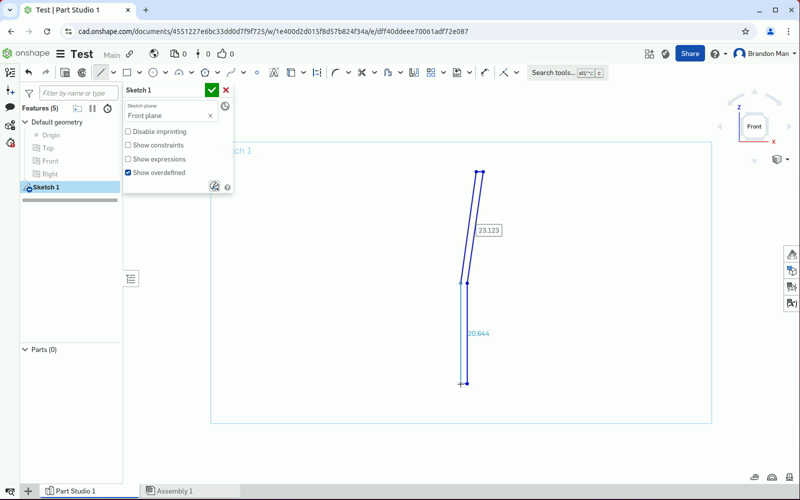
key_up(shift)
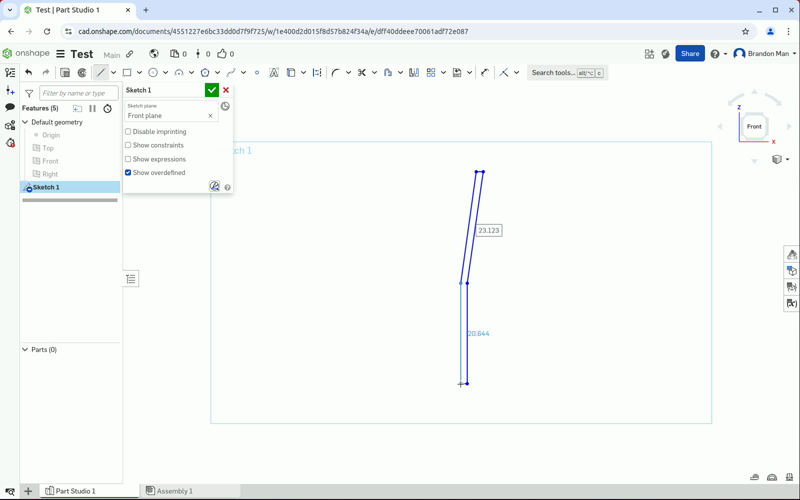
click(460, 383)
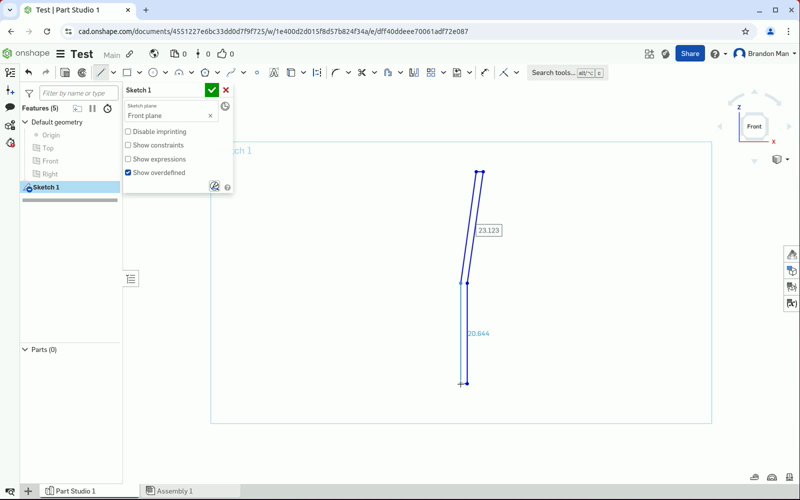
key(esc)
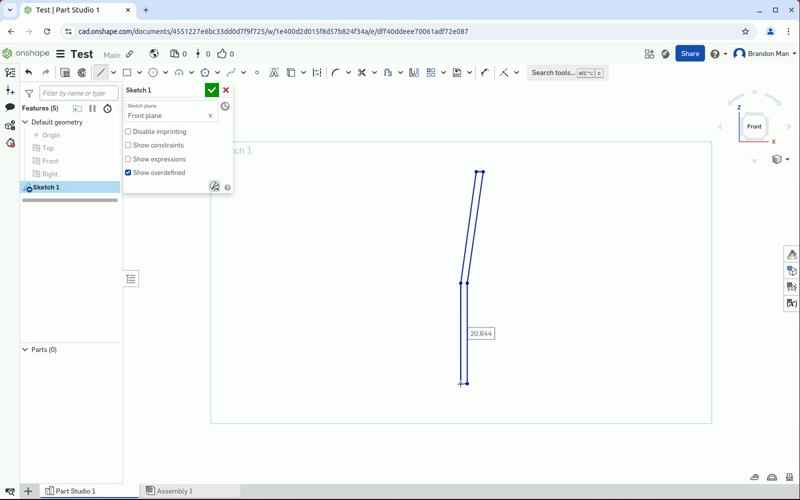
mouse_move(473, 213)
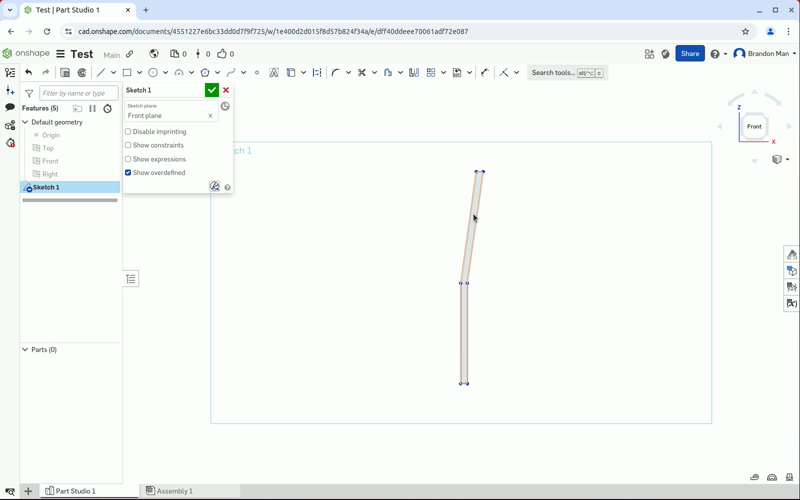
scroll(6)
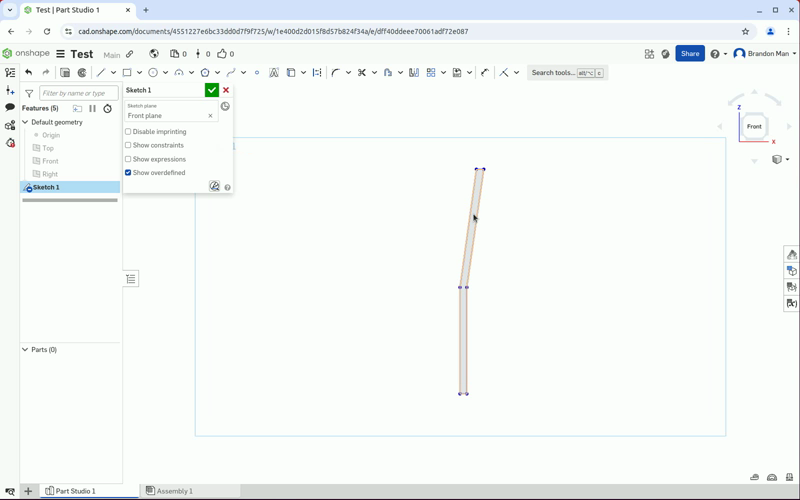
scroll(6)
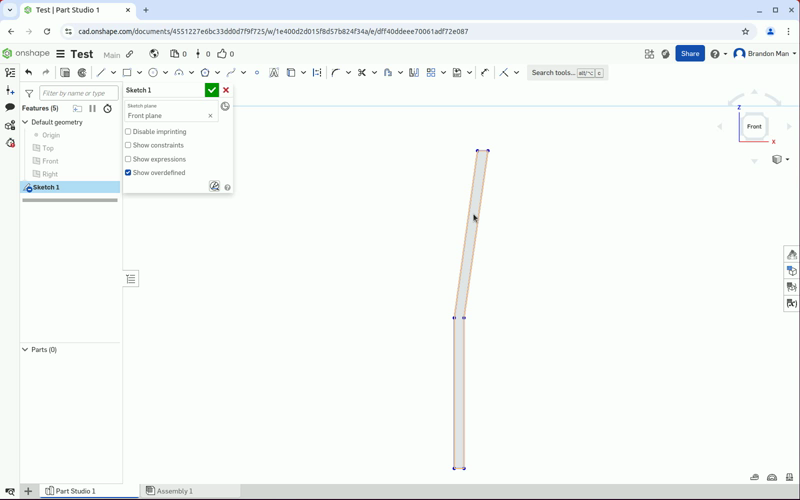
scroll(6)
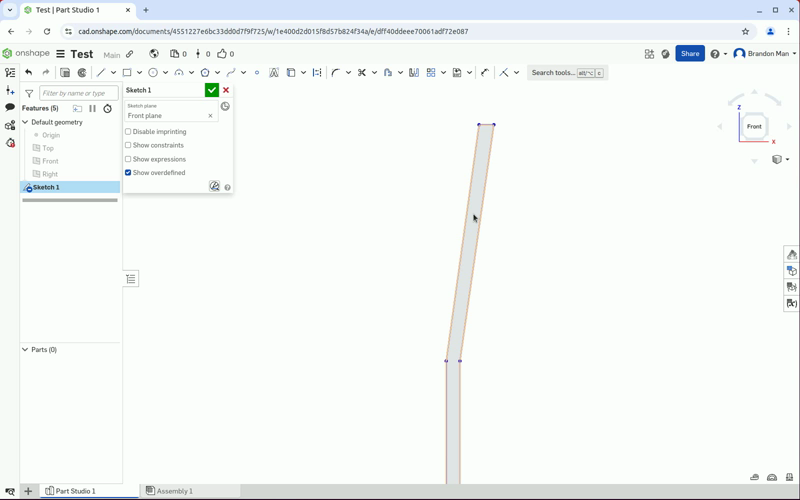
scroll(6)
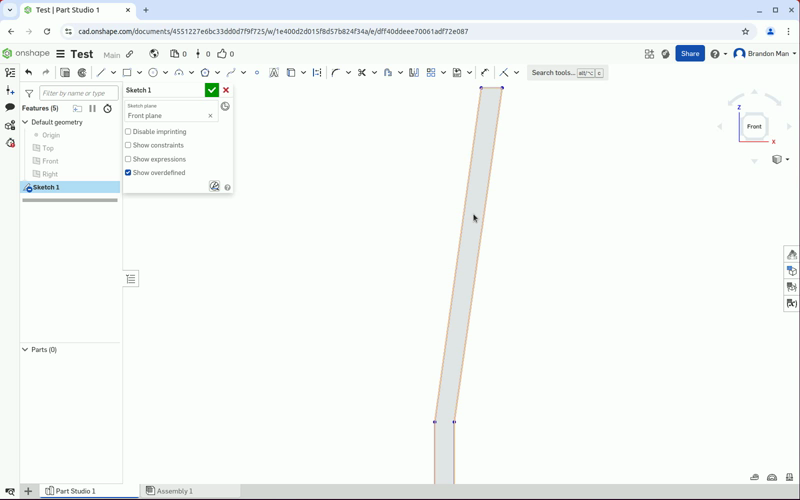
scroll(6)
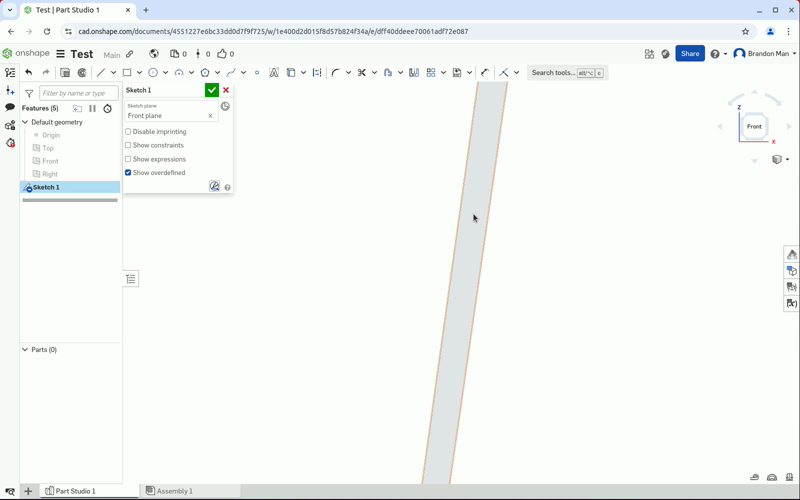
scroll(6)
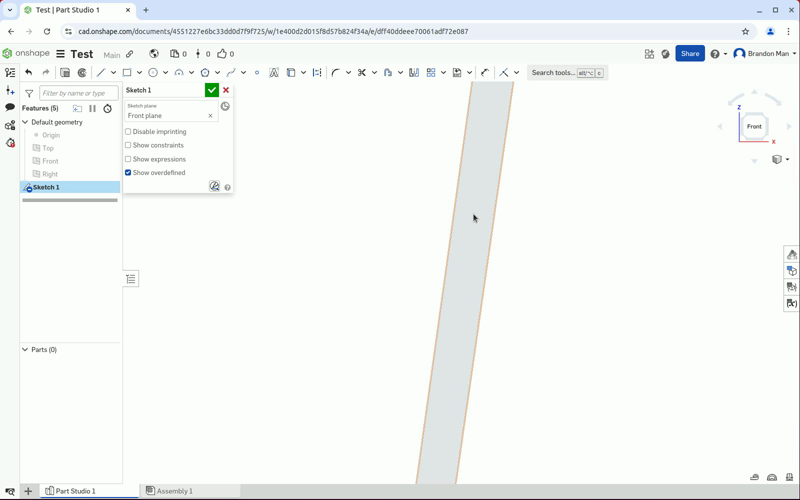
scroll(6)
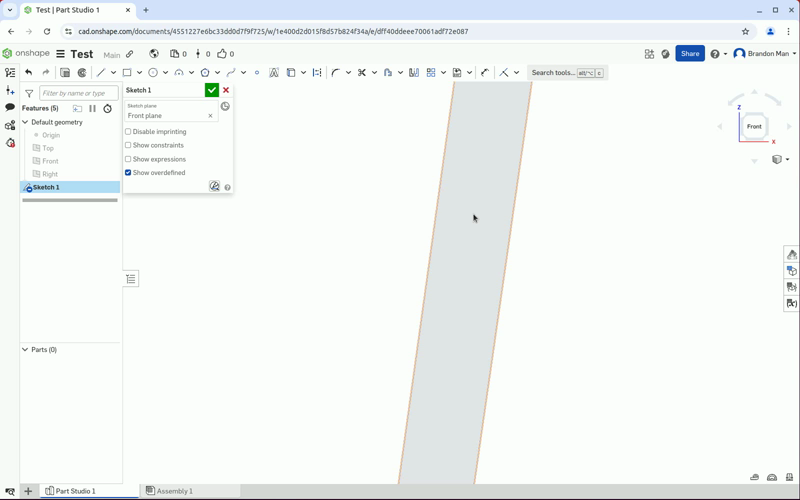
click(473, 213)
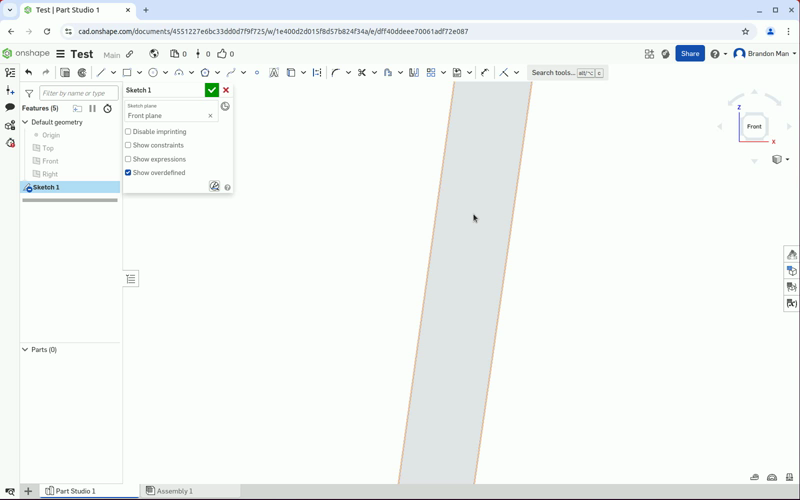
scroll(-6)
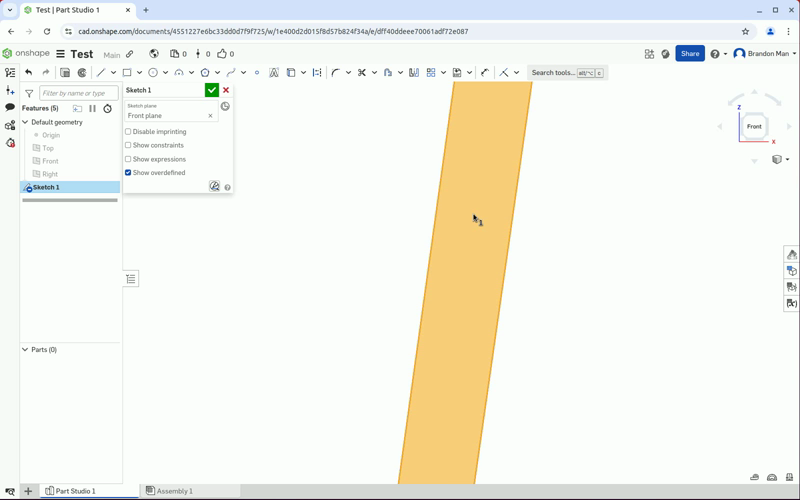
scroll(-6)
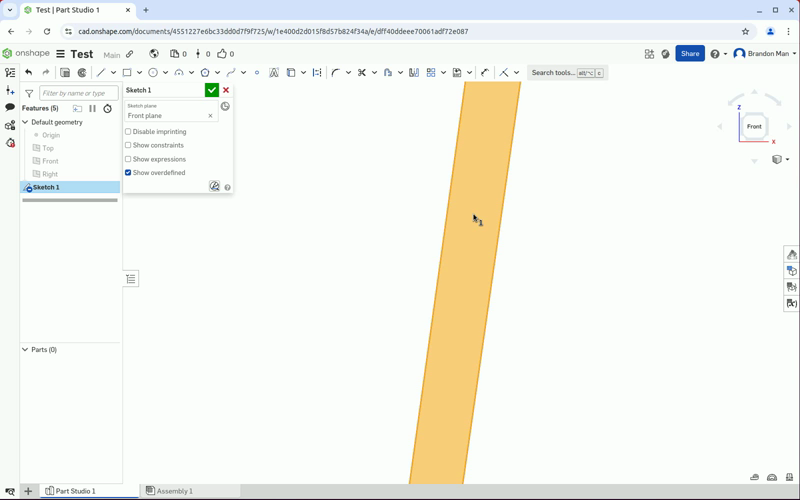
scroll(-6)
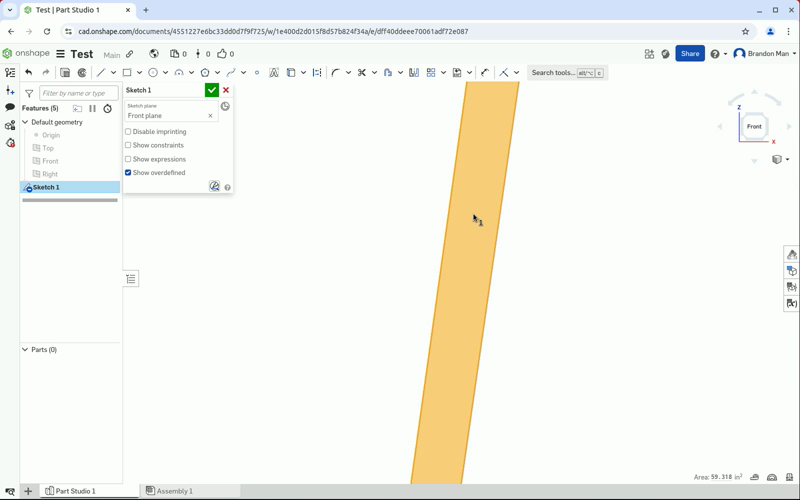
scroll(-6)
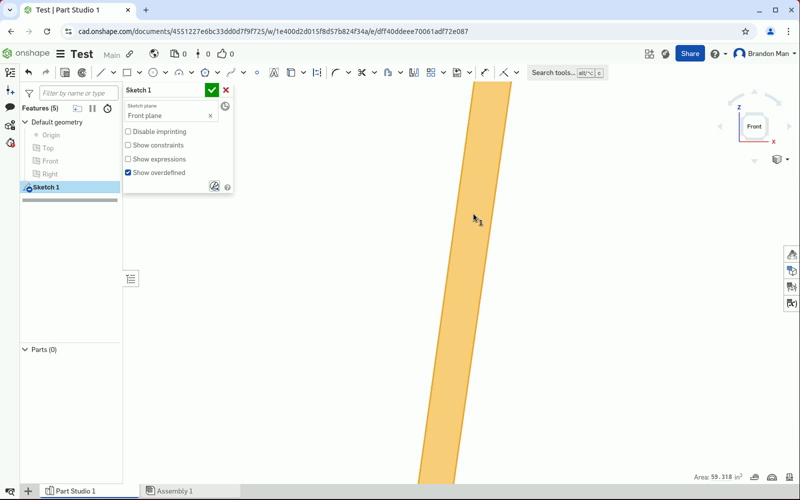
scroll(-6)
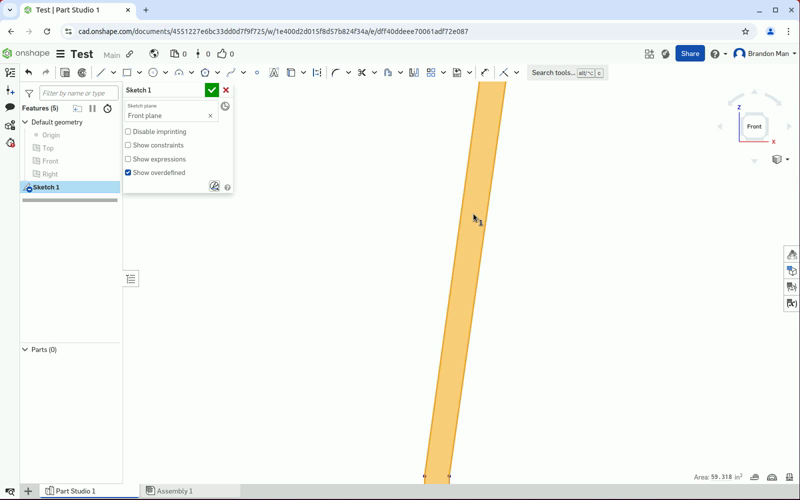
scroll(-6)
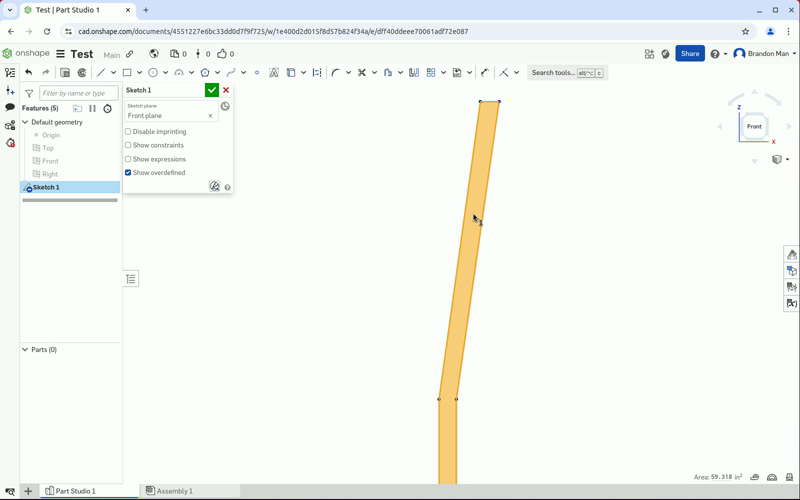
scroll(-6)
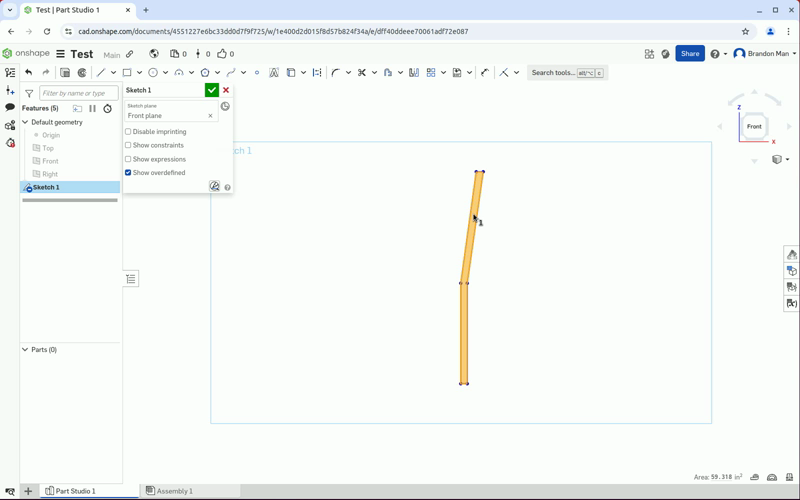
mouse_move(73, 352)
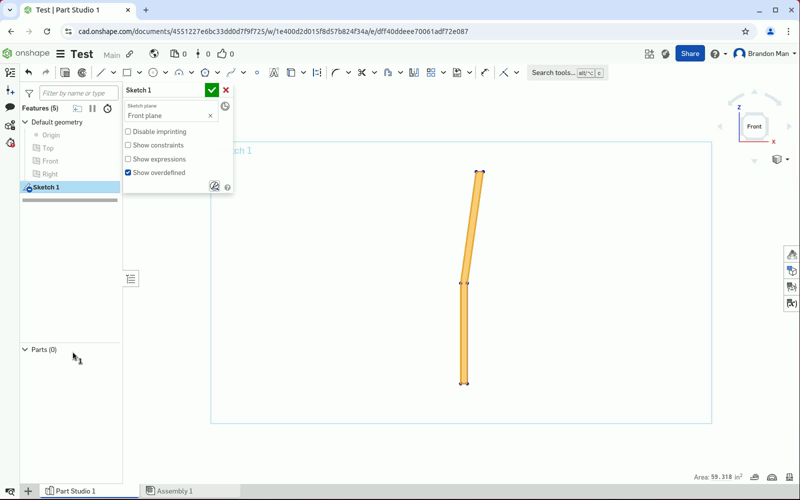
key(shift+y)
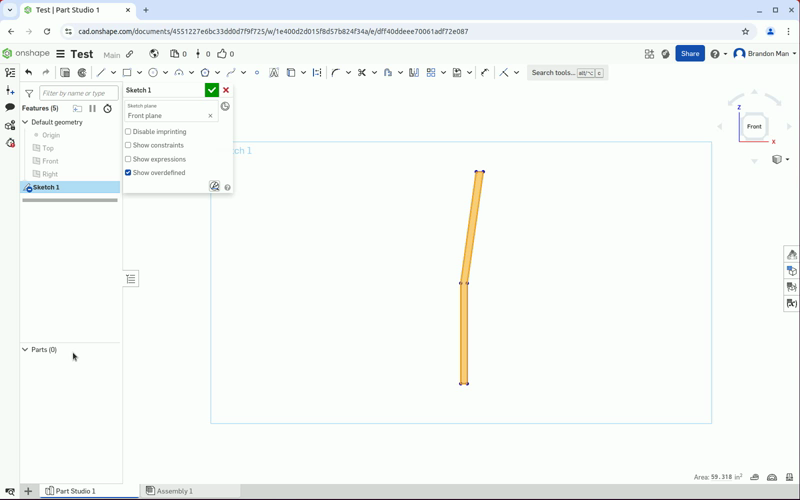
key(shift+e)
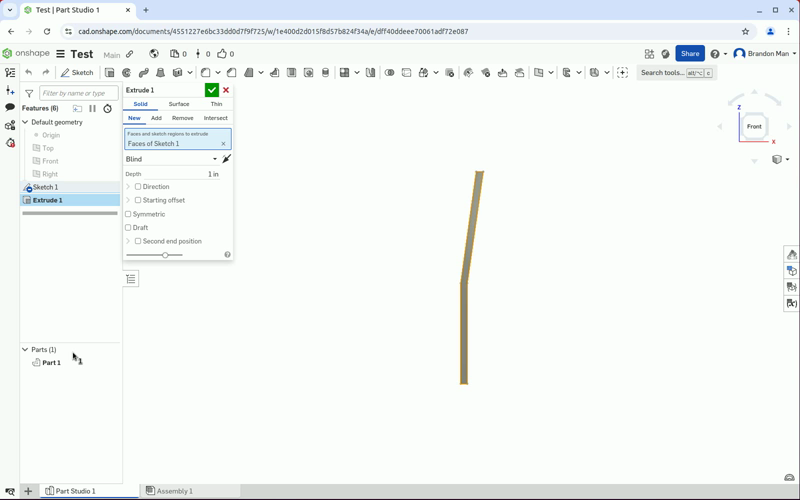
mouse_move(143, 106)
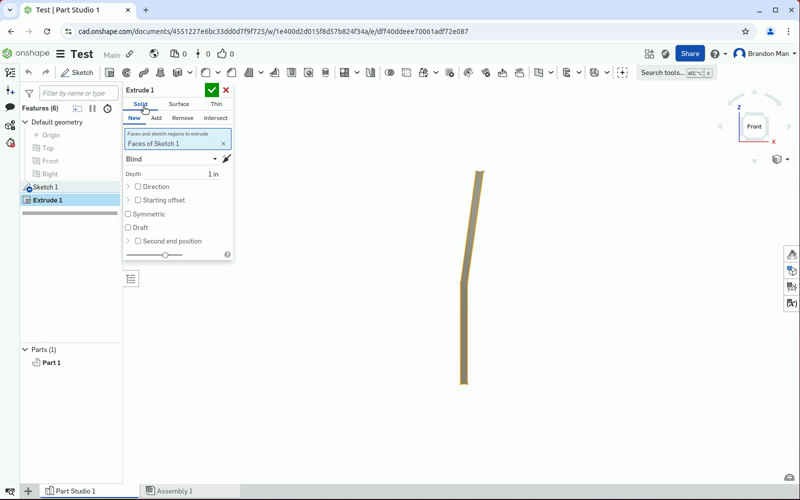
click(143, 106)
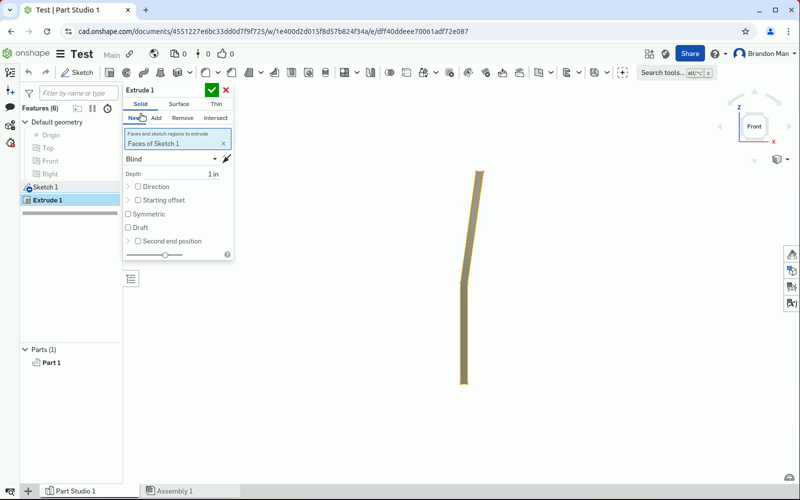
mouse_move(137, 120)
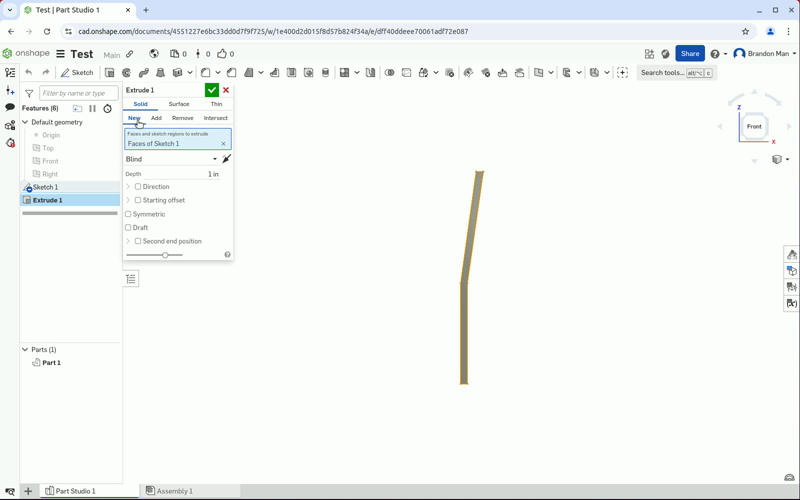
click(137, 120)
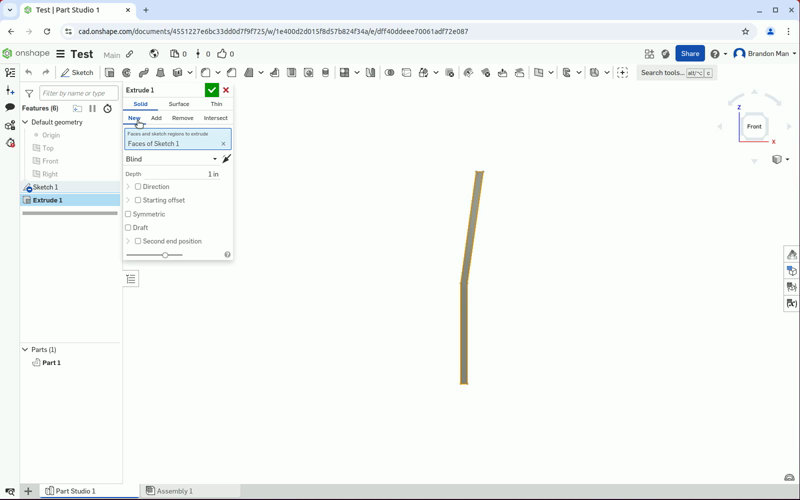
key(tab, 4)
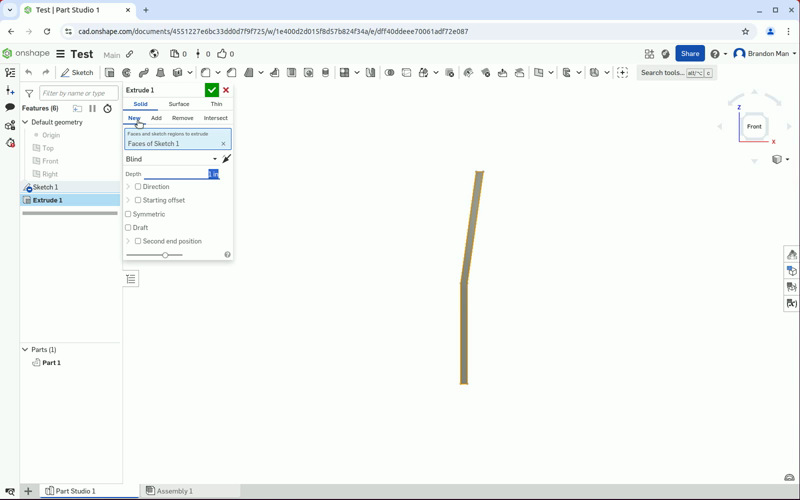
text(1.444)
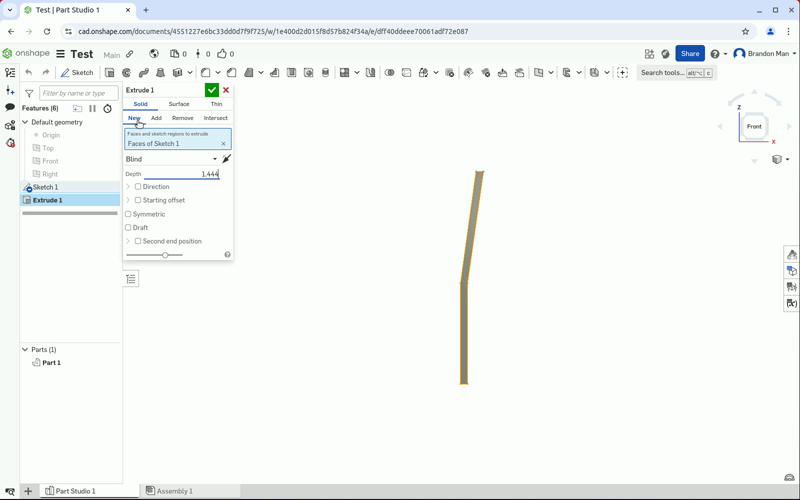
key(enter)
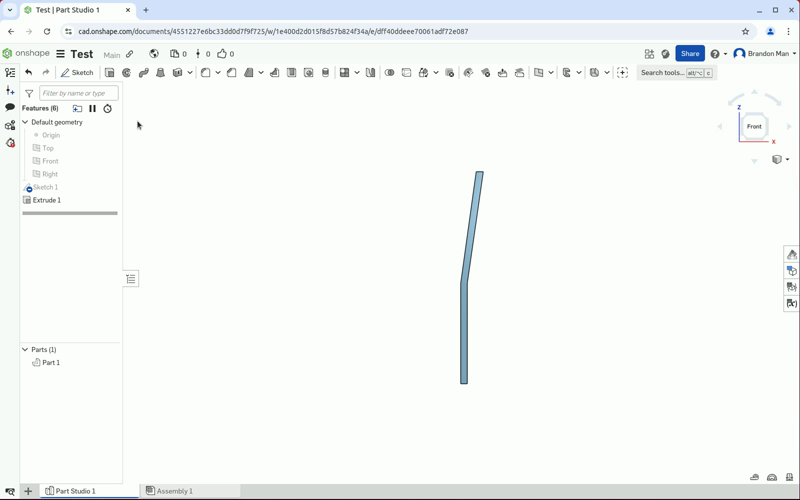
key(shift+h)
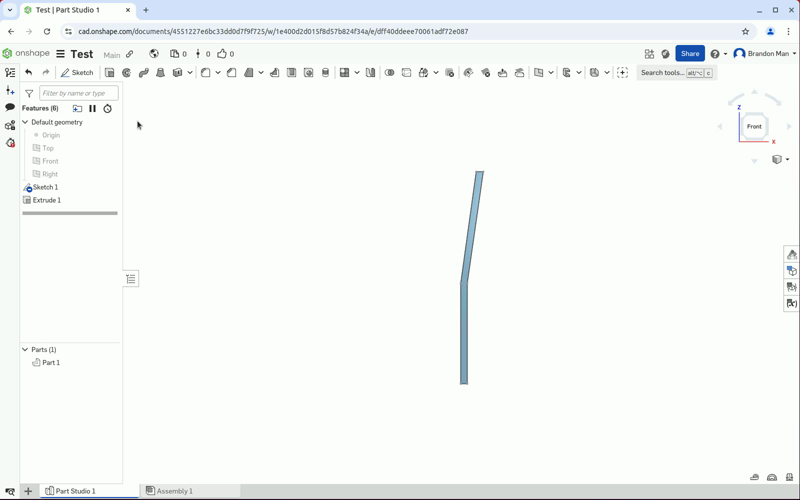
key(shift+h)
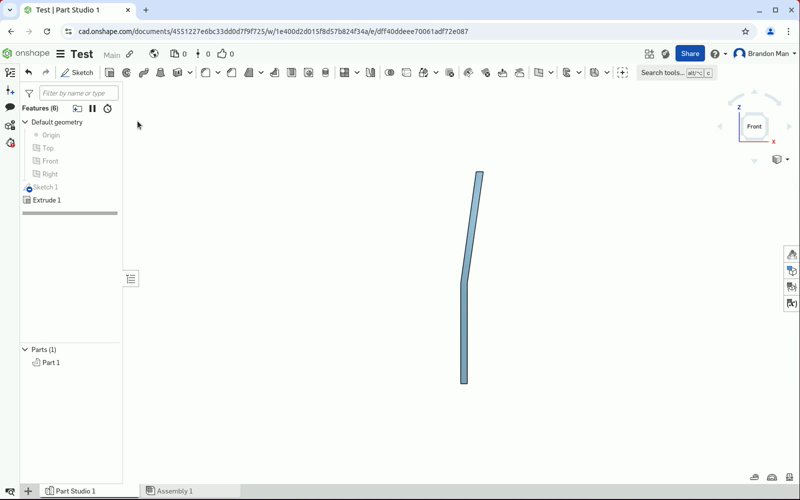
mouse_move(73, 189)
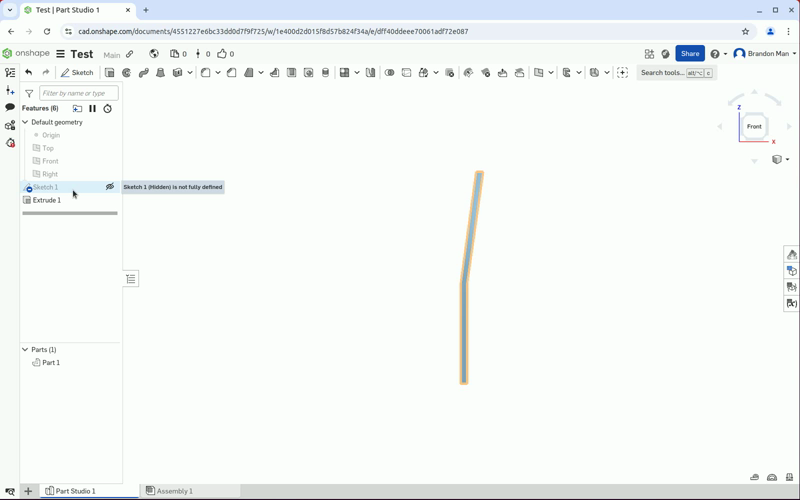
click(73, 189)
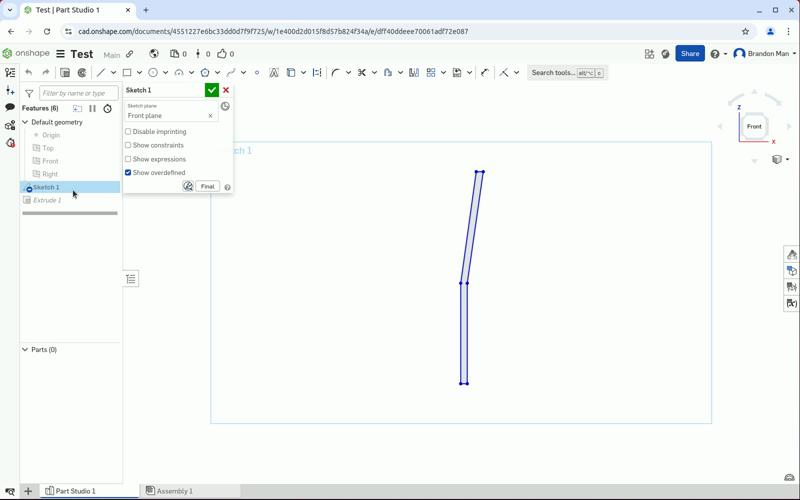
mouse_move(229, 92)
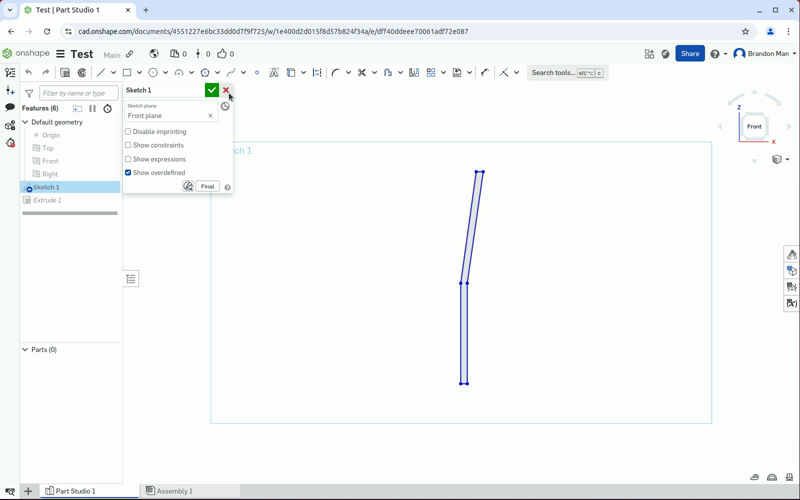
click(229, 92)
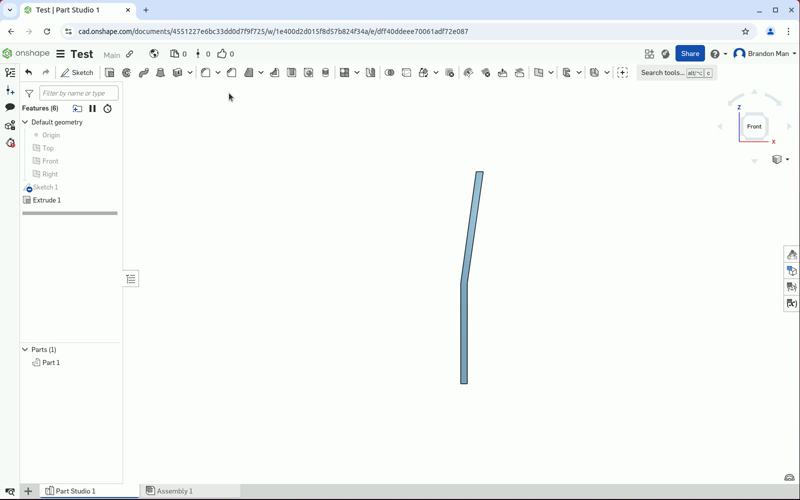
mouse_move(541, 75)
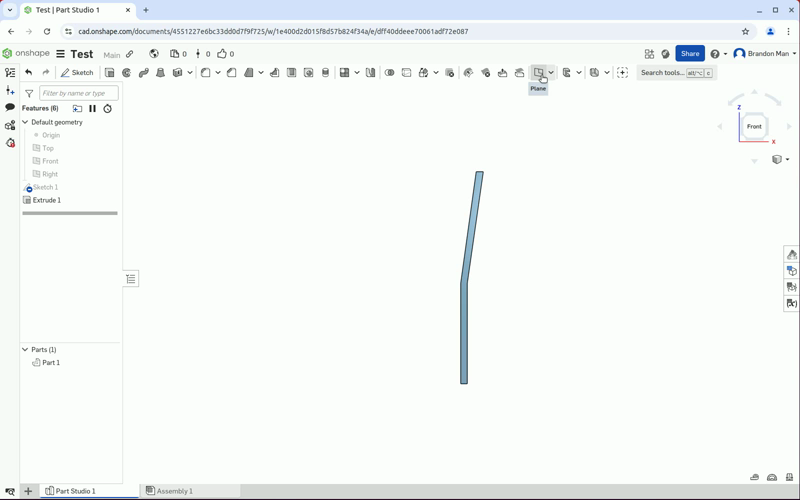
click(541, 75)
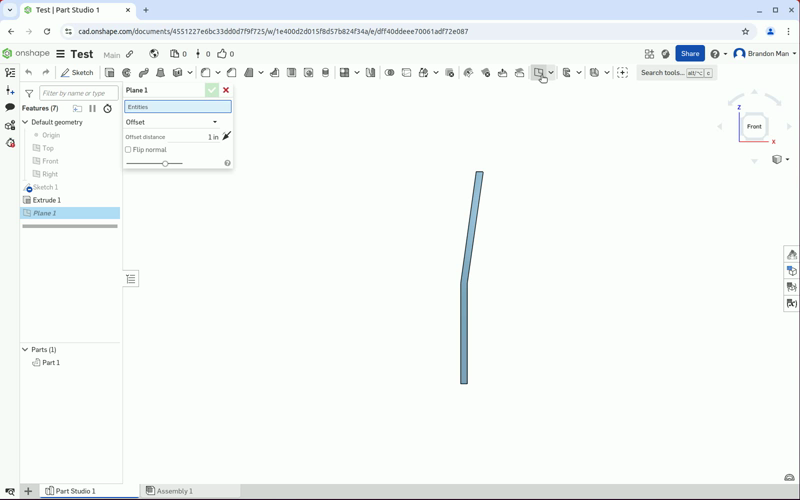
mouse_move(73, 163)
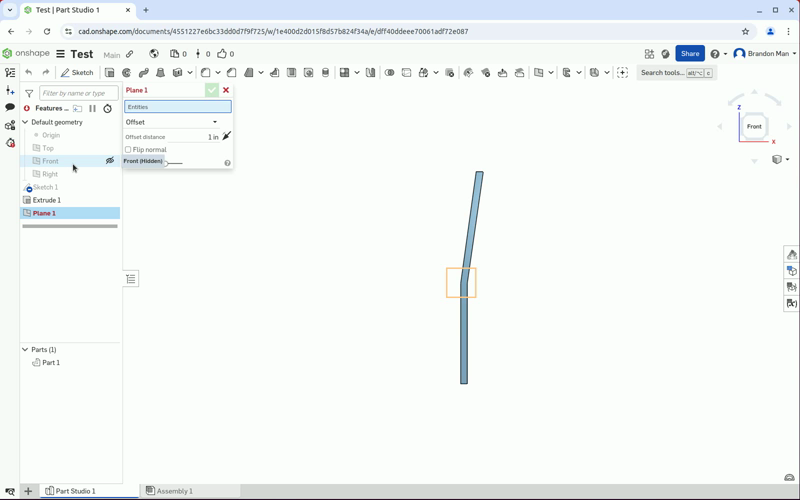
click(73, 163)
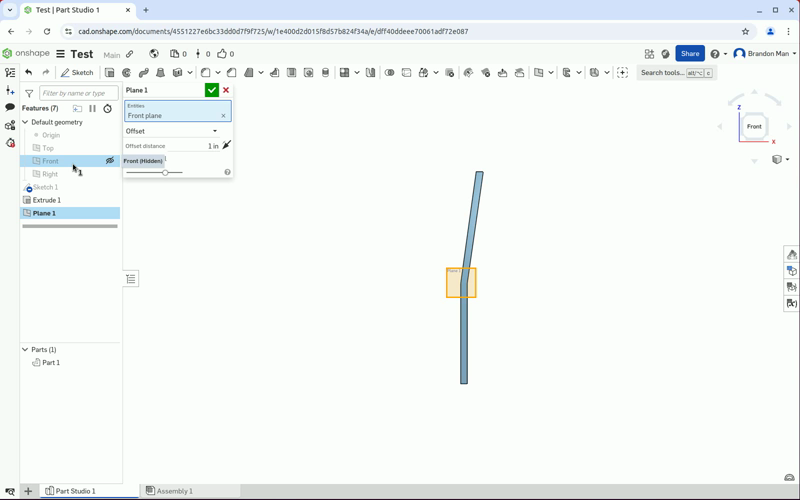
key(tab, 2)
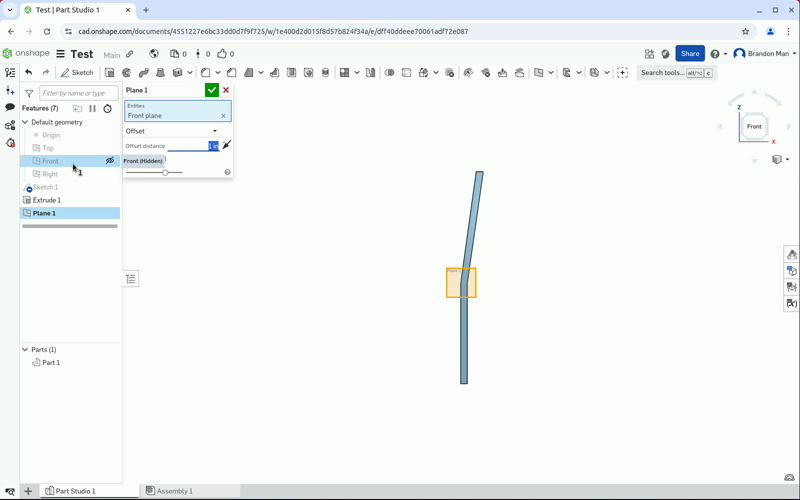
text(1.448)
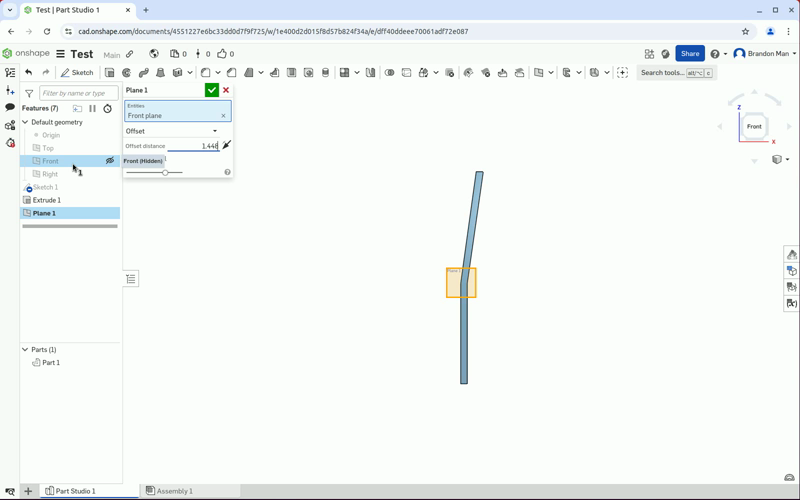
key(enter, 2)
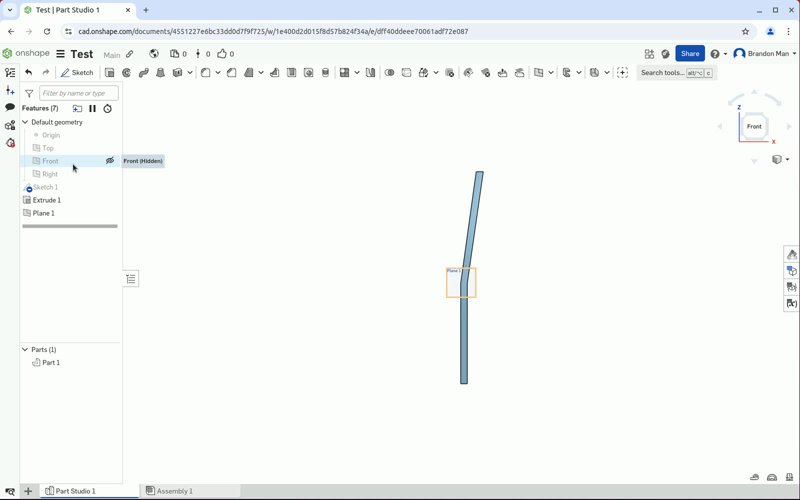
key(shift+s)
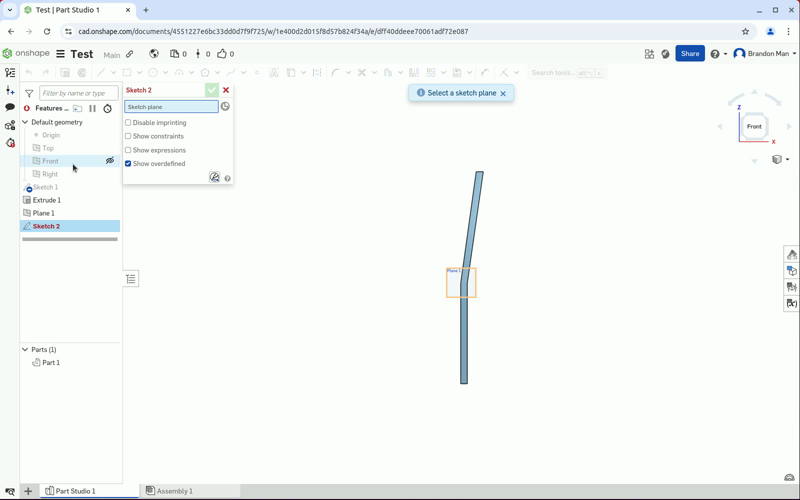
mouse_move(73, 215)
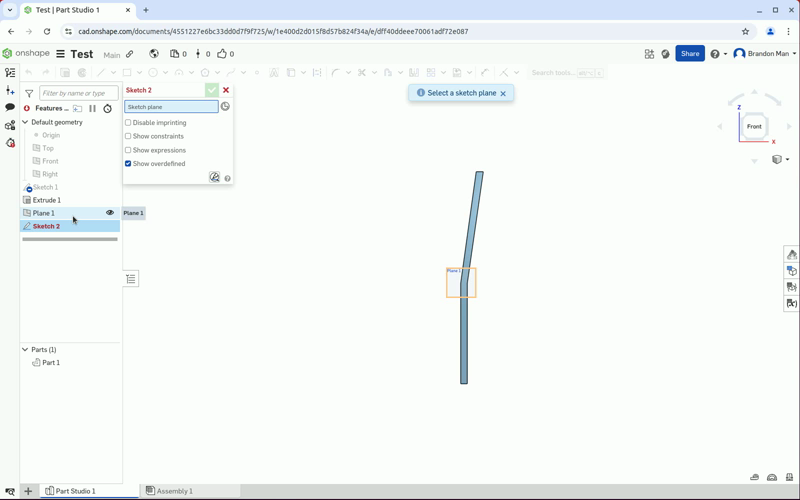
click(73, 215)
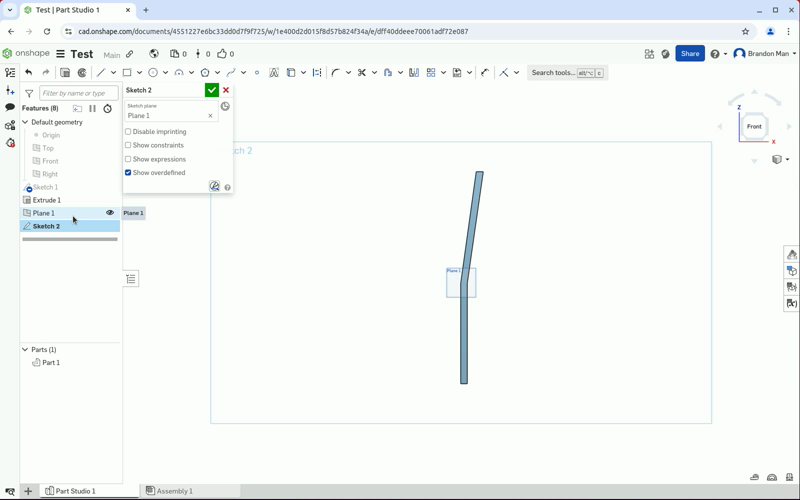
mouse_move(73, 352)
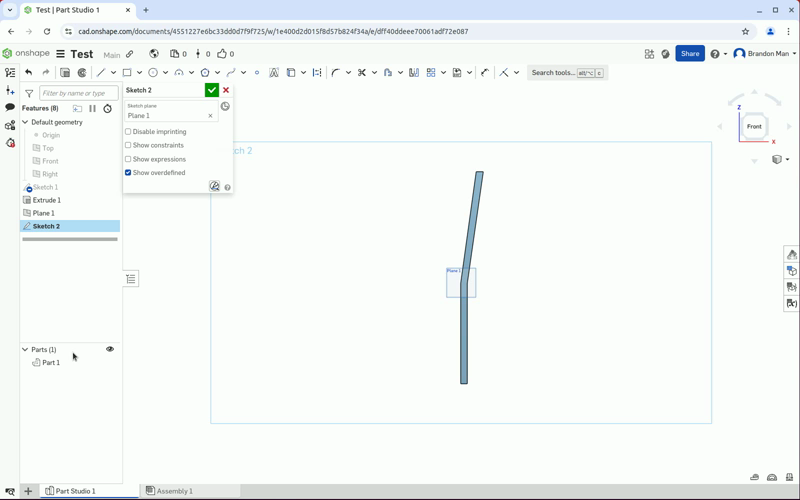
key(y)
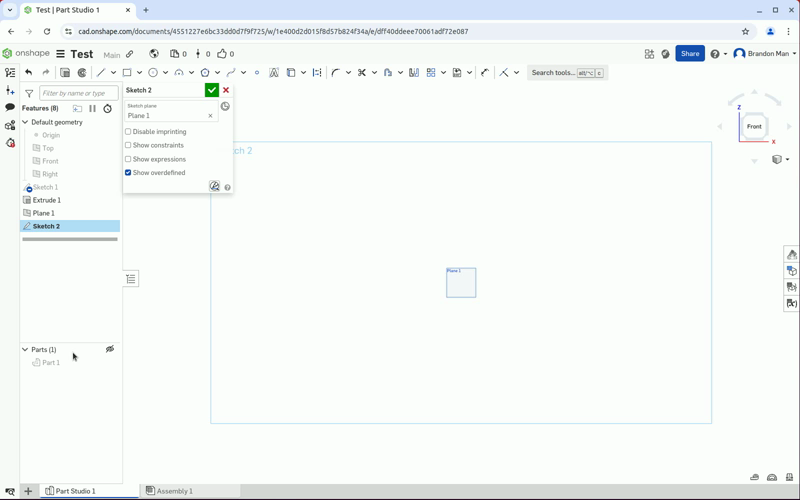
key(l)
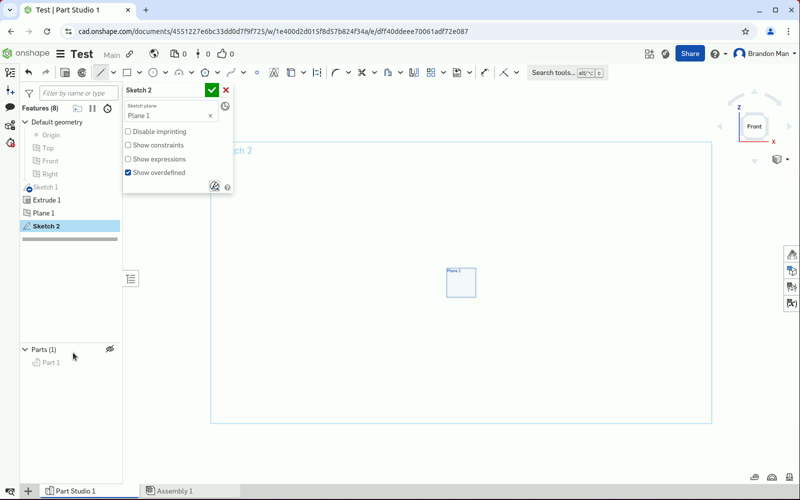
key_down(shift)
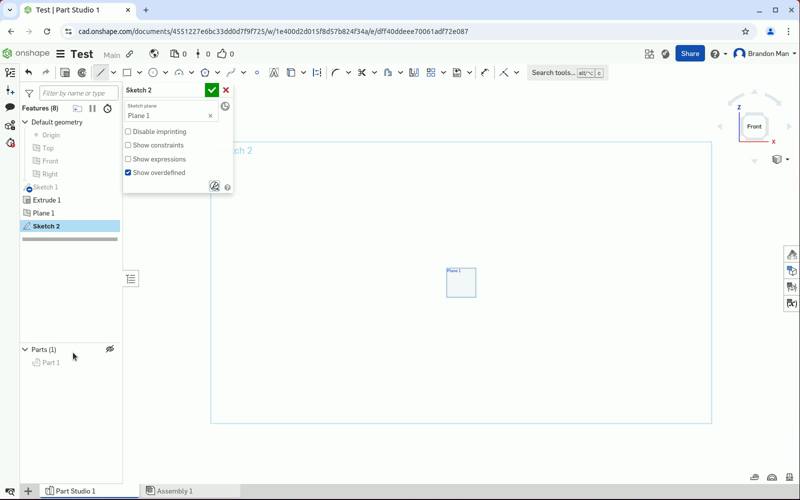
mouse_move(463, 294)
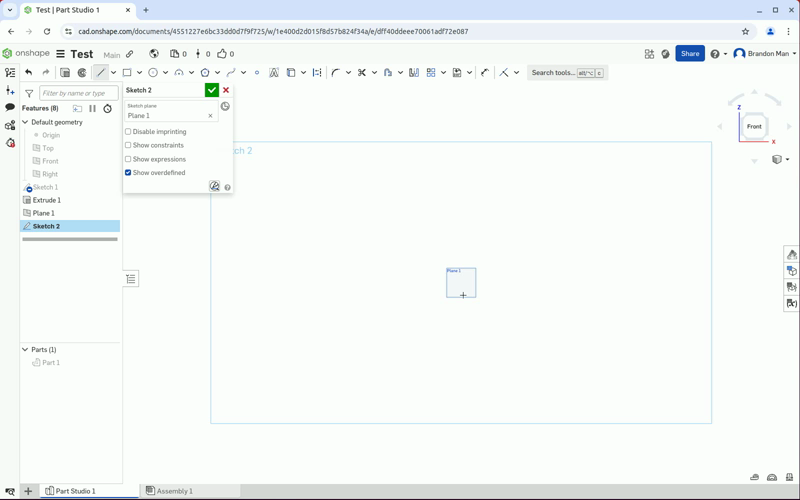
click(463, 294)
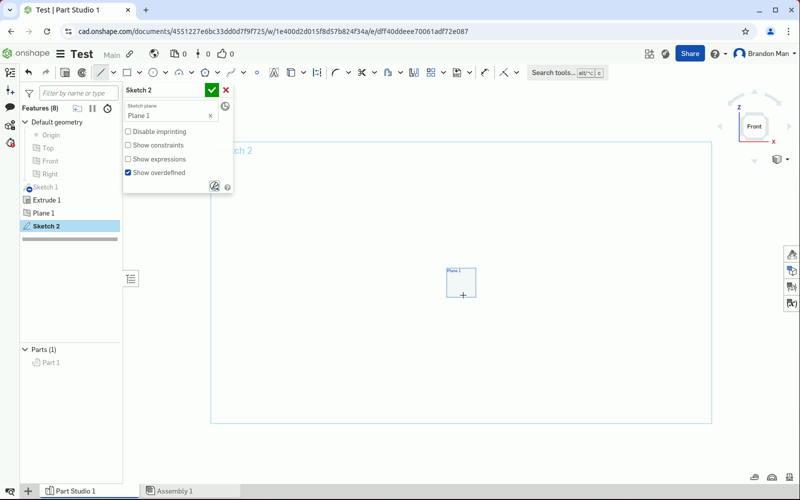
key_up(shift)
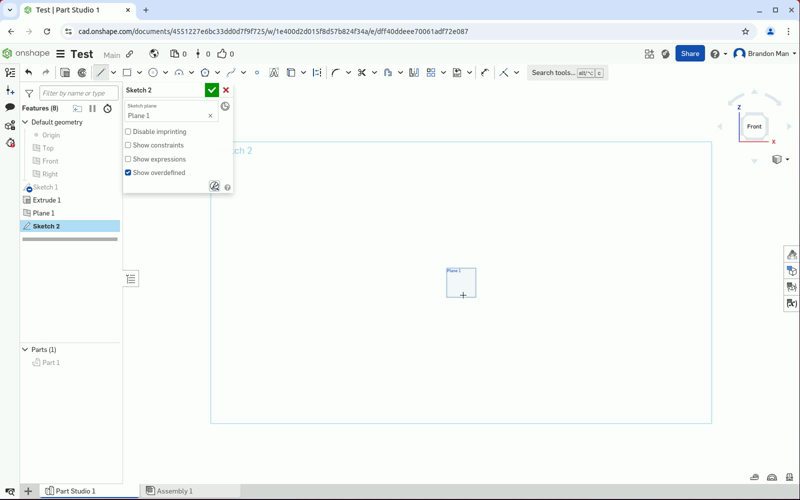
key_down(shift)
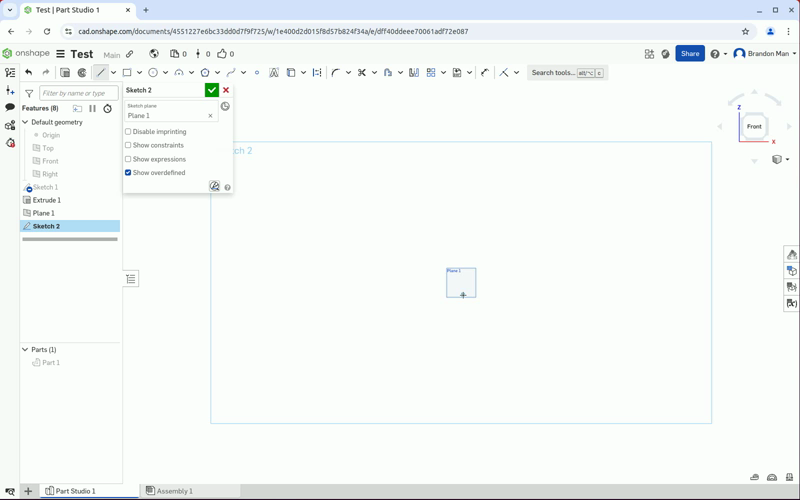
mouse_move(493, 294)
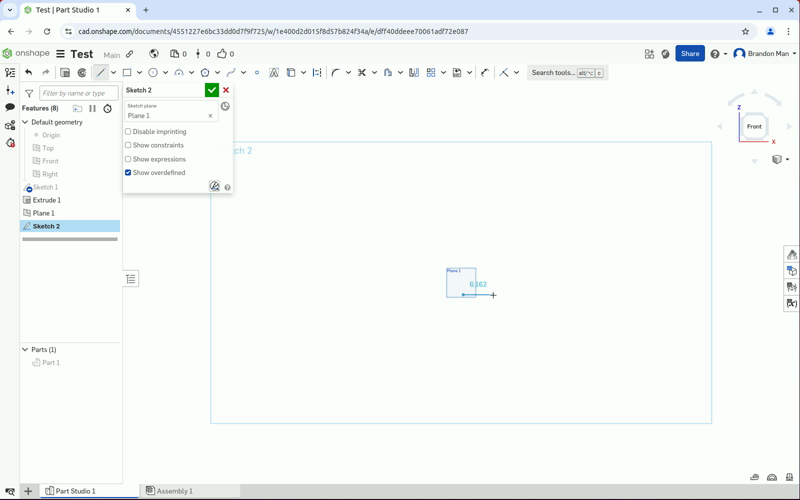
mouse_move(465, 294)
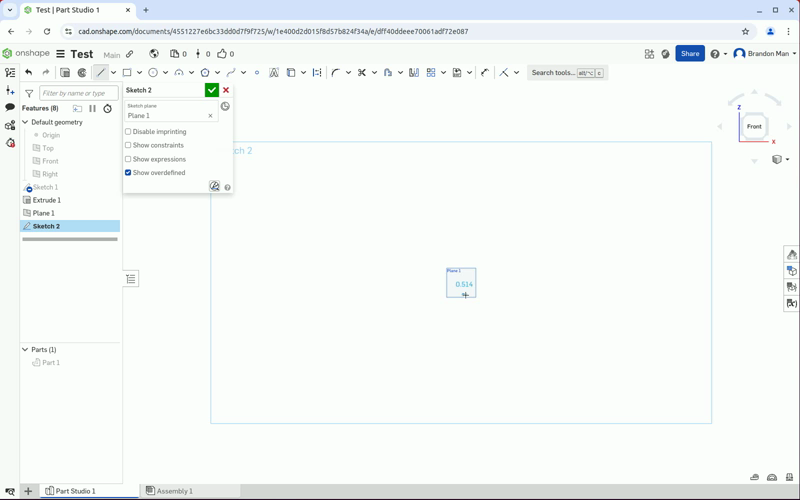
scroll(6)
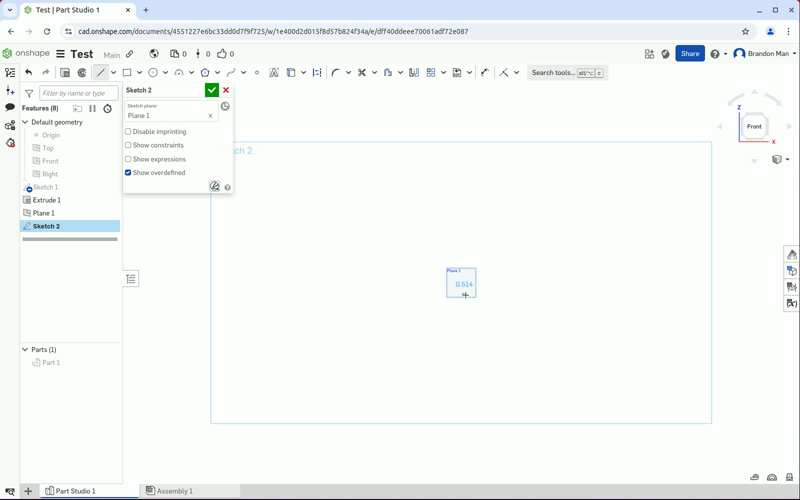
scroll(6)
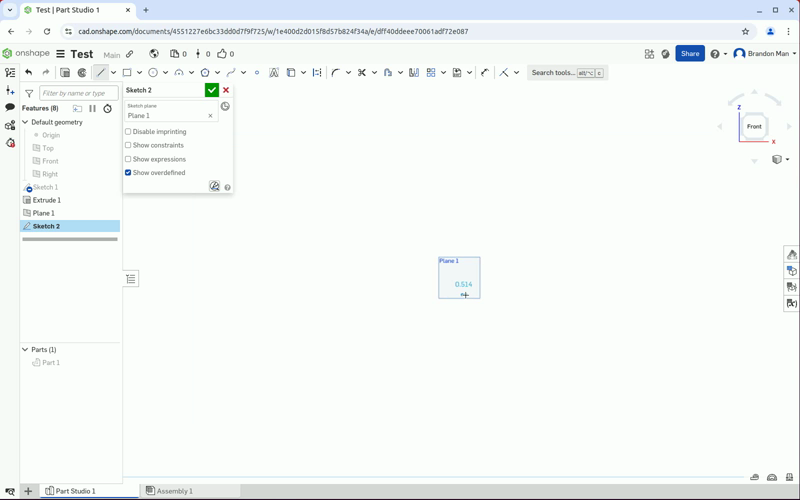
scroll(6)
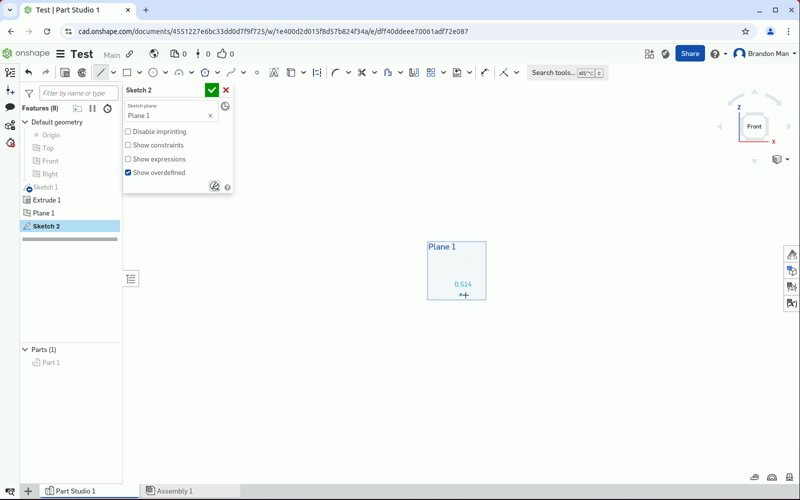
scroll(6)
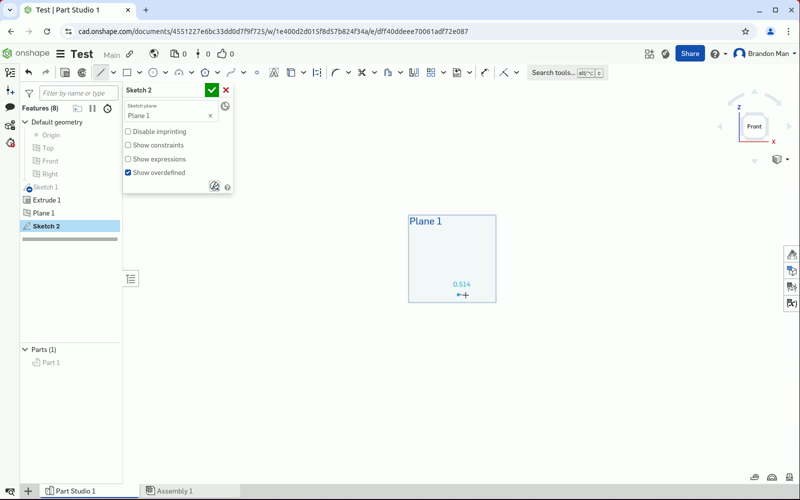
scroll(6)
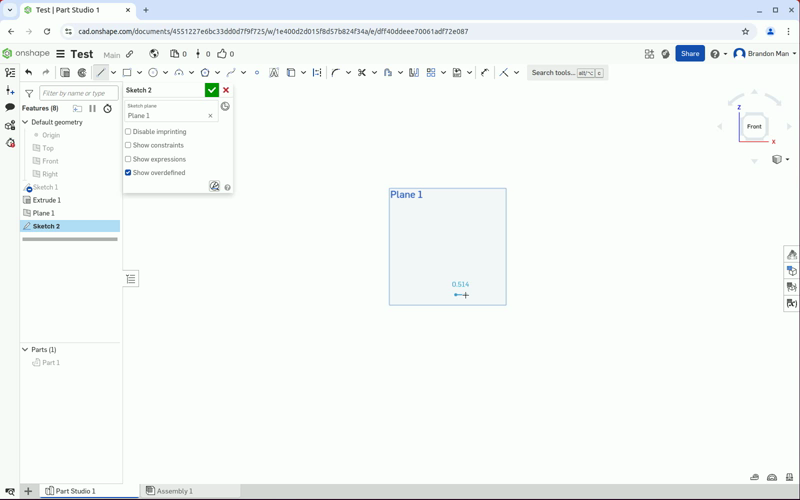
scroll(6)
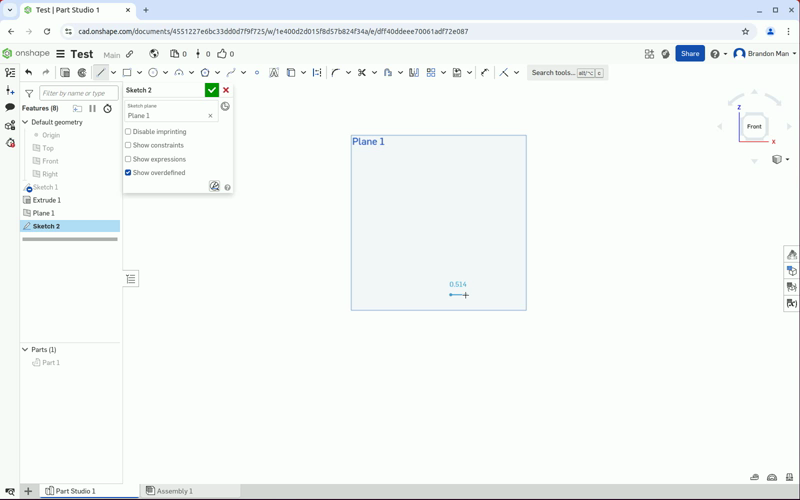
scroll(6)
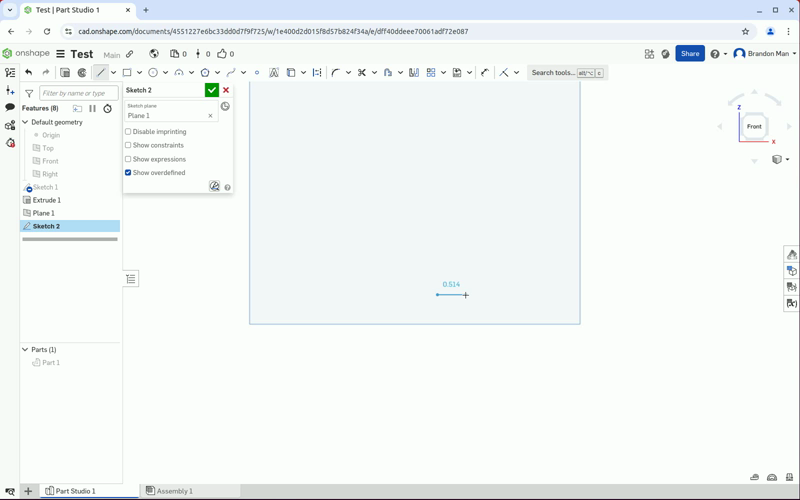
click(465, 294)
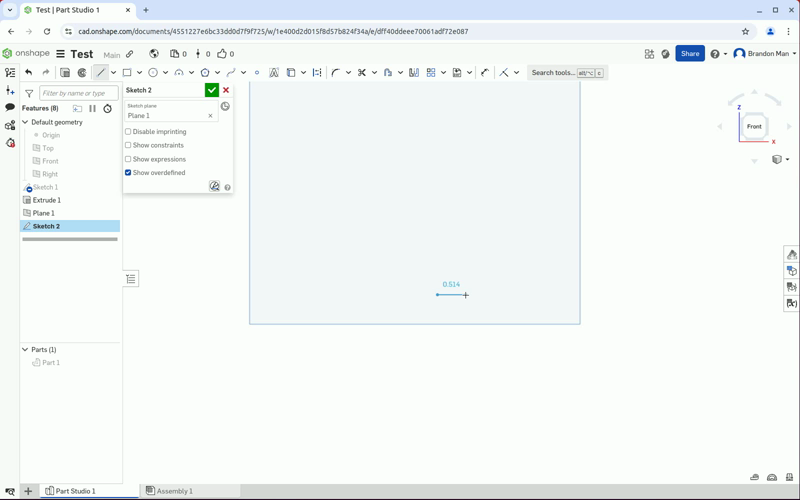
scroll(-6)
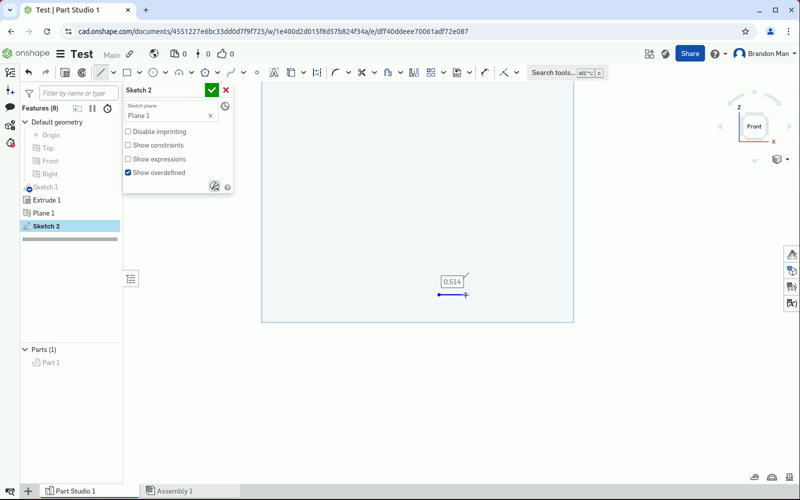
scroll(-6)
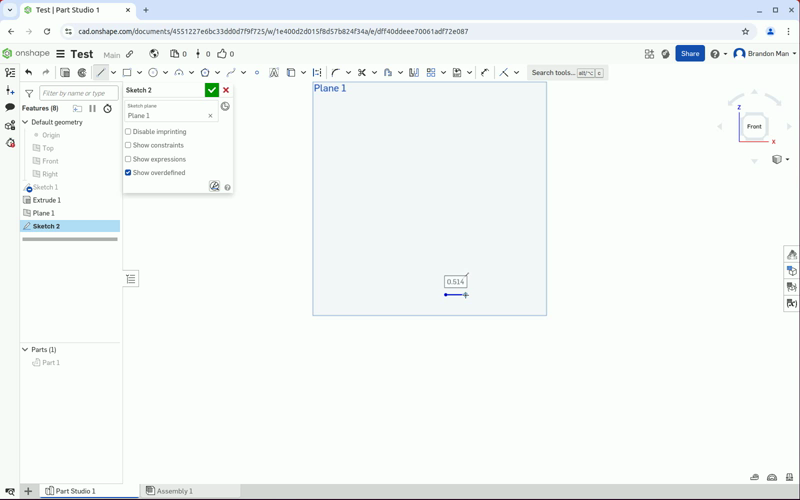
scroll(-6)
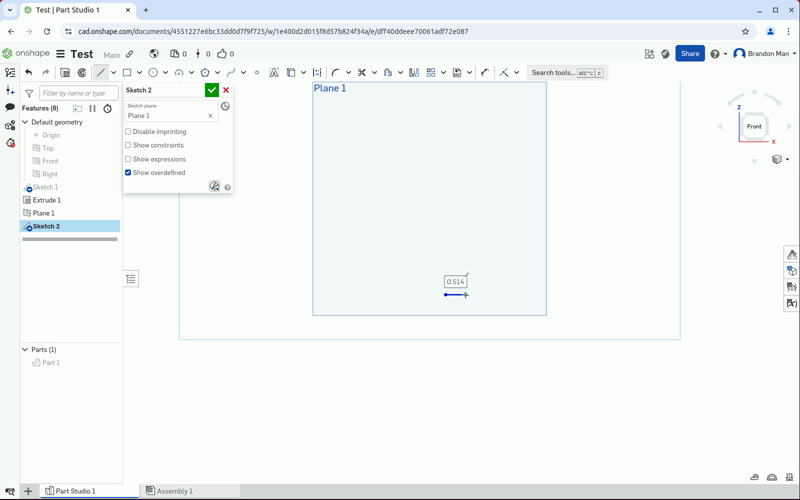
scroll(-6)
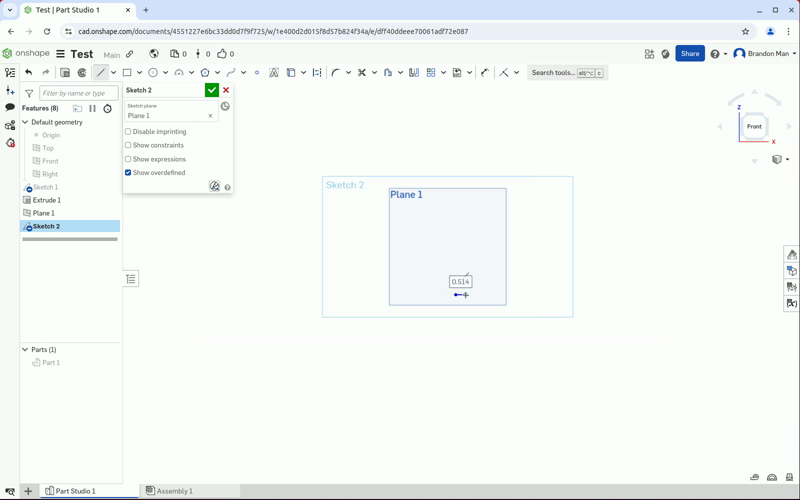
scroll(-6)
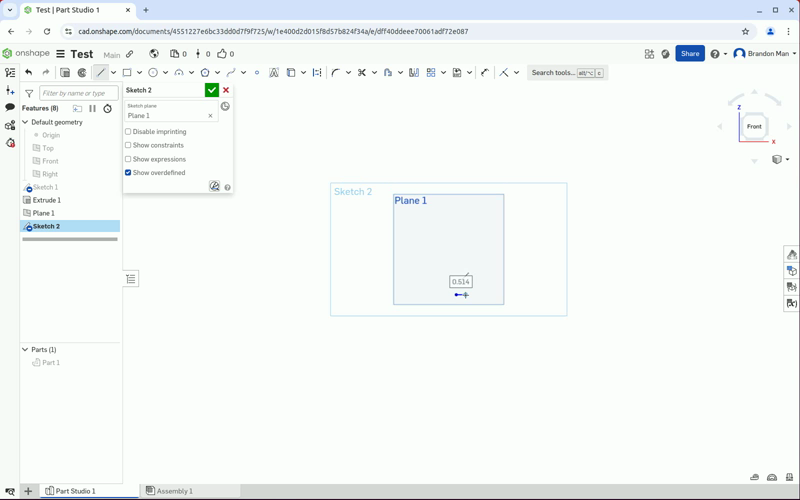
scroll(-6)
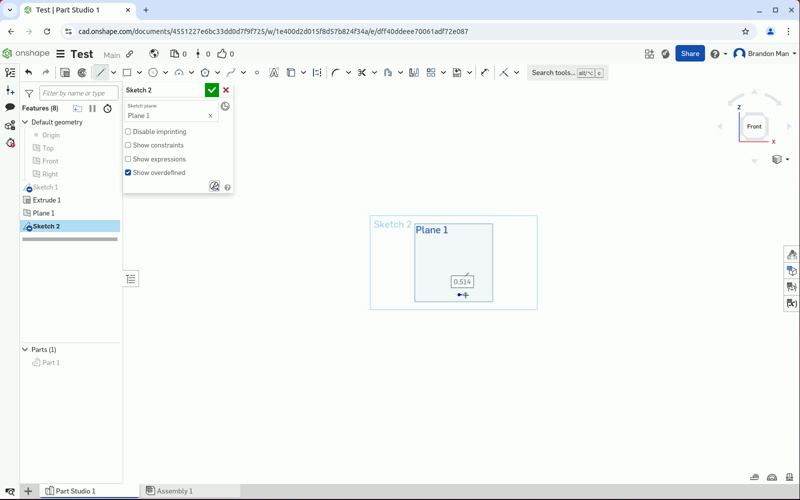
scroll(-6)
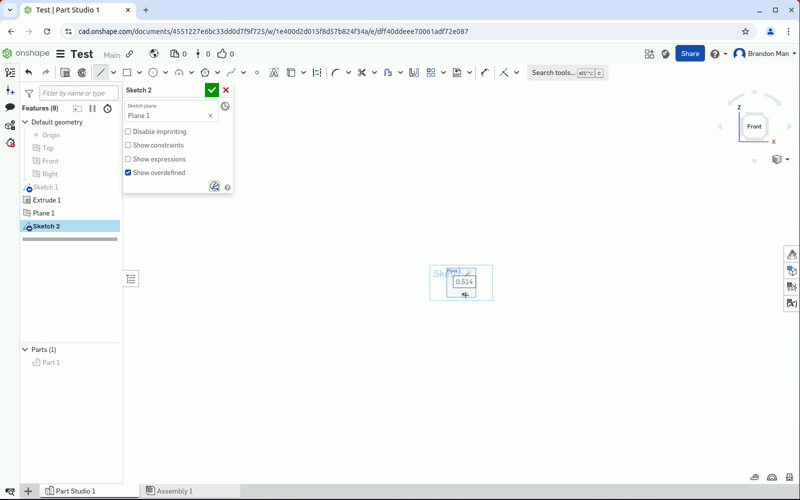
key_up(shift)
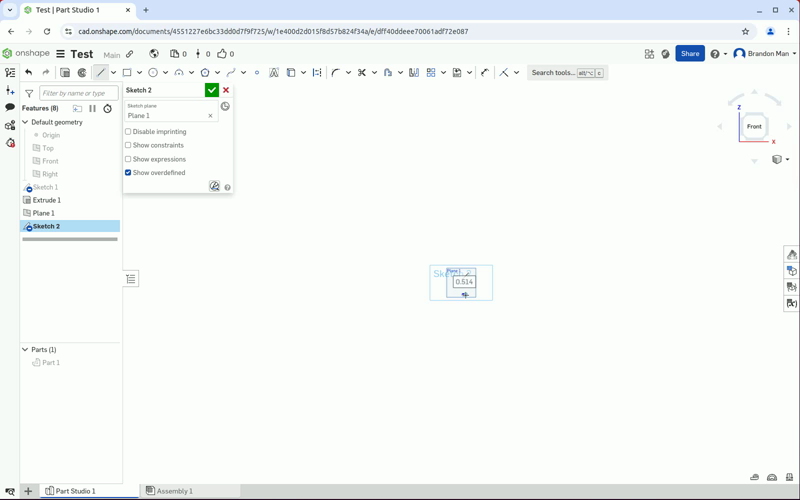
key_down(shift)
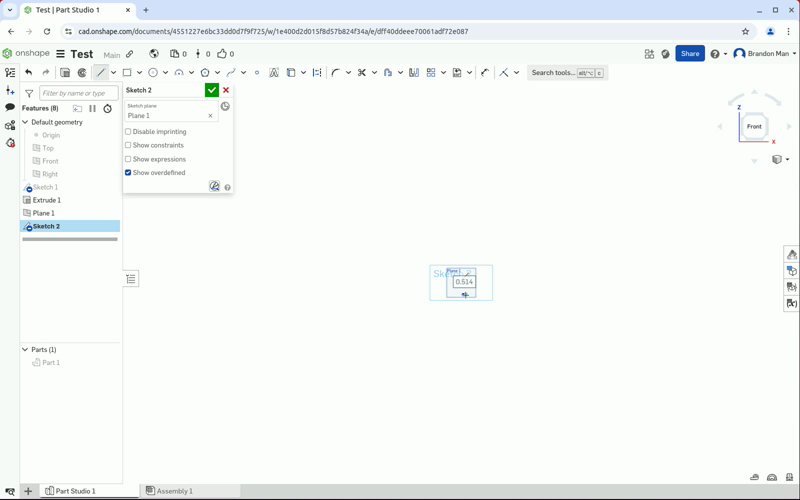
mouse_move(495, 294)
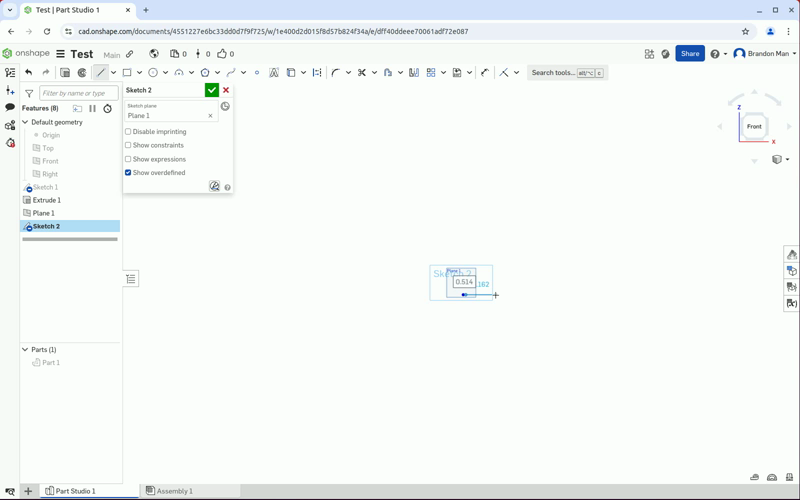
mouse_move(465, 286)
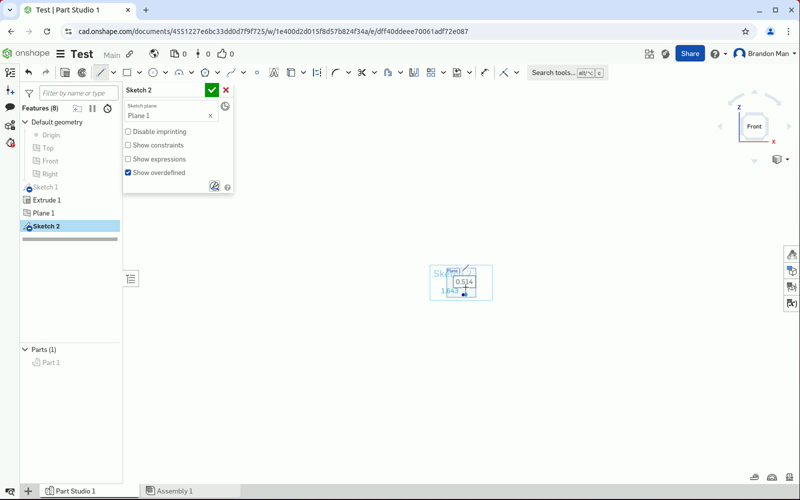
click(465, 286)
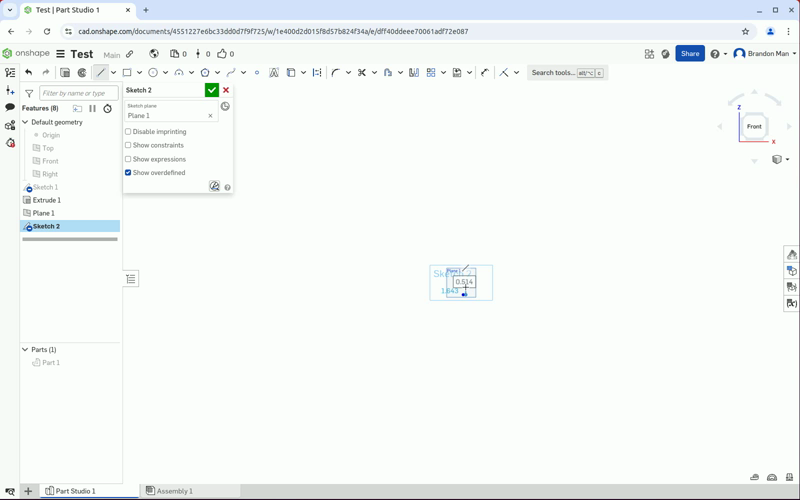
key_up(shift)
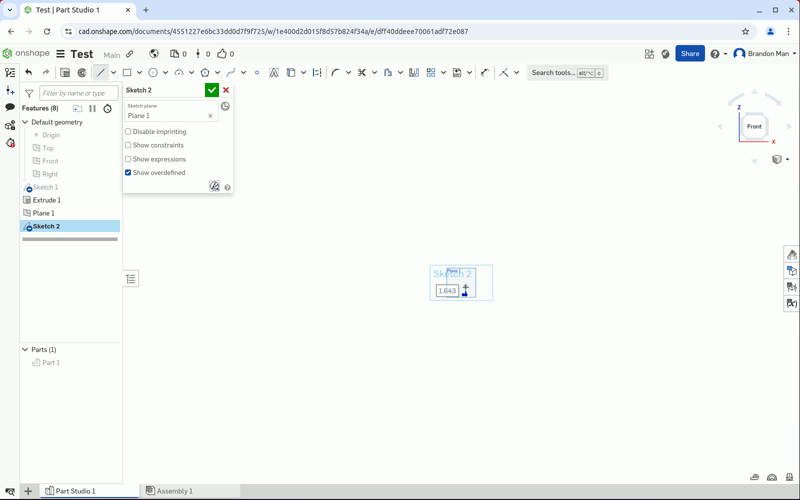
key_down(shift)
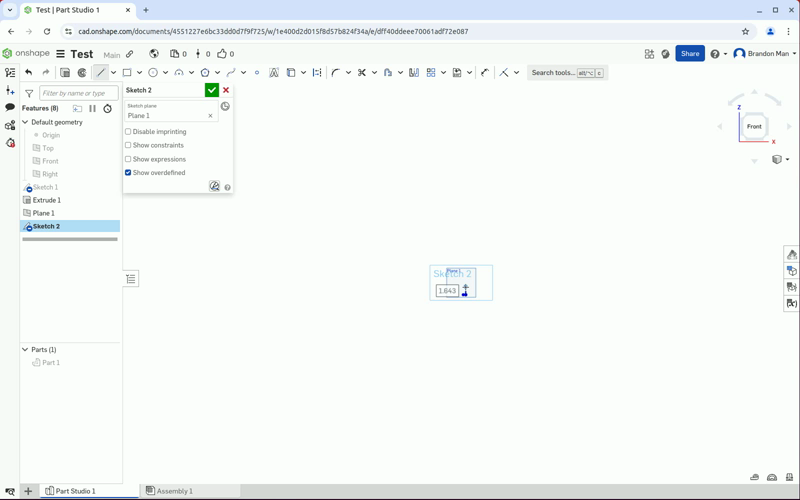
mouse_move(495, 286)
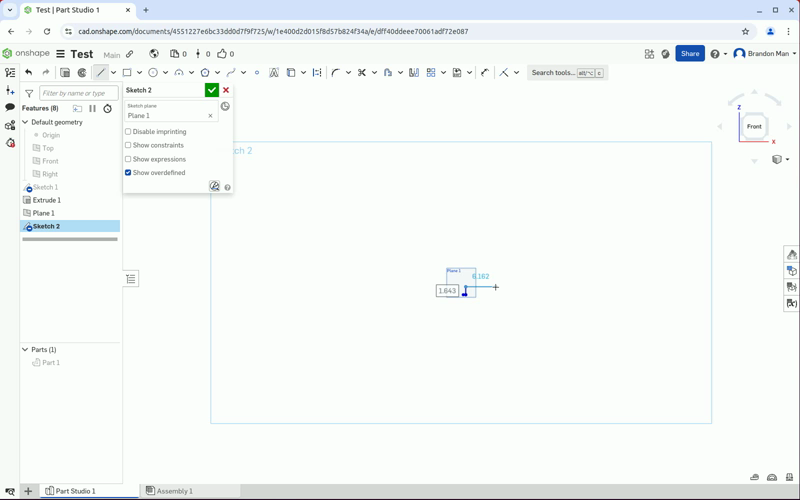
mouse_move(463, 286)
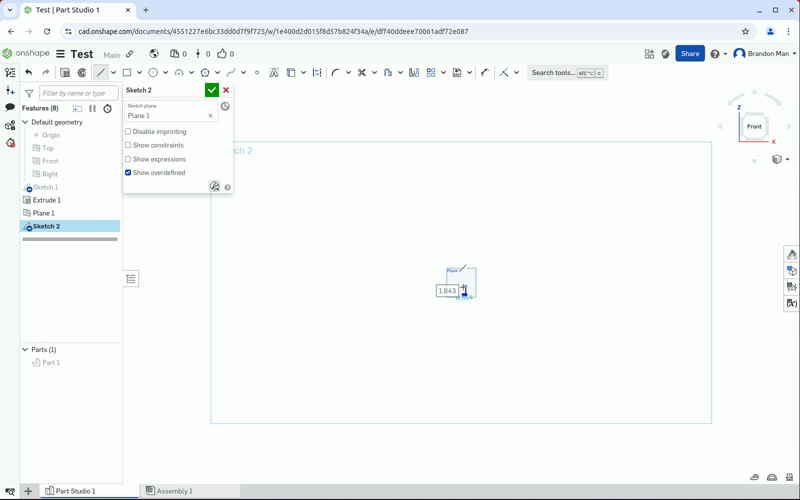
scroll(6)
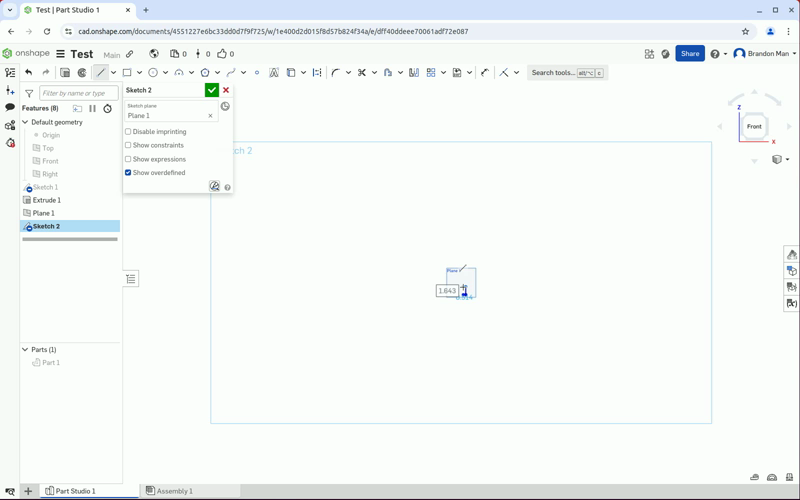
scroll(6)
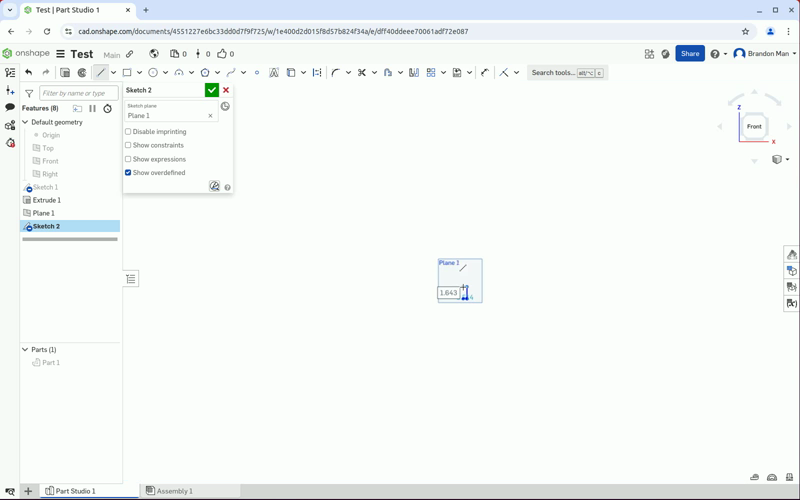
scroll(6)
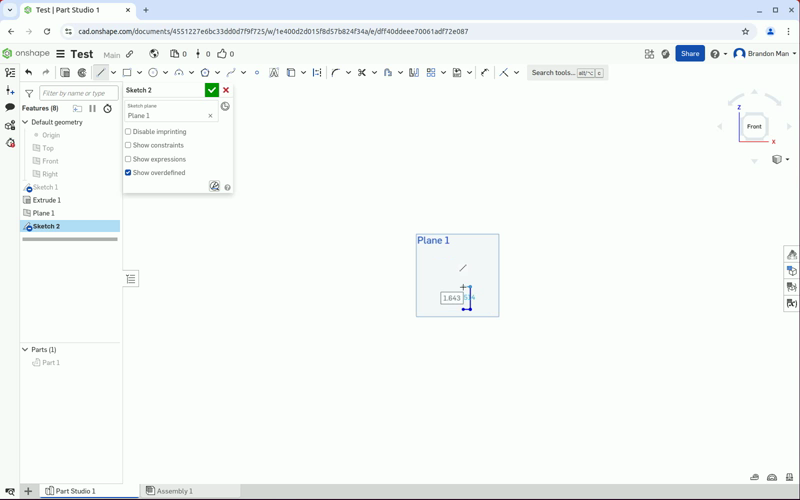
scroll(6)
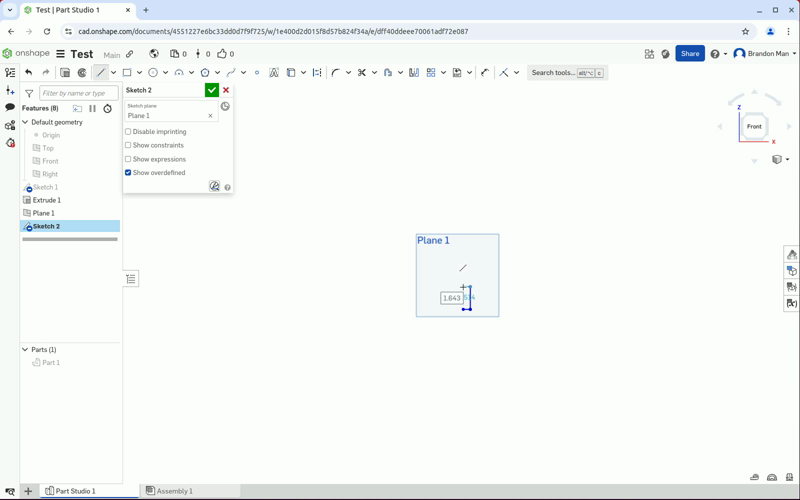
scroll(6)
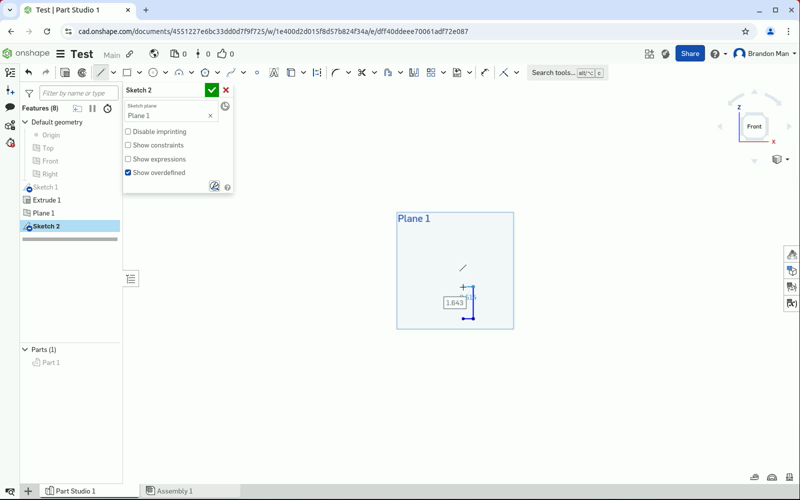
scroll(6)
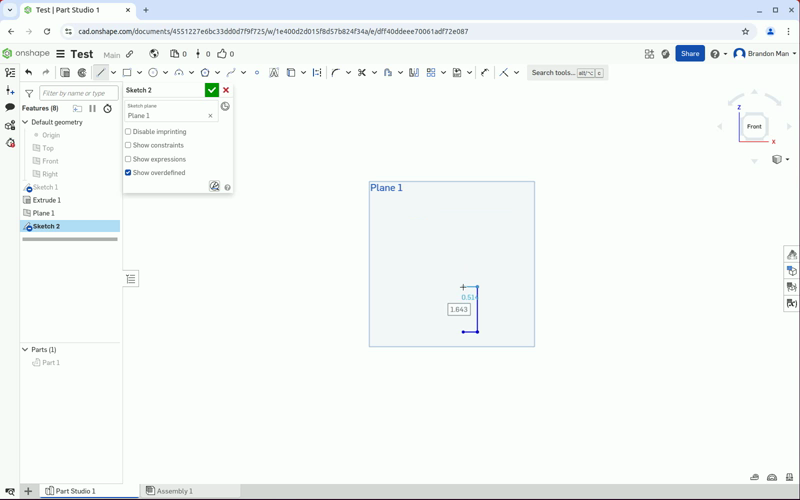
scroll(6)
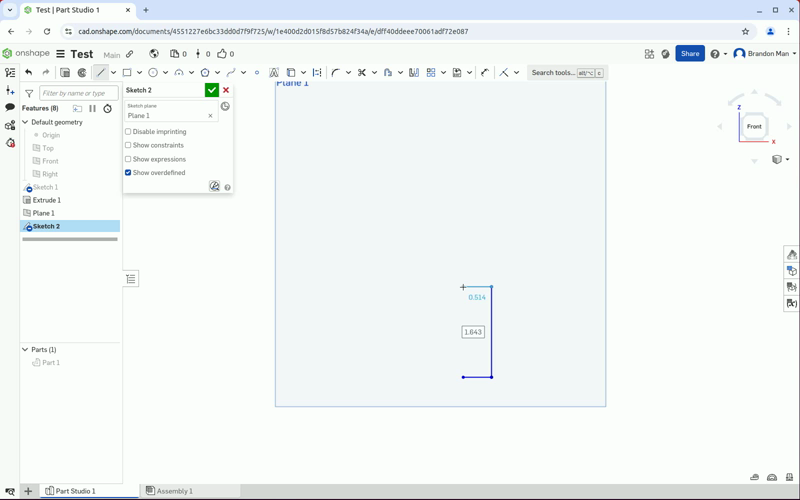
click(463, 286)
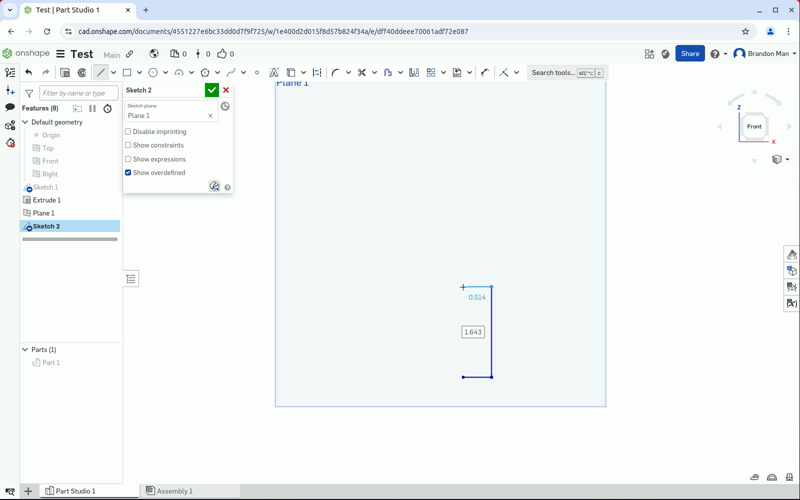
scroll(-6)
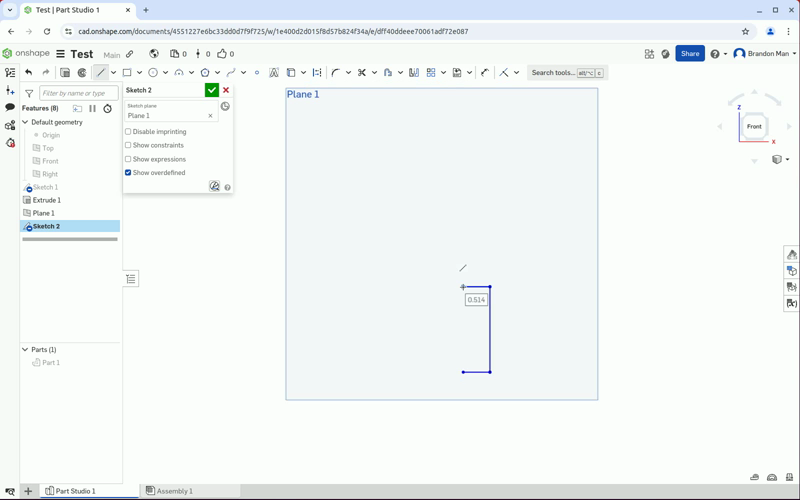
scroll(-6)
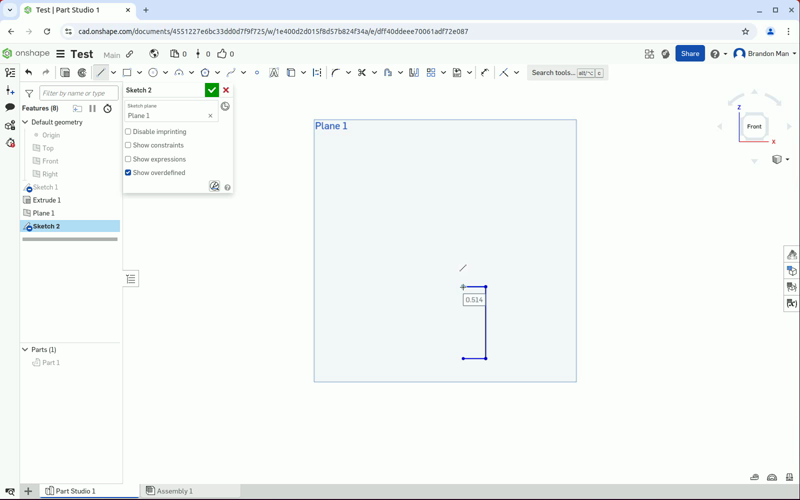
scroll(-6)
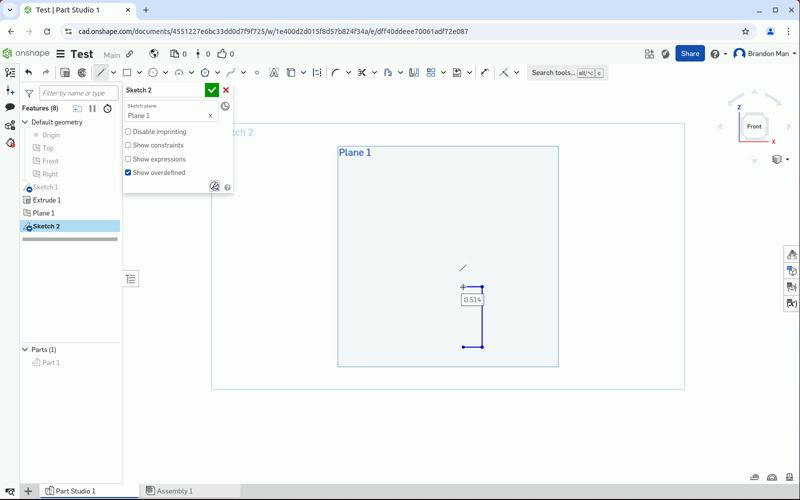
scroll(-6)
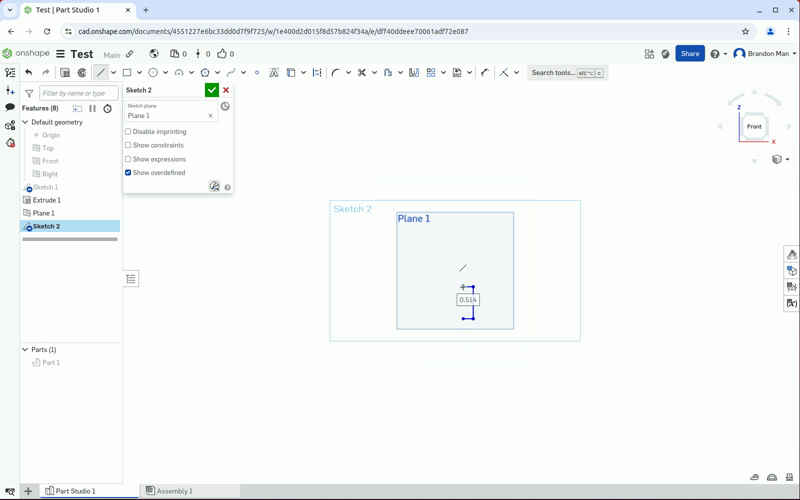
scroll(-6)
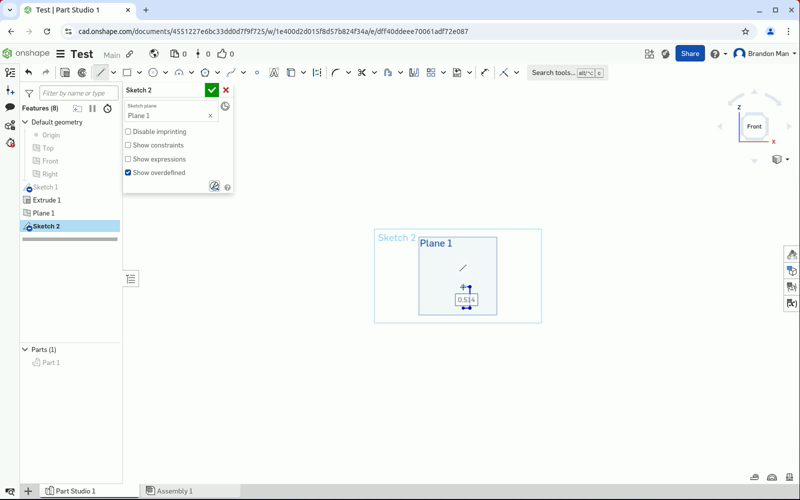
scroll(-6)
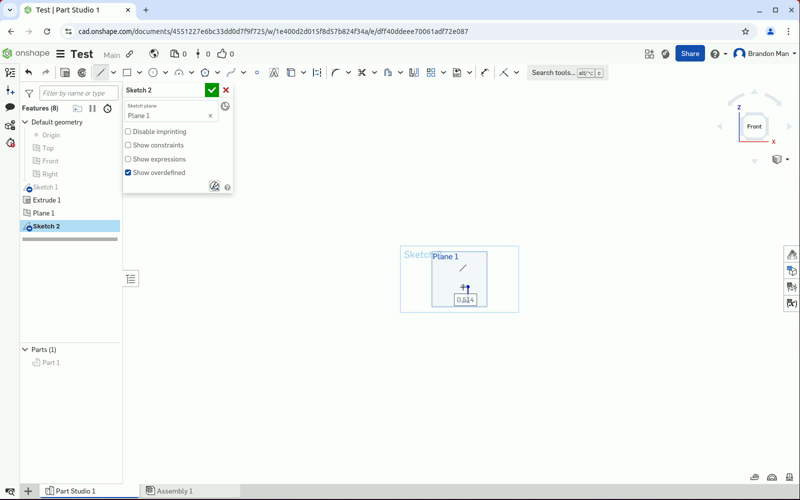
scroll(-6)
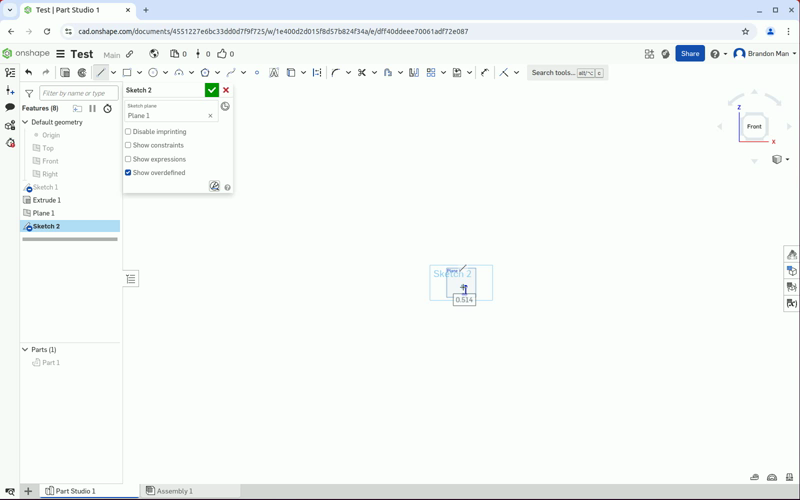
key_up(shift)
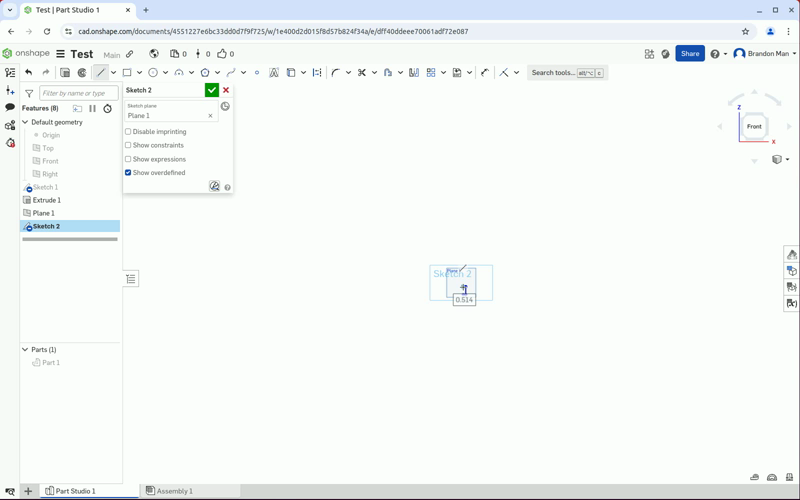
mouse_move(493, 286)
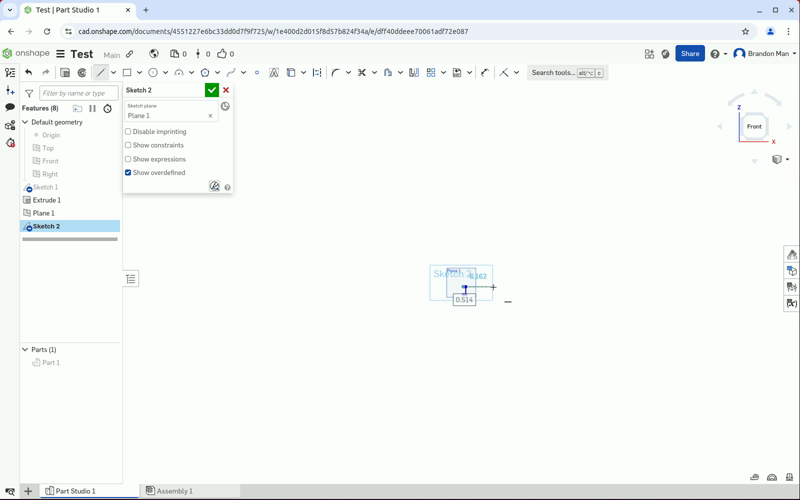
key_down(shift)
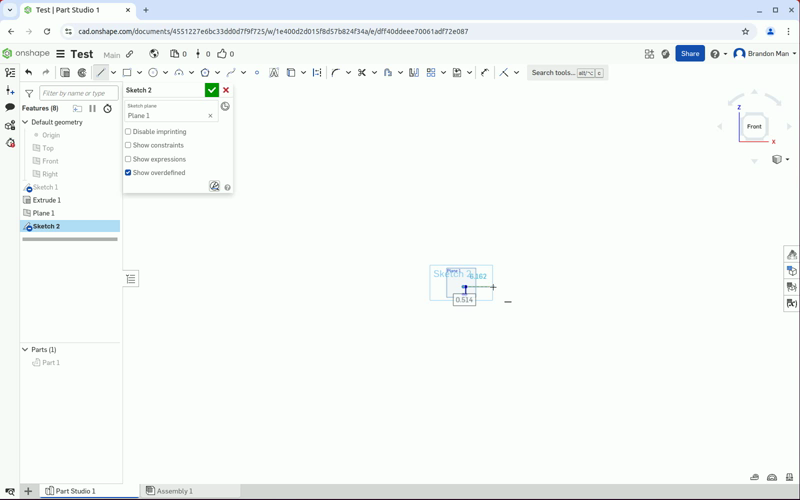
mouse_move(463, 294)
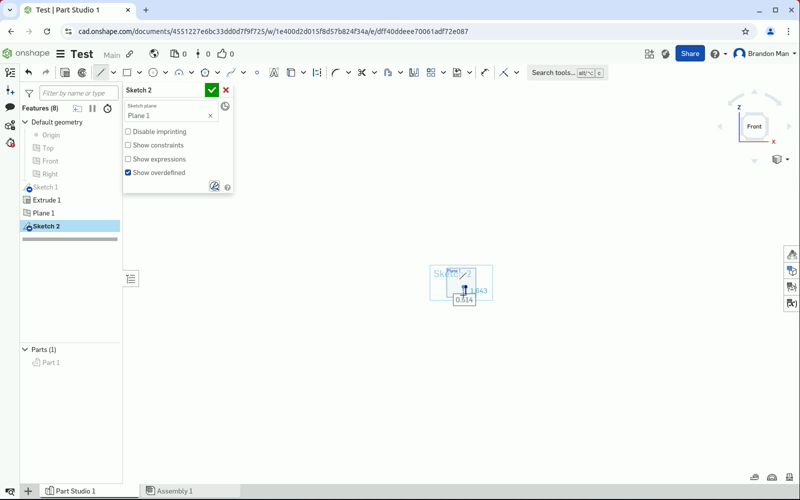
scroll(6)
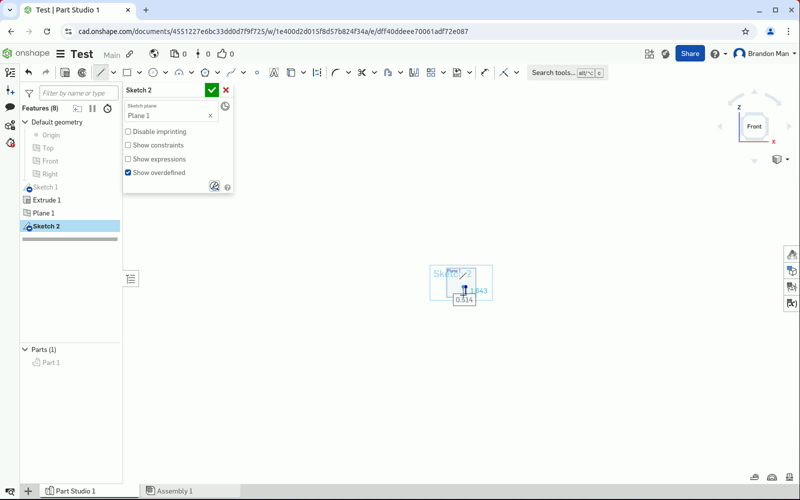
scroll(6)
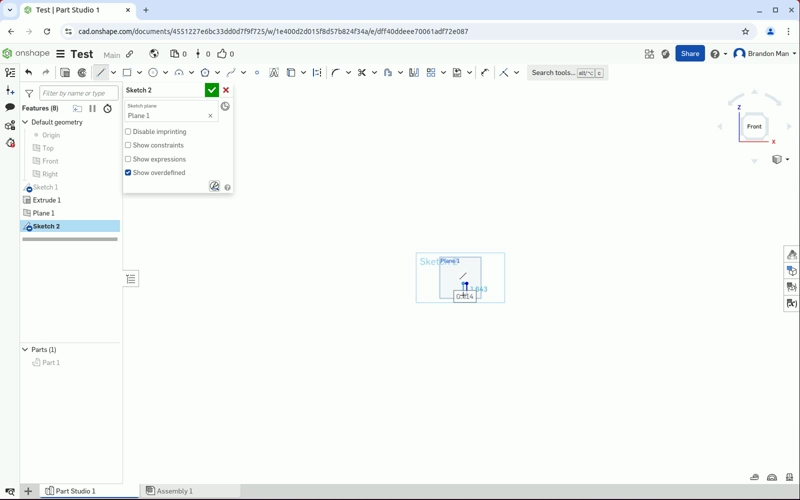
scroll(6)
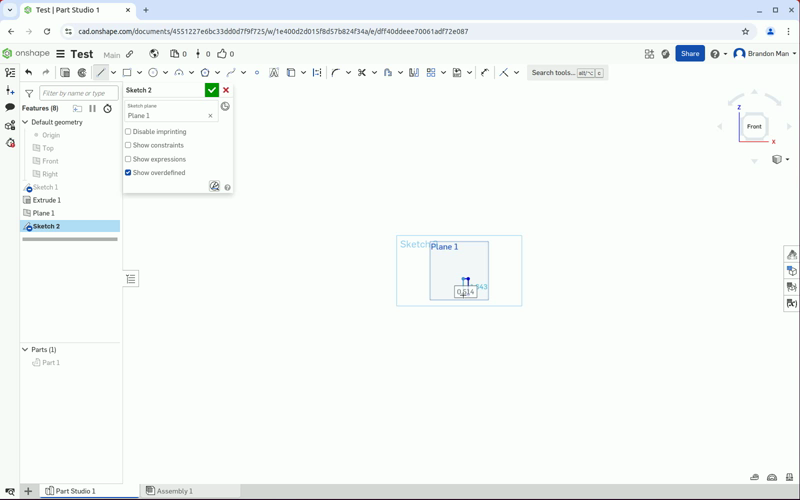
scroll(6)
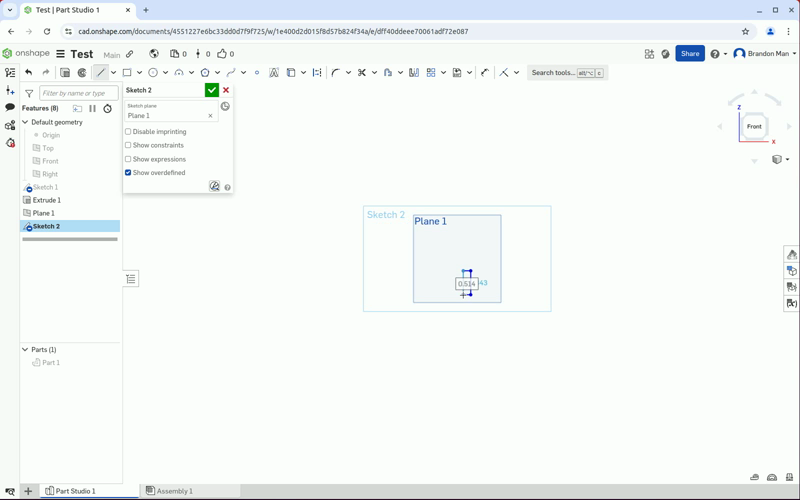
scroll(6)
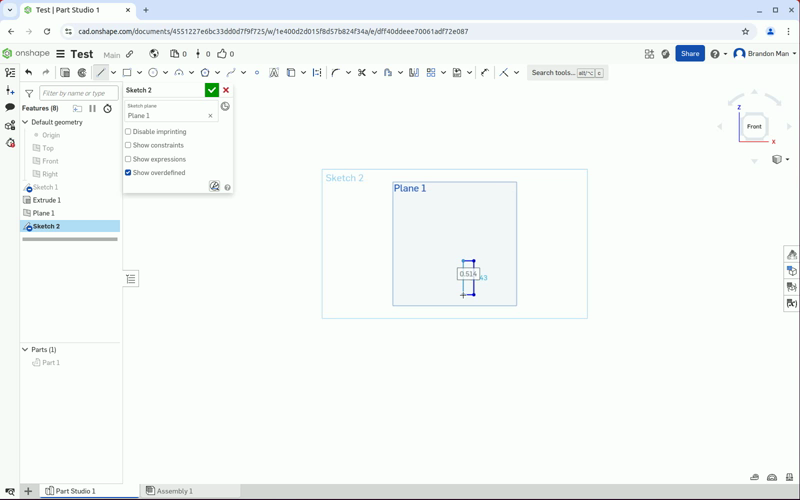
scroll(6)
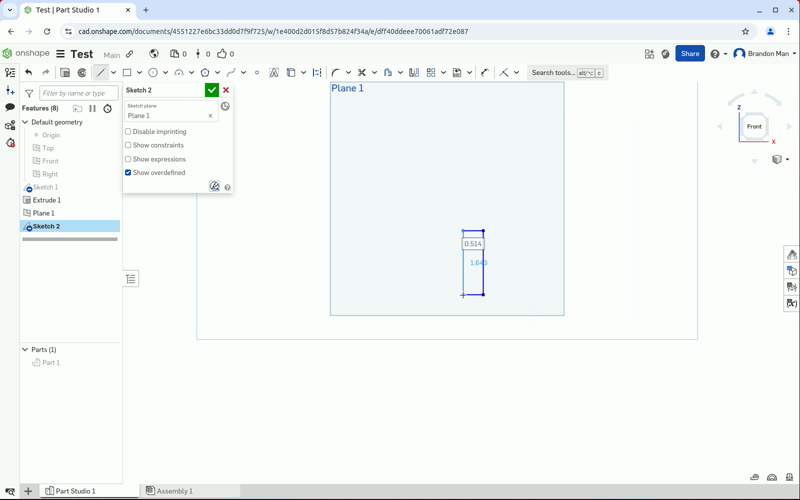
scroll(6)
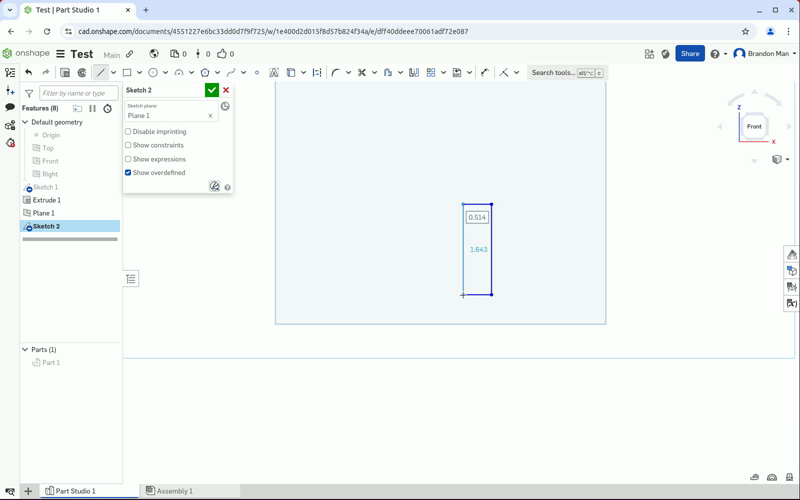
key_up(shift)
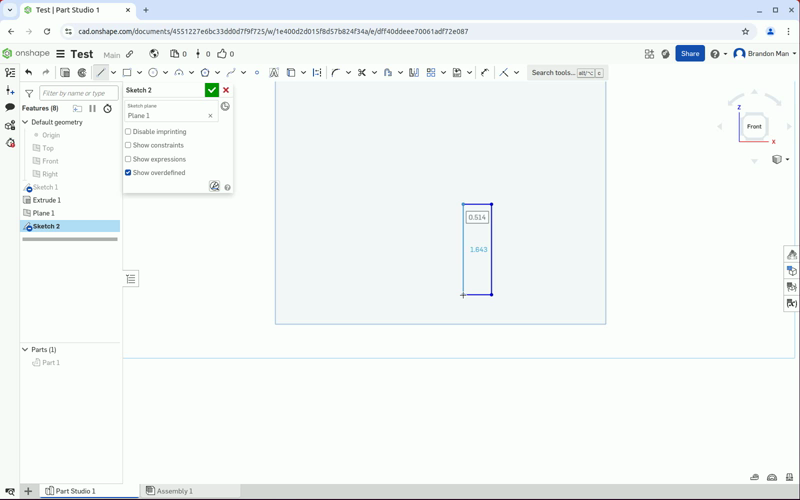
click(463, 294)
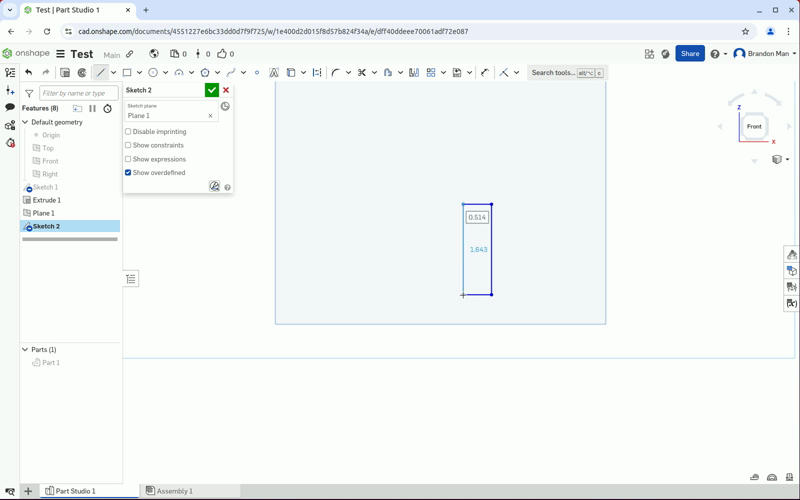
scroll(-6)
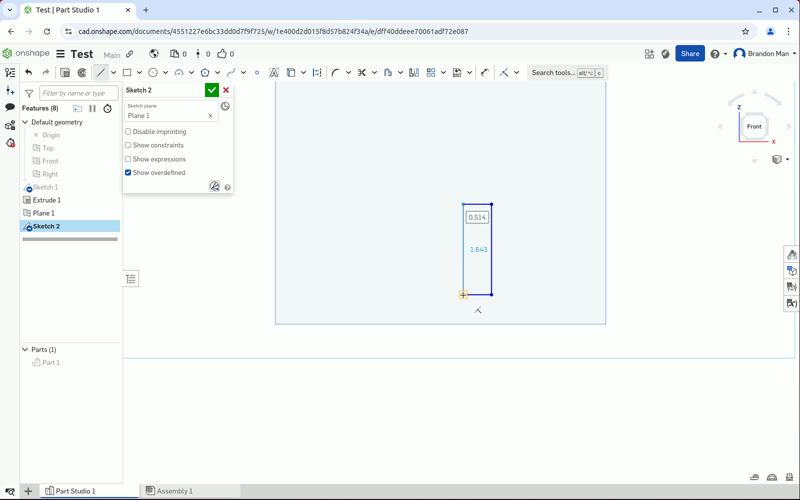
scroll(-6)
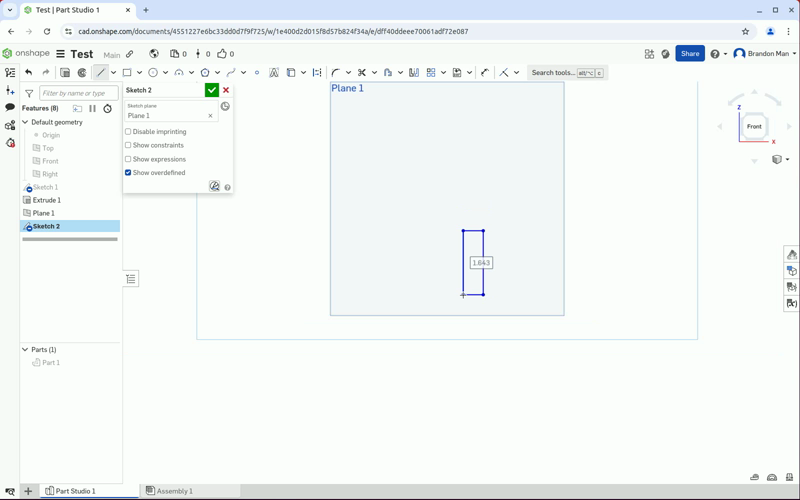
scroll(-6)
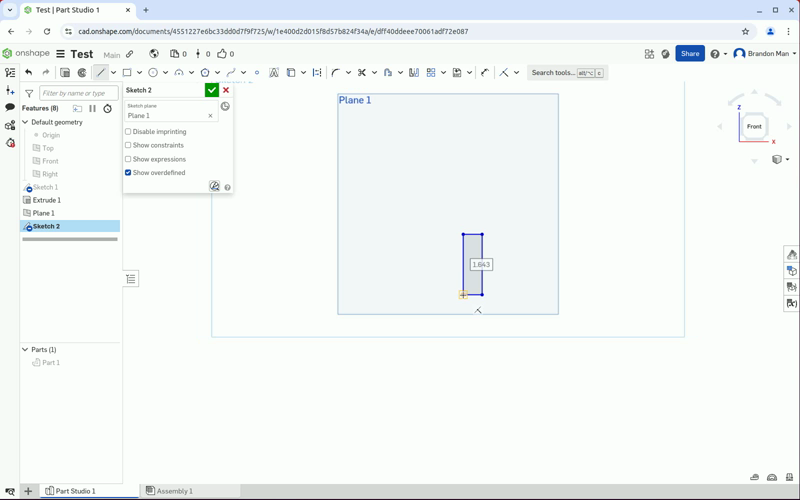
scroll(-6)
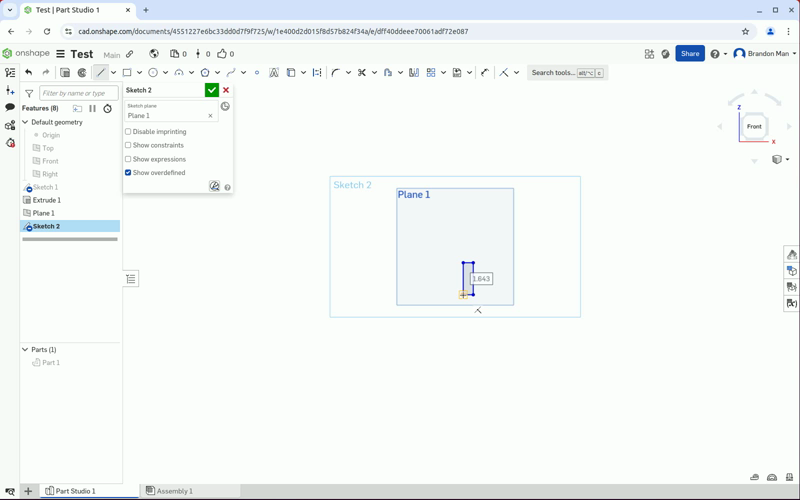
scroll(-6)
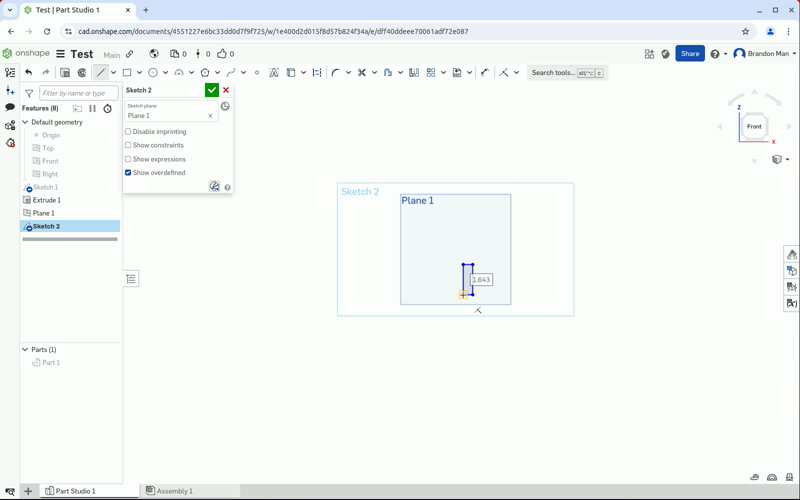
scroll(-6)
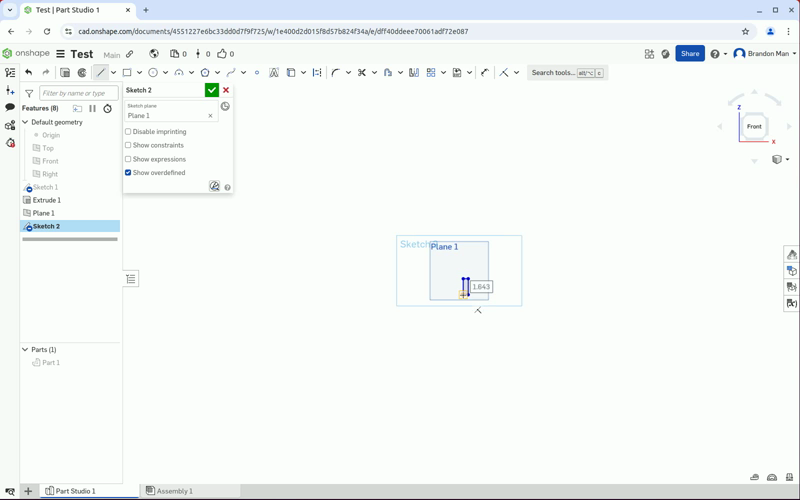
scroll(-6)
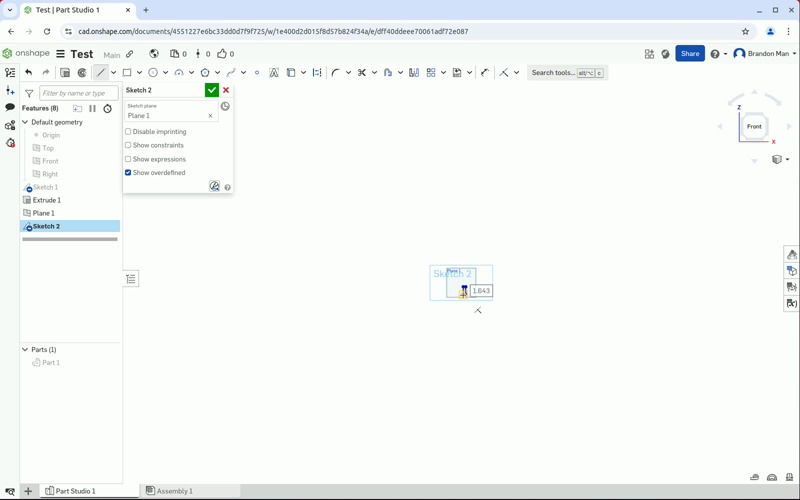
key(esc)
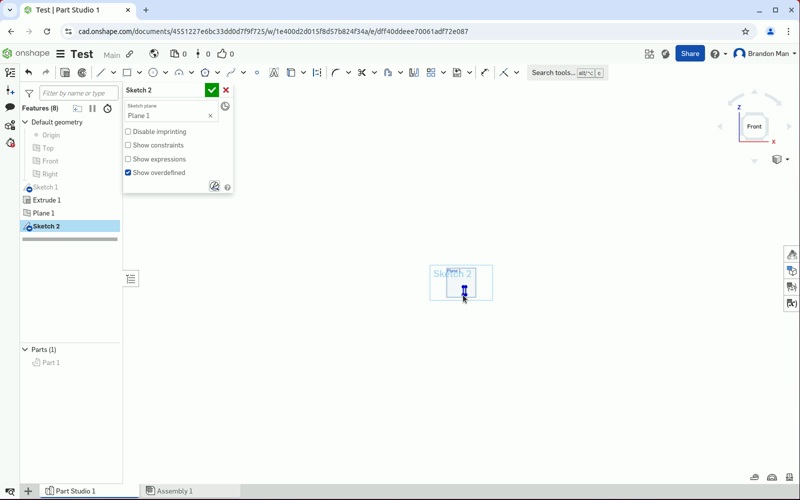
mouse_move(464, 294)
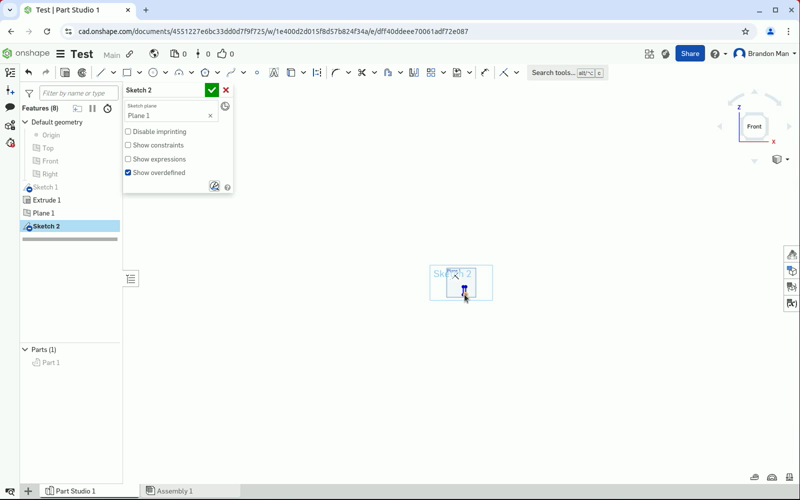
scroll(6)
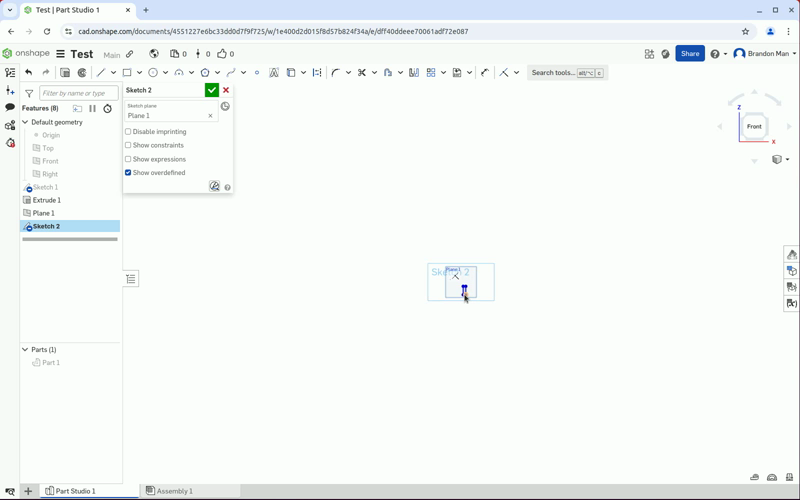
scroll(6)
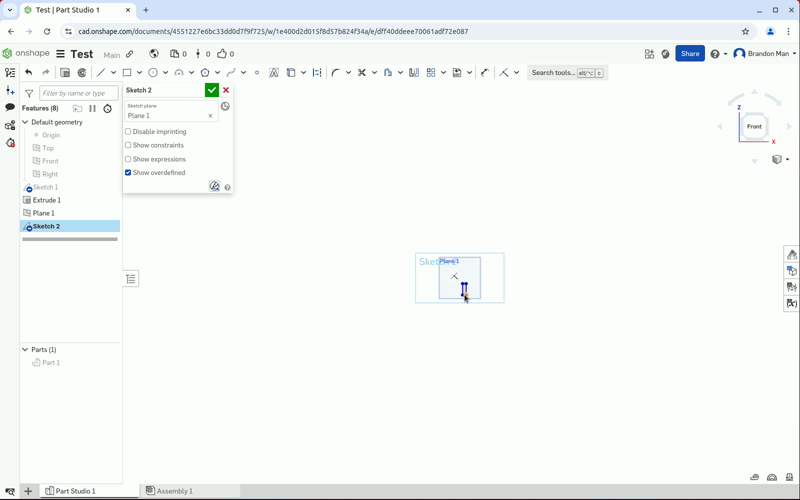
scroll(6)
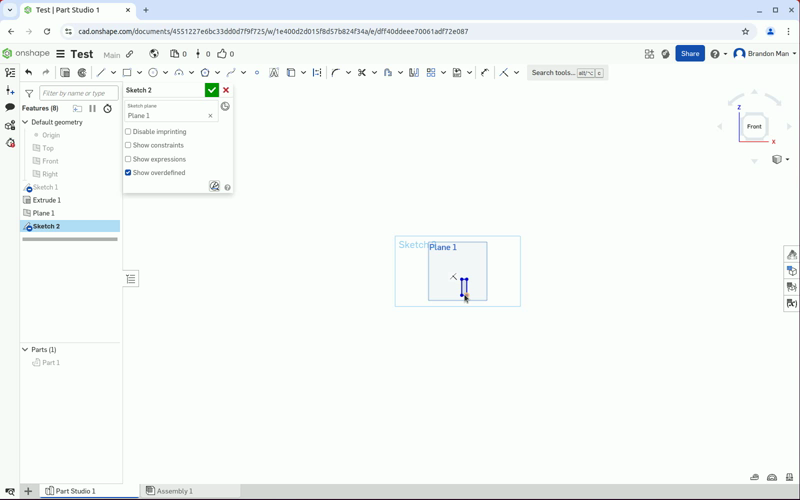
scroll(6)
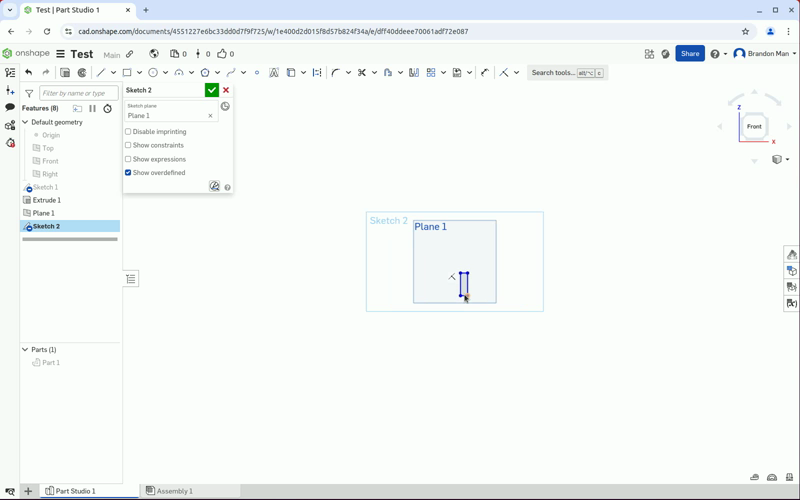
scroll(6)
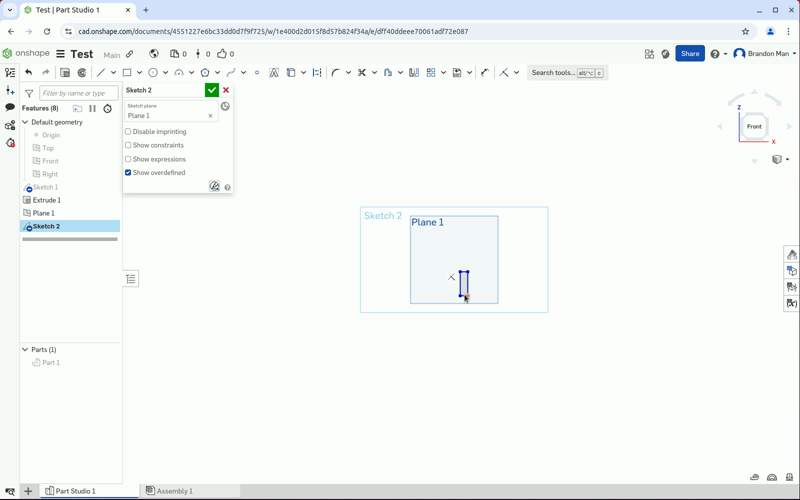
scroll(6)
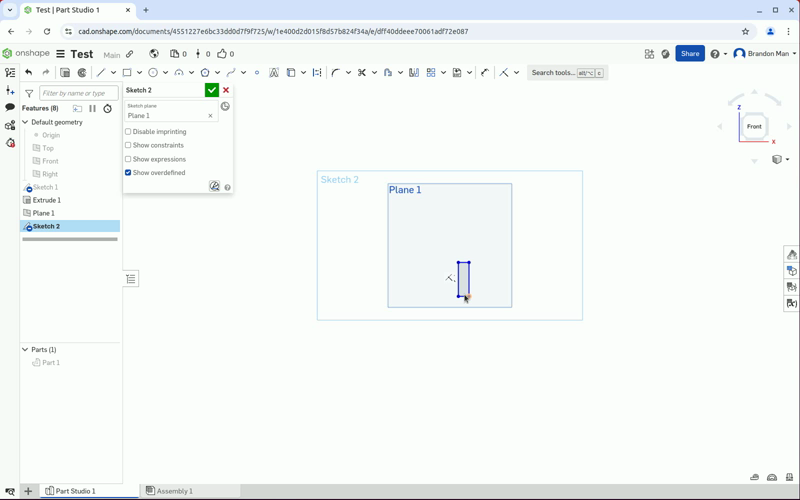
scroll(6)
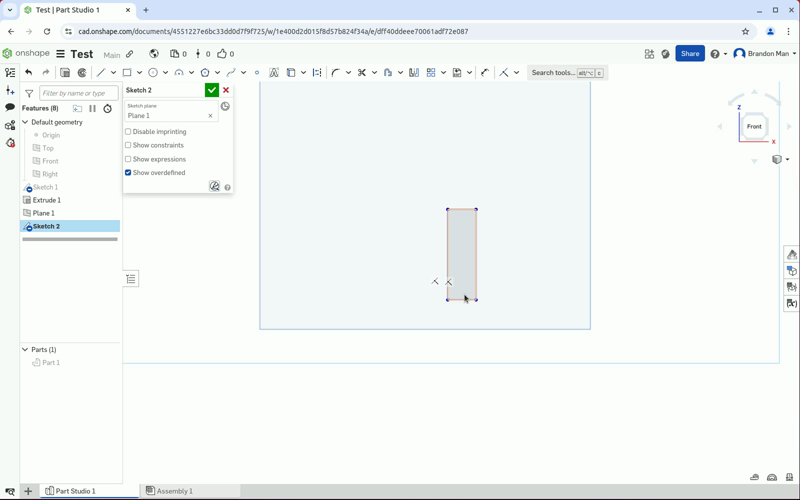
click(464, 294)
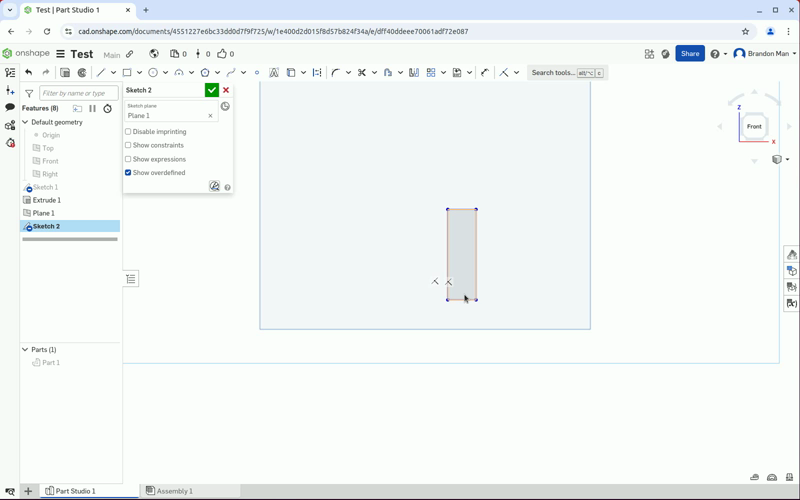
scroll(-6)
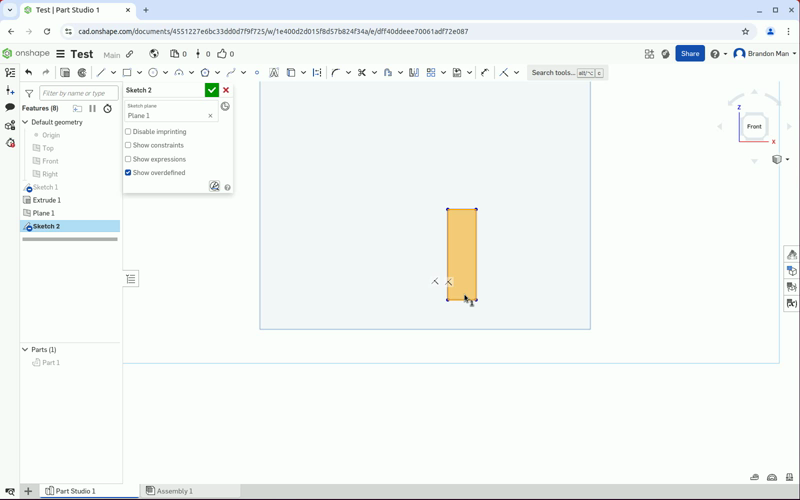
scroll(-6)
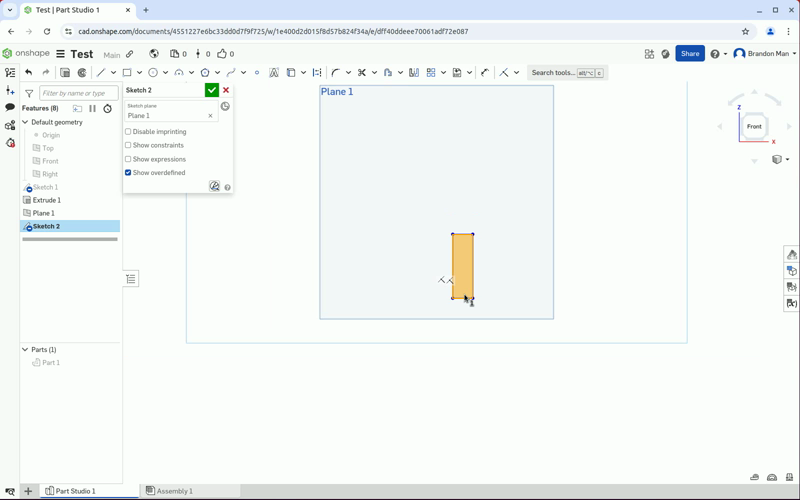
scroll(-6)
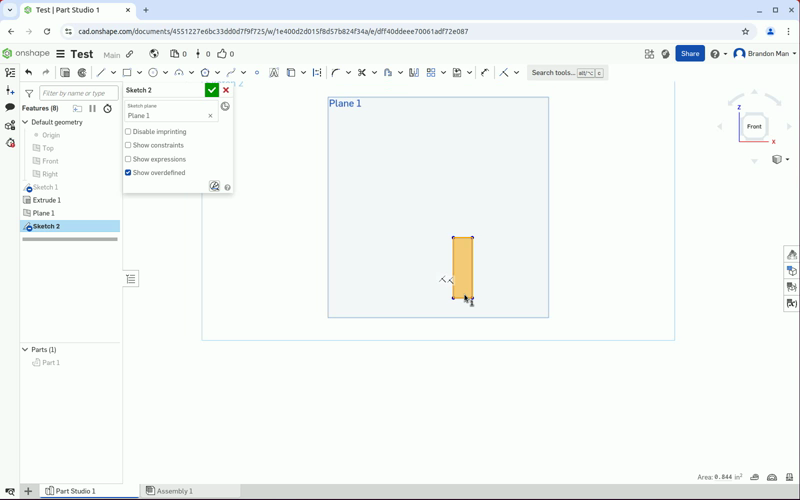
scroll(-6)
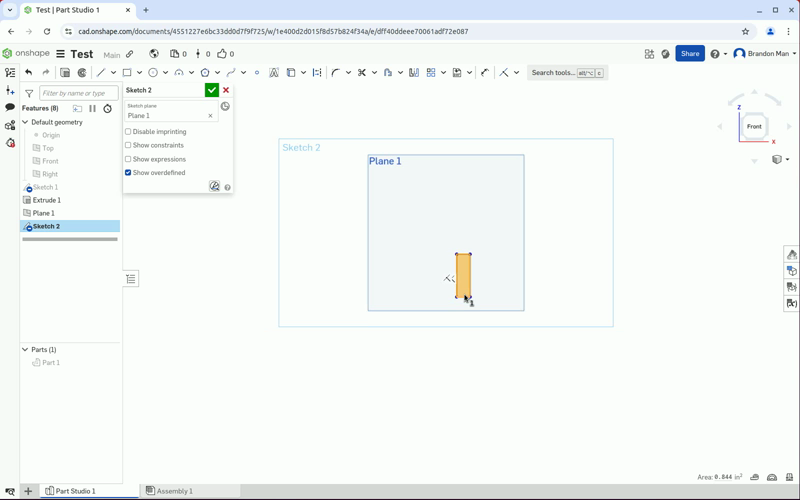
scroll(-6)
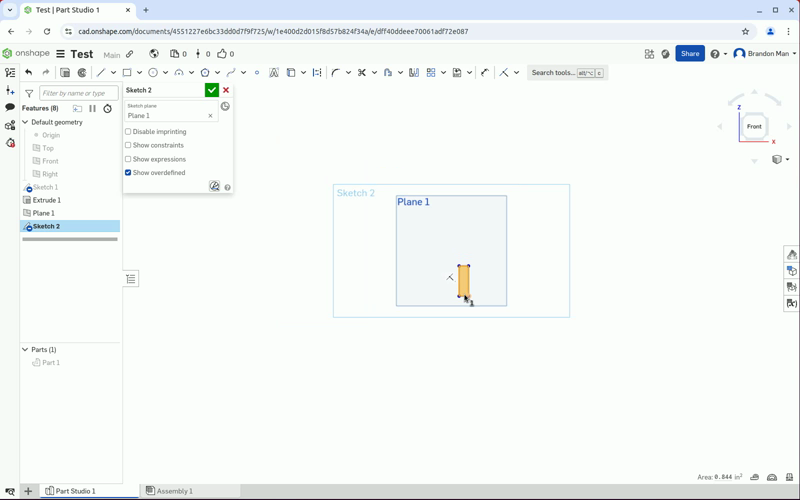
scroll(-6)
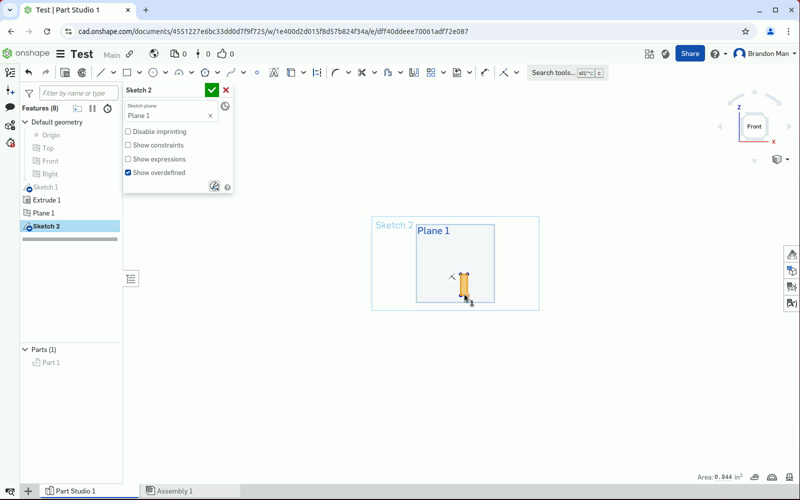
scroll(-6)
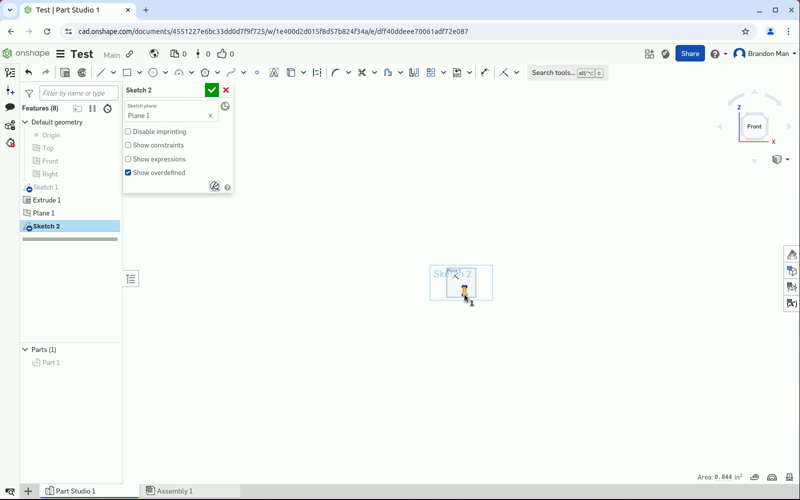
mouse_move(73, 352)
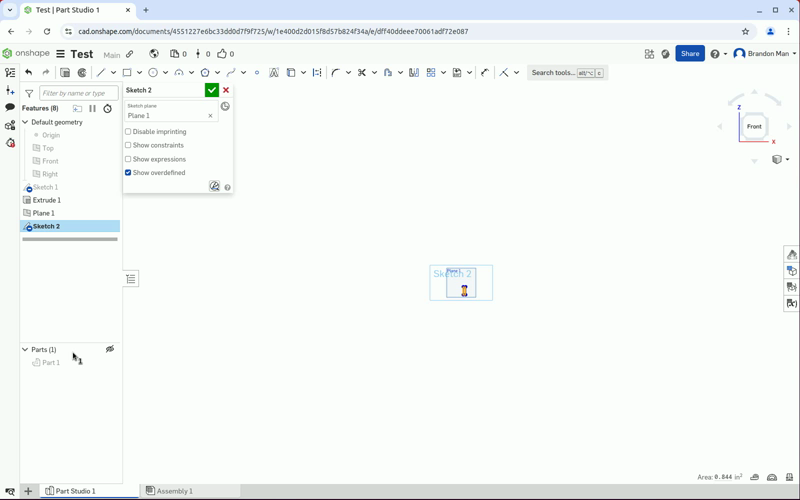
key(shift+y)
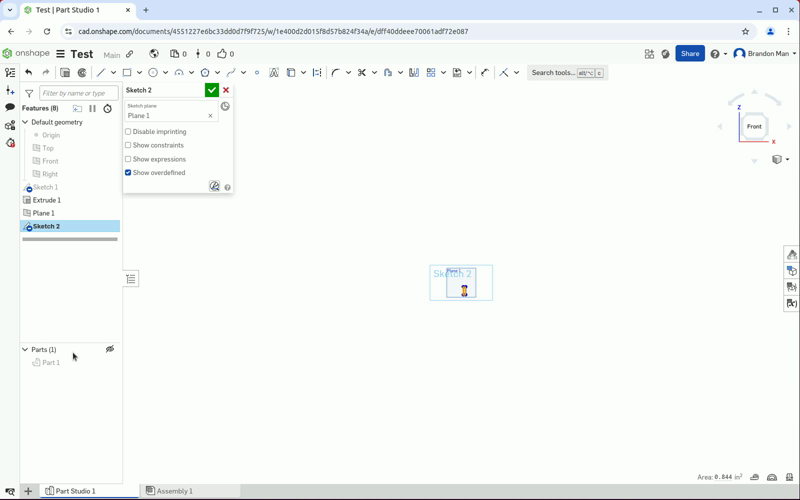
key(shift+e)
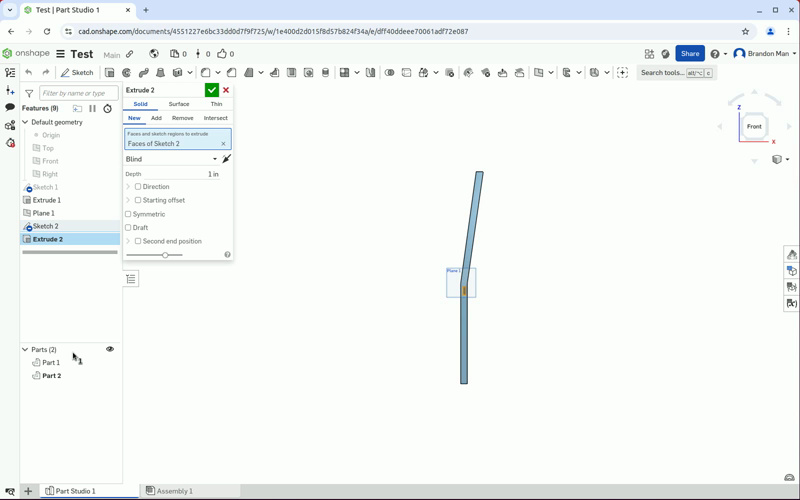
mouse_move(143, 106)
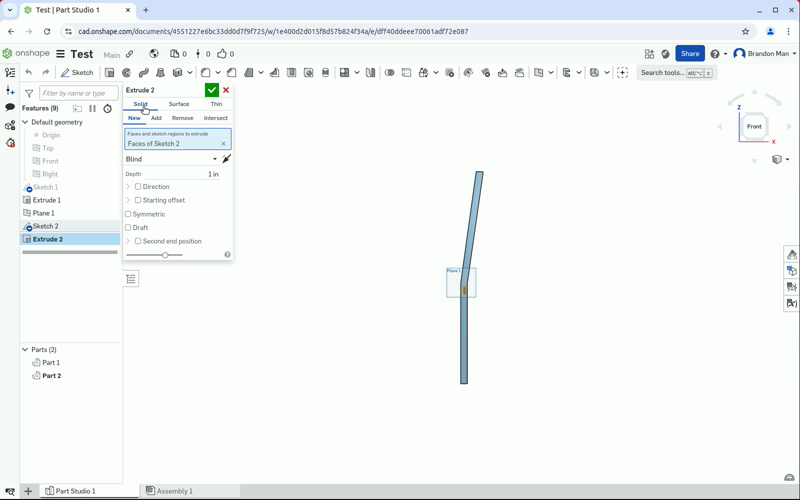
click(143, 106)
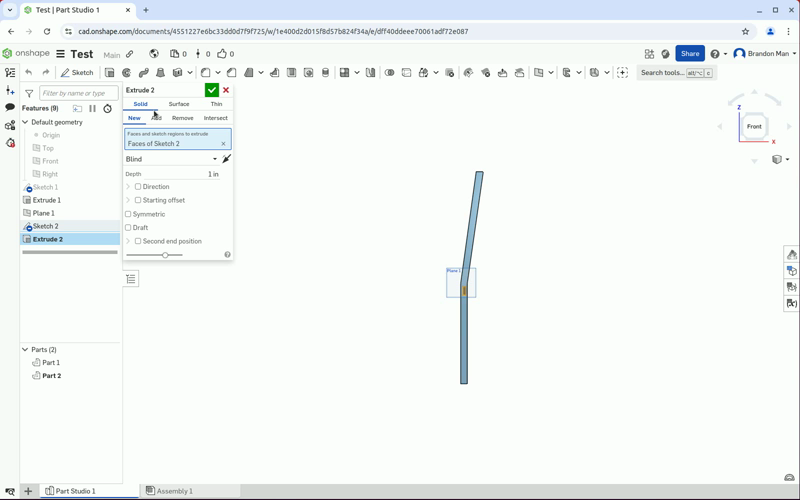
mouse_move(186, 120)
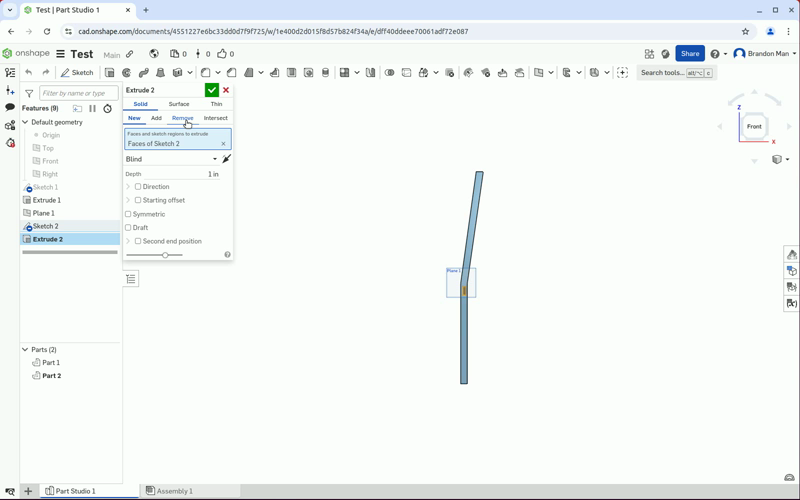
click(186, 120)
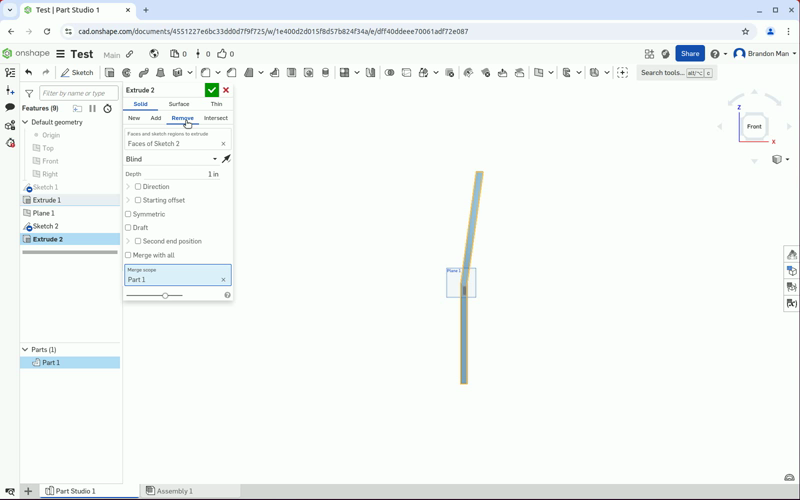
key(tab, 4)
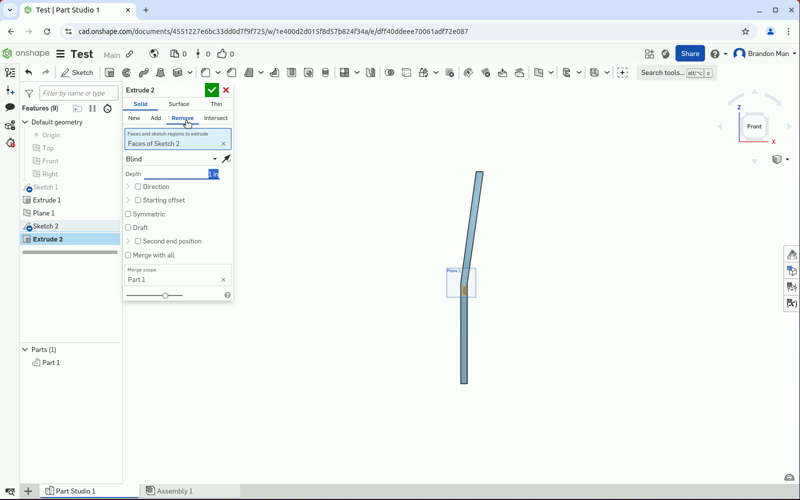
text(0.481)
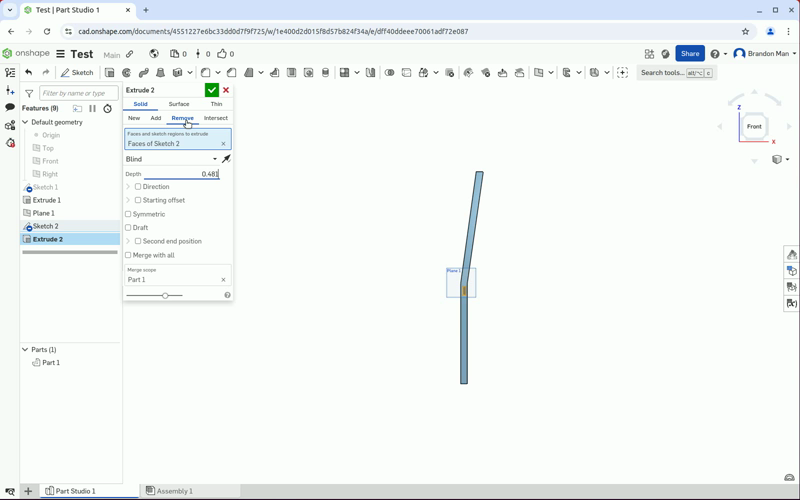
key(tab, 6)
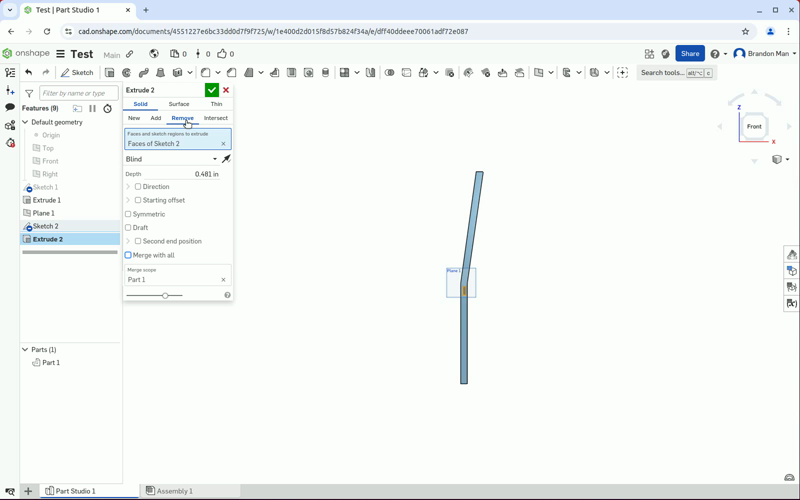
key(space)
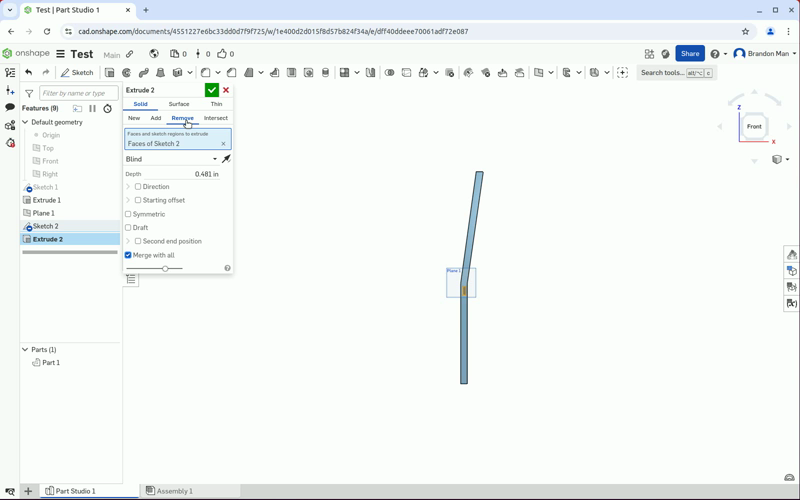
key(enter)
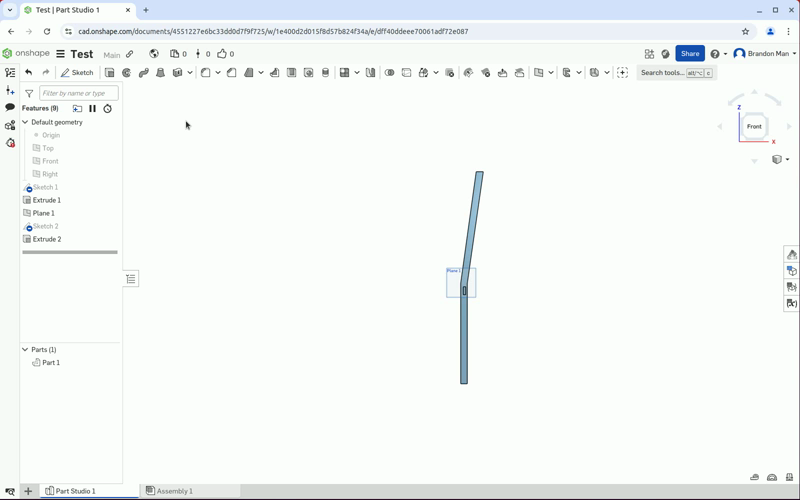
key(shift+h)
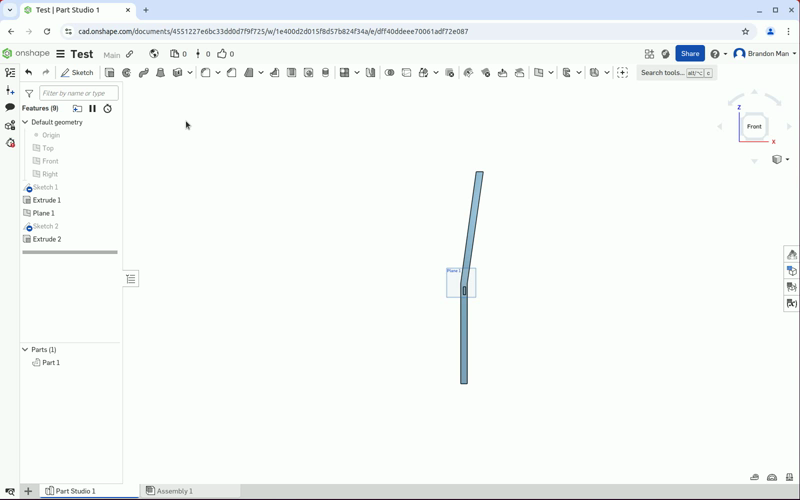
key(shift+h)
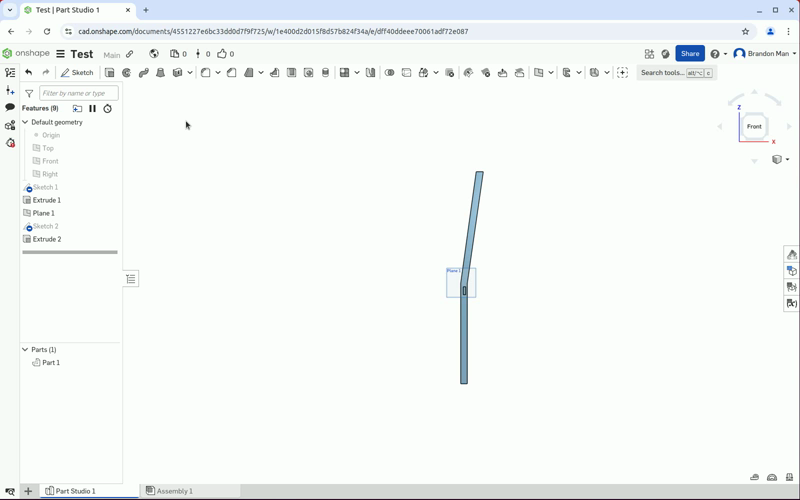
mouse_move(73, 189)
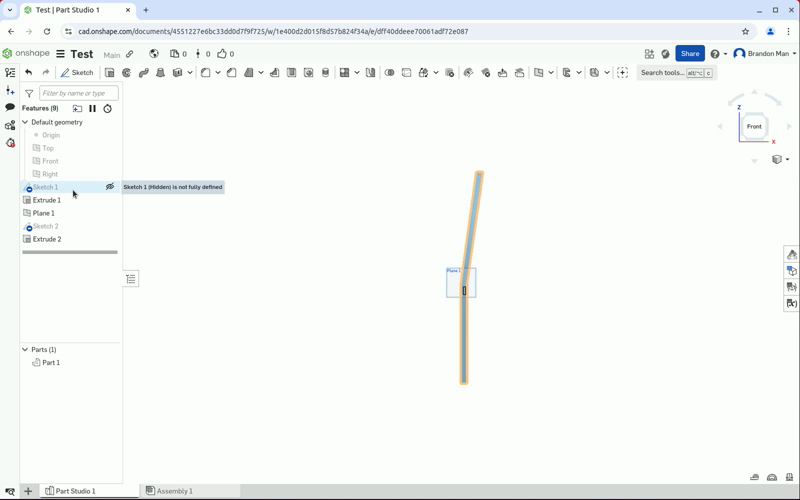
click(73, 189)
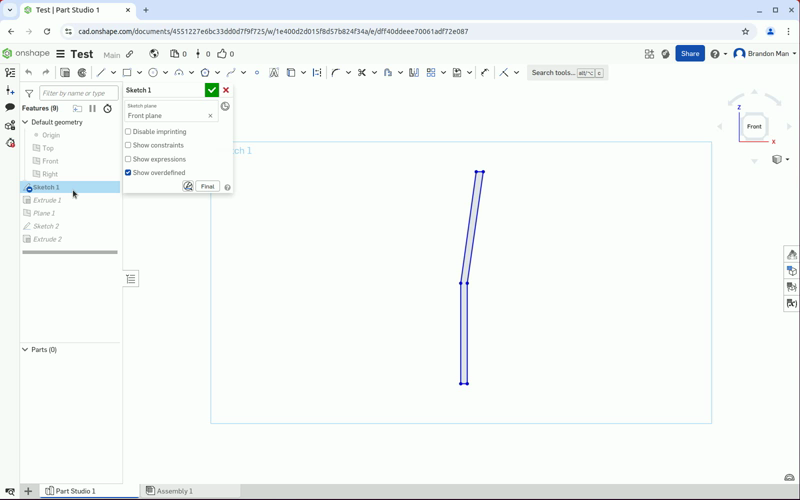
mouse_move(229, 92)
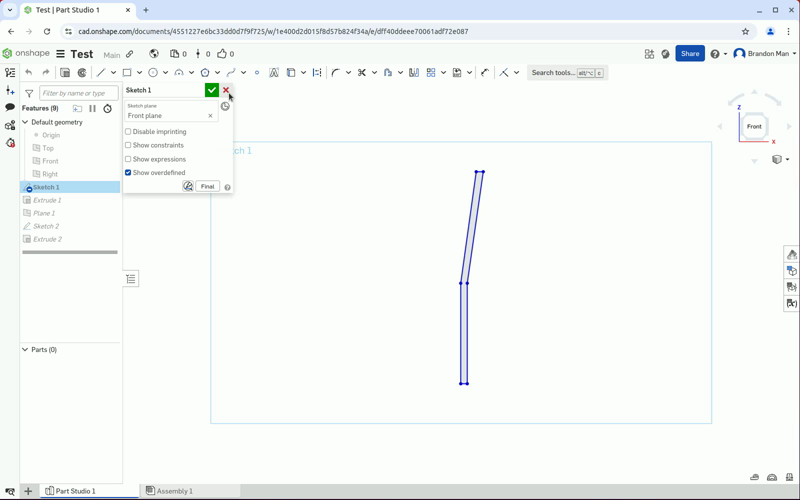
click(229, 92)
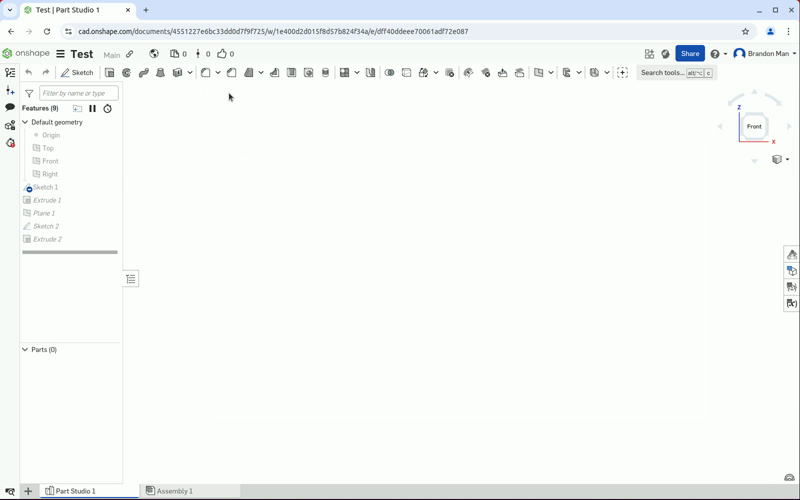
key(shift+s)
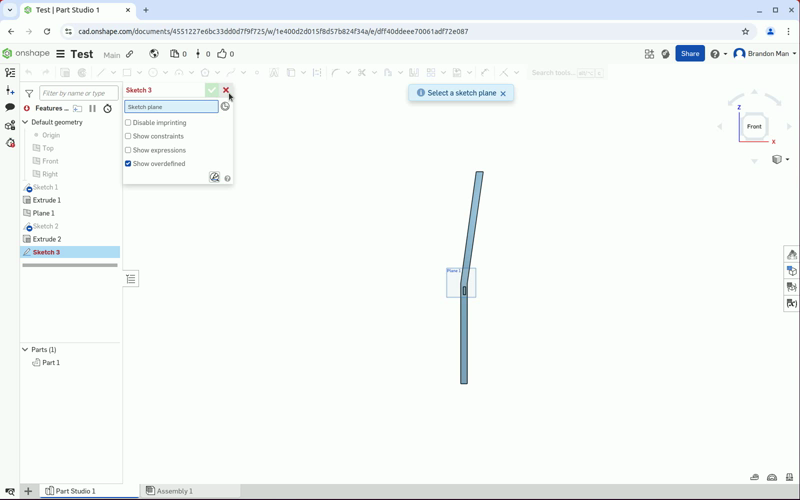
mouse_move(73, 215)
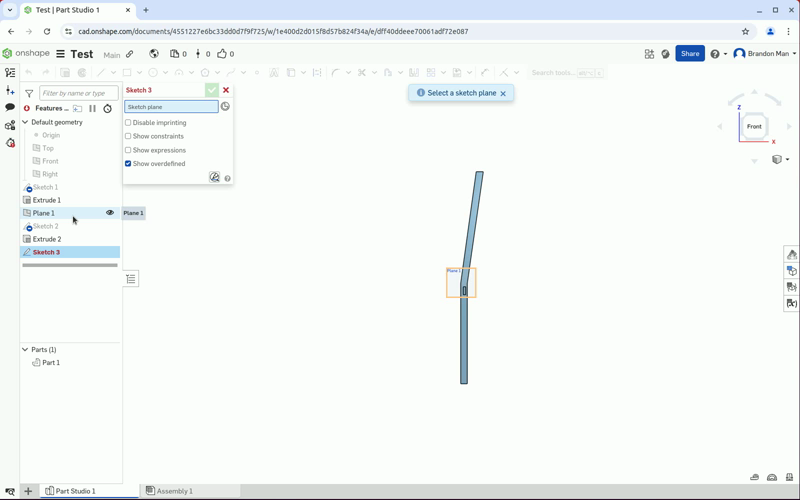
click(73, 215)
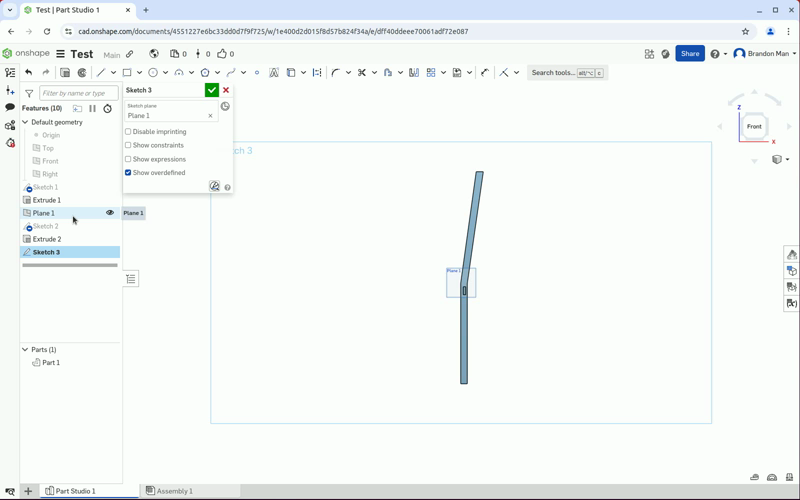
mouse_move(73, 352)
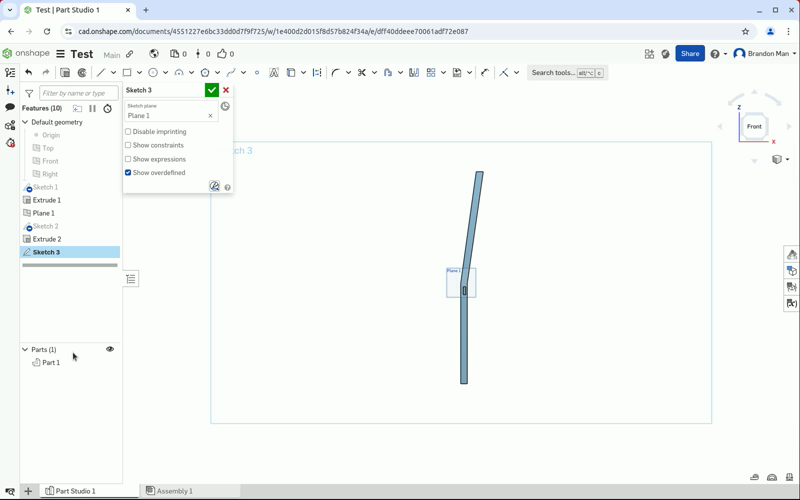
key(y)
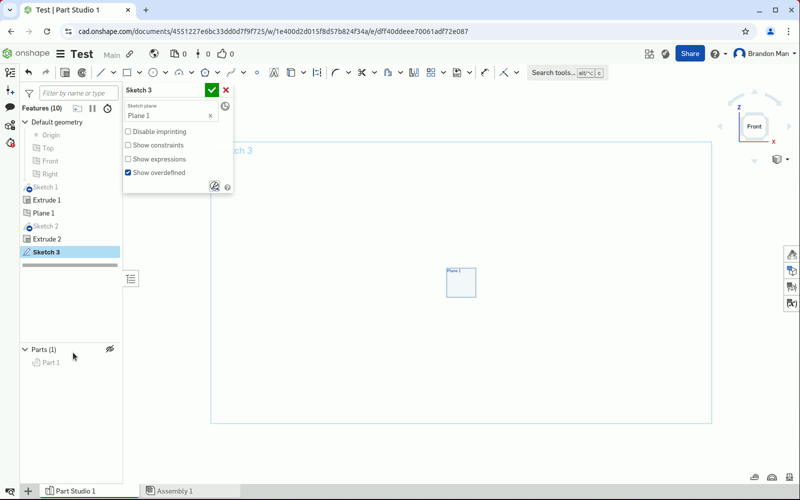
key(l)
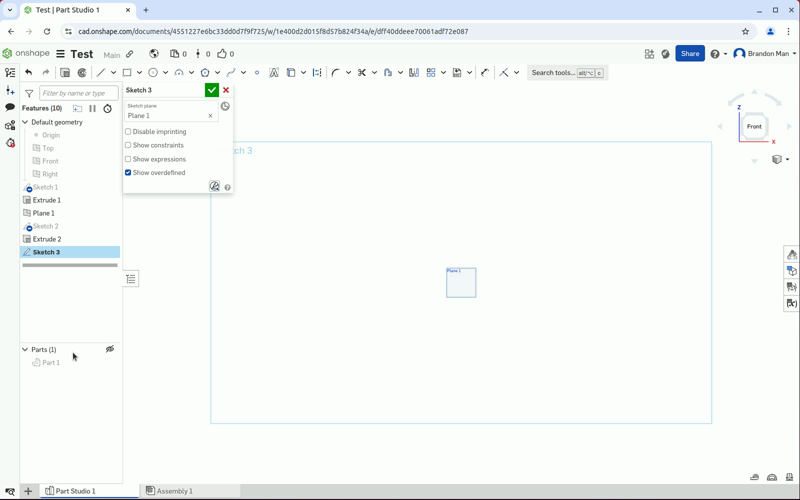
key_down(shift)
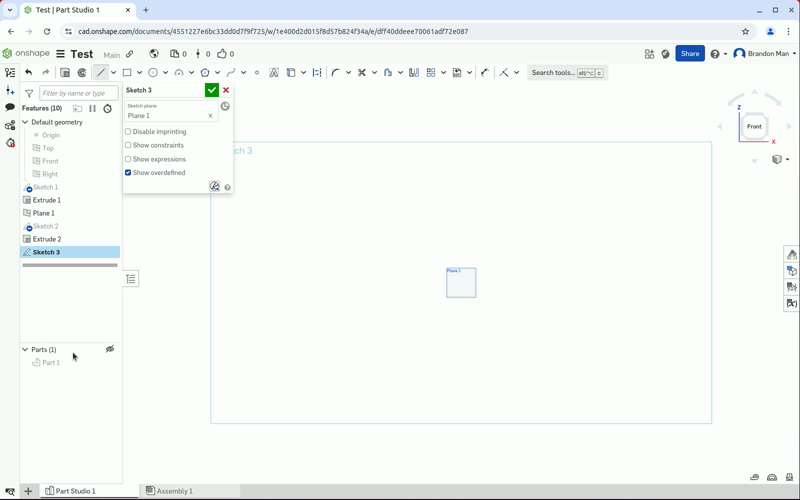
mouse_move(476, 186)
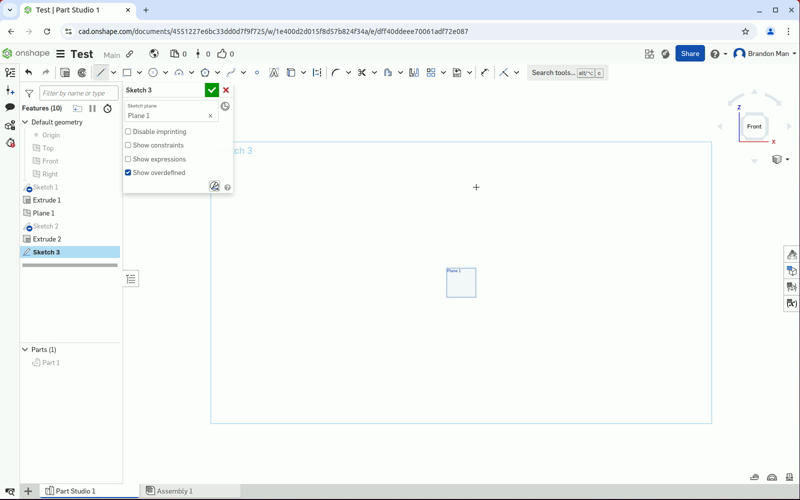
click(476, 186)
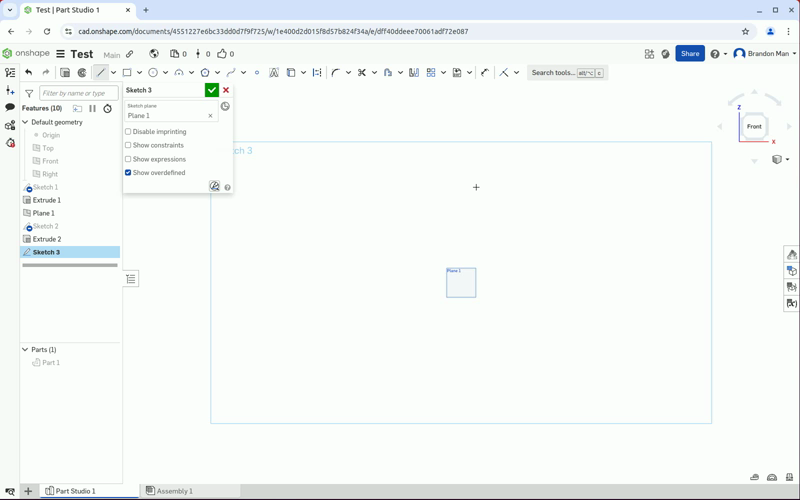
key_up(shift)
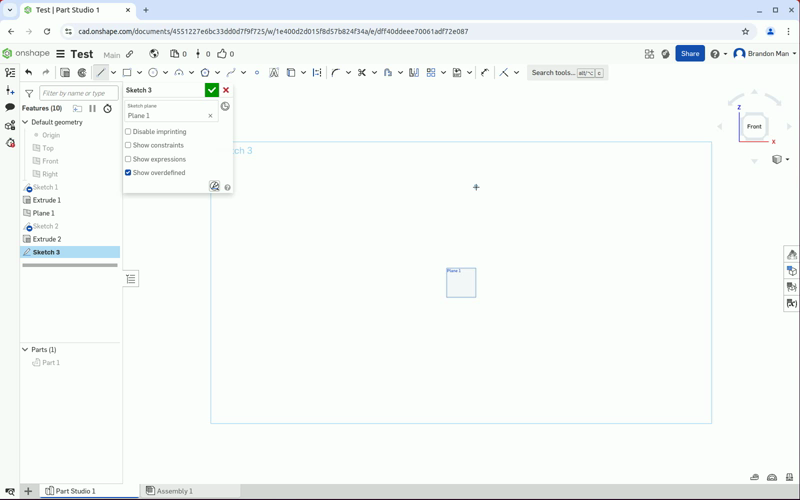
key_down(shift)
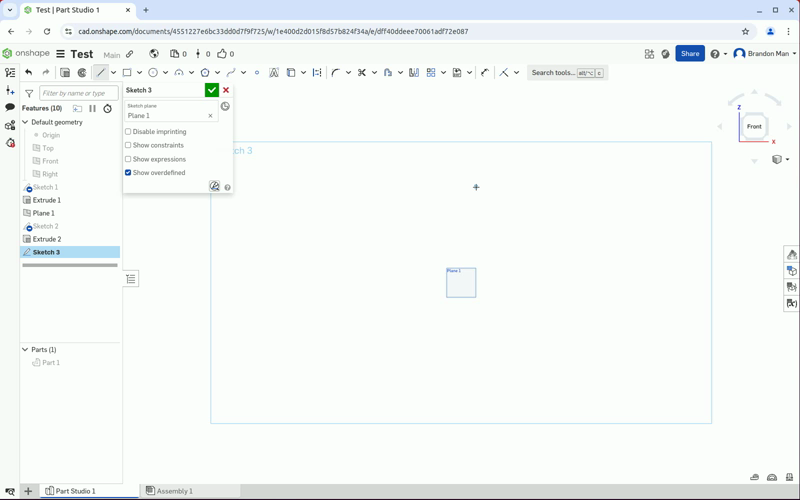
mouse_move(506, 186)
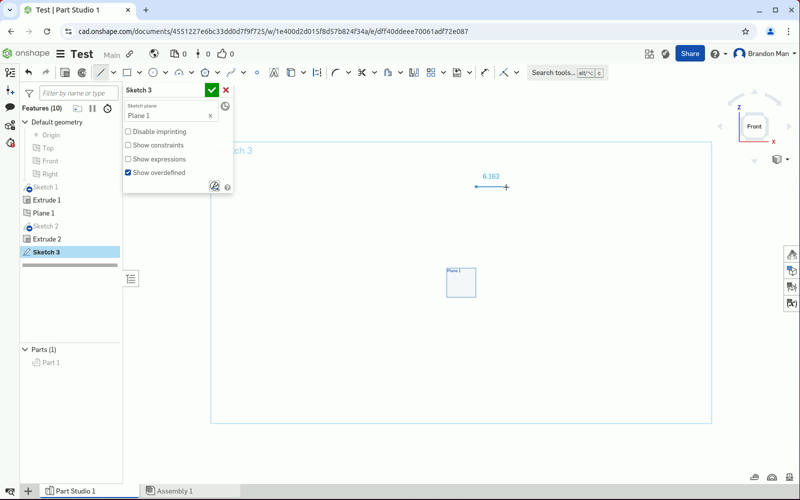
mouse_move(479, 187)
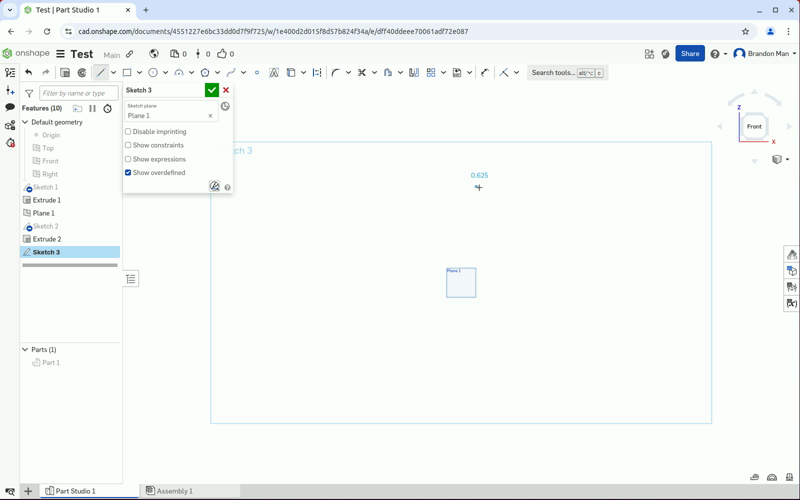
scroll(6)
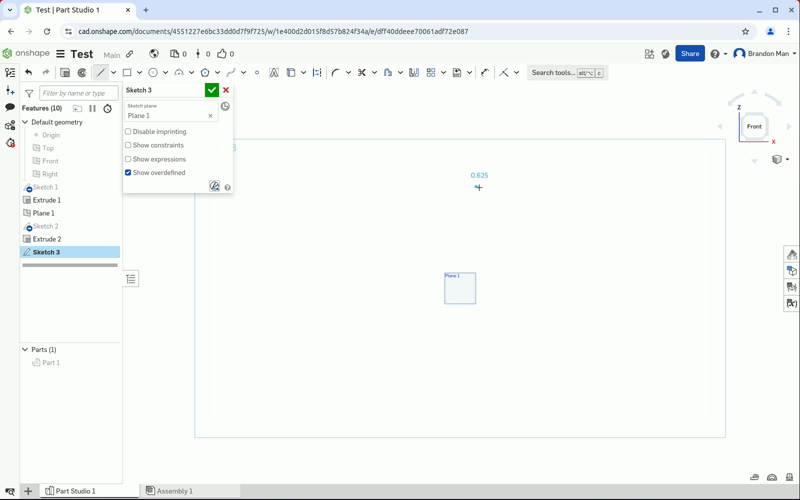
scroll(6)
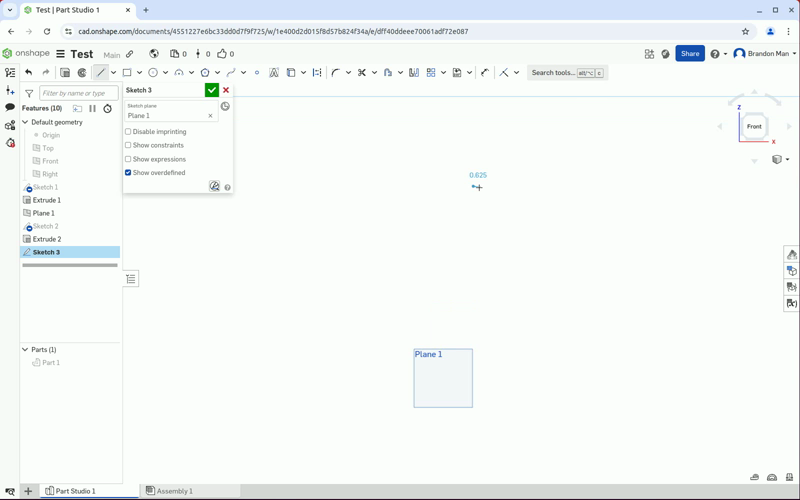
scroll(6)
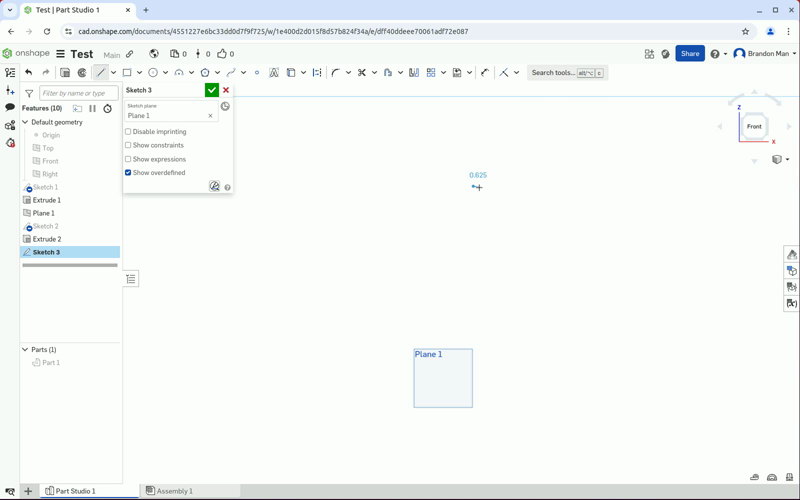
scroll(6)
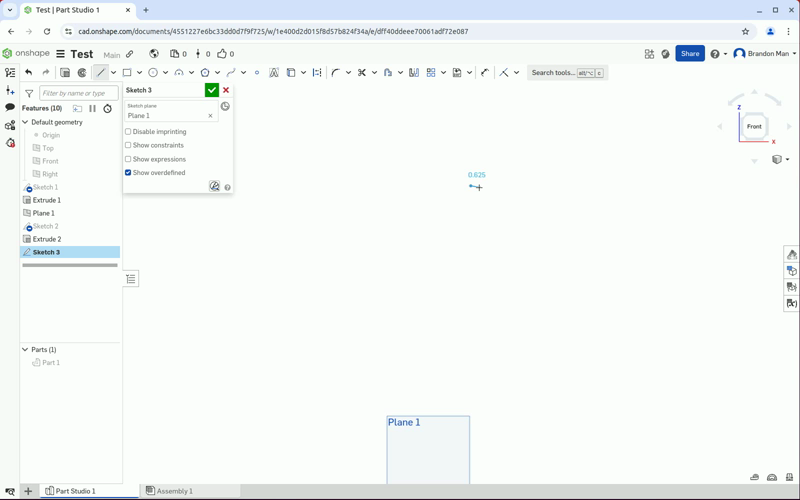
scroll(6)
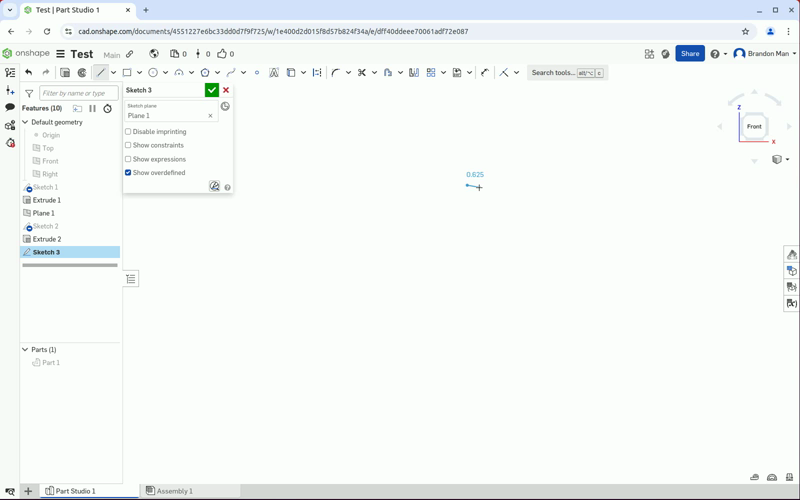
scroll(6)
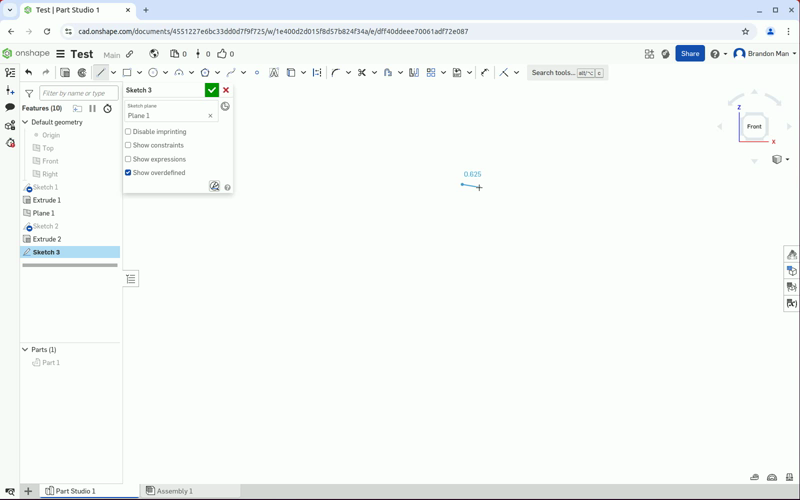
scroll(6)
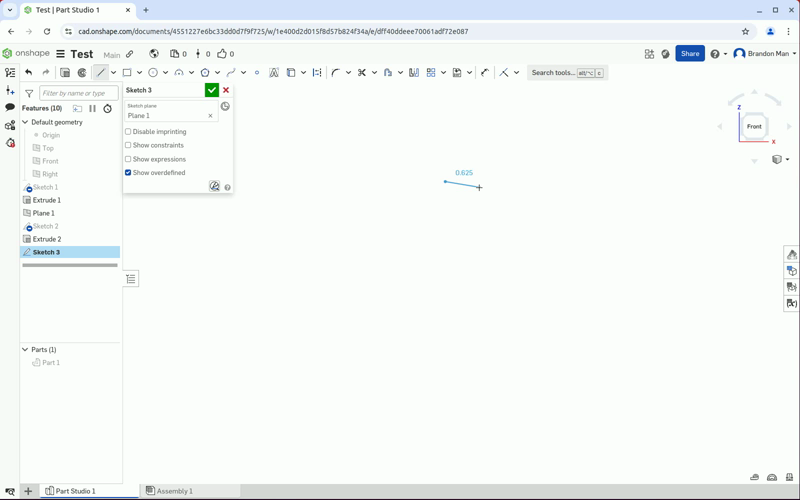
click(479, 187)
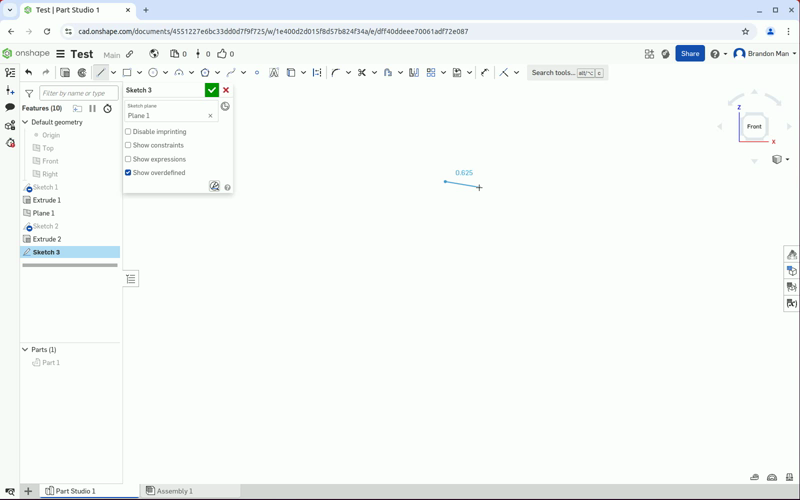
scroll(-6)
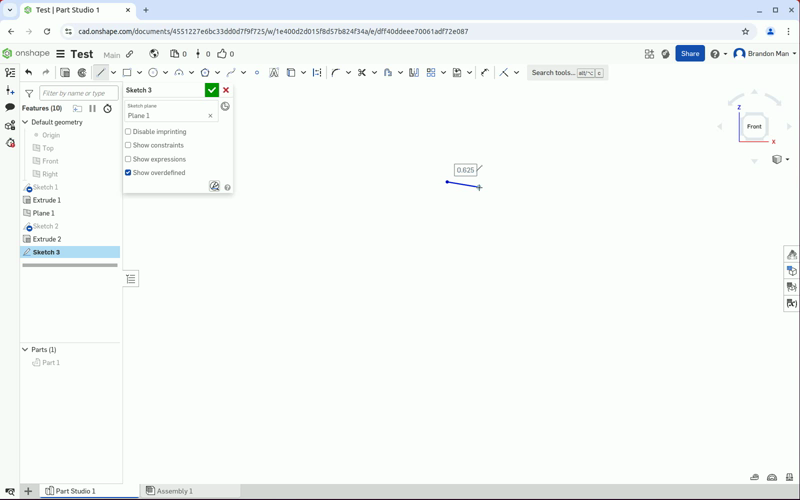
scroll(-6)
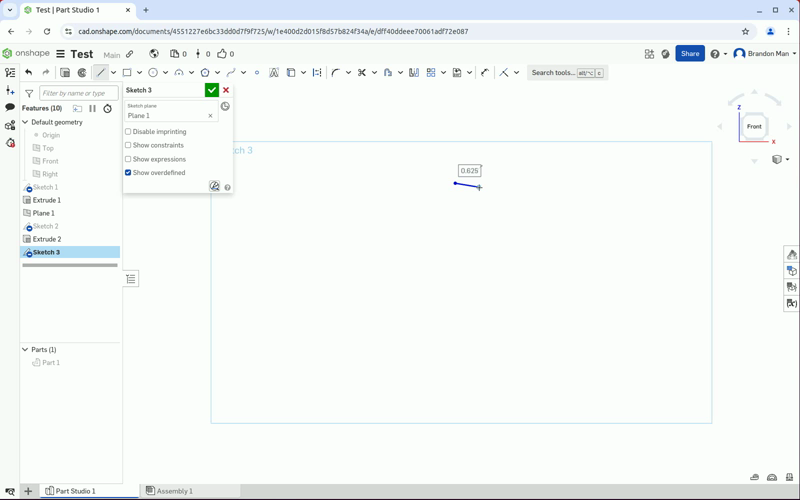
scroll(-6)
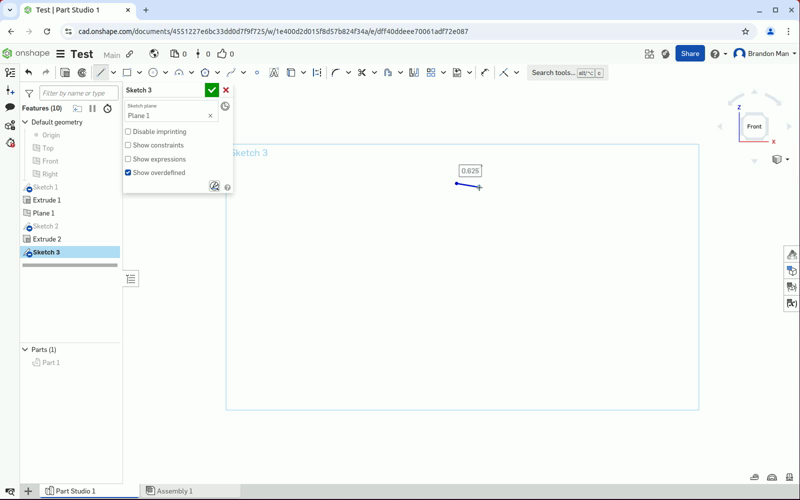
scroll(-6)
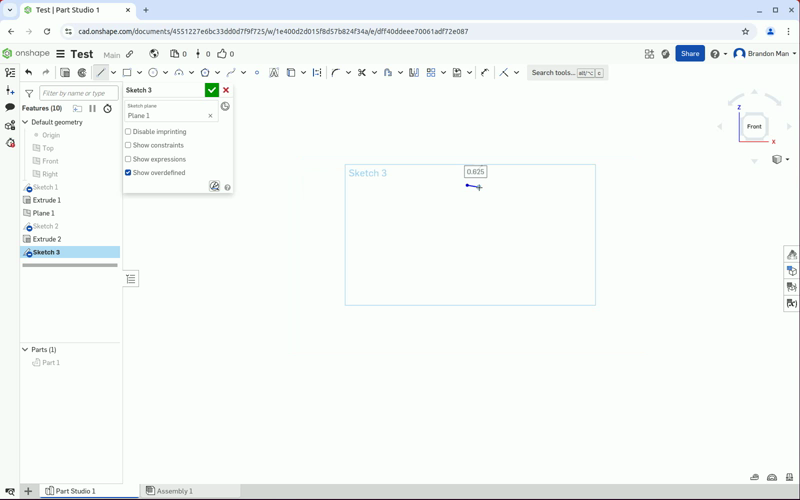
scroll(-6)
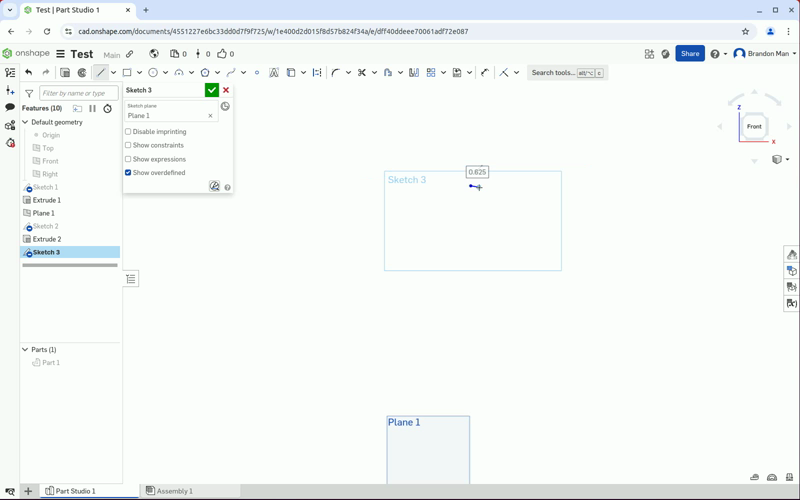
scroll(-6)
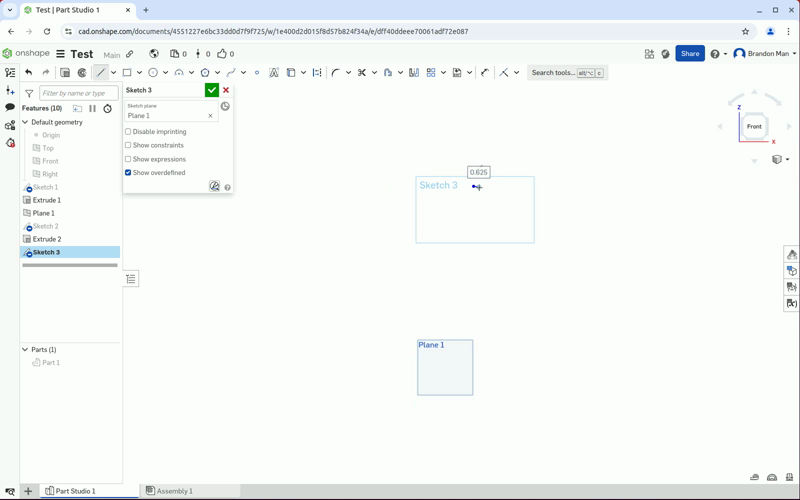
scroll(-6)
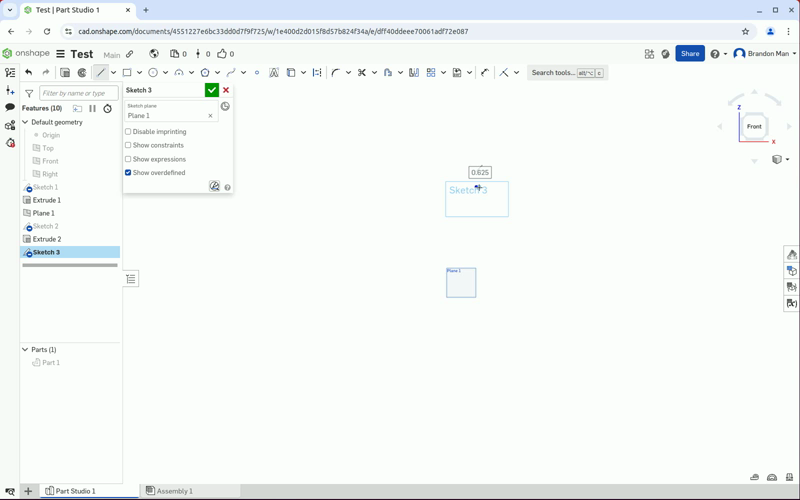
key_up(shift)
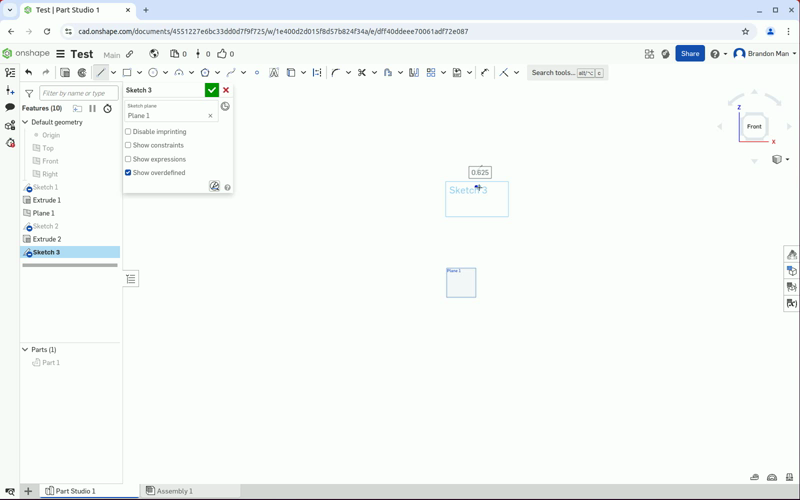
key_down(shift)
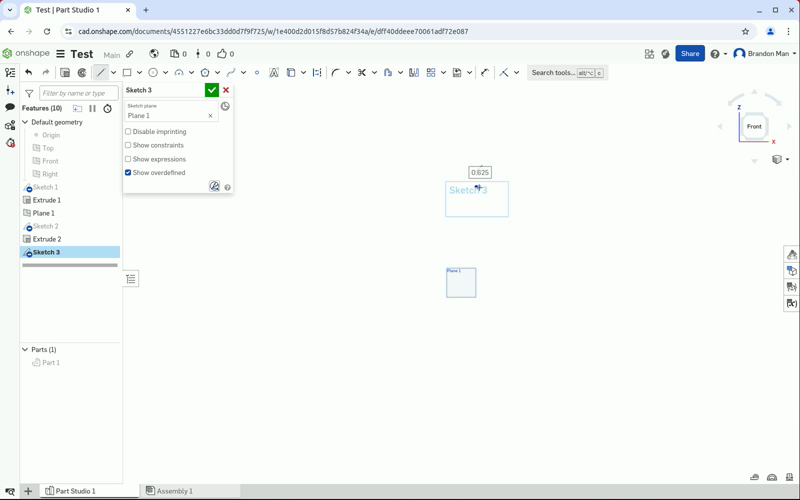
mouse_move(509, 187)
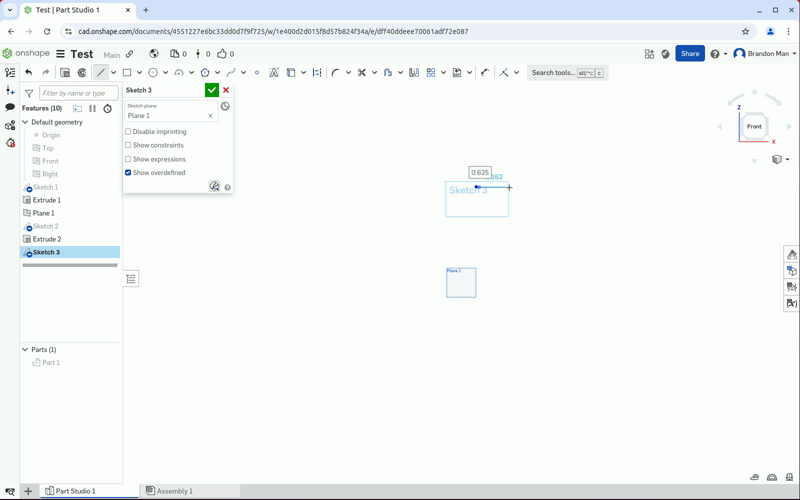
mouse_move(479, 181)
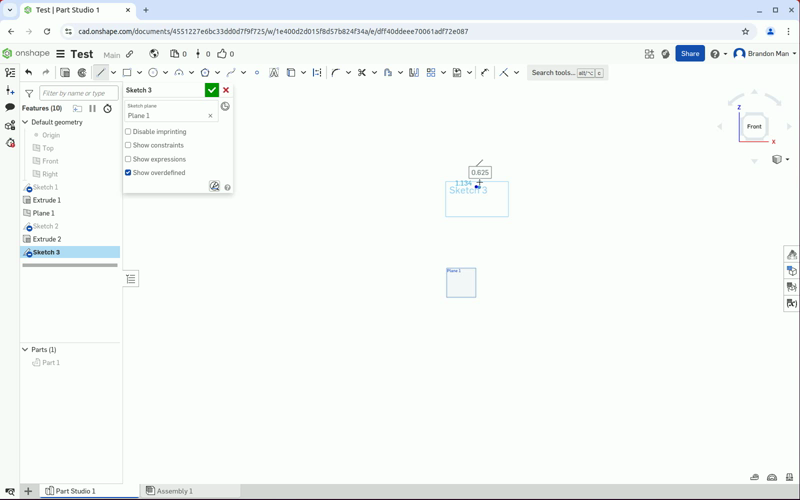
scroll(6)
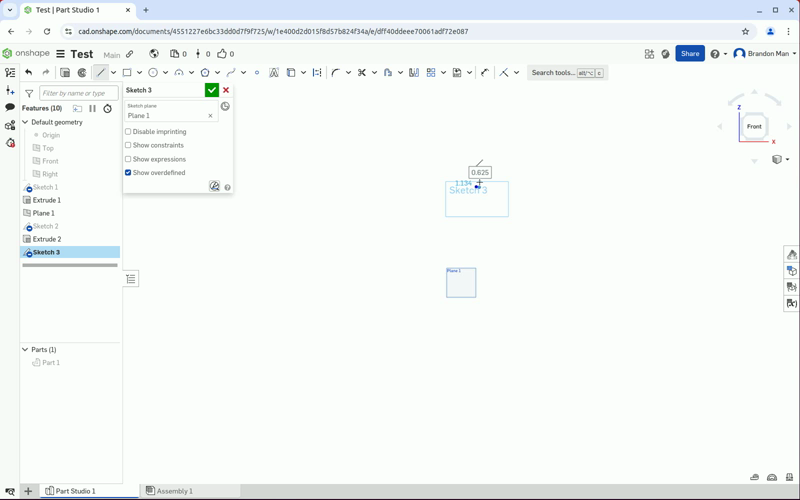
scroll(6)
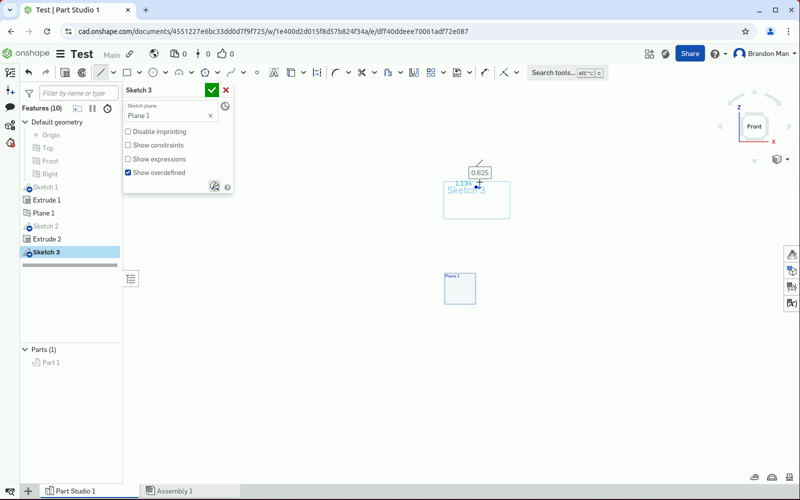
scroll(6)
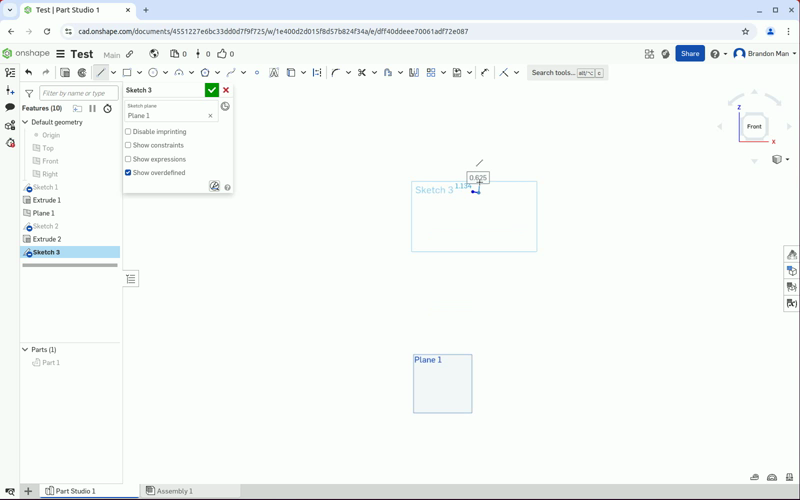
scroll(6)
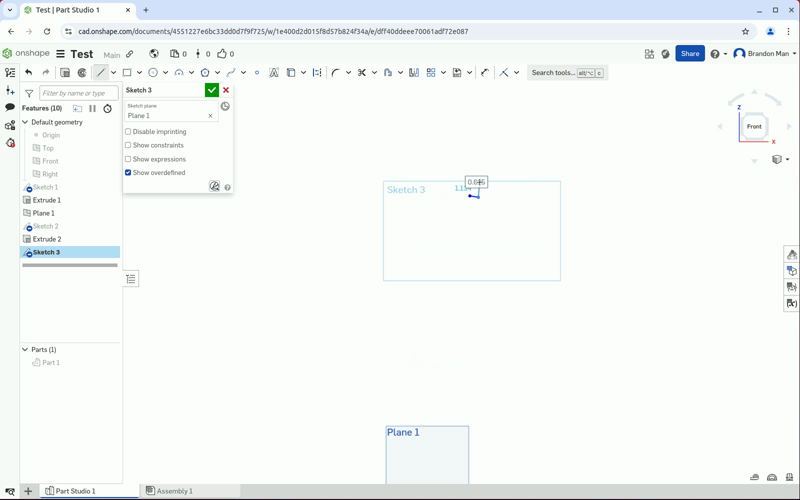
scroll(6)
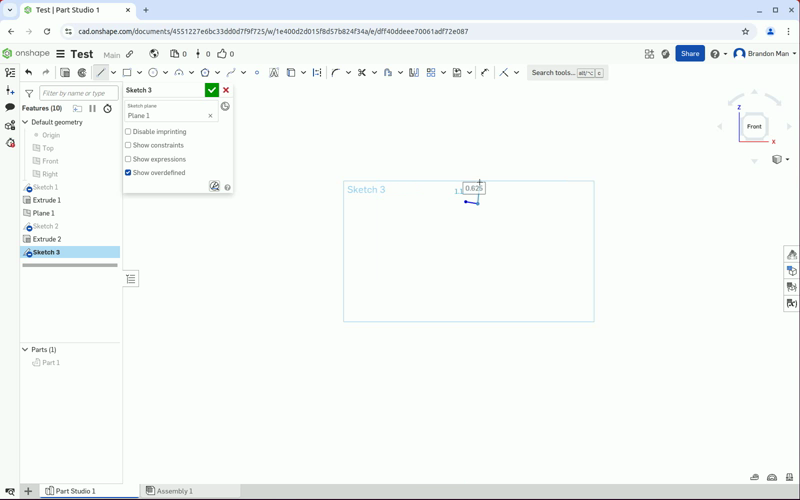
scroll(6)
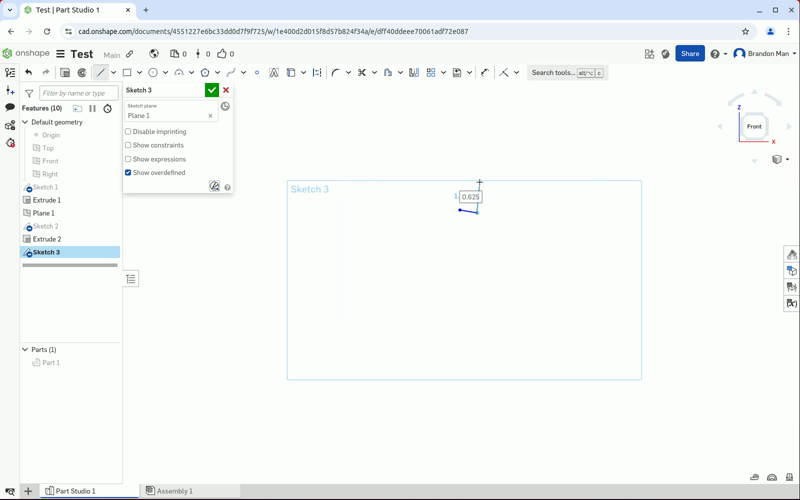
scroll(6)
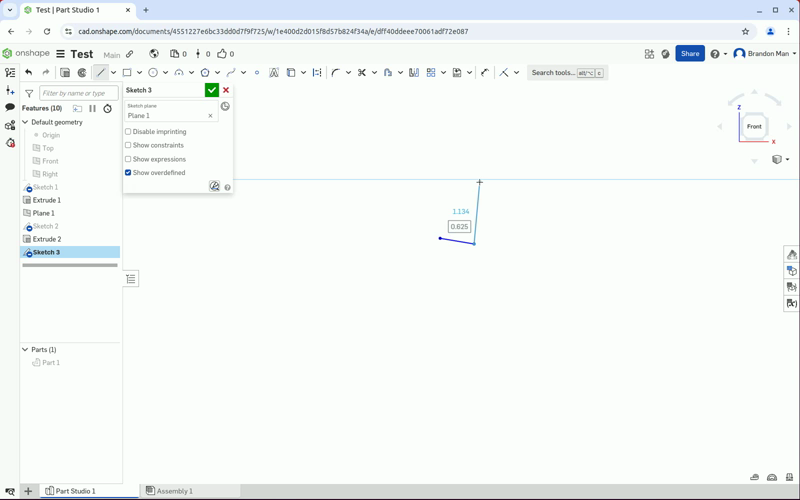
click(479, 181)
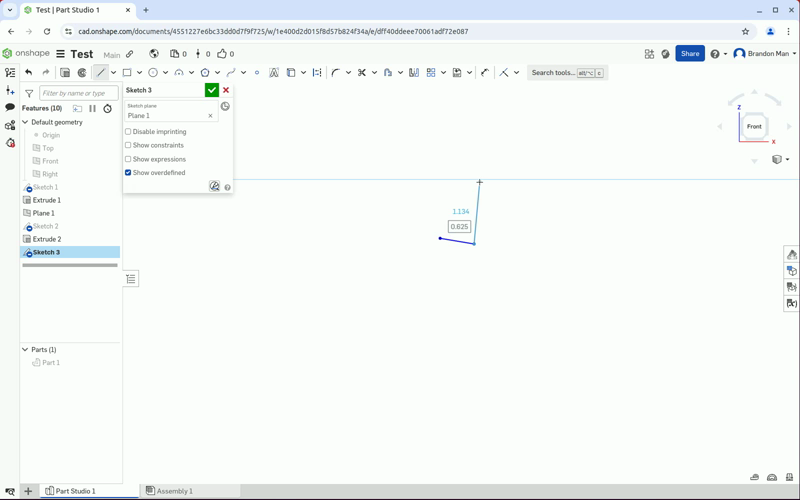
scroll(-6)
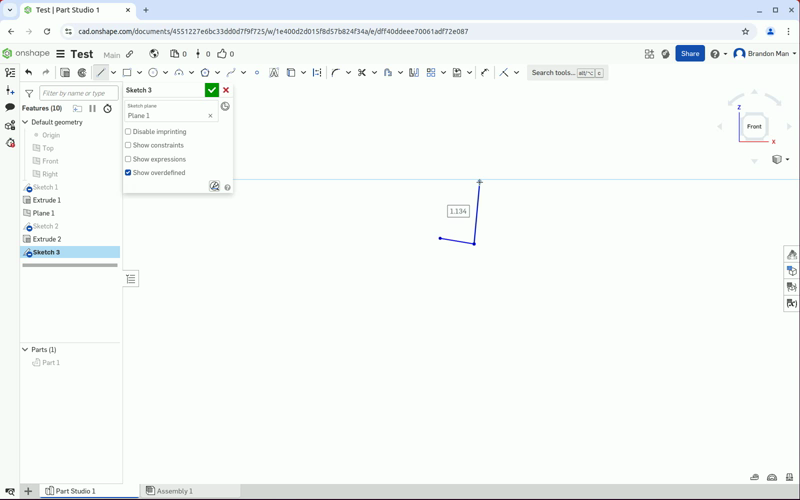
scroll(-6)
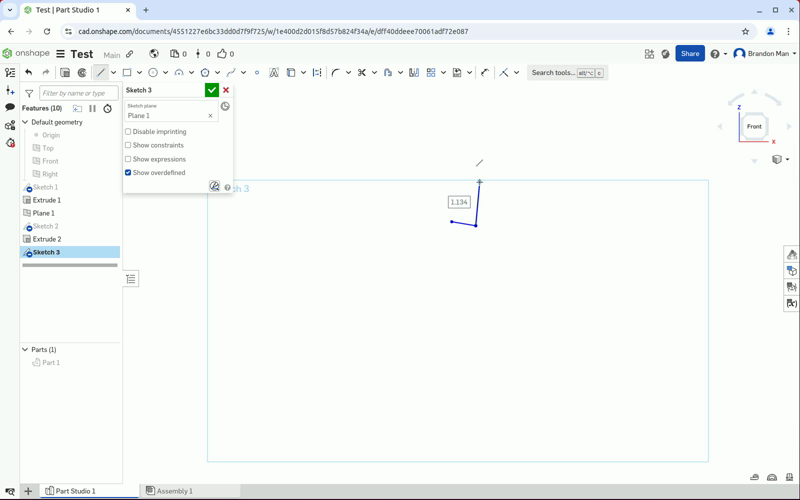
scroll(-6)
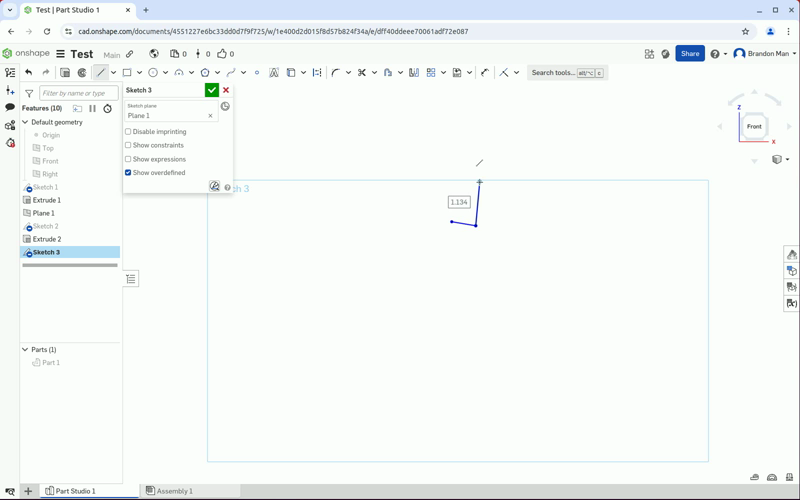
scroll(-6)
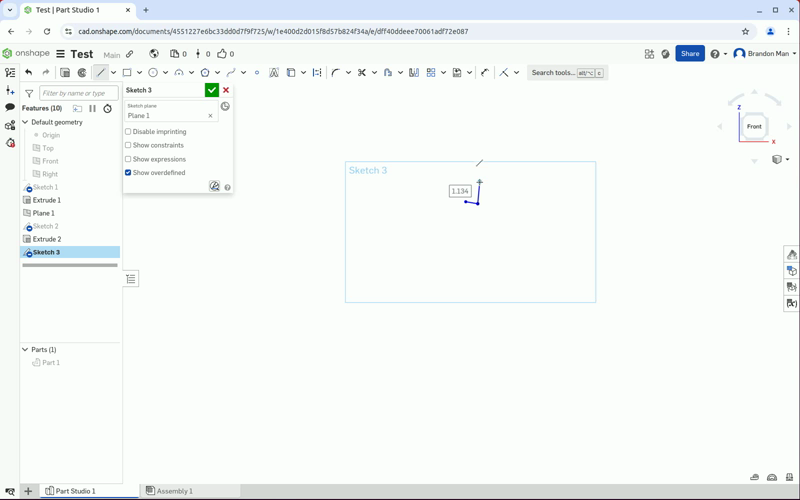
scroll(-6)
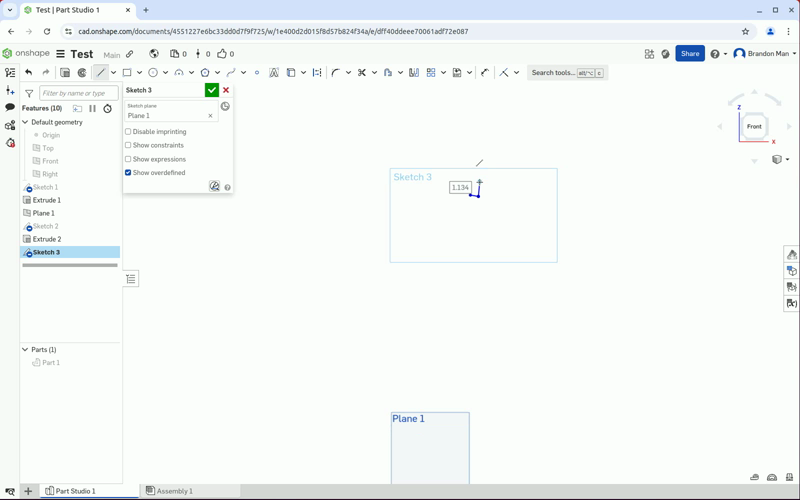
scroll(-6)
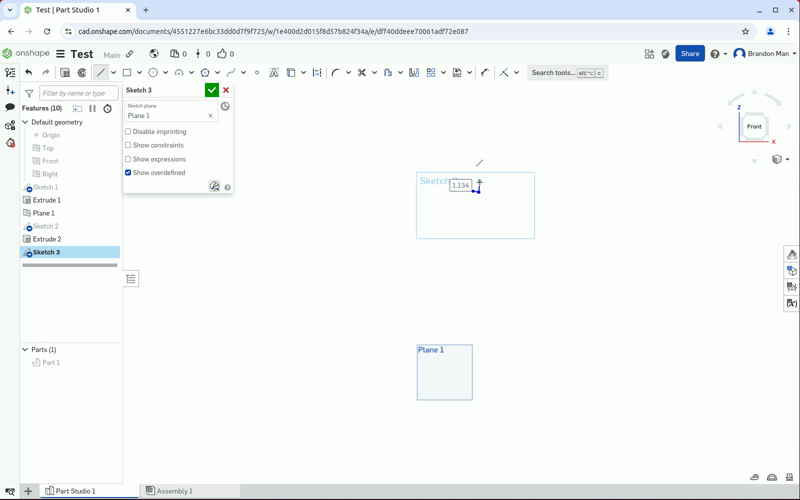
scroll(-6)
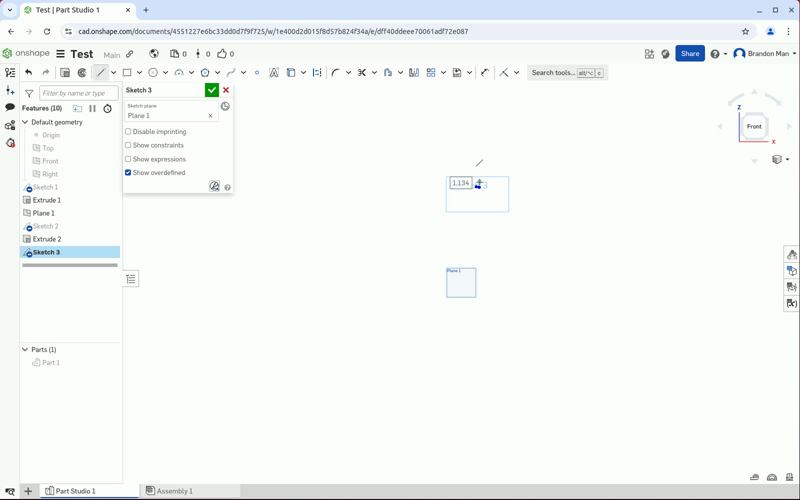
key_up(shift)
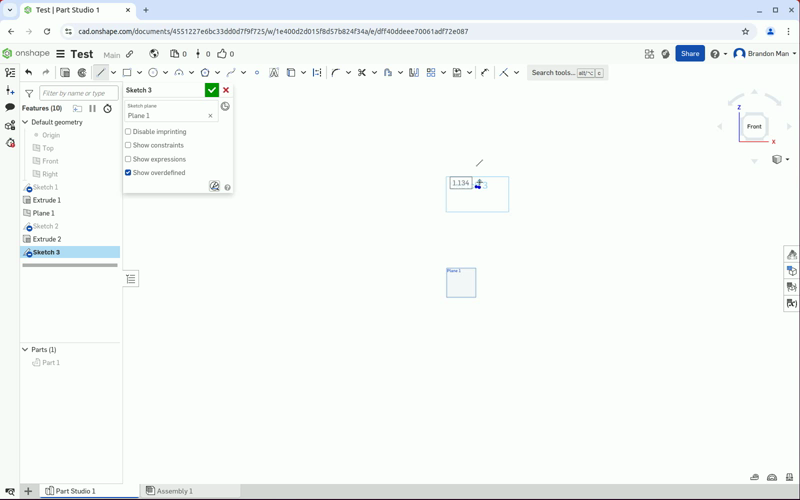
key_down(shift)
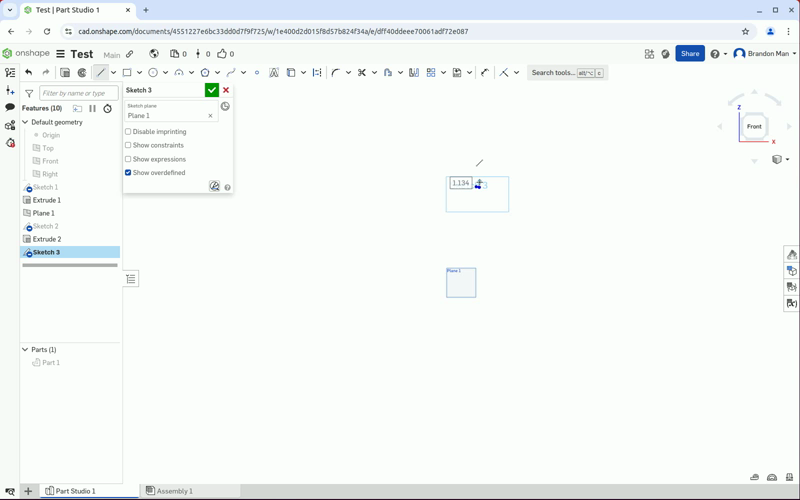
mouse_move(509, 181)
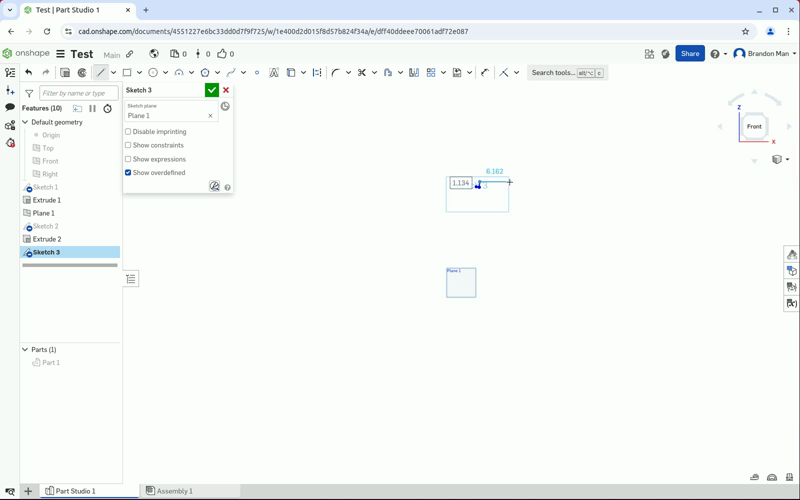
mouse_move(477, 180)
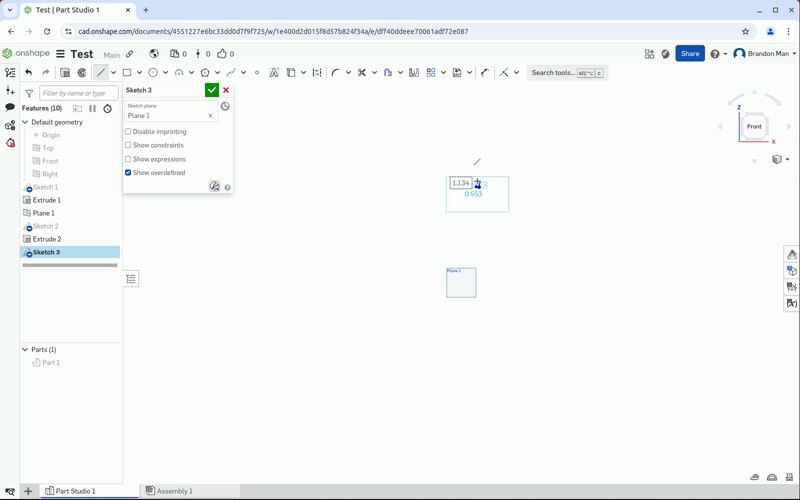
scroll(6)
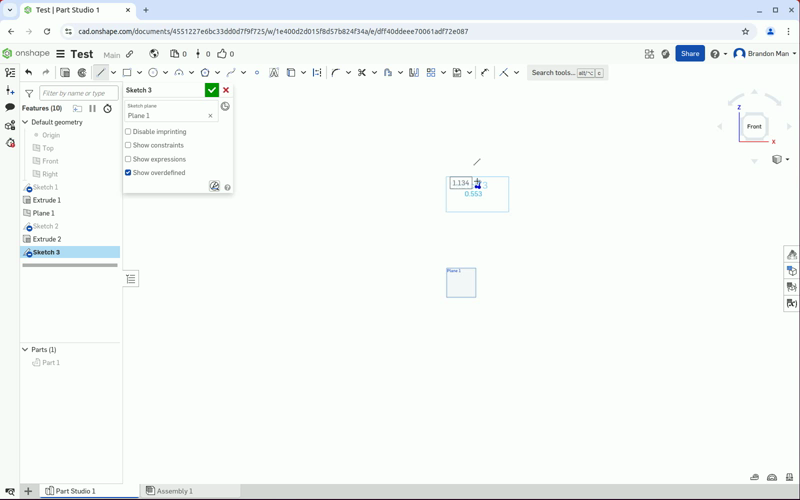
scroll(6)
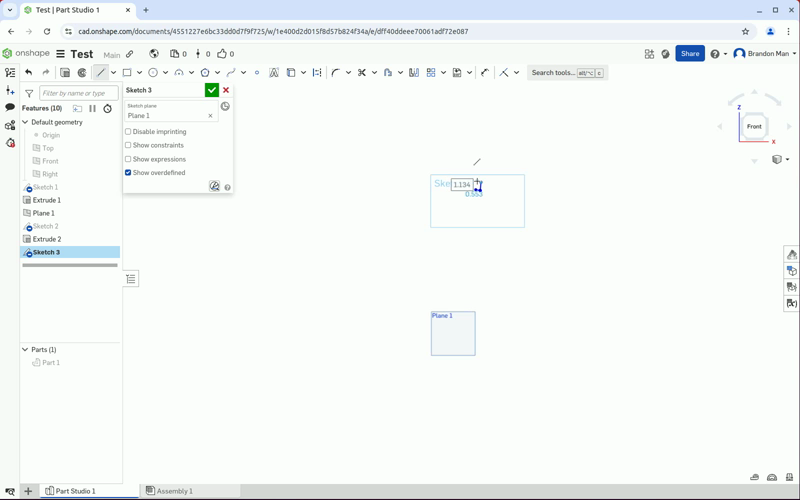
scroll(6)
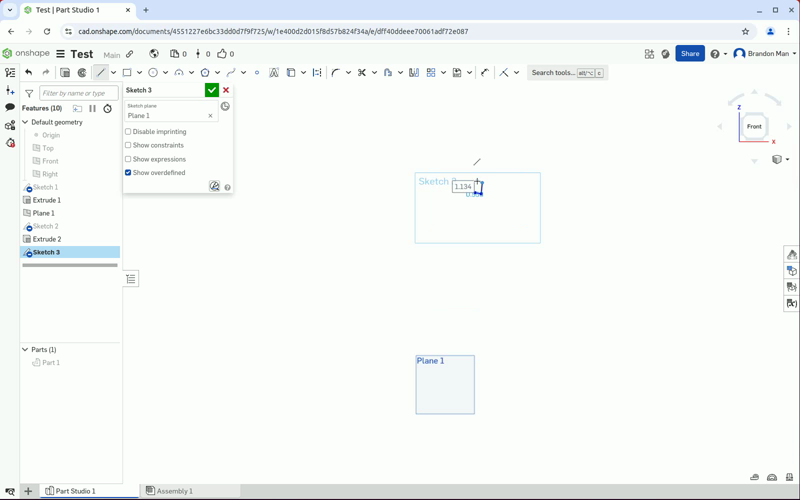
scroll(6)
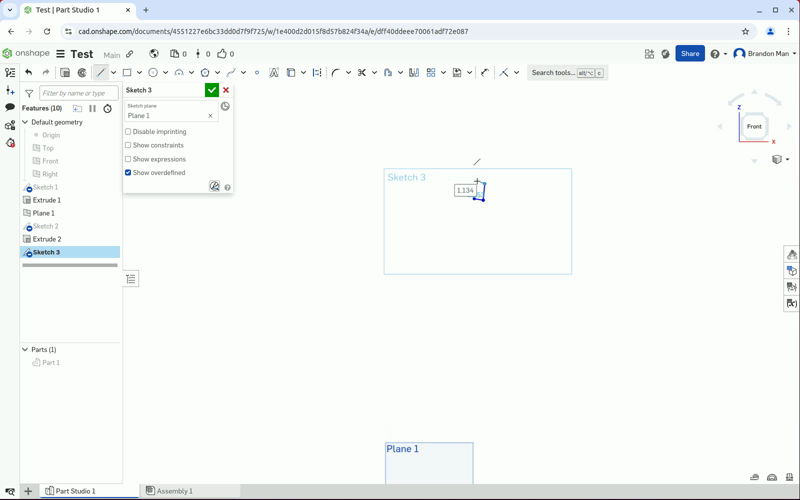
scroll(6)
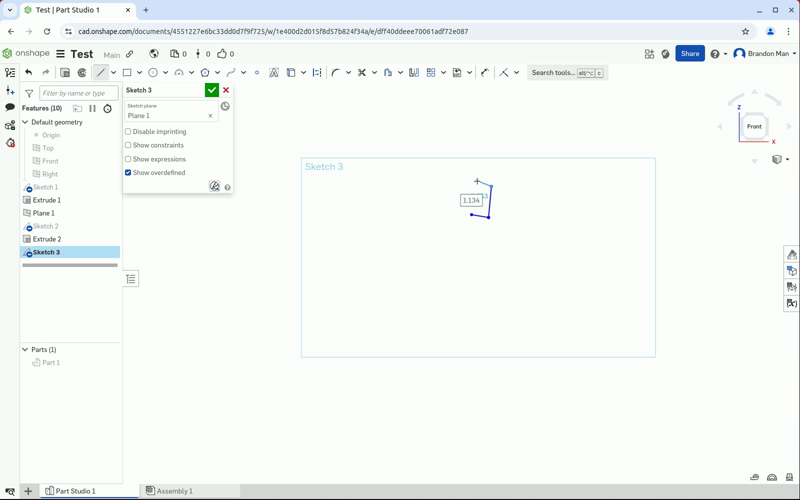
scroll(6)
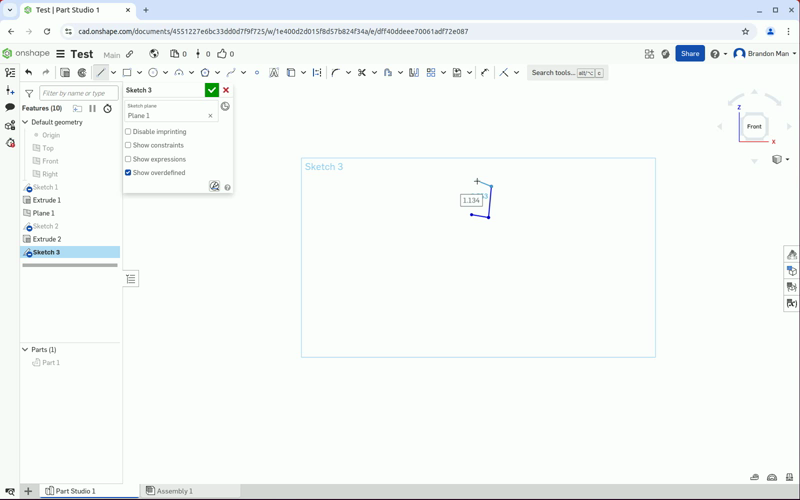
scroll(6)
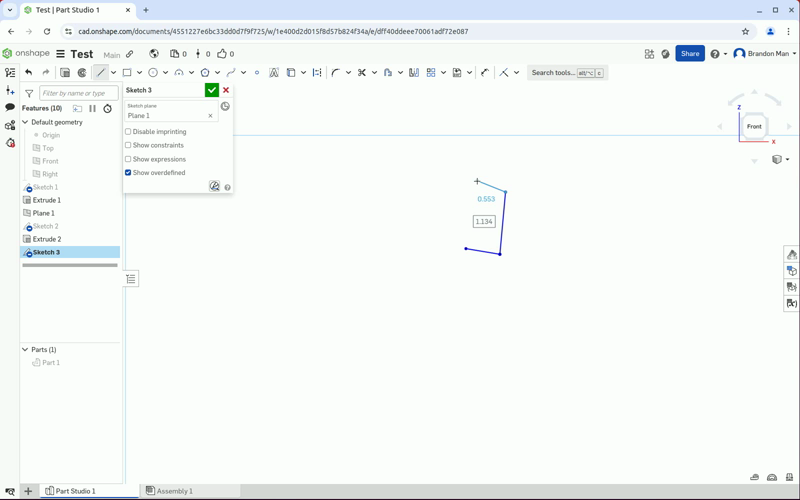
click(477, 180)
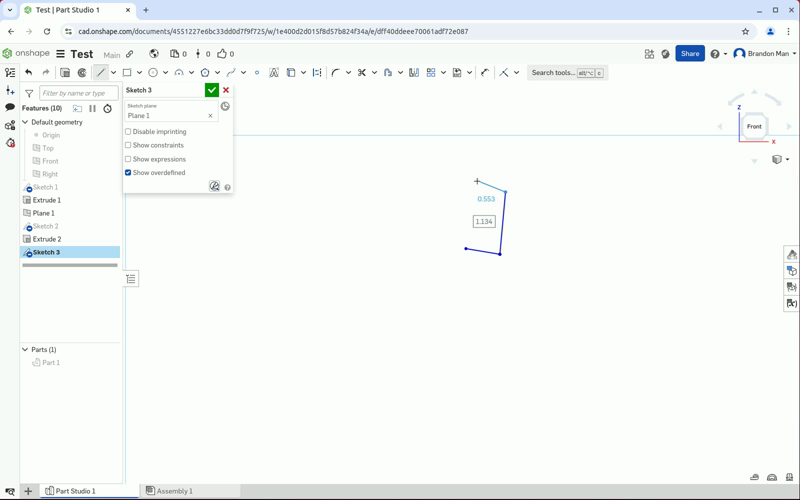
scroll(-6)
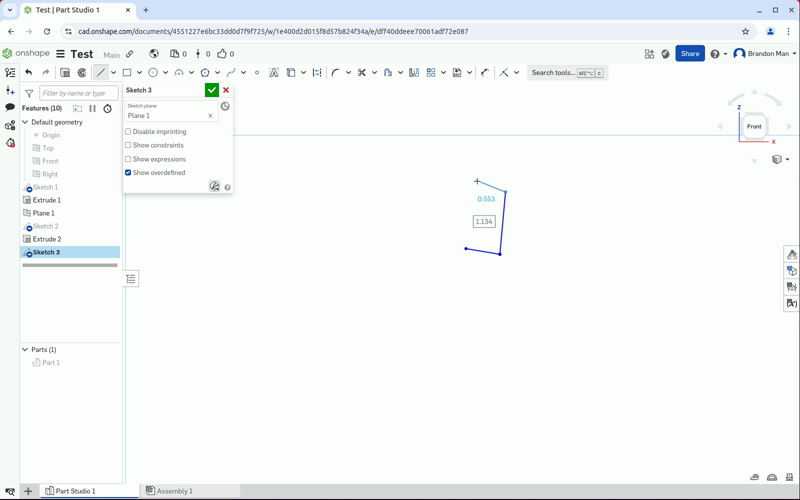
scroll(-6)
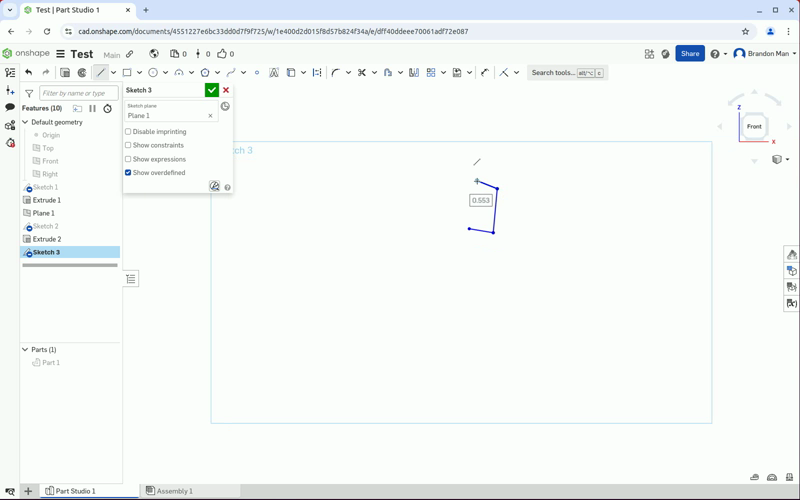
scroll(-6)
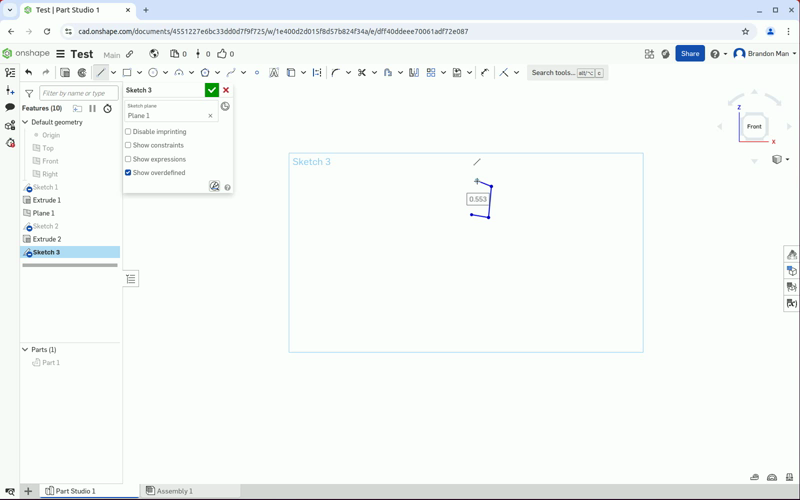
scroll(-6)
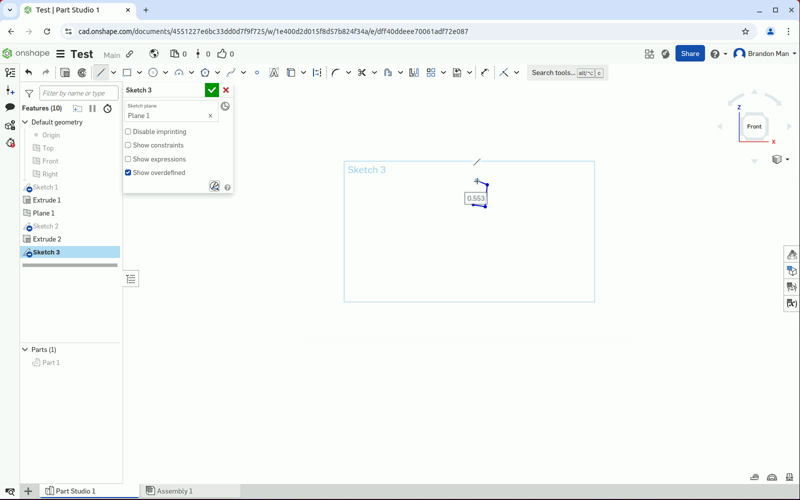
scroll(-6)
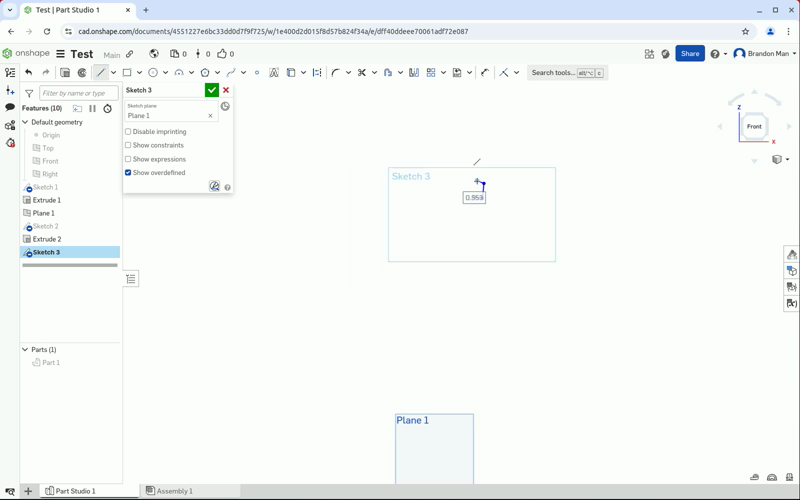
scroll(-6)
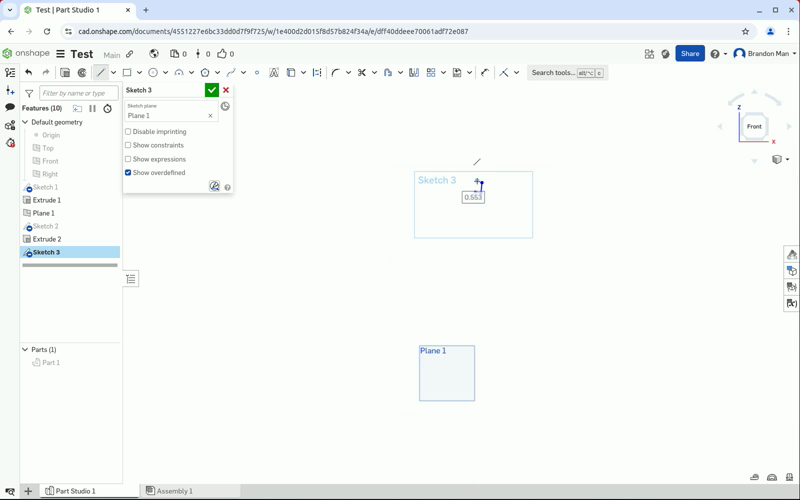
scroll(-6)
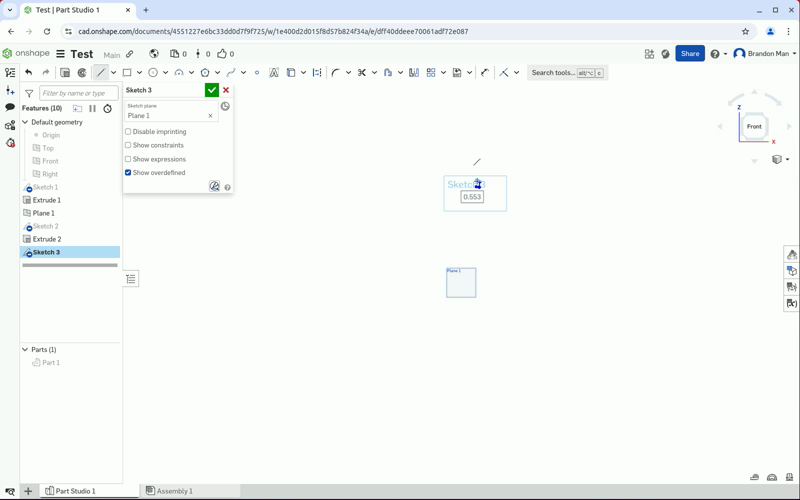
key_up(shift)
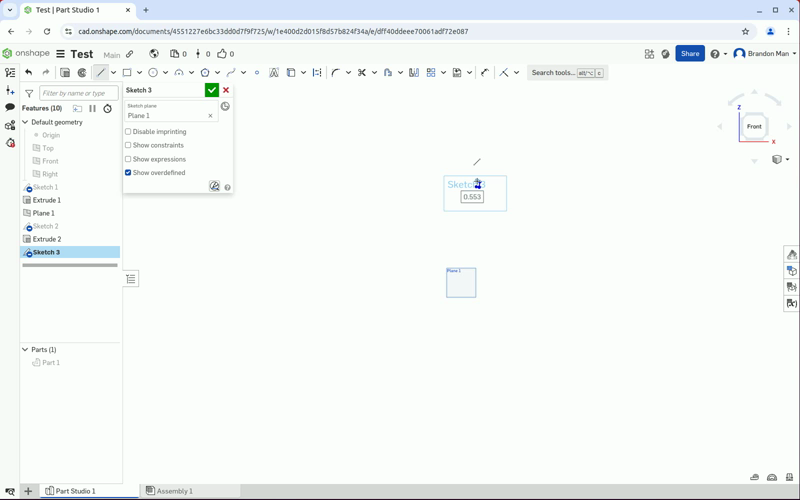
mouse_move(507, 180)
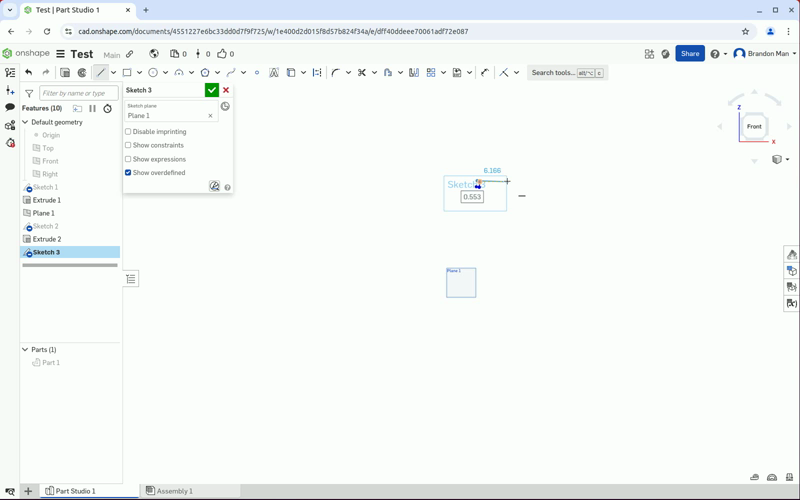
key_down(shift)
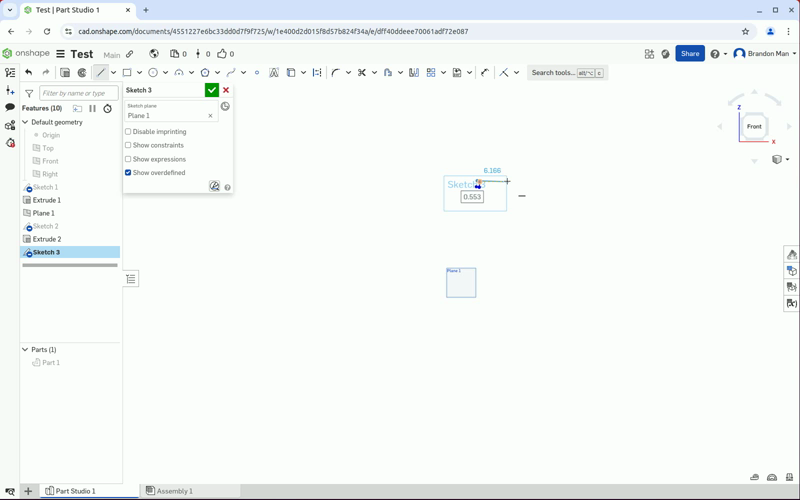
mouse_move(476, 186)
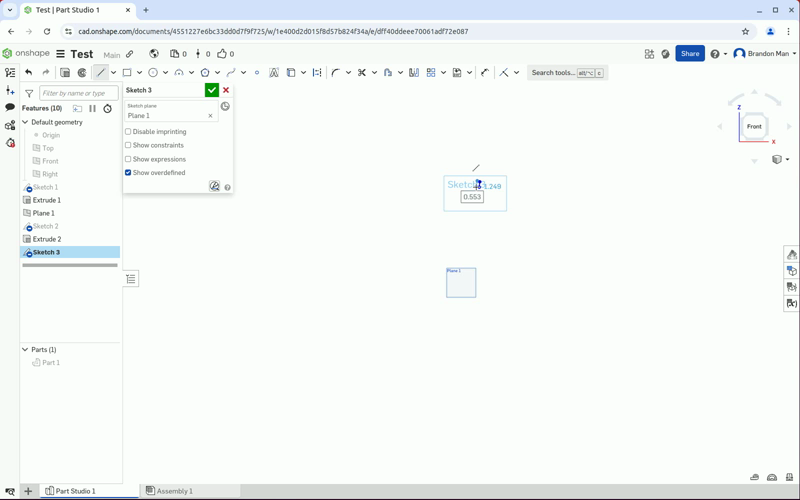
scroll(6)
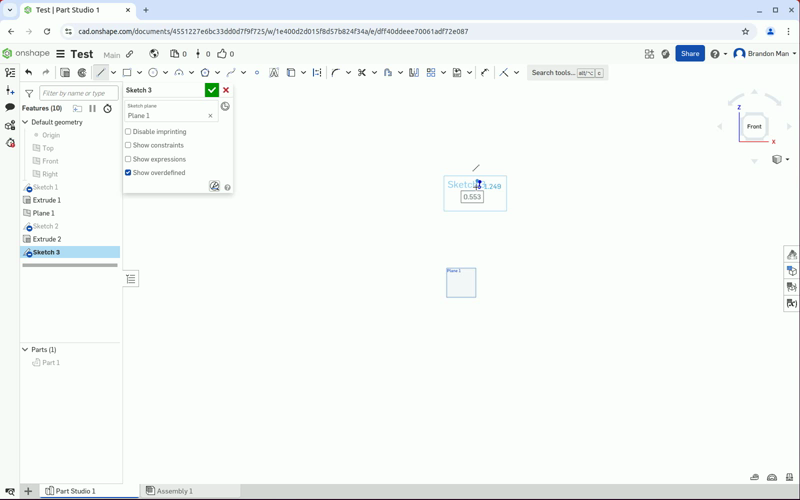
scroll(6)
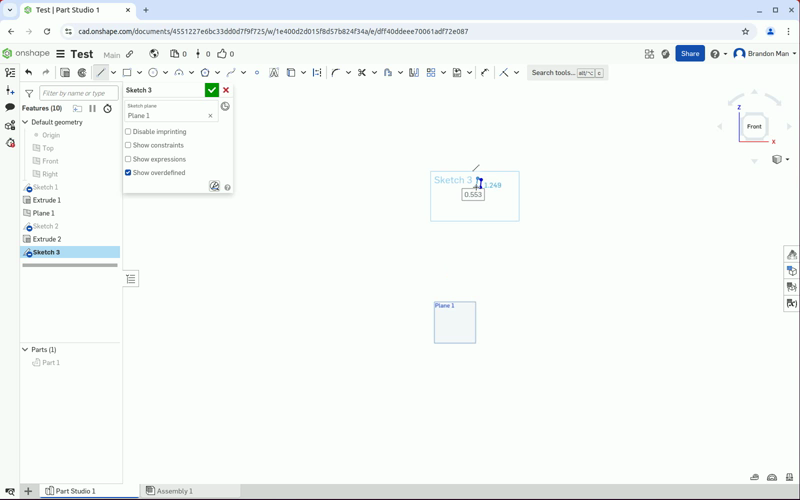
scroll(6)
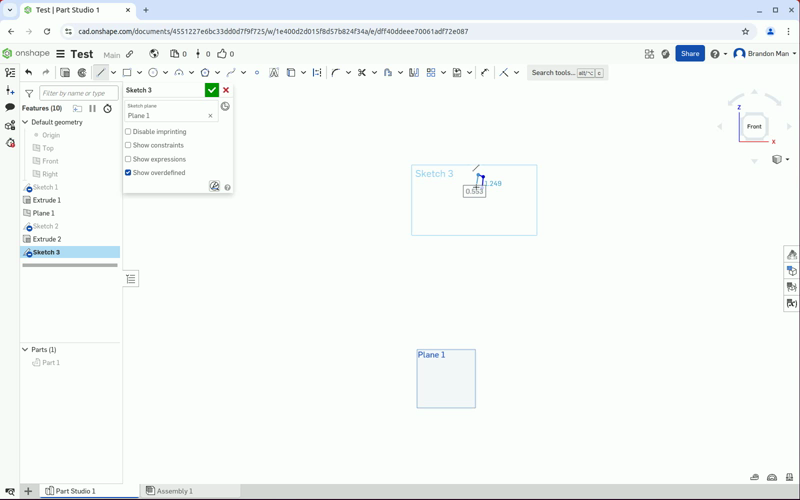
scroll(6)
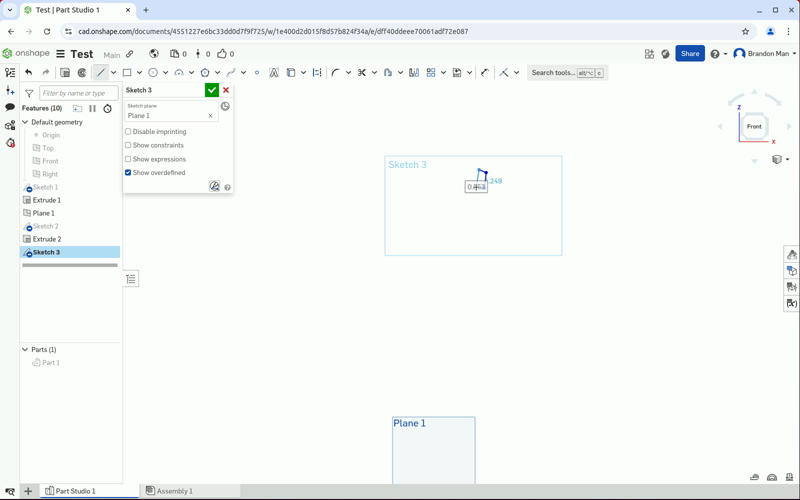
scroll(6)
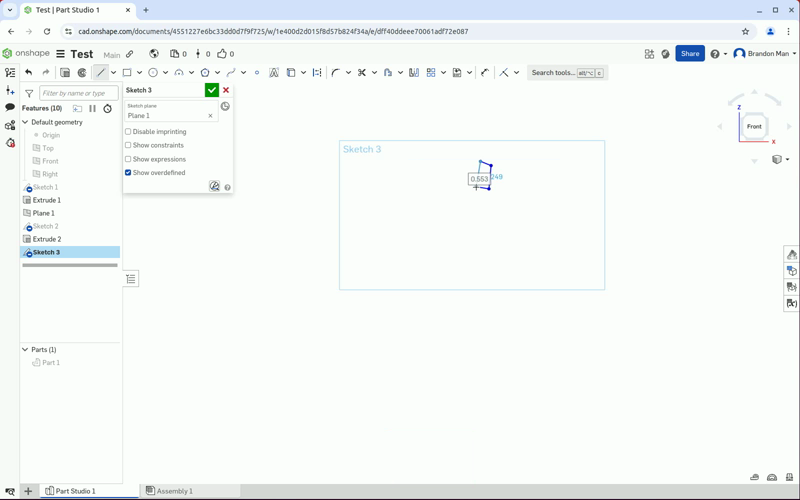
scroll(6)
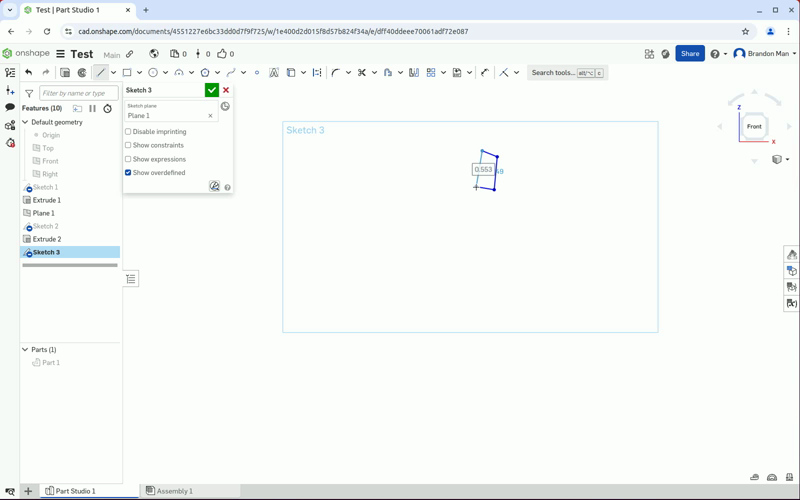
scroll(6)
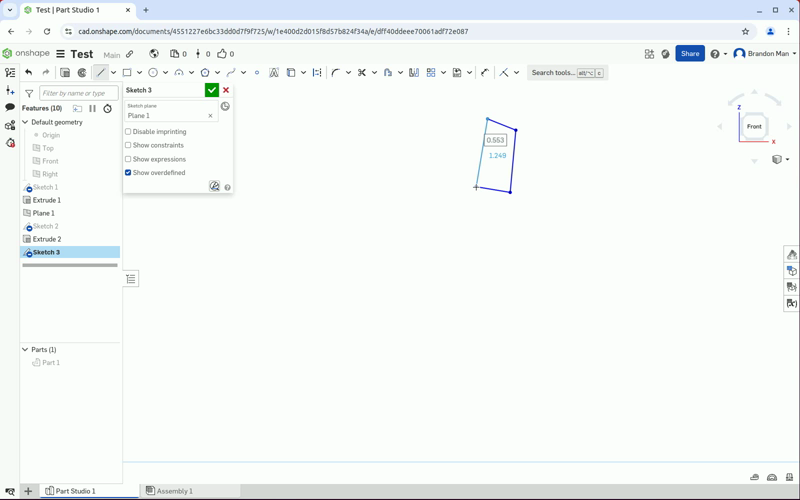
key_up(shift)
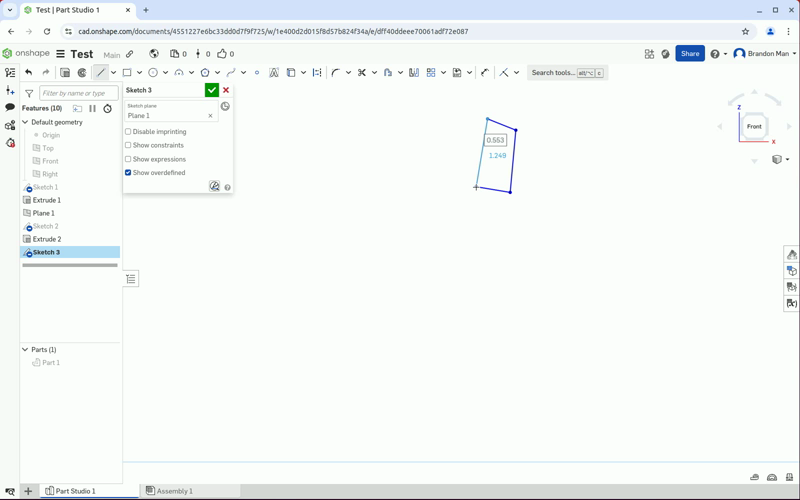
click(476, 186)
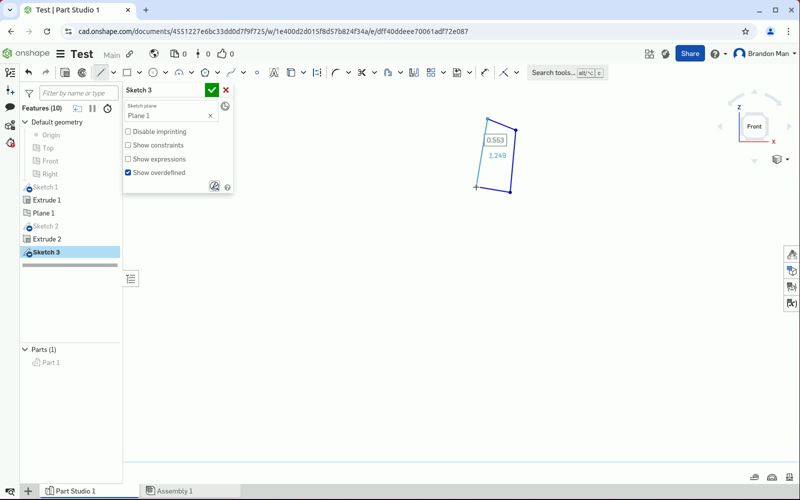
scroll(-6)
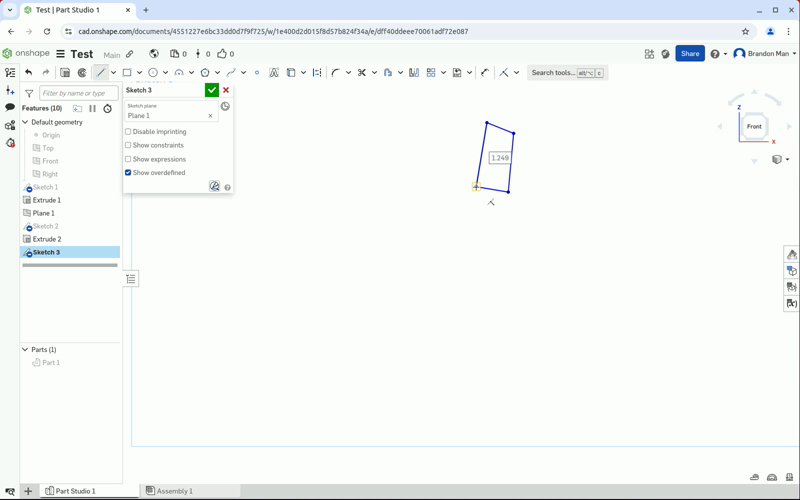
scroll(-6)
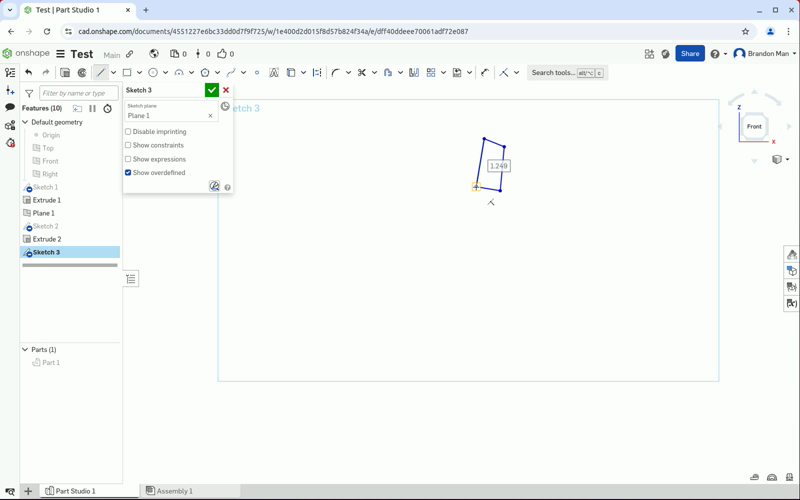
scroll(-6)
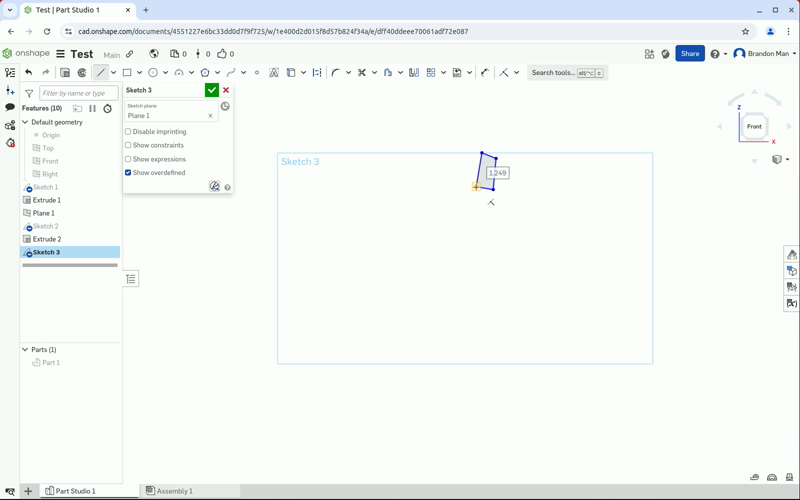
scroll(-6)
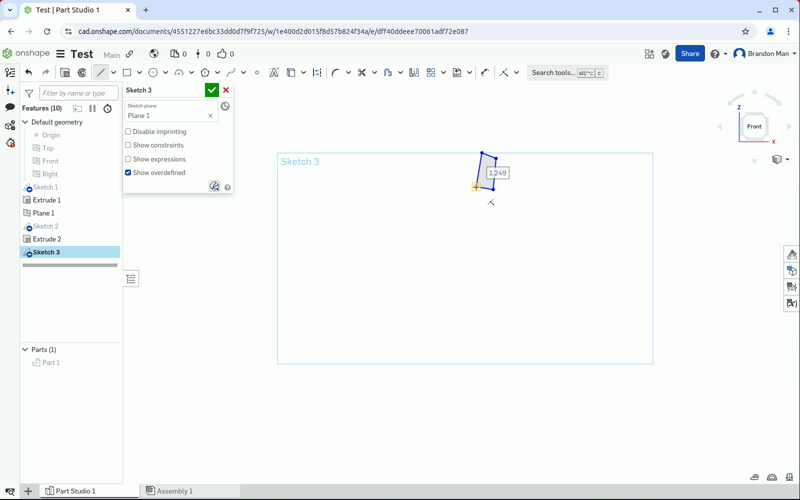
scroll(-6)
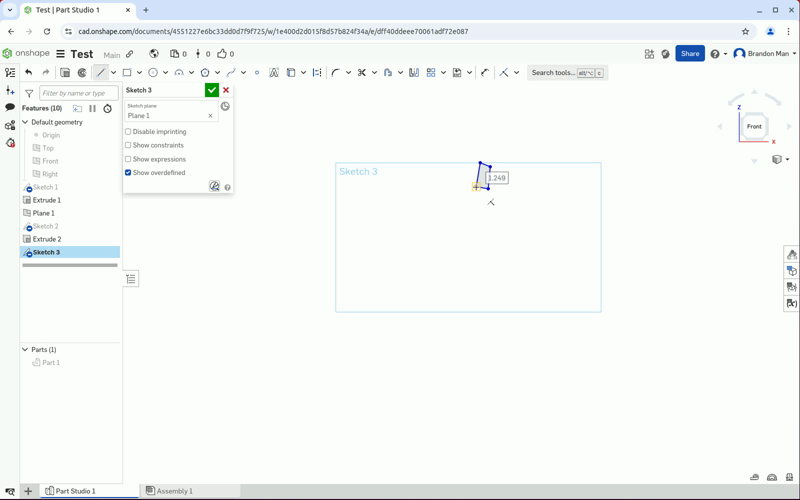
scroll(-6)
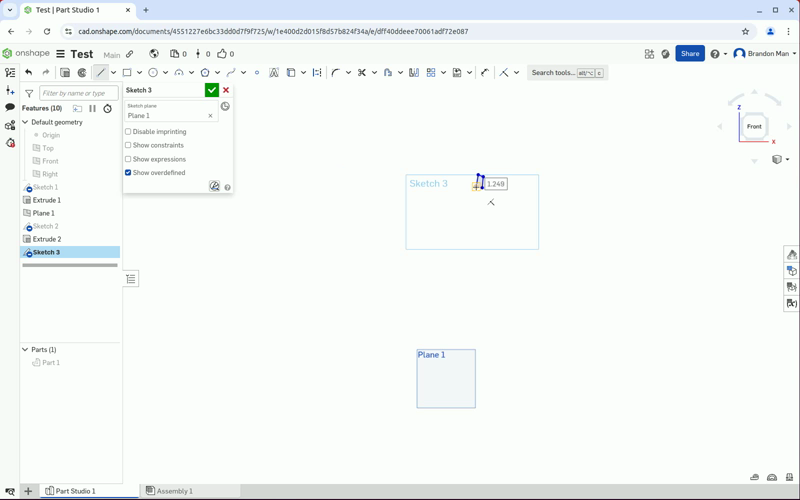
scroll(-6)
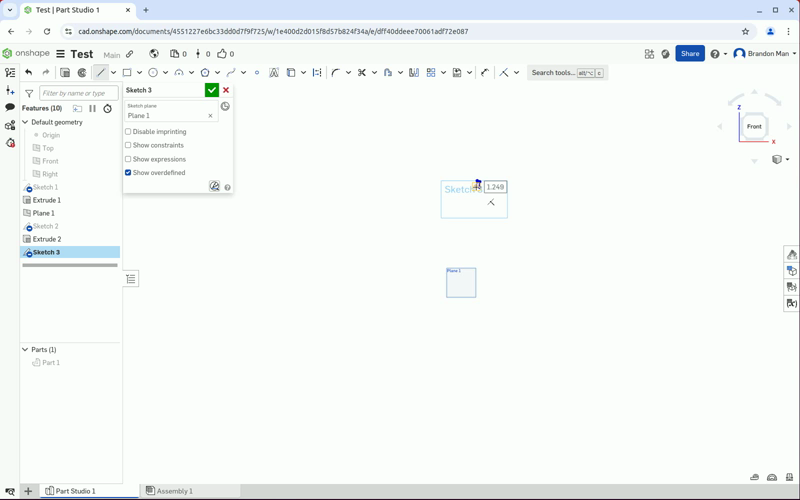
key(esc)
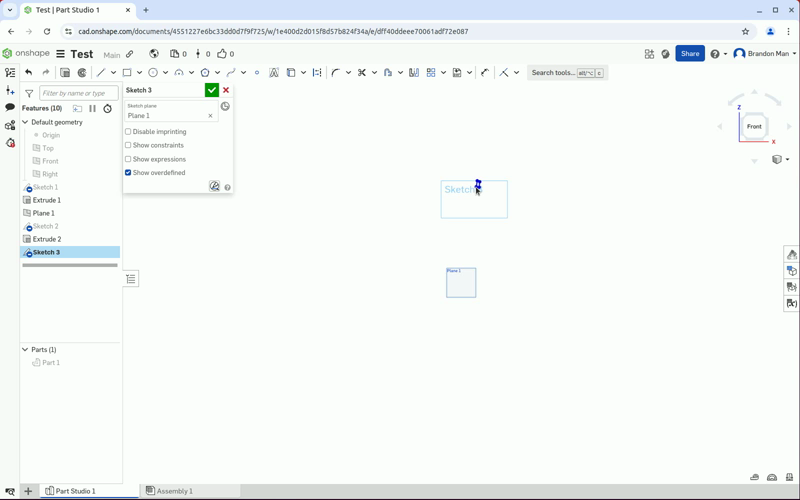
mouse_move(477, 182)
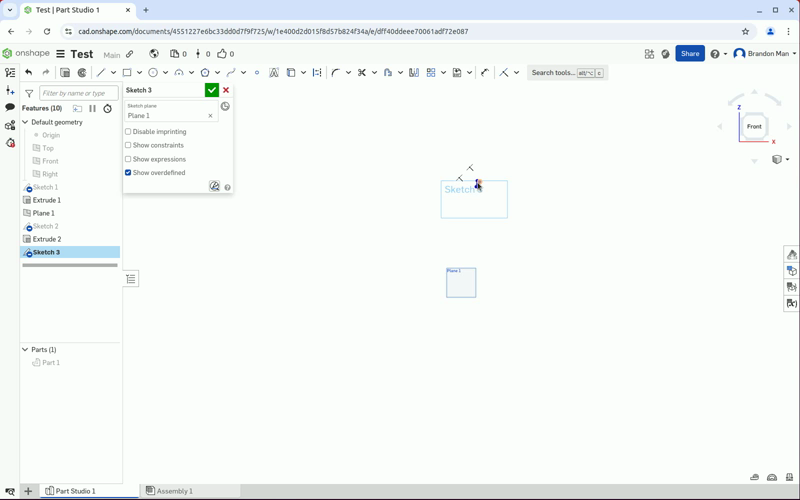
scroll(6)
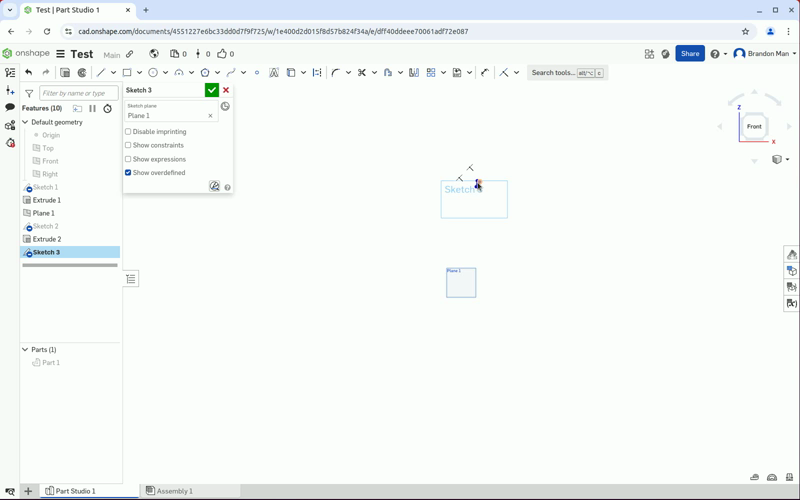
scroll(6)
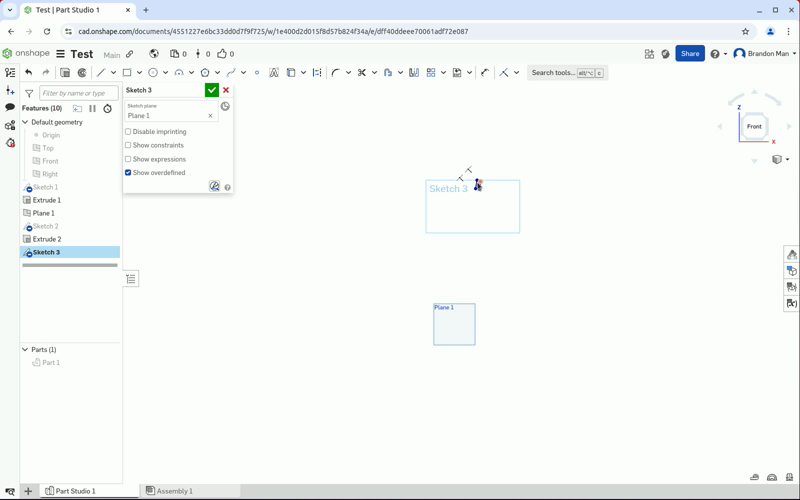
scroll(6)
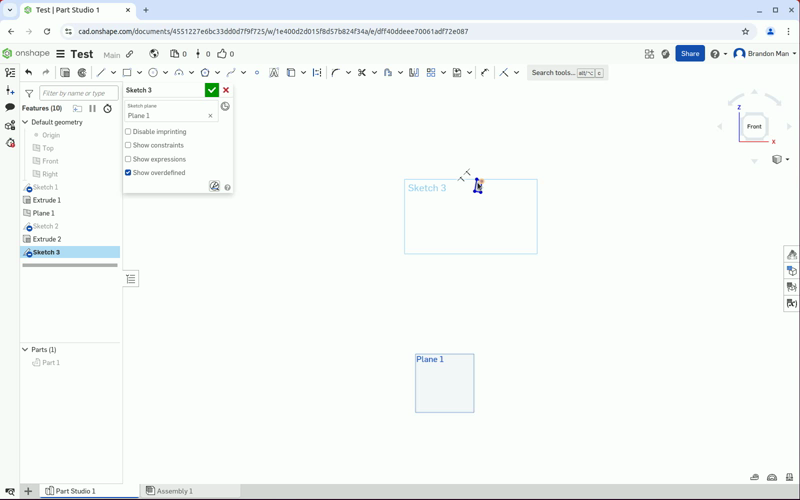
scroll(6)
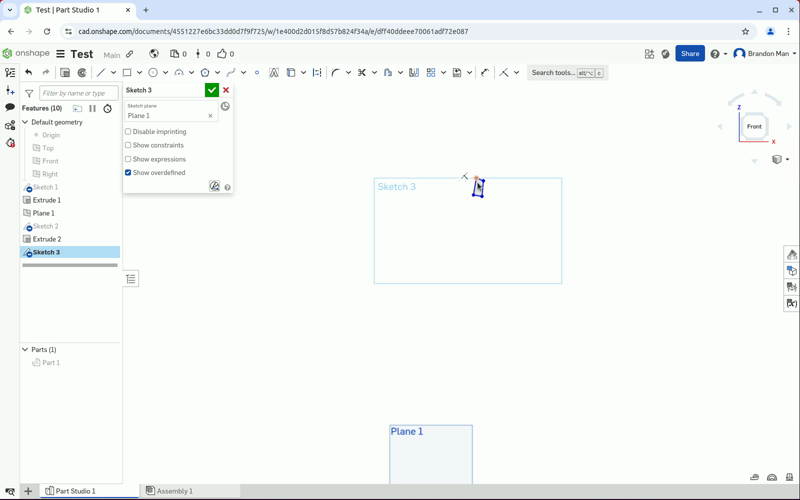
scroll(6)
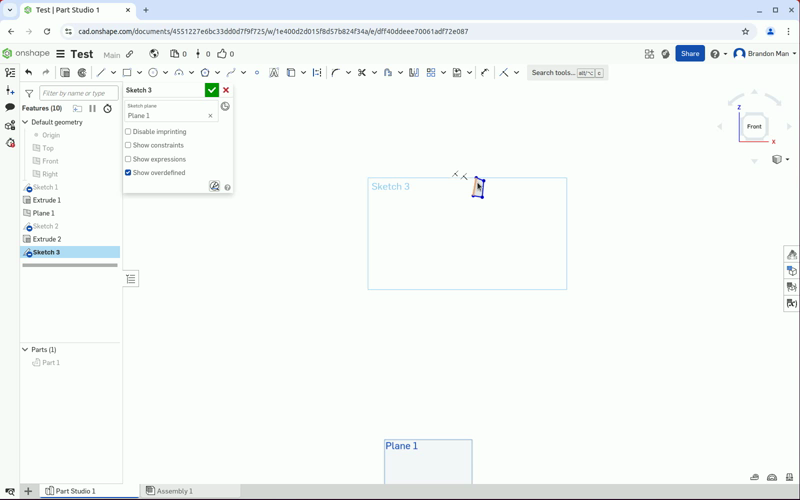
scroll(6)
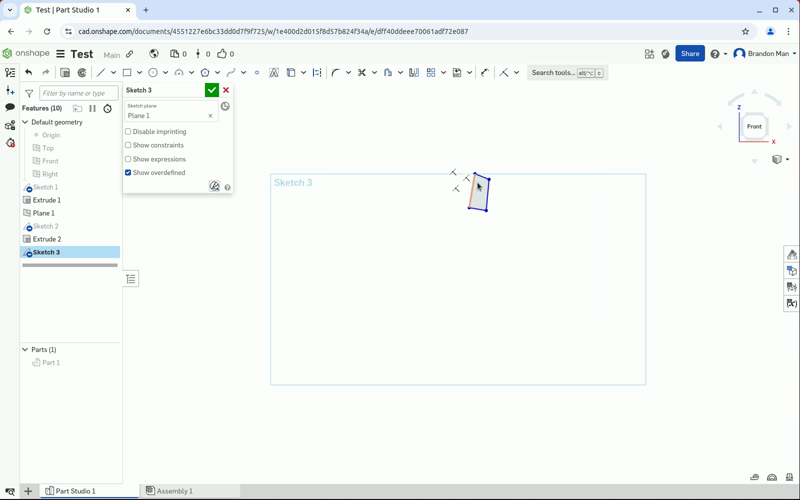
scroll(6)
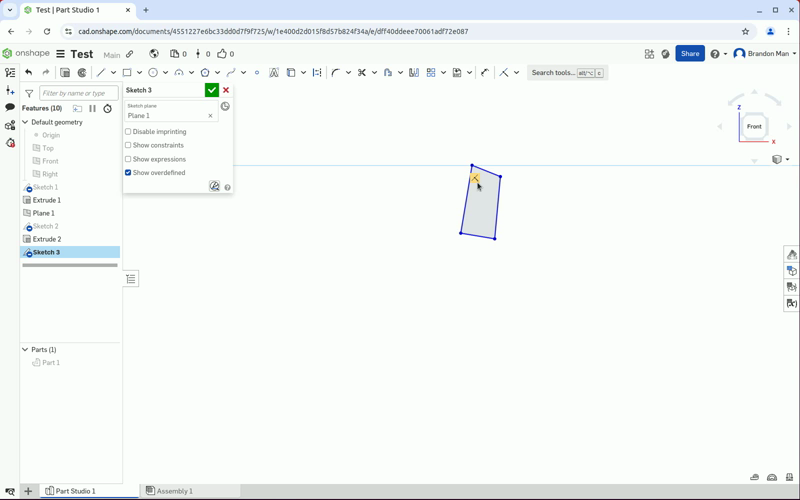
click(477, 182)
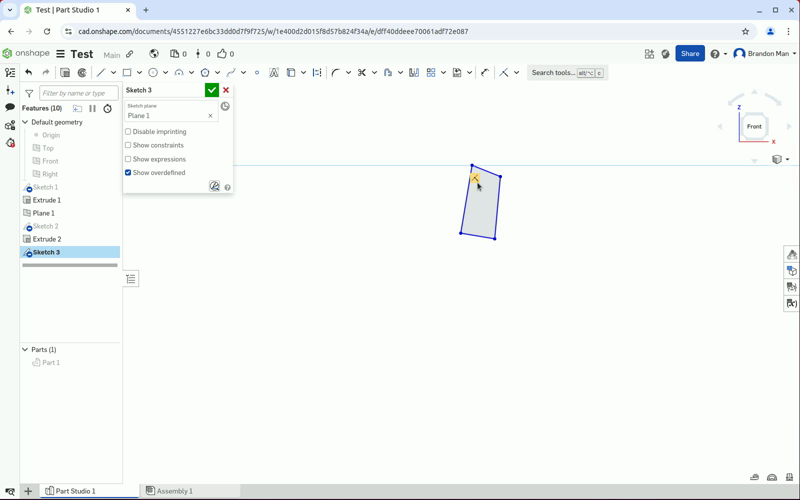
scroll(-6)
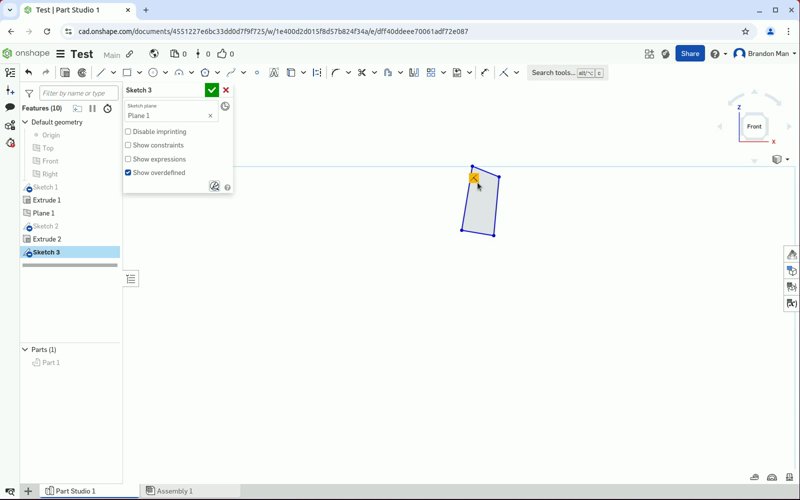
scroll(-6)
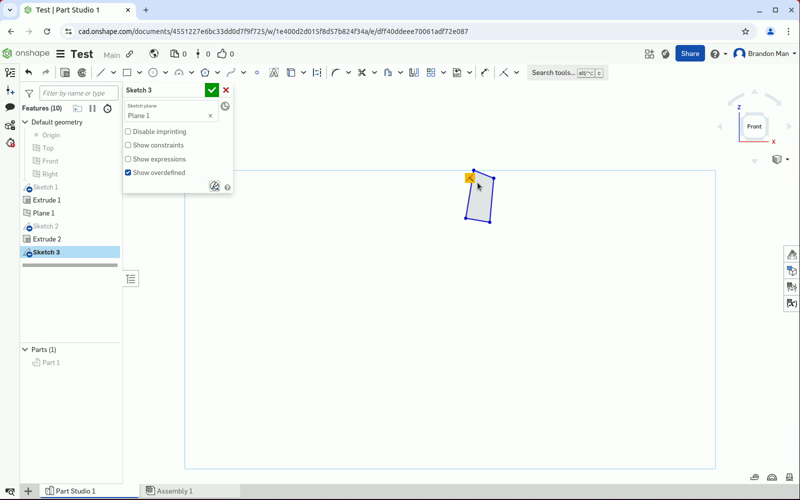
scroll(-6)
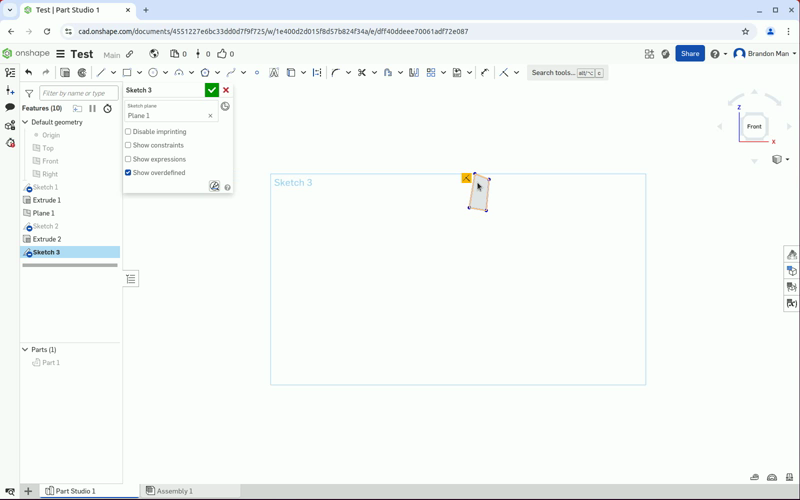
scroll(-6)
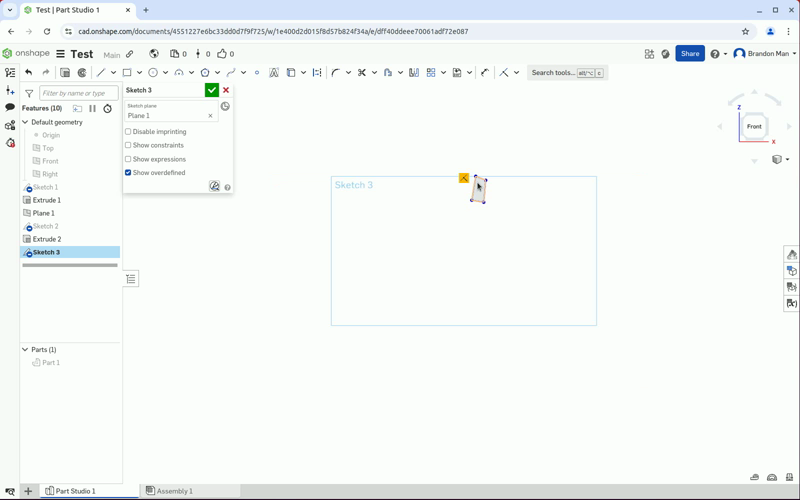
scroll(-6)
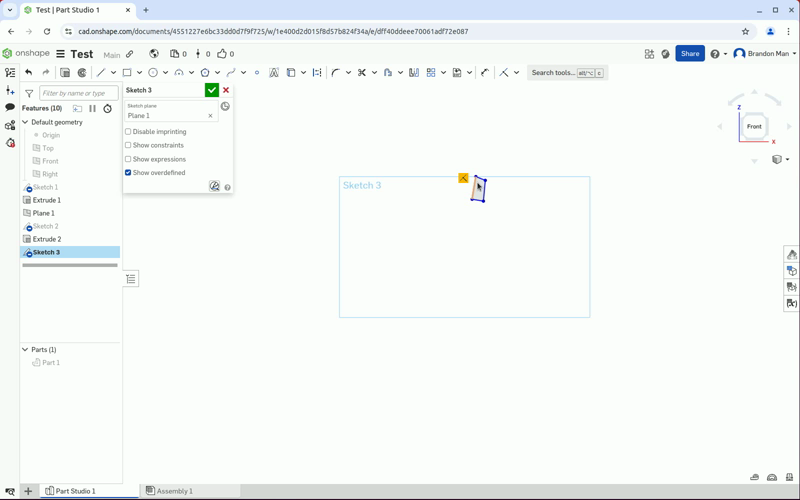
scroll(-6)
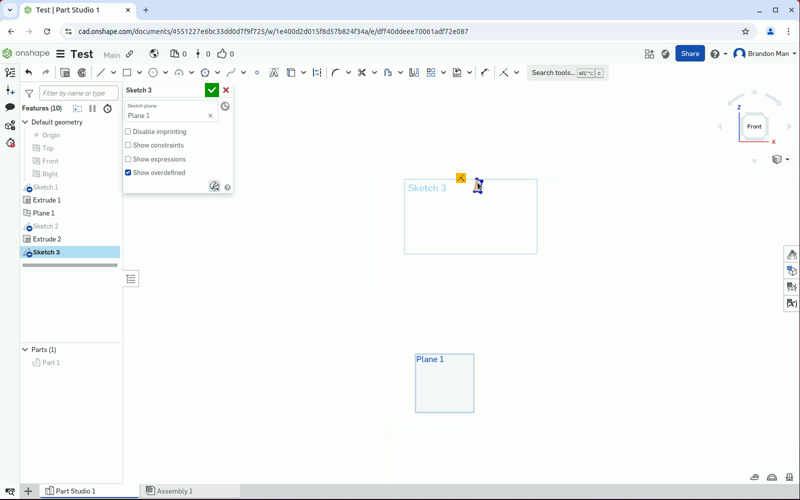
scroll(-6)
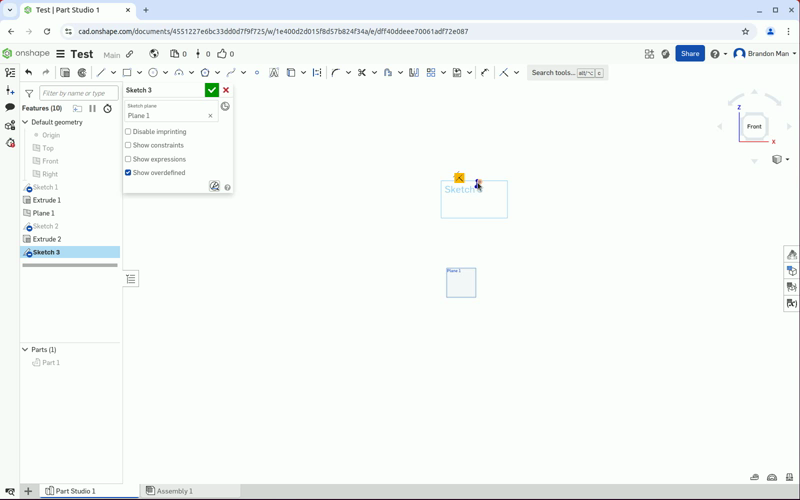
mouse_move(73, 352)
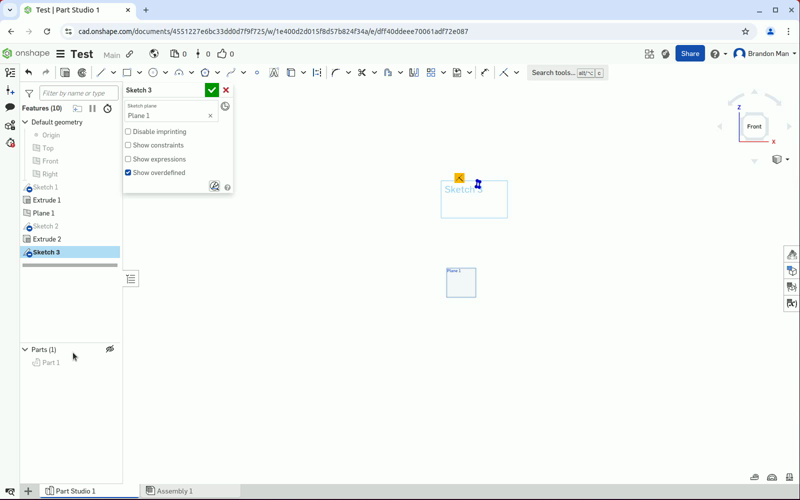
key(shift+y)
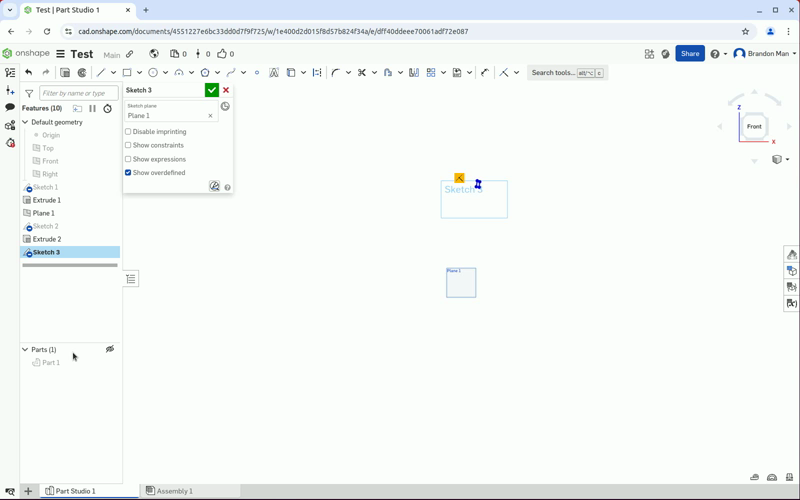
key(shift+e)
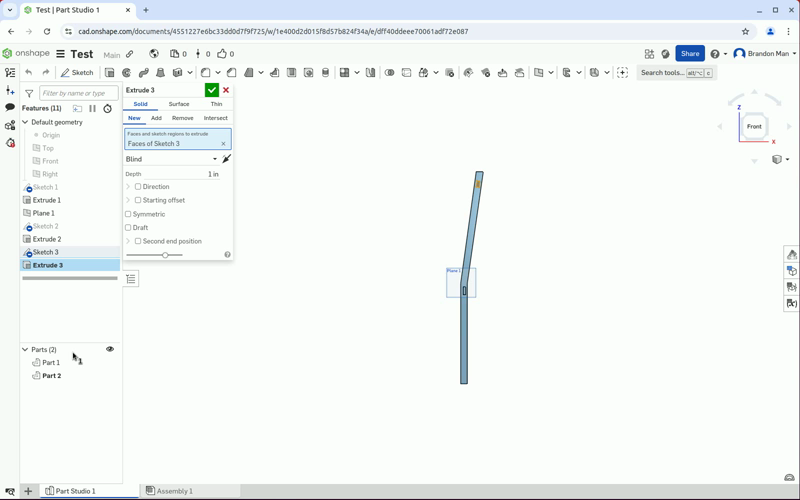
mouse_move(143, 106)
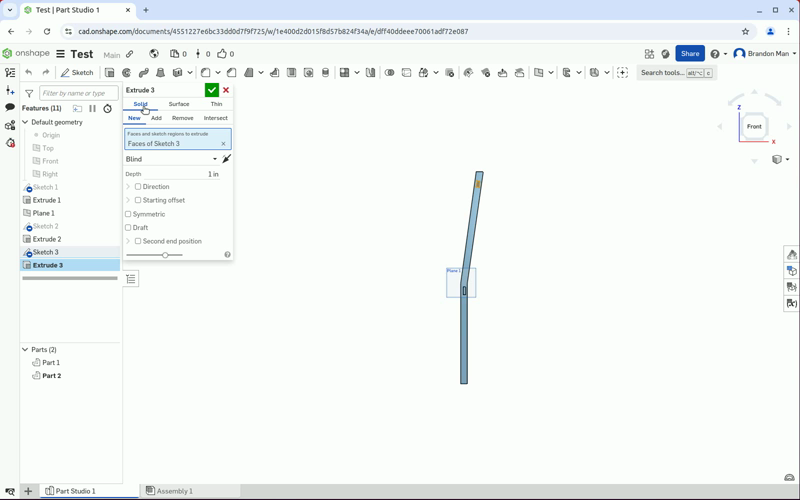
click(143, 106)
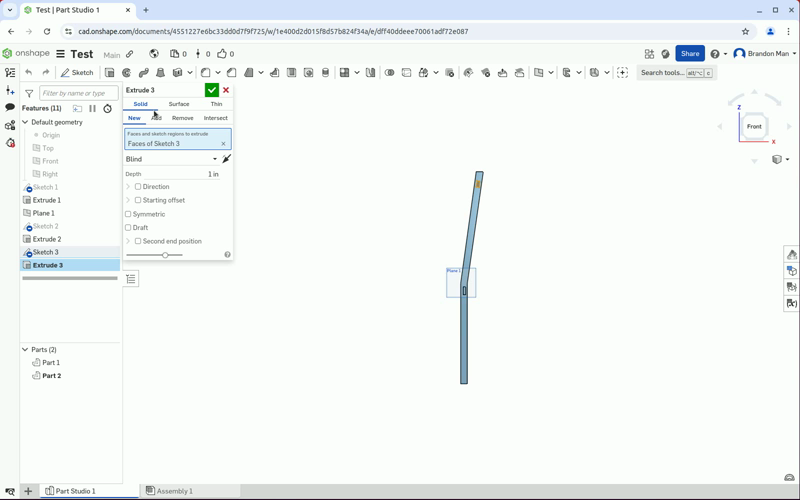
mouse_move(186, 120)
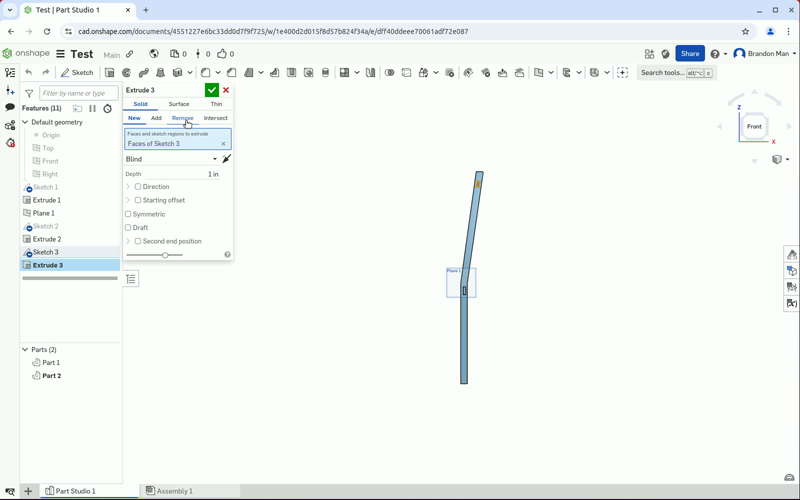
click(186, 120)
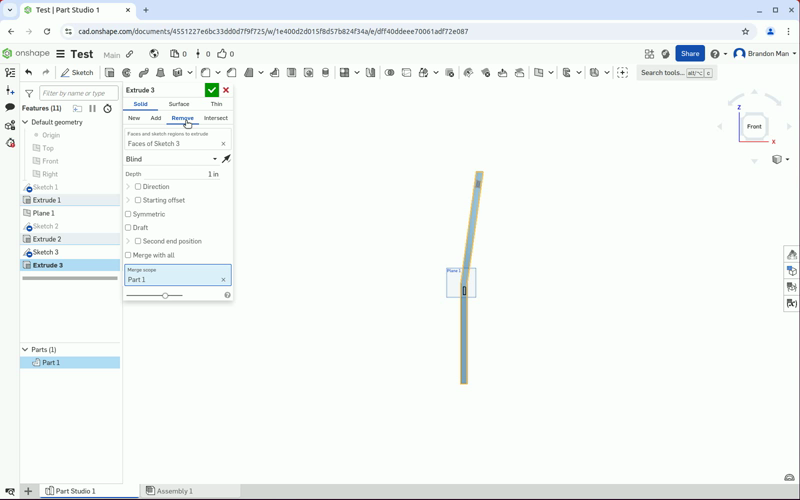
key(tab, 4)
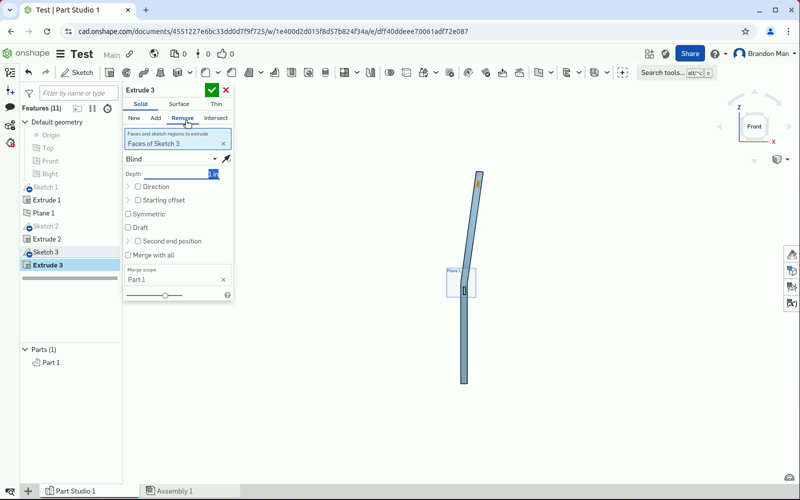
text(0.481)
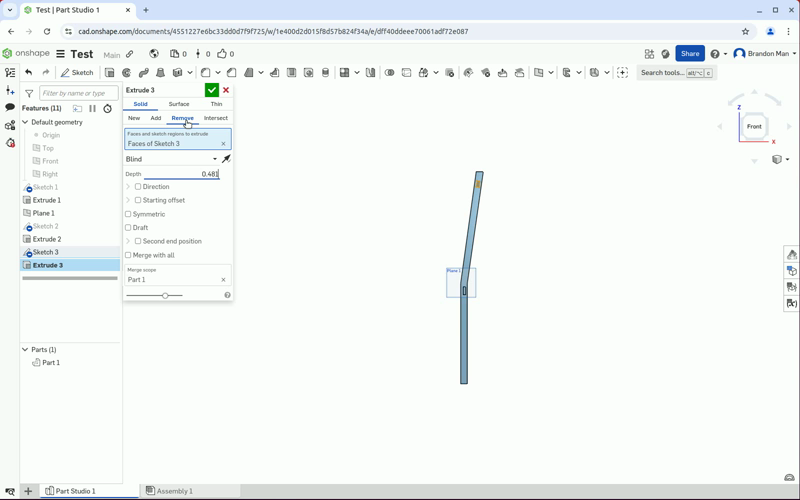
key(tab, 6)
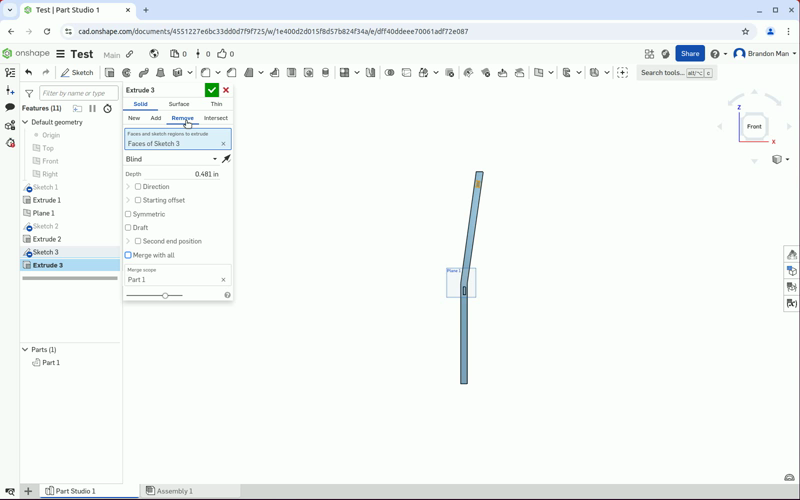
key(space)
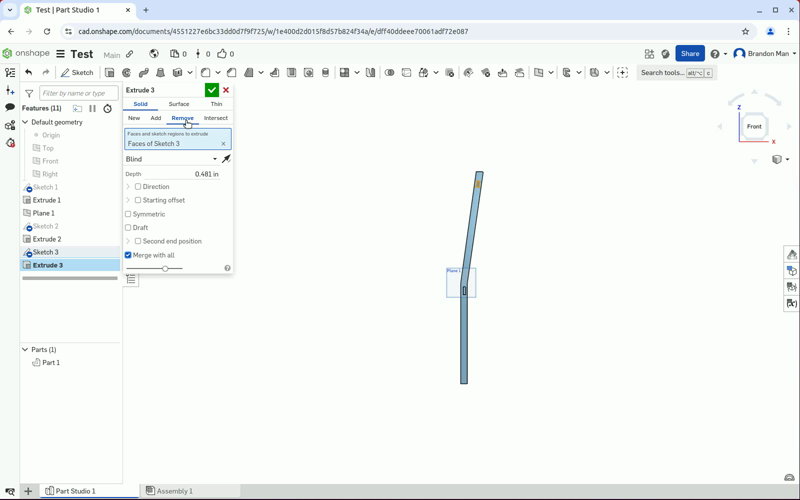
key(enter)
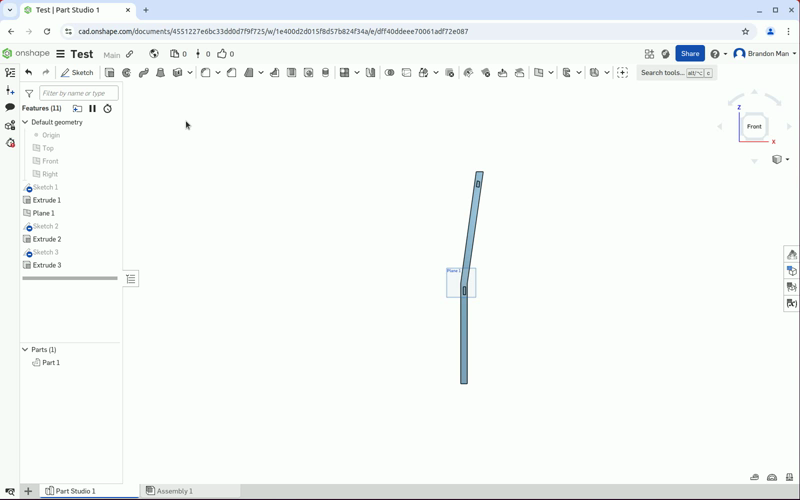
key(shift+h)
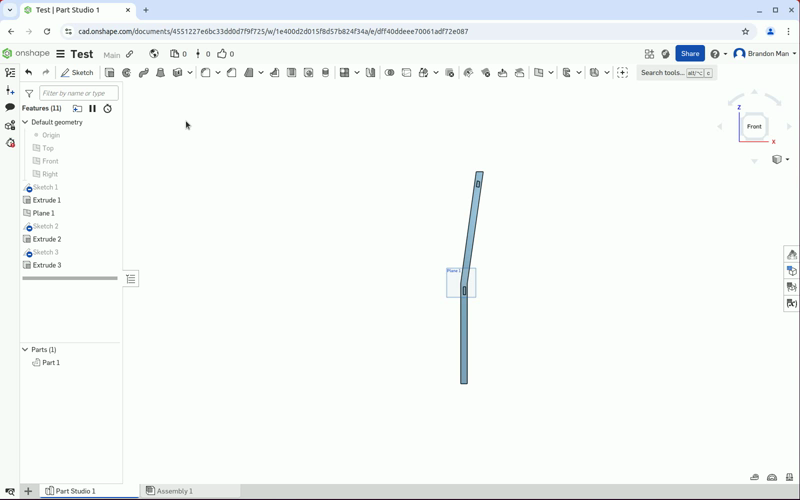
key(shift+h)
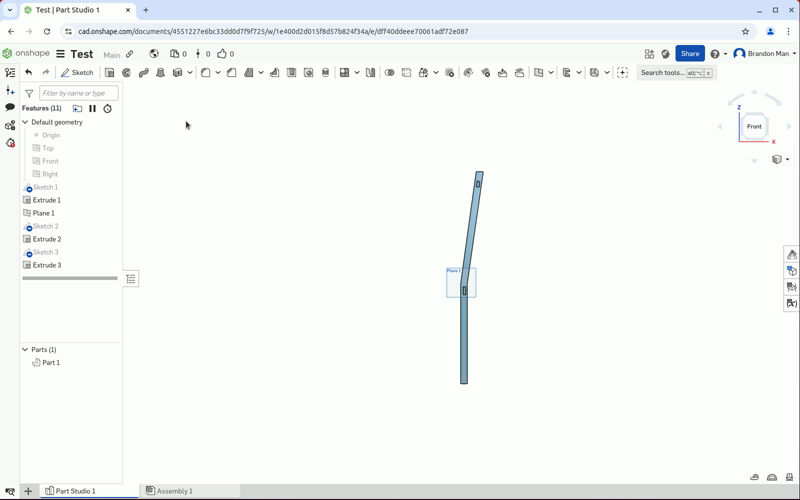
mouse_move(73, 189)
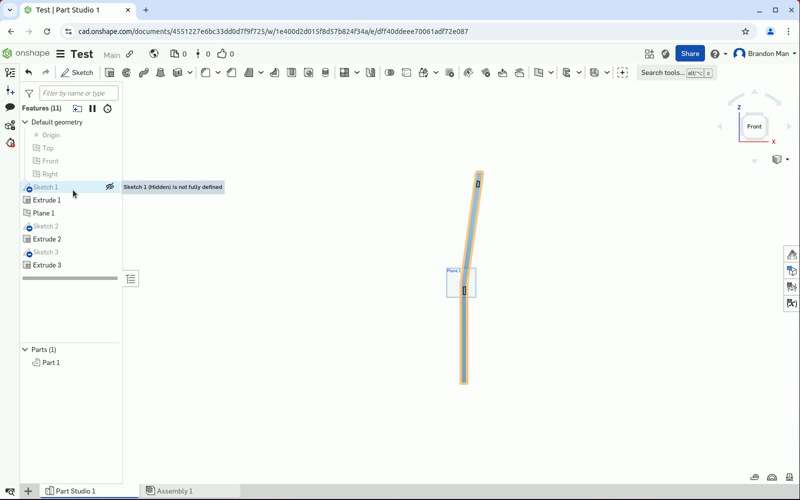
click(73, 189)
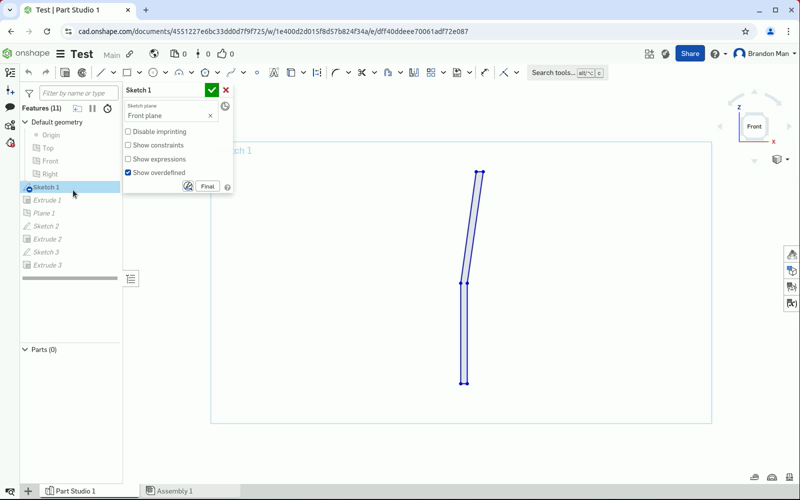
mouse_move(229, 92)
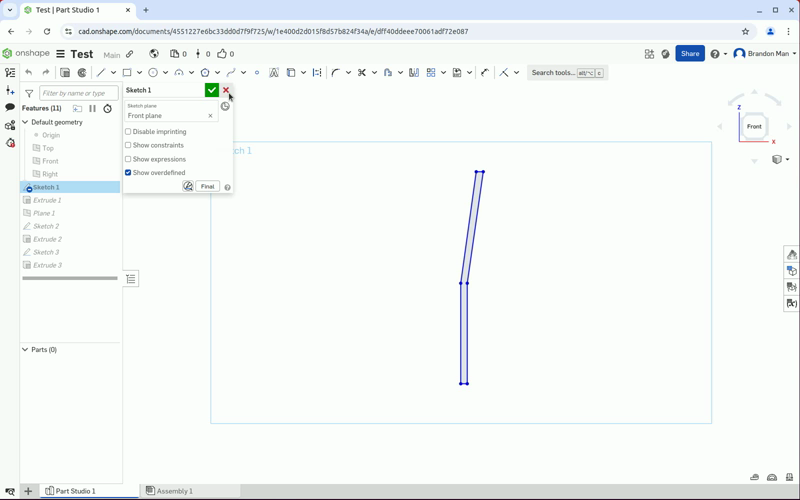
click(229, 92)
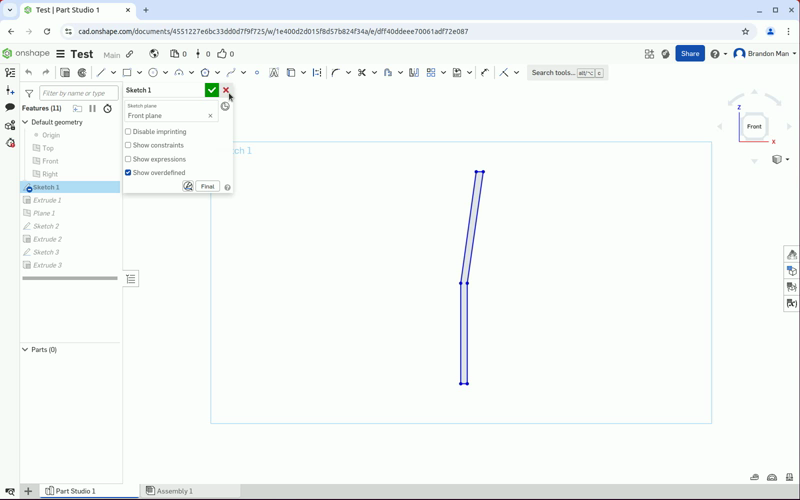
key(shift+s)
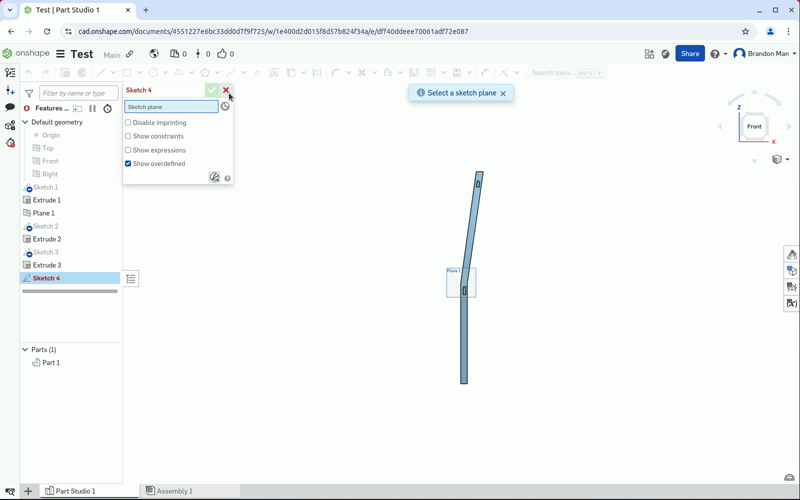
mouse_move(73, 215)
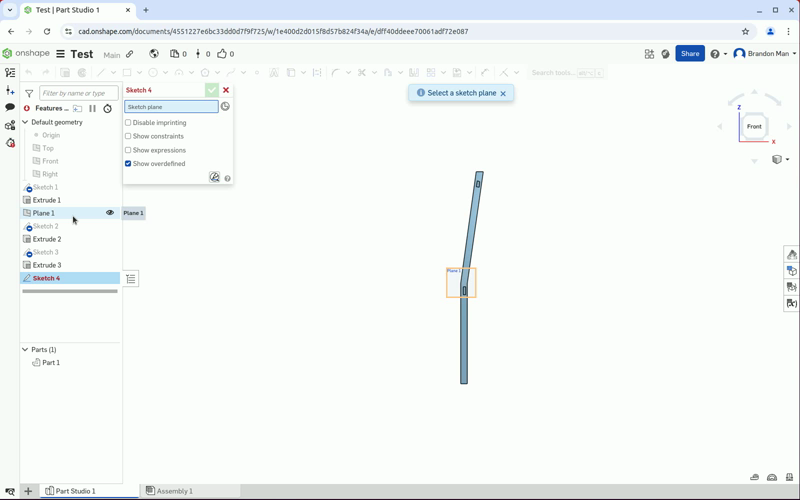
click(73, 215)
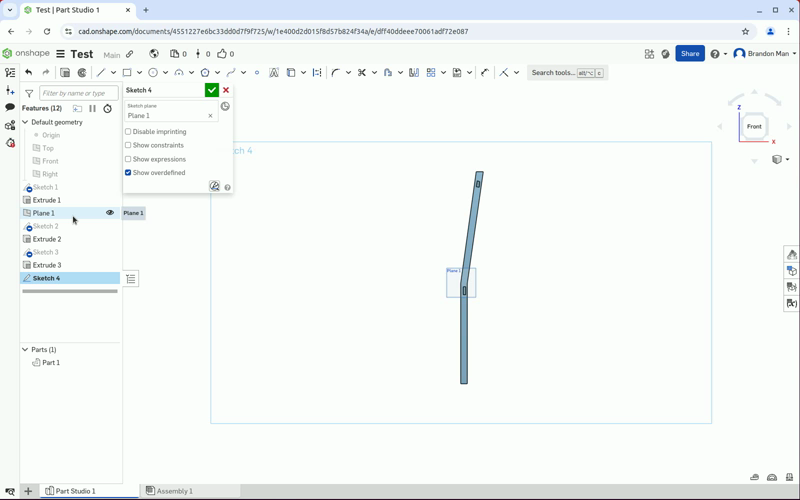
mouse_move(73, 352)
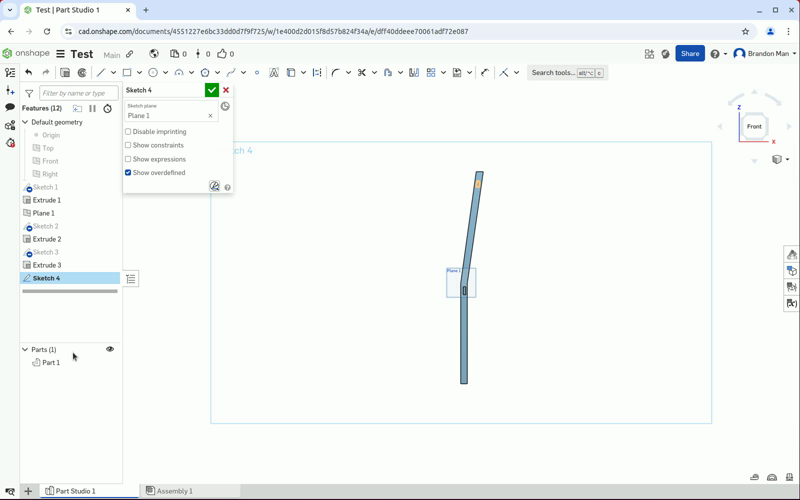
key(y)
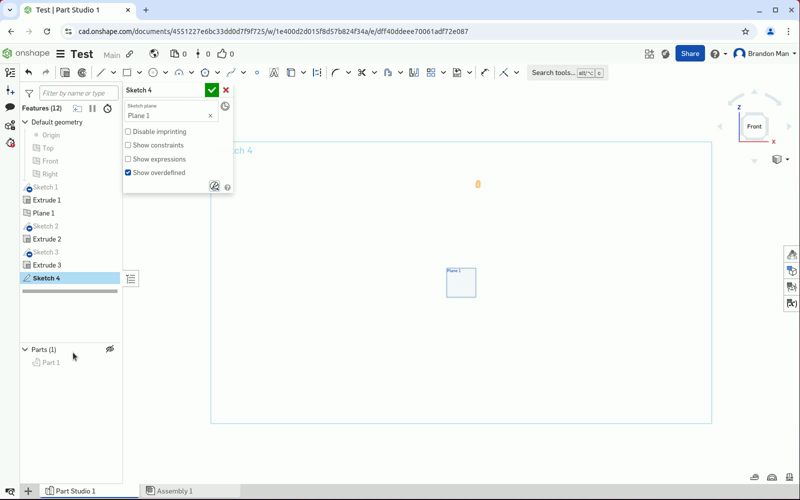
key(l)
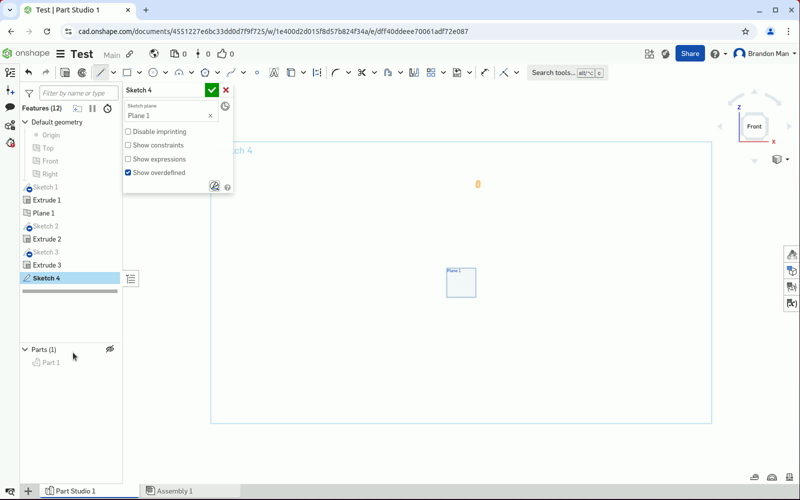
key_down(shift)
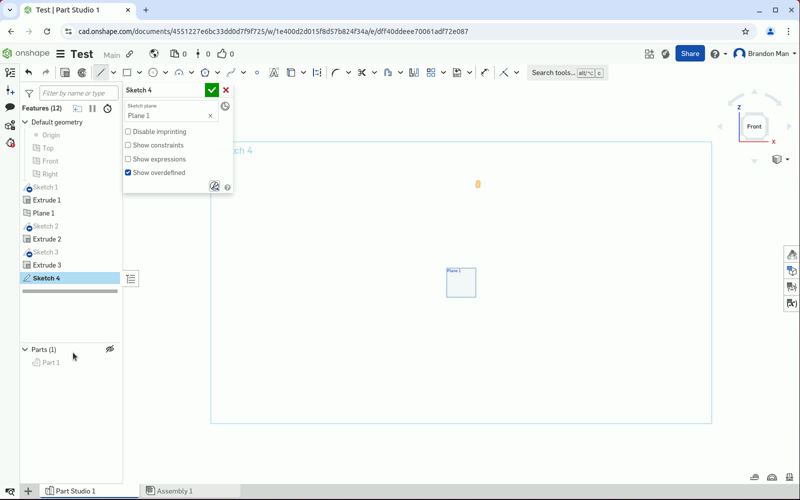
mouse_move(474, 201)
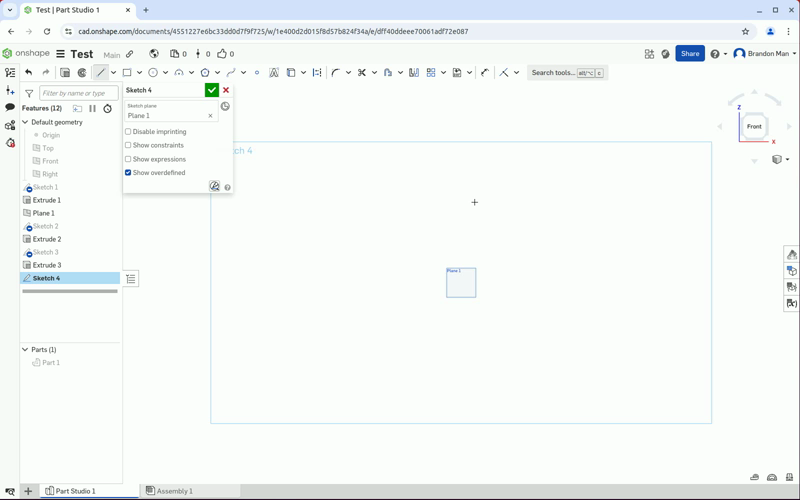
click(474, 201)
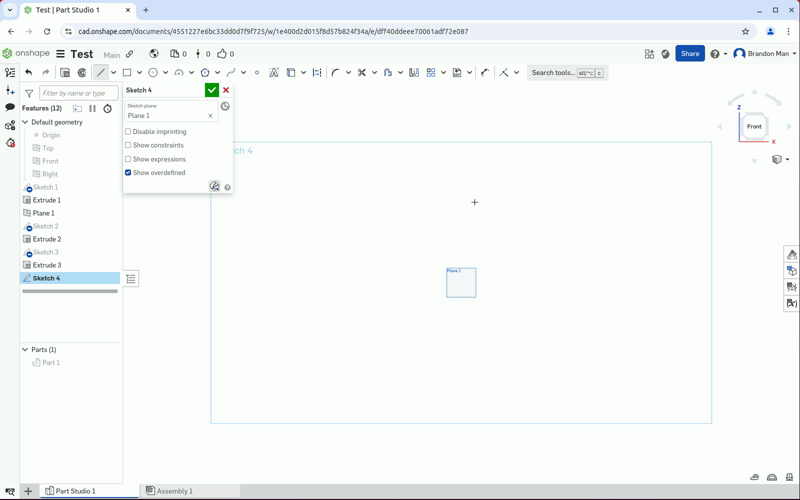
key_up(shift)
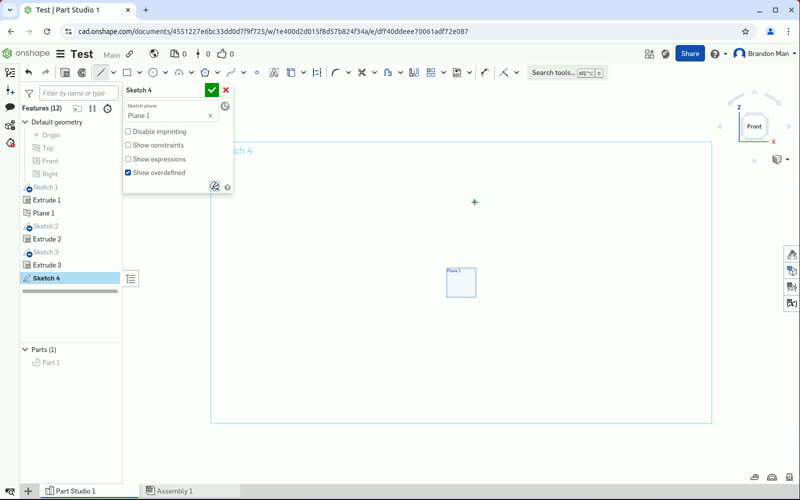
key_down(shift)
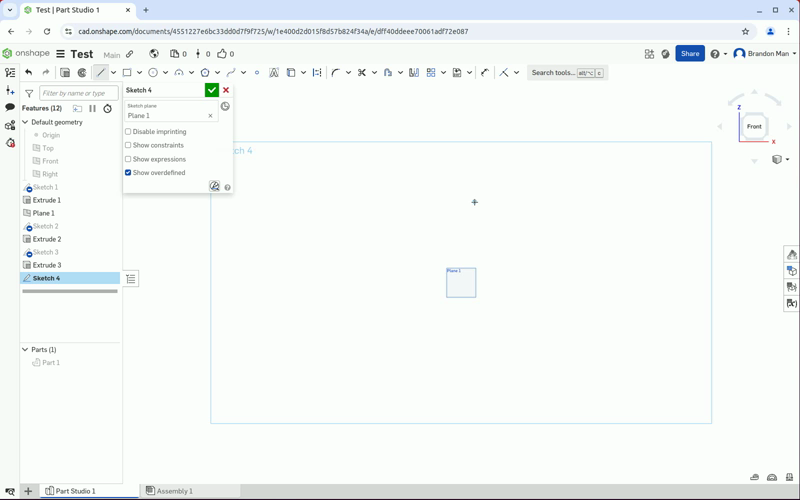
mouse_move(504, 201)
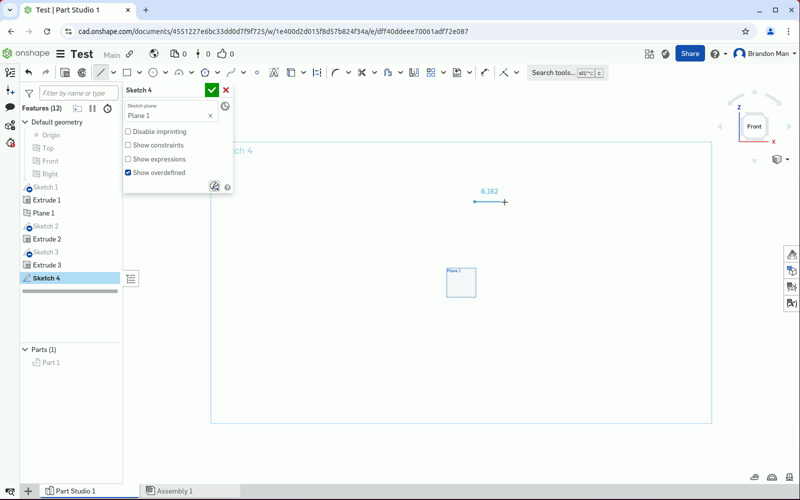
mouse_move(477, 202)
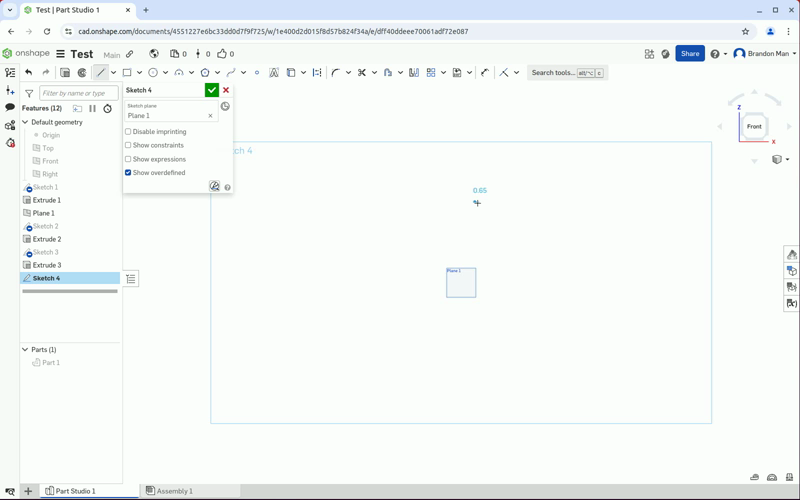
scroll(6)
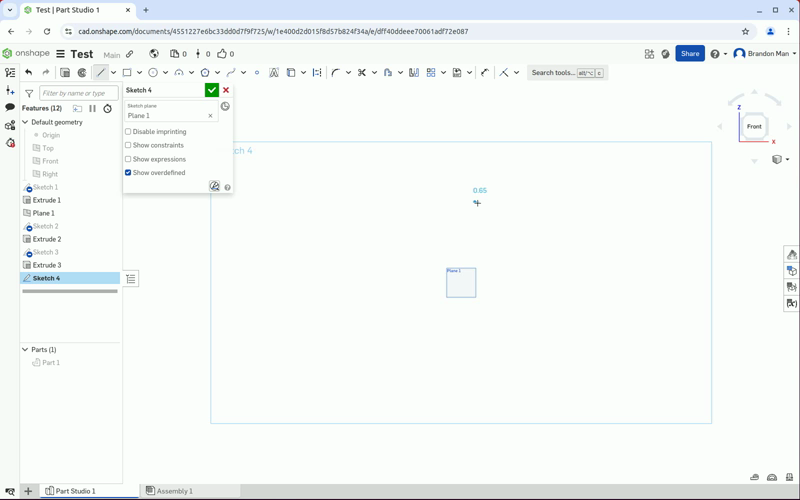
scroll(6)
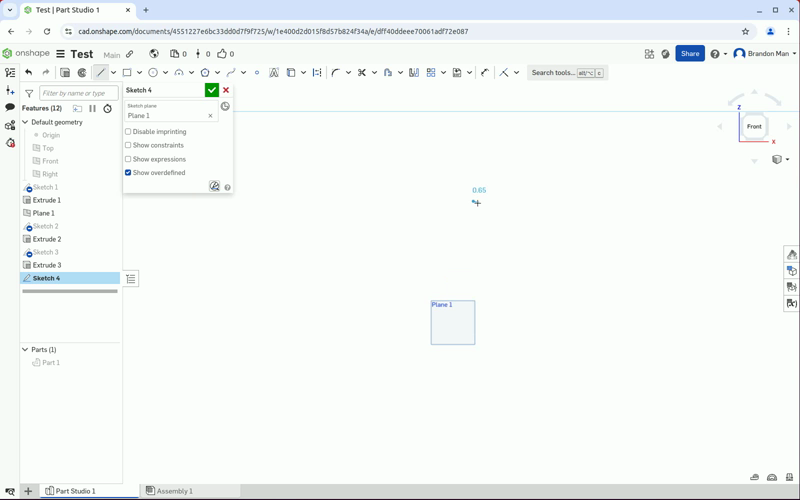
scroll(6)
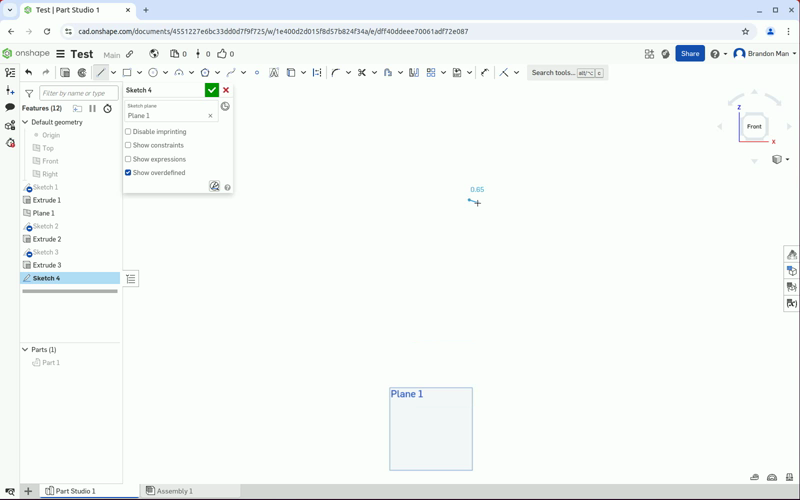
scroll(6)
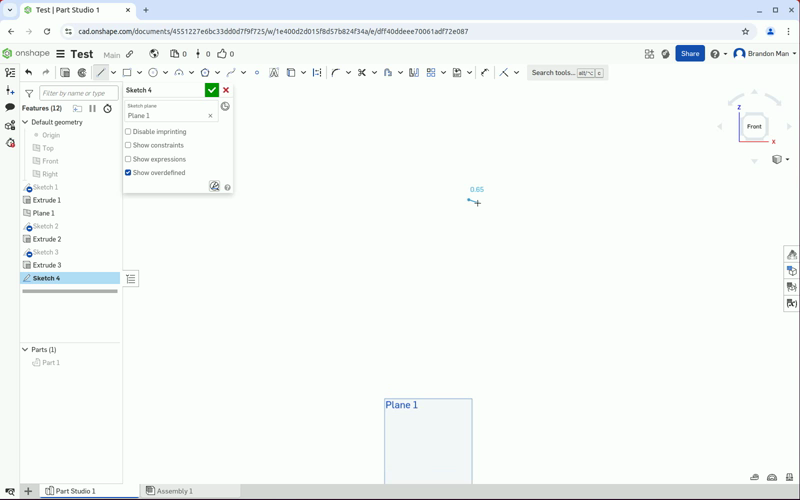
scroll(6)
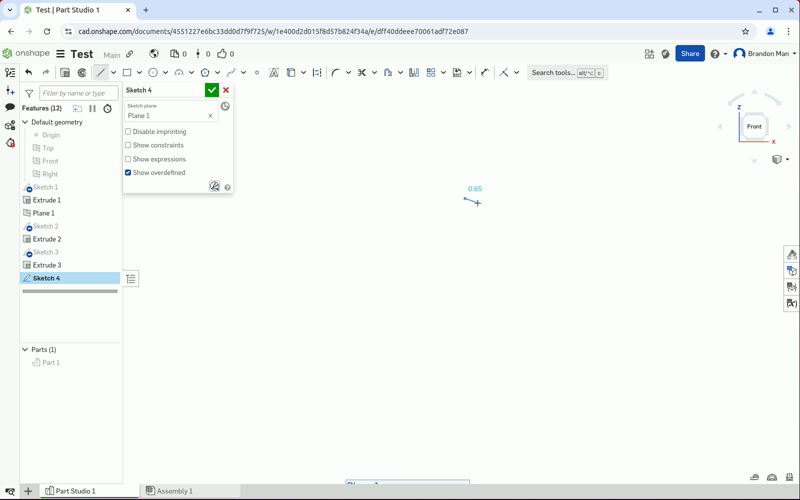
scroll(6)
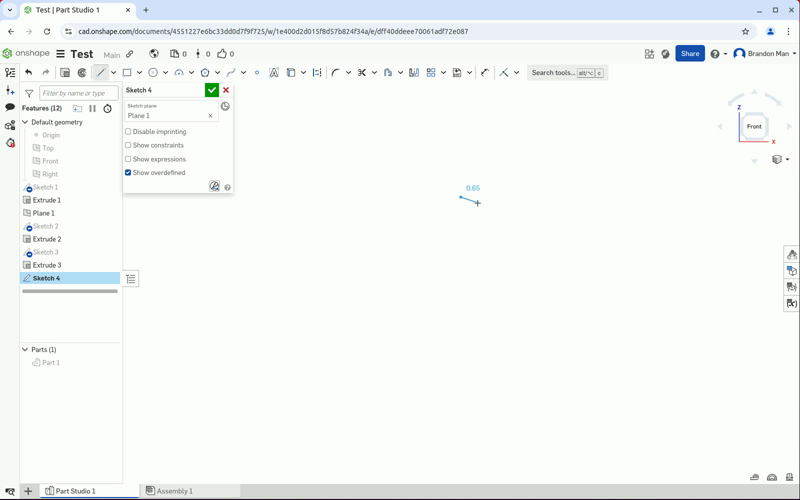
scroll(6)
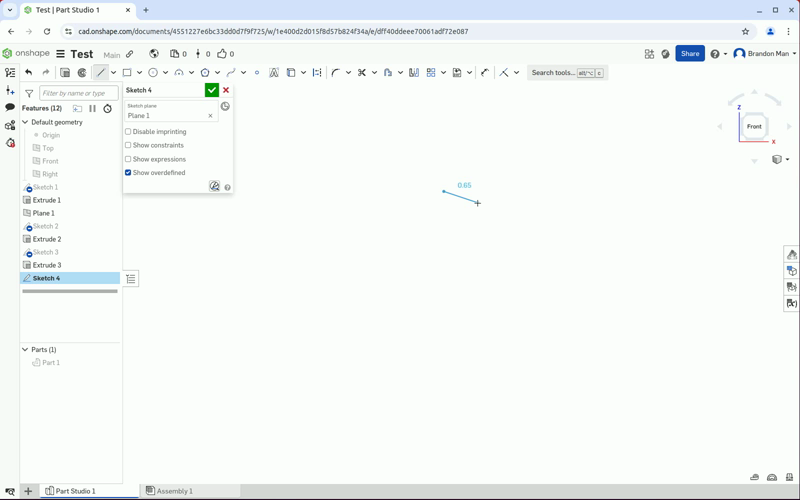
click(477, 202)
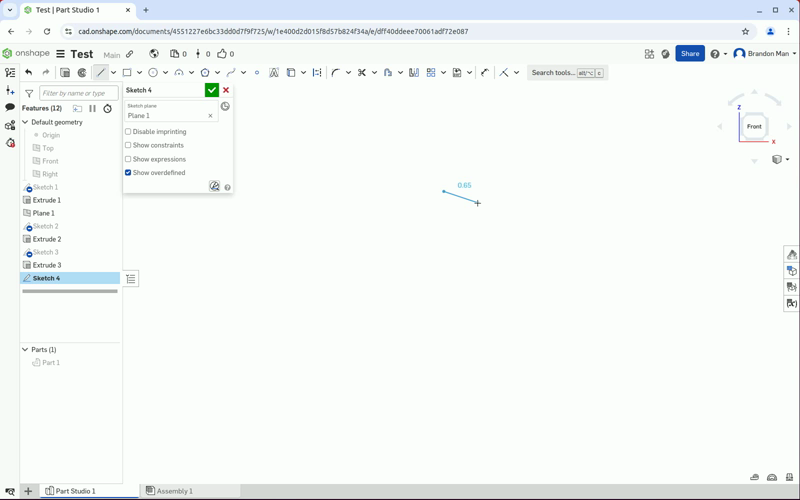
scroll(-6)
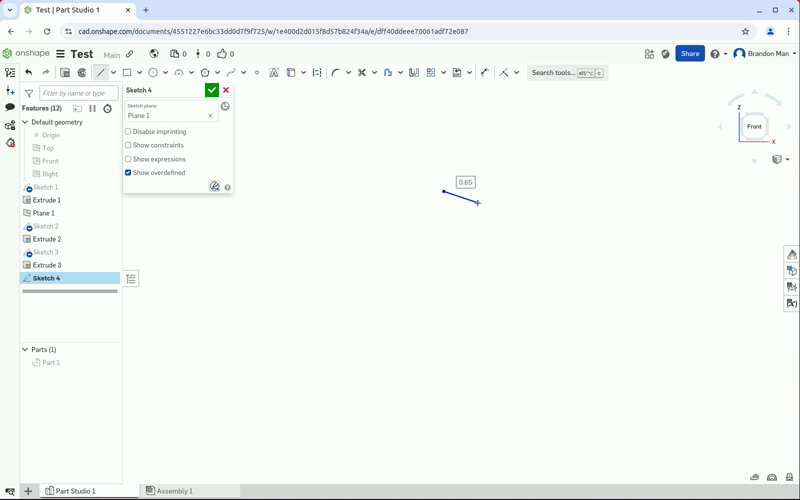
scroll(-6)
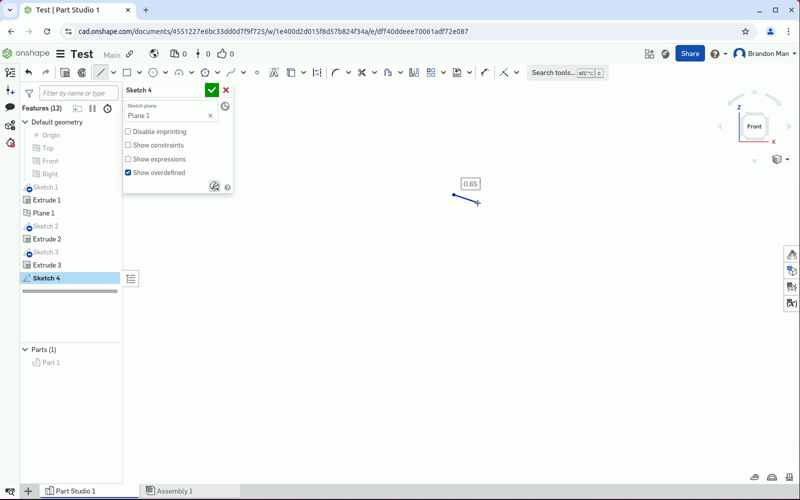
scroll(-6)
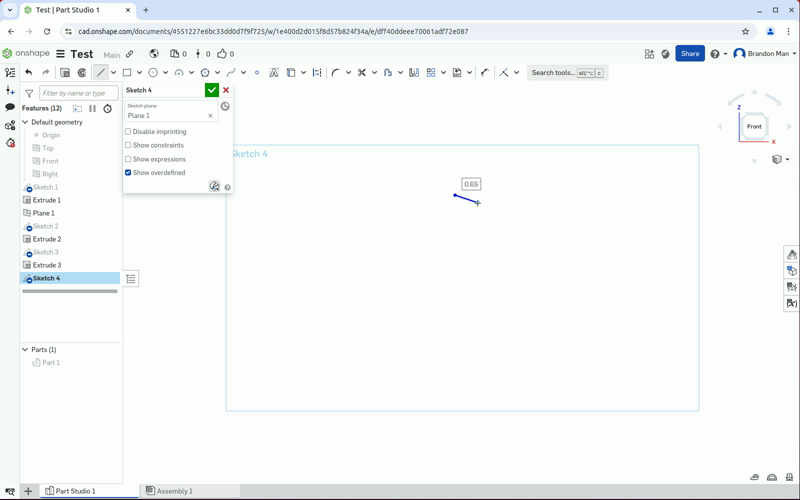
scroll(-6)
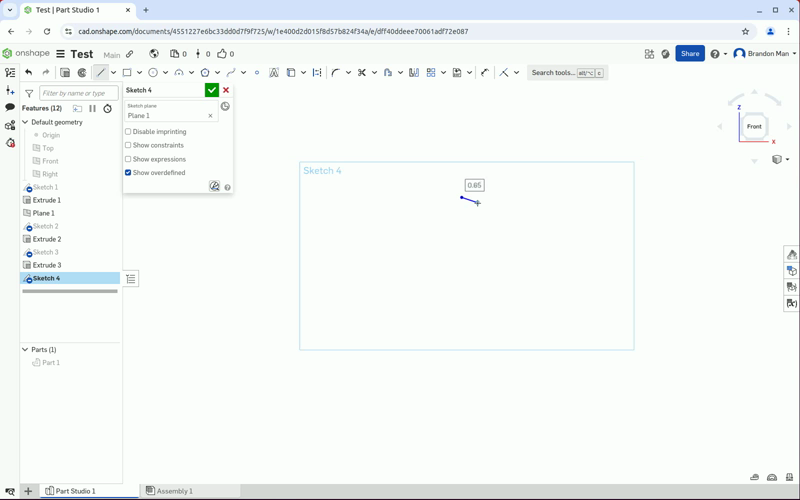
scroll(-6)
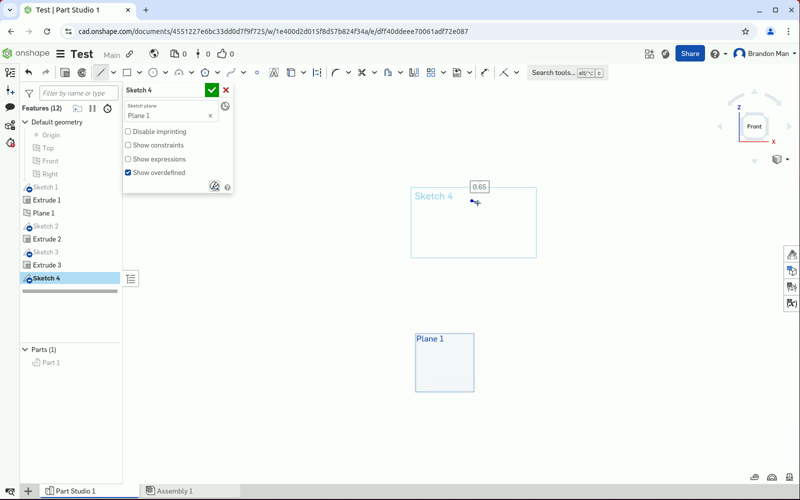
scroll(-6)
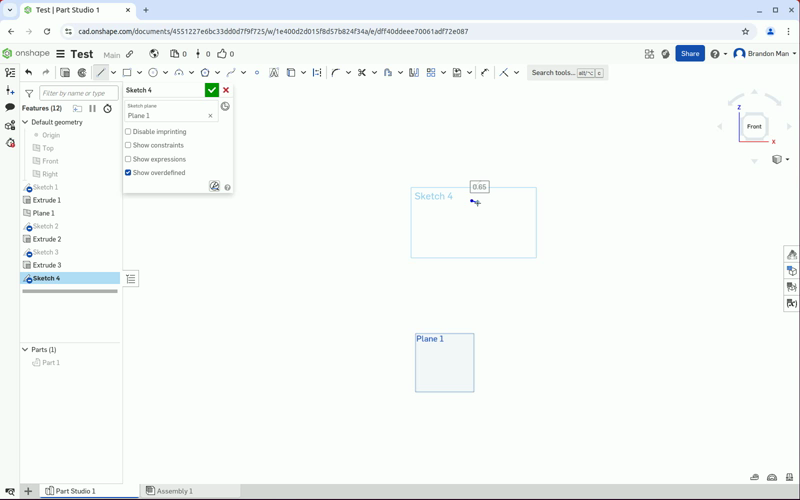
scroll(-6)
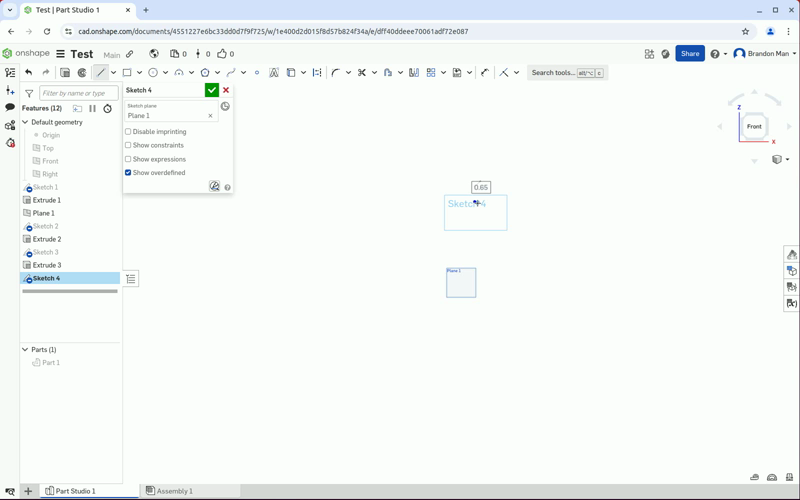
key_up(shift)
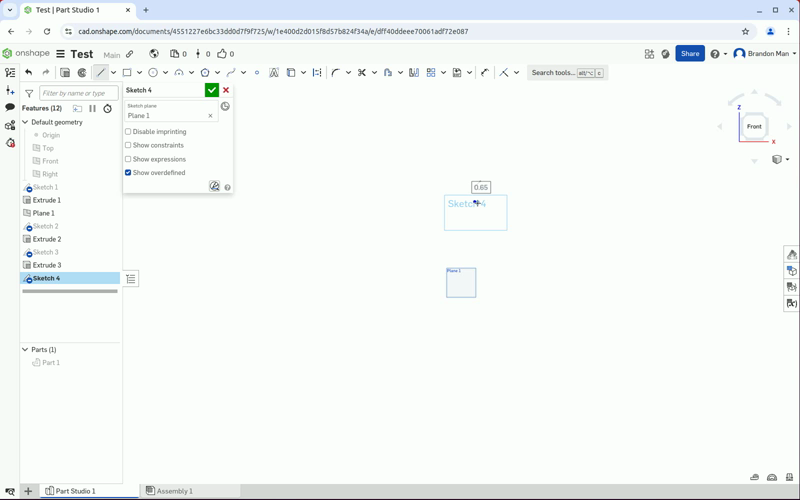
key_down(shift)
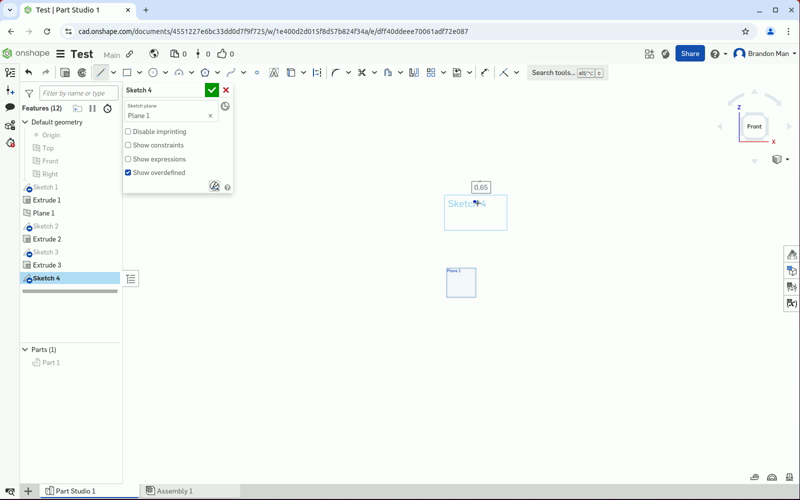
mouse_move(507, 202)
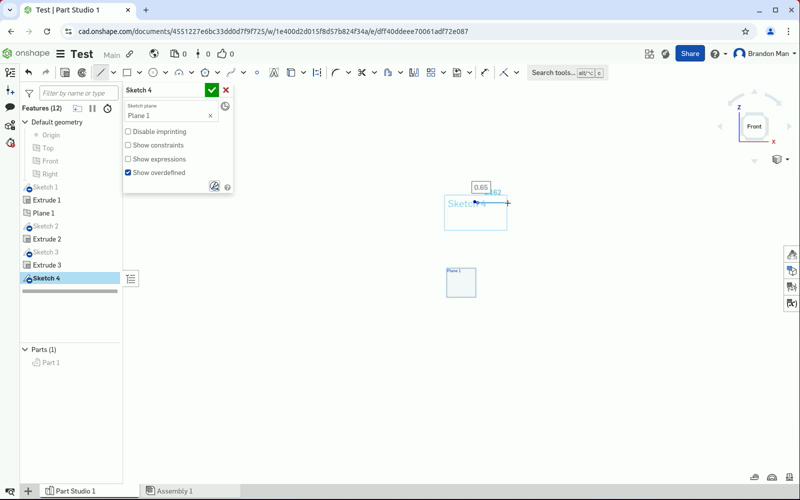
mouse_move(478, 196)
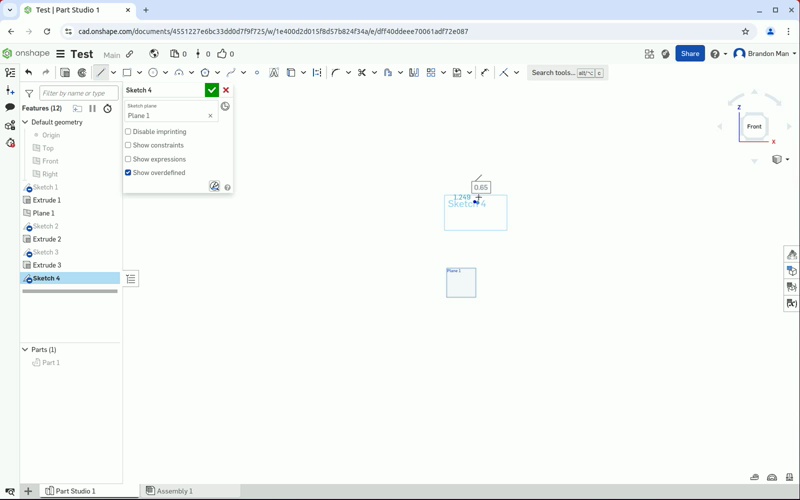
scroll(6)
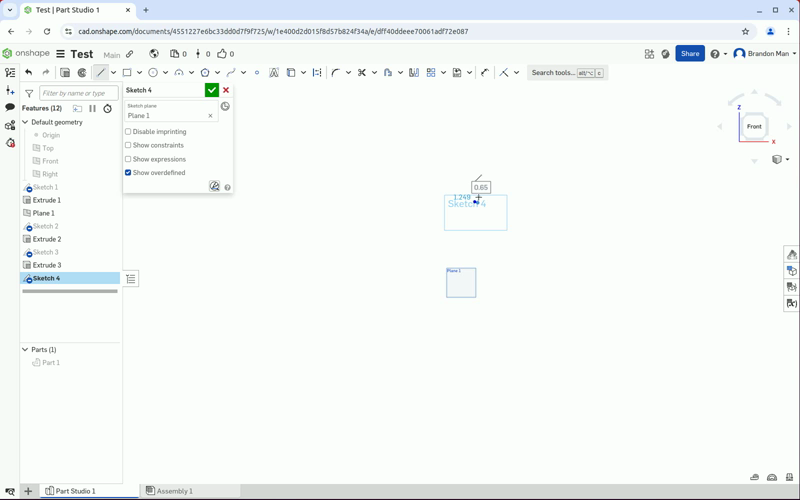
scroll(6)
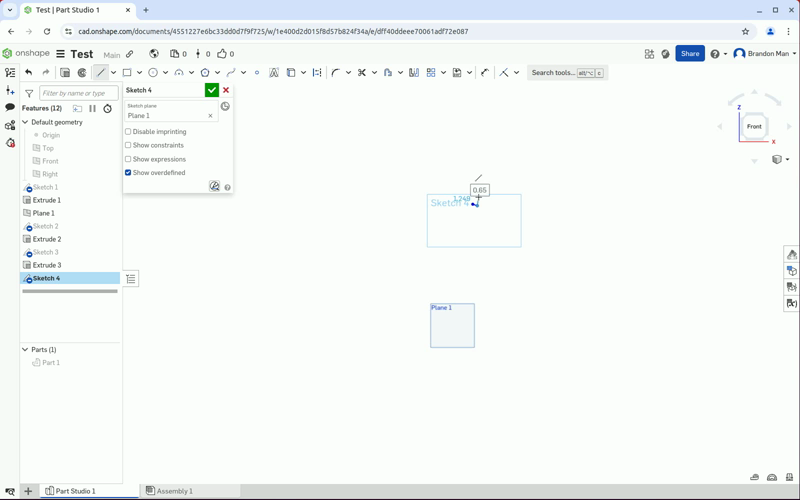
scroll(6)
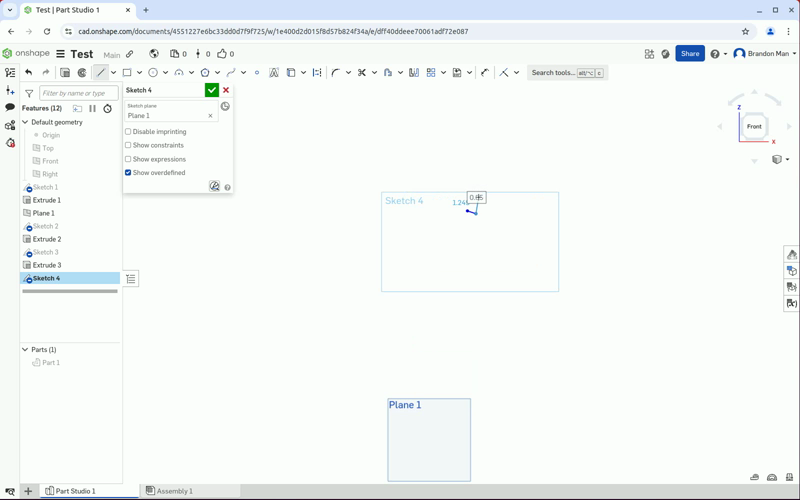
scroll(6)
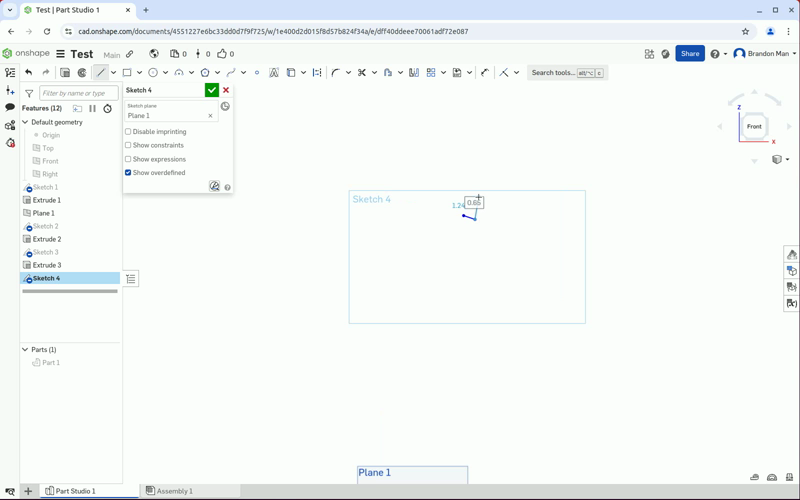
scroll(6)
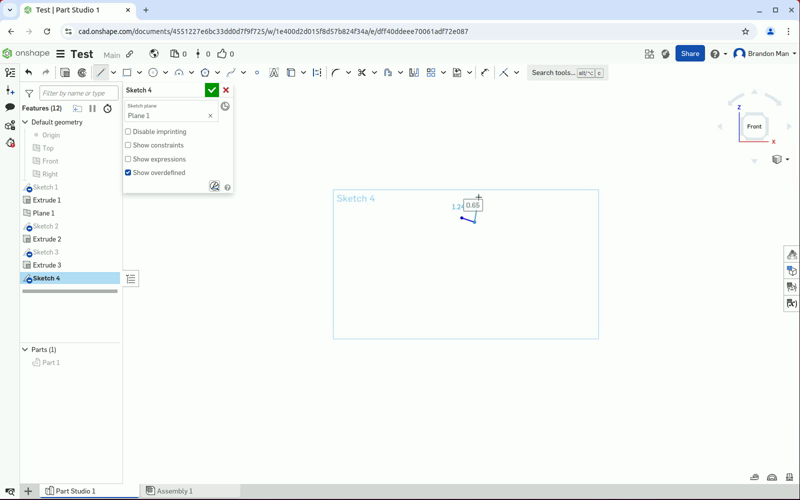
scroll(6)
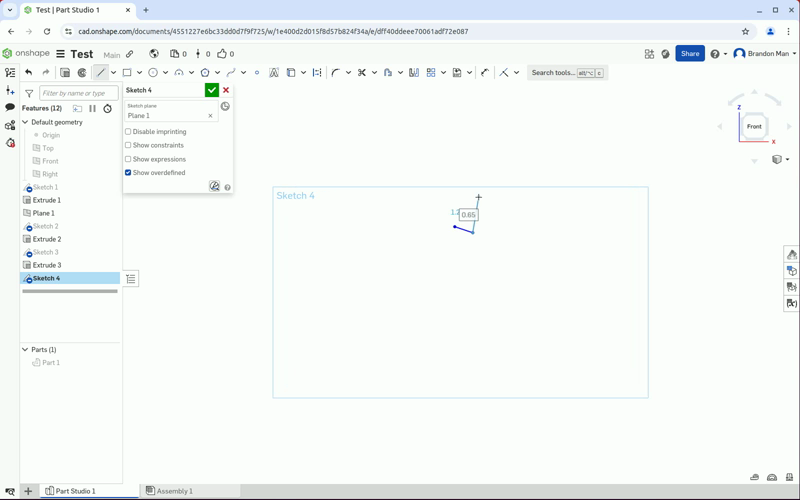
scroll(6)
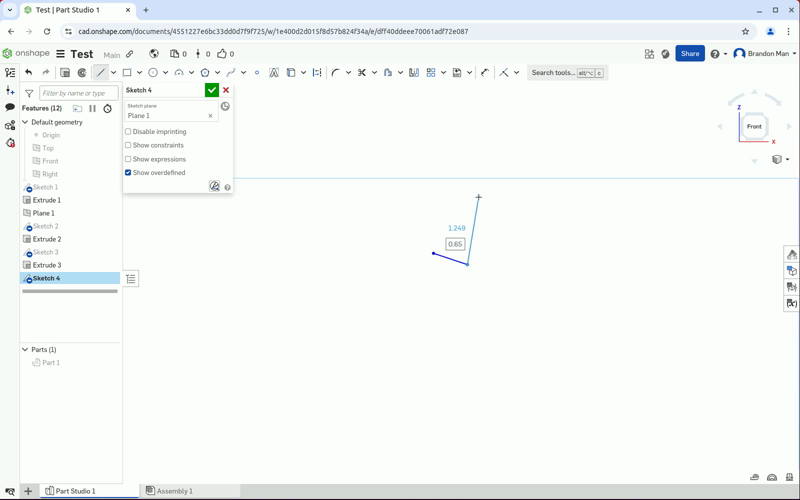
click(478, 196)
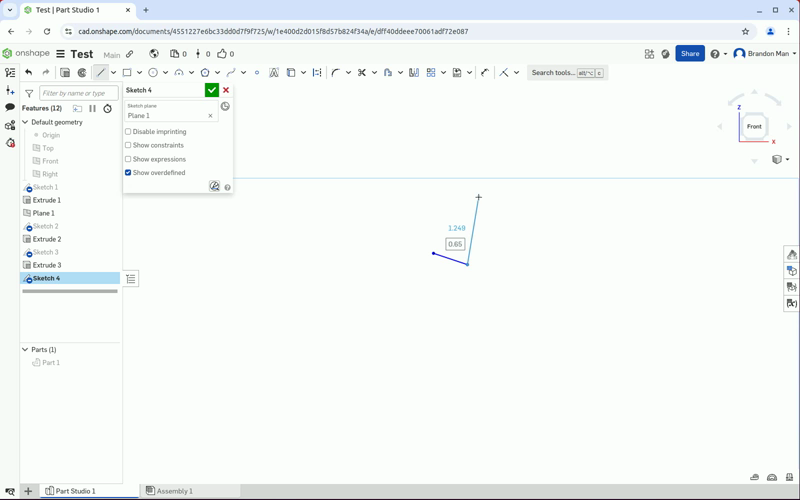
scroll(-6)
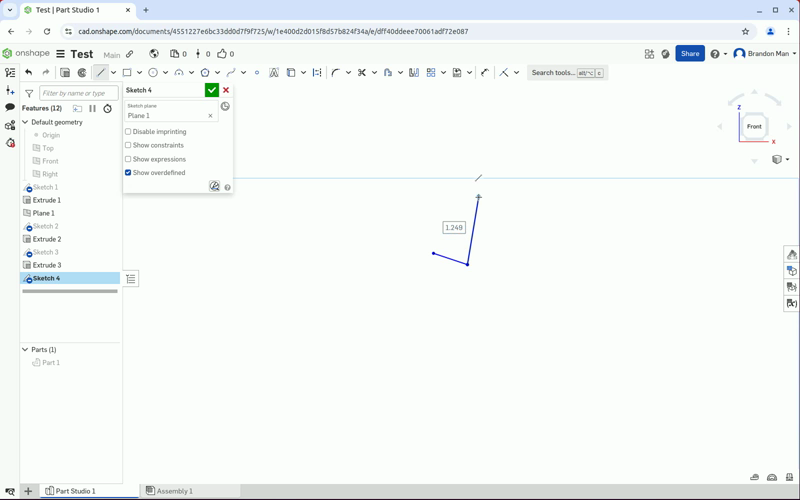
scroll(-6)
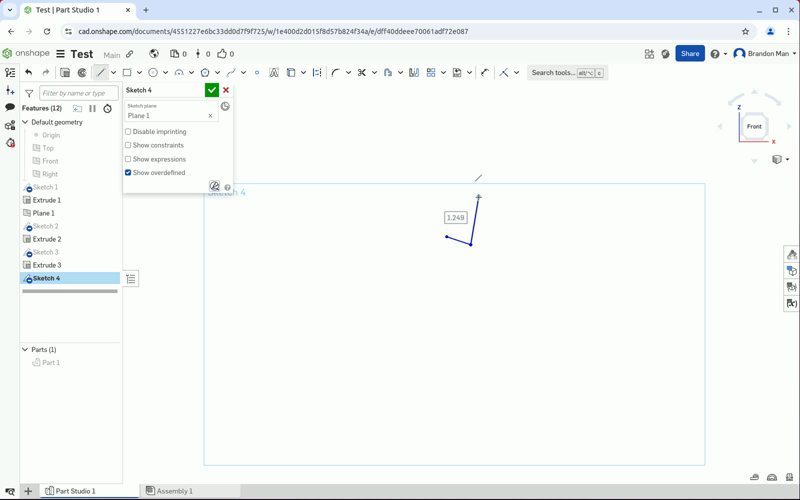
scroll(-6)
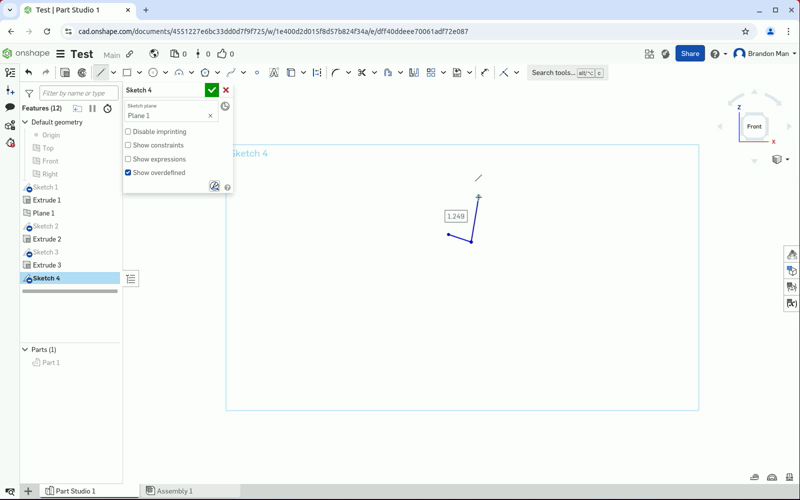
scroll(-6)
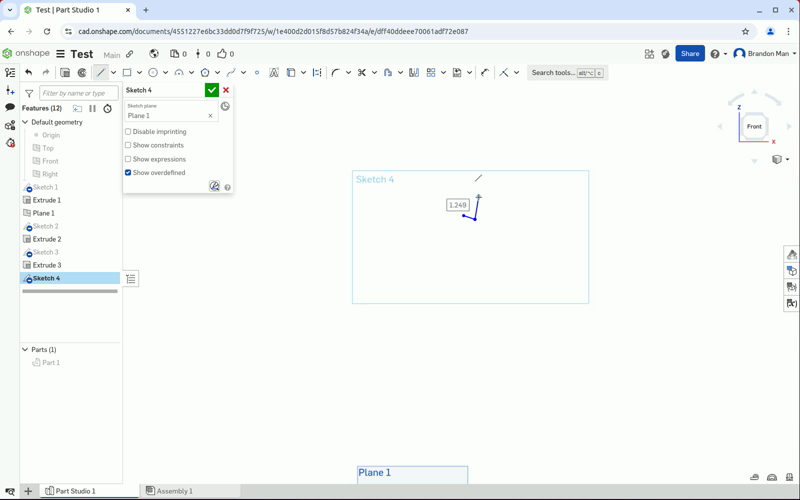
scroll(-6)
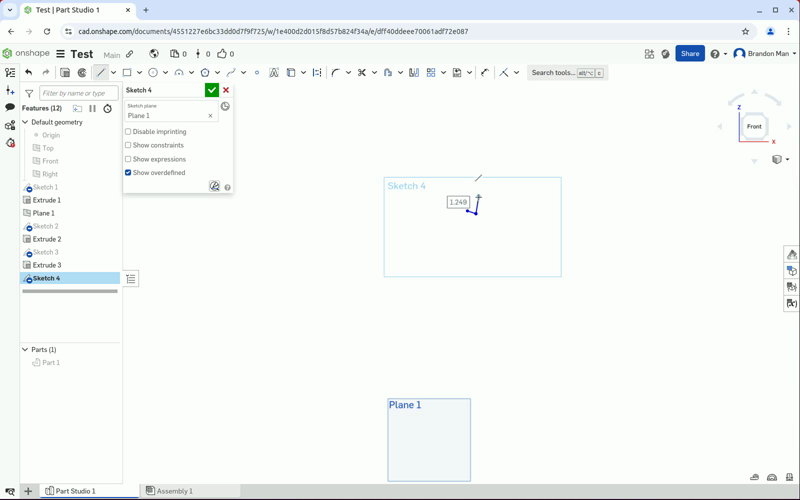
scroll(-6)
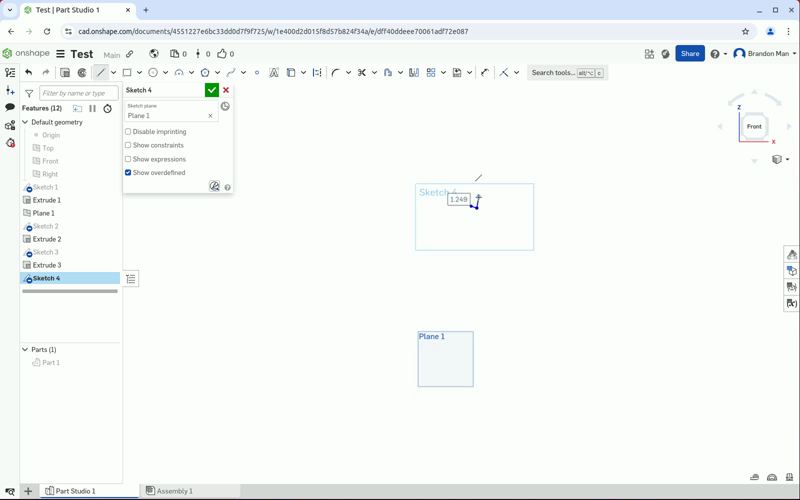
scroll(-6)
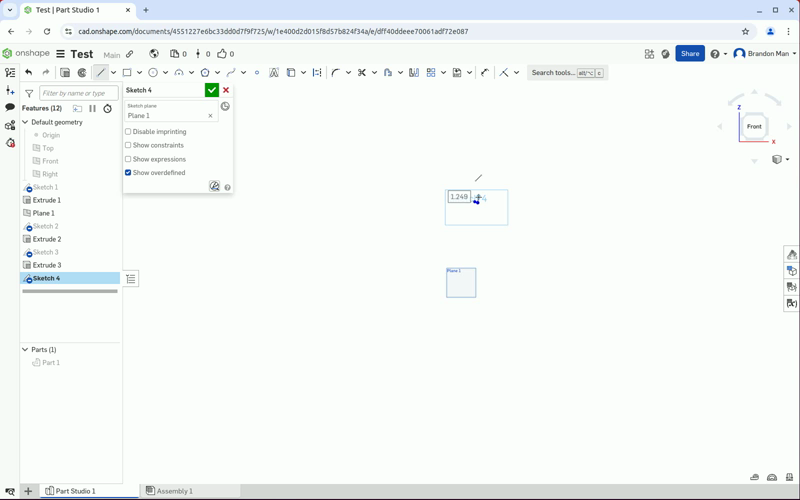
key_up(shift)
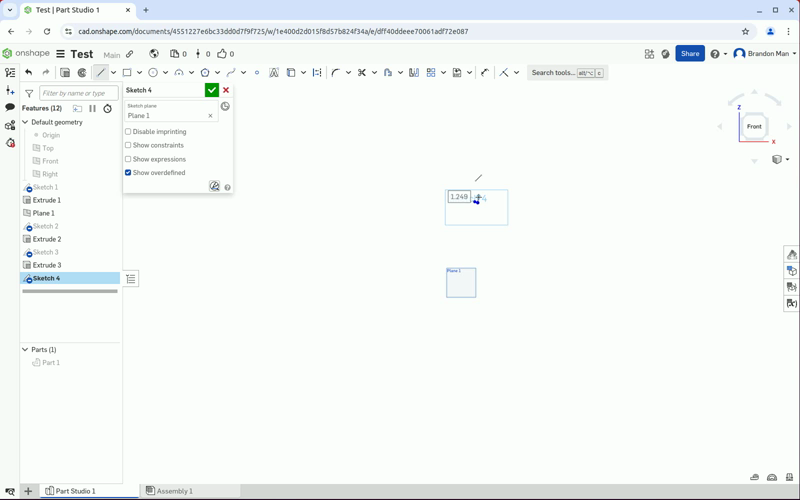
key_down(shift)
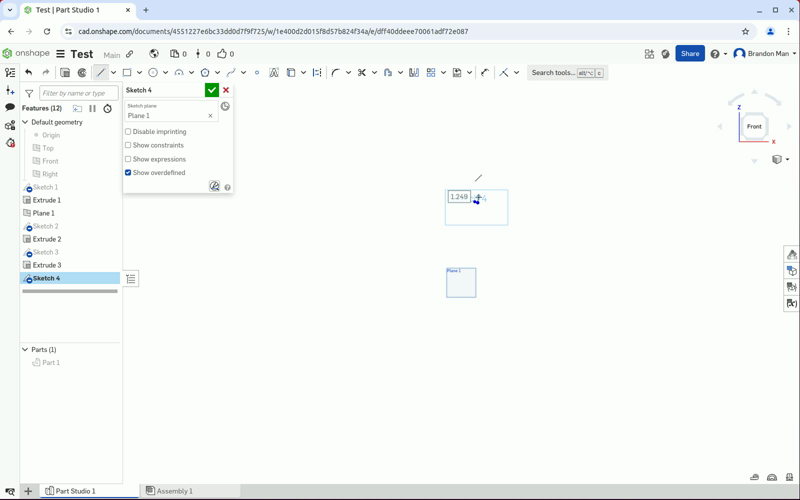
mouse_move(508, 196)
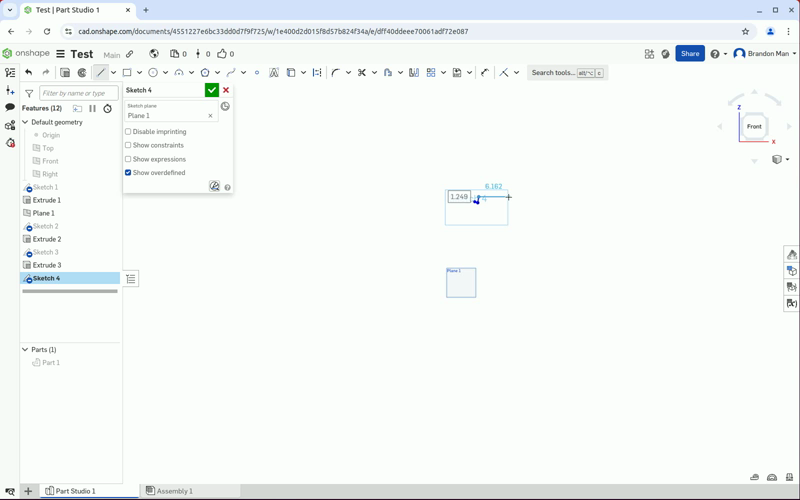
mouse_move(475, 196)
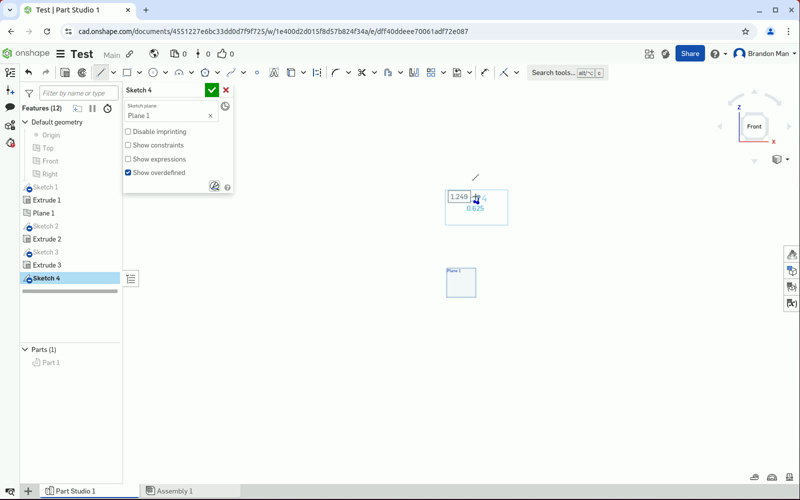
scroll(6)
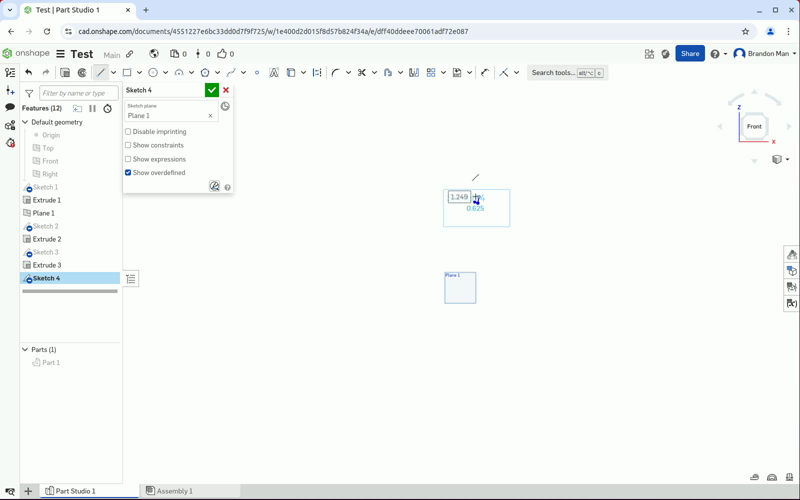
scroll(6)
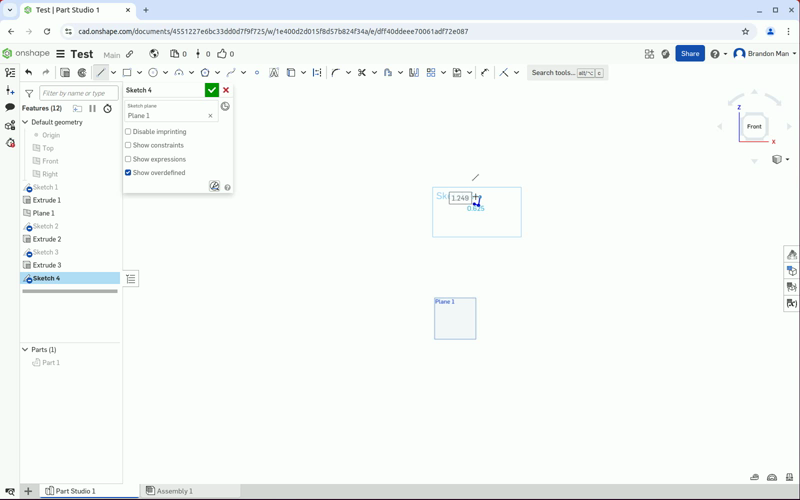
scroll(6)
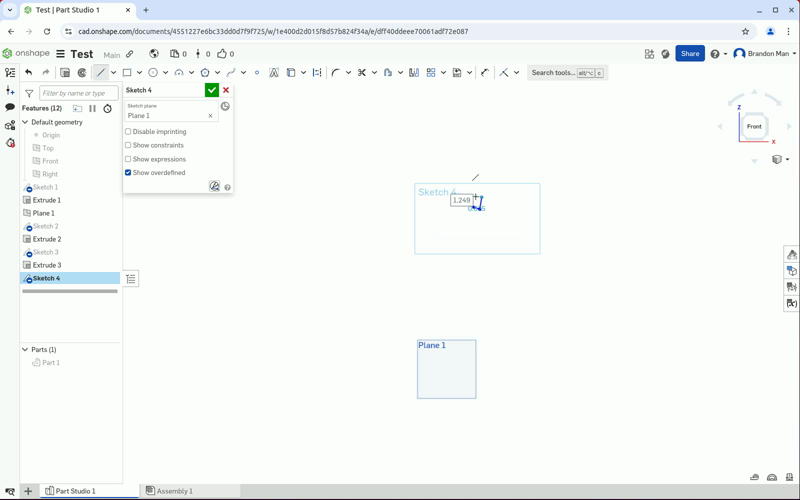
scroll(6)
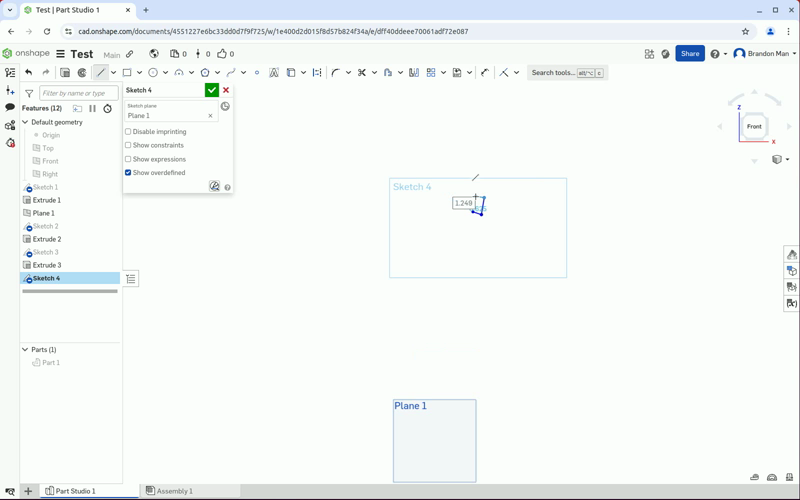
scroll(6)
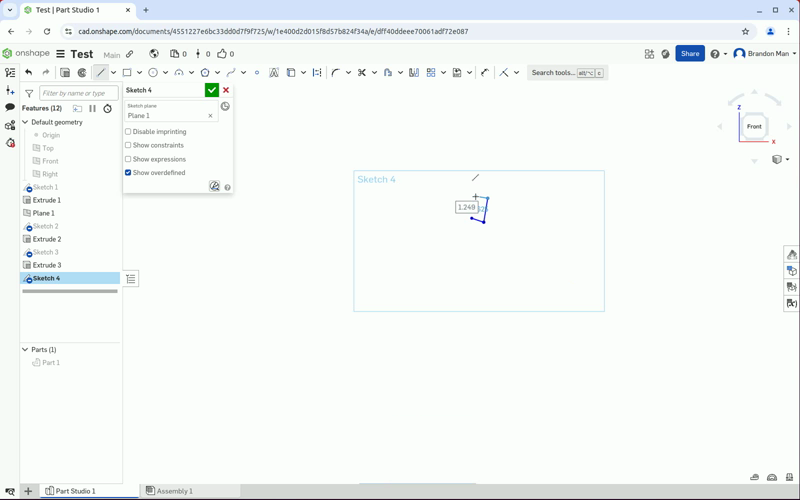
scroll(6)
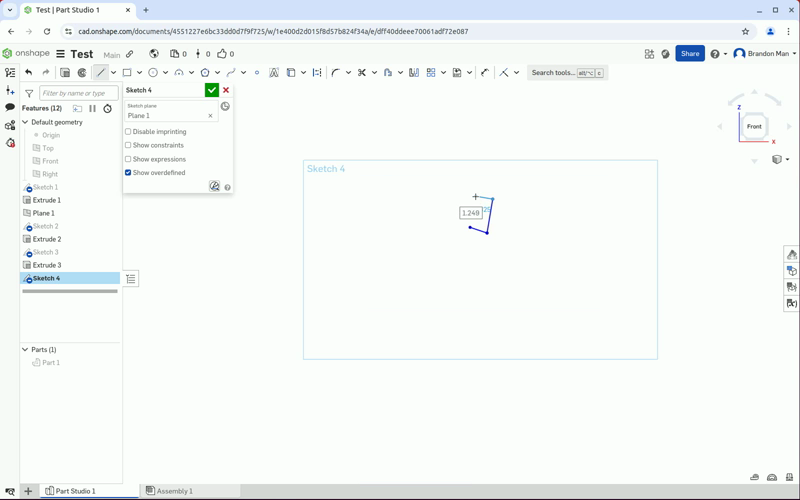
scroll(6)
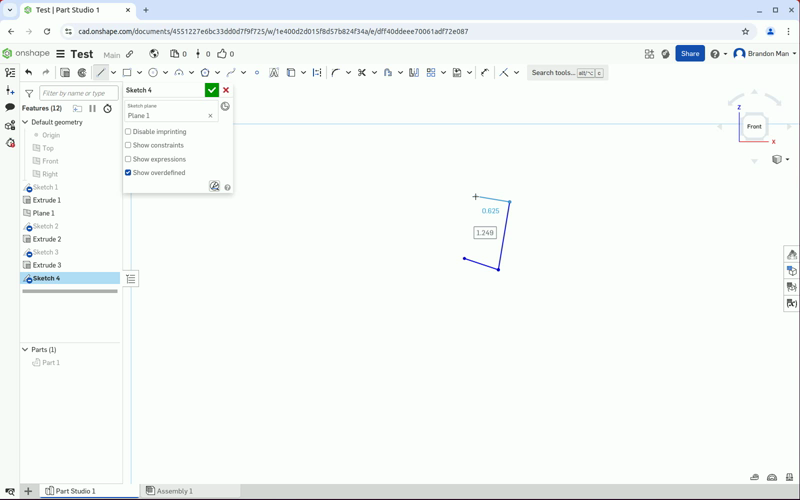
click(475, 196)
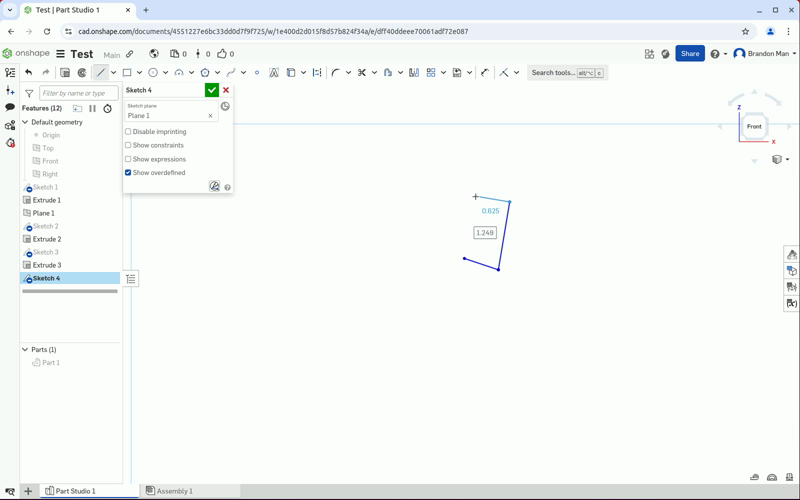
scroll(-6)
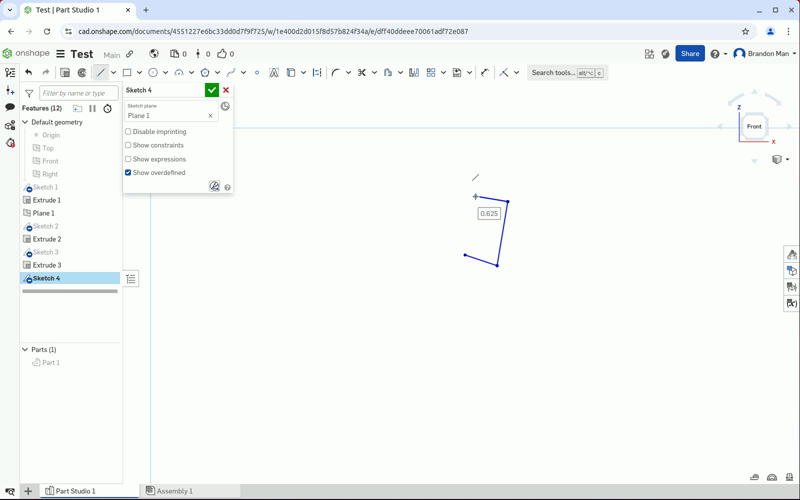
scroll(-6)
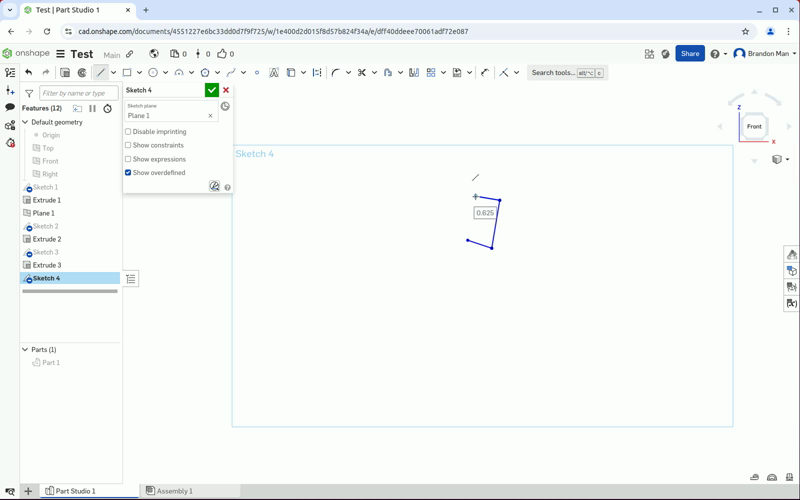
scroll(-6)
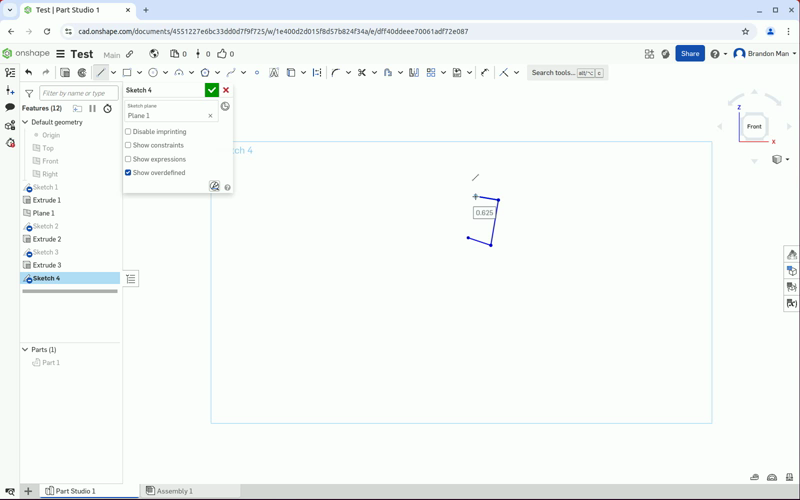
scroll(-6)
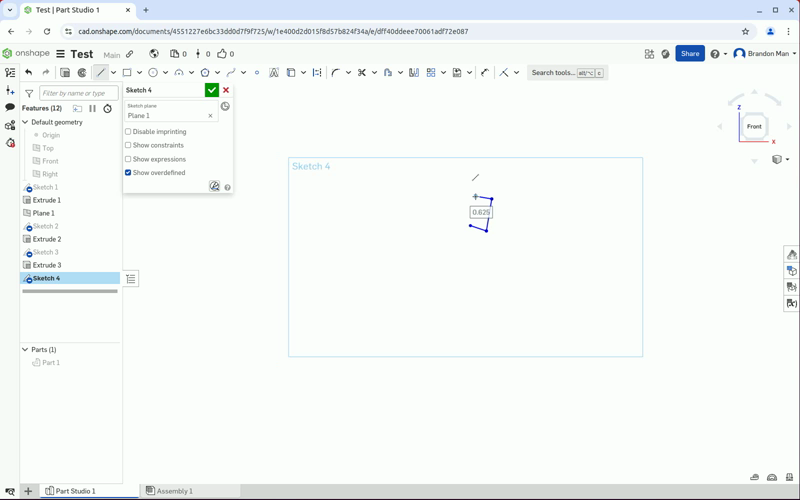
scroll(-6)
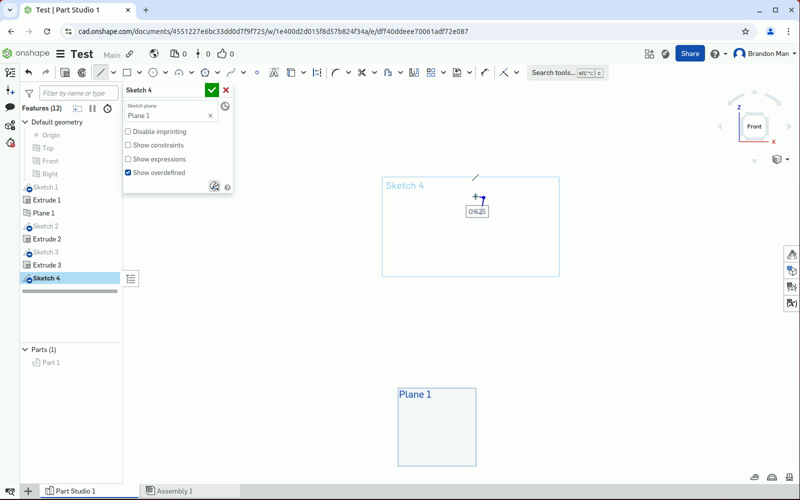
scroll(-6)
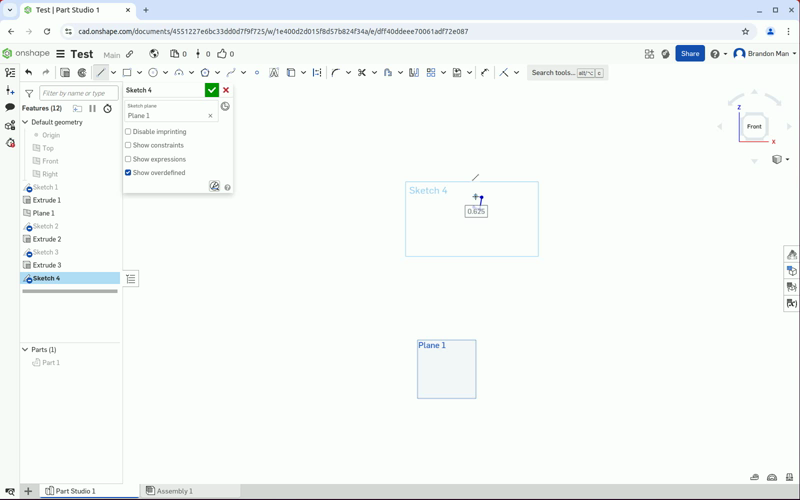
scroll(-6)
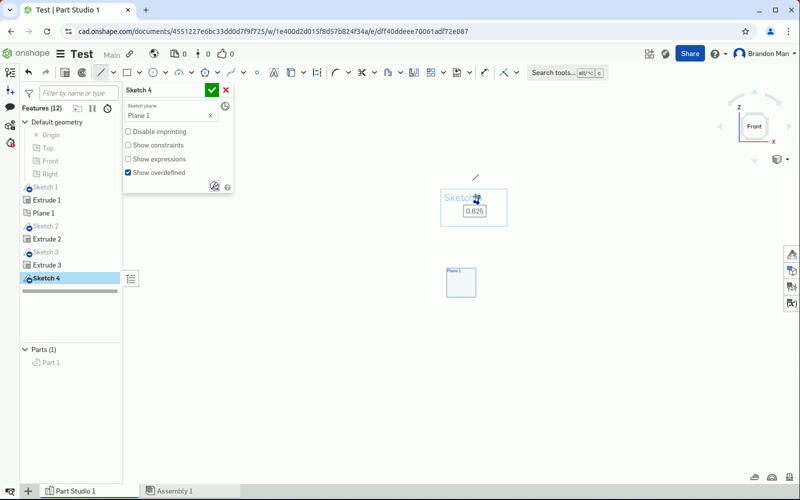
key_up(shift)
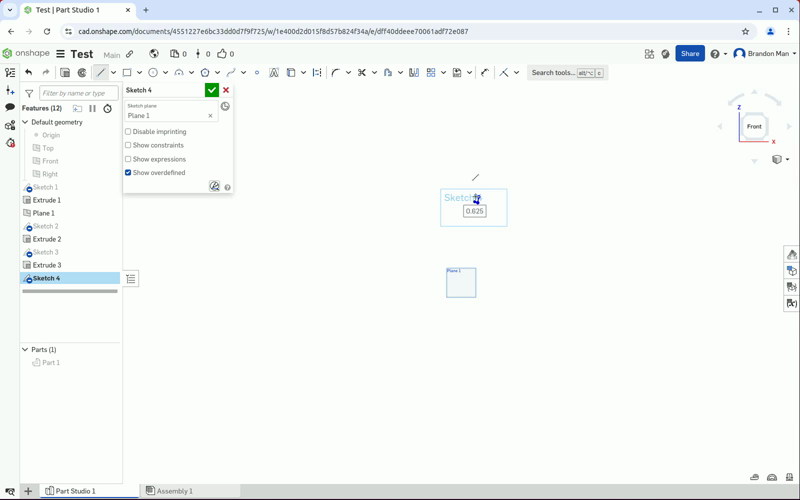
mouse_move(505, 196)
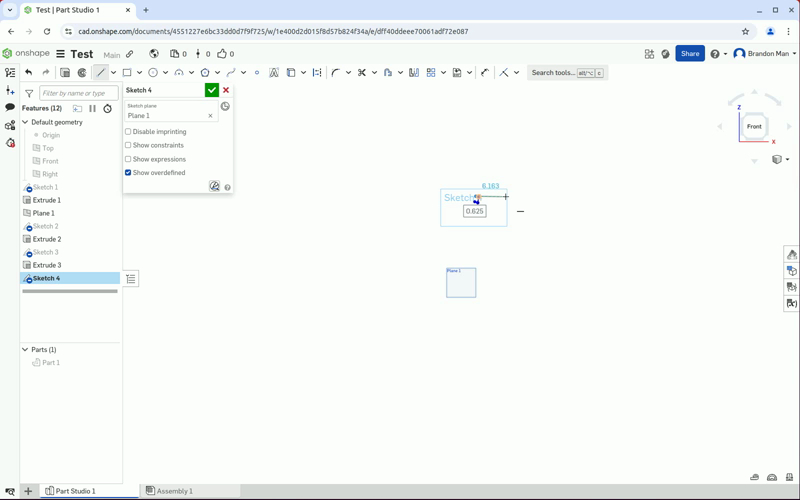
key_down(shift)
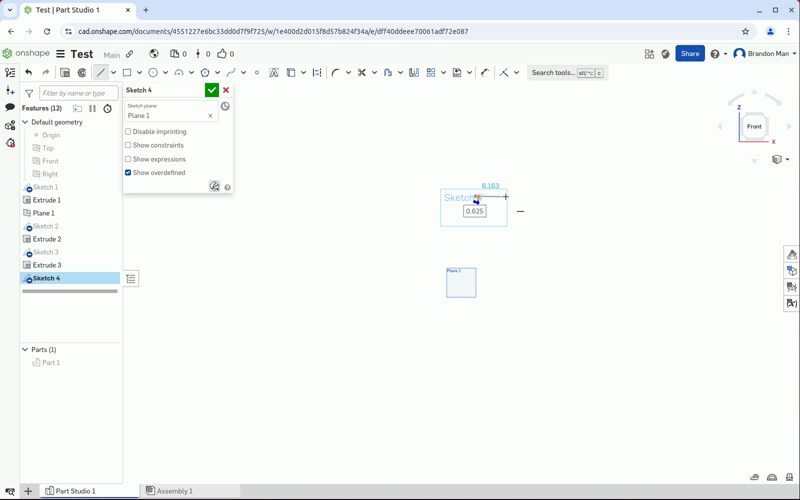
mouse_move(474, 201)
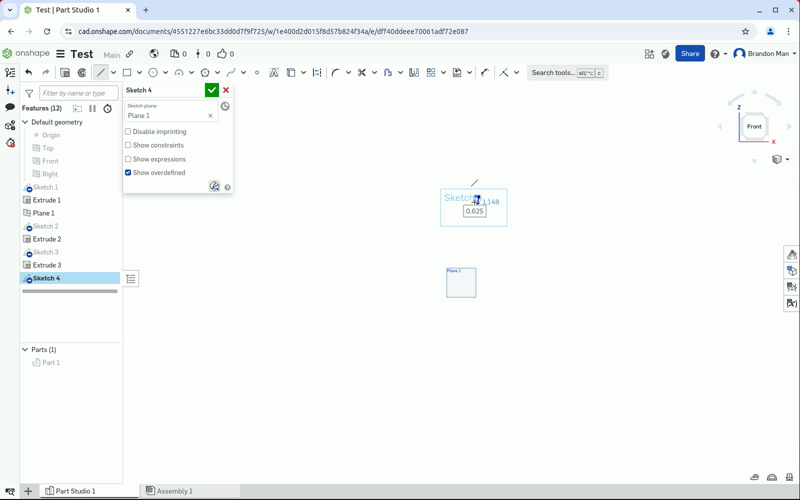
scroll(6)
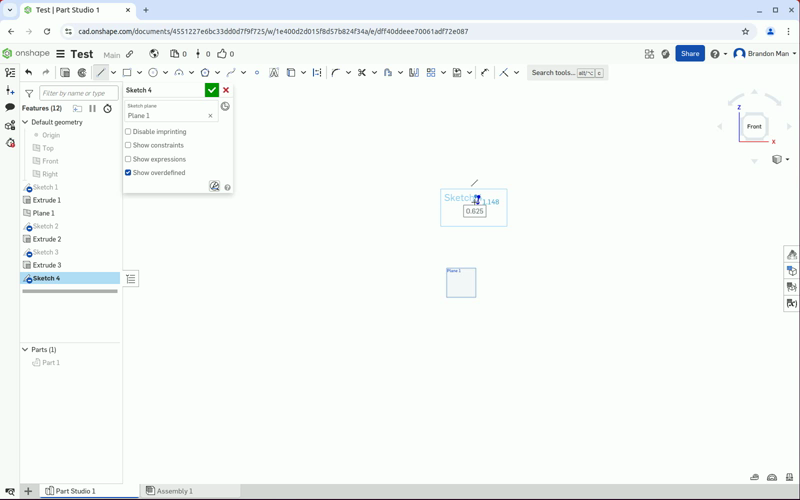
scroll(6)
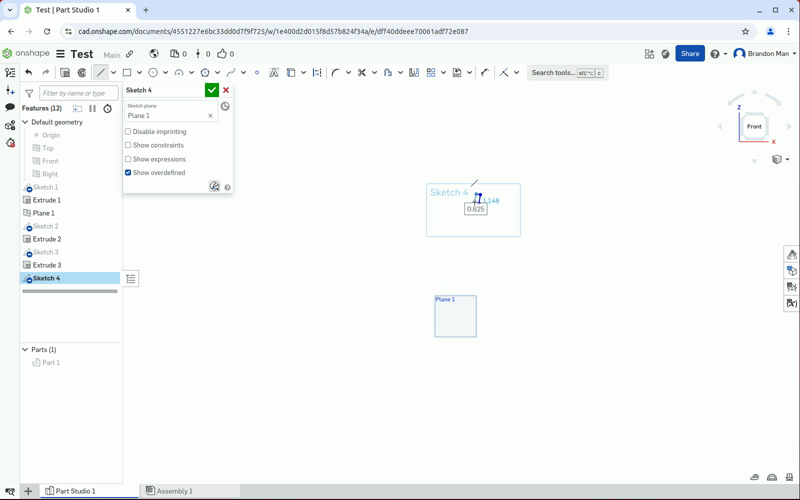
scroll(6)
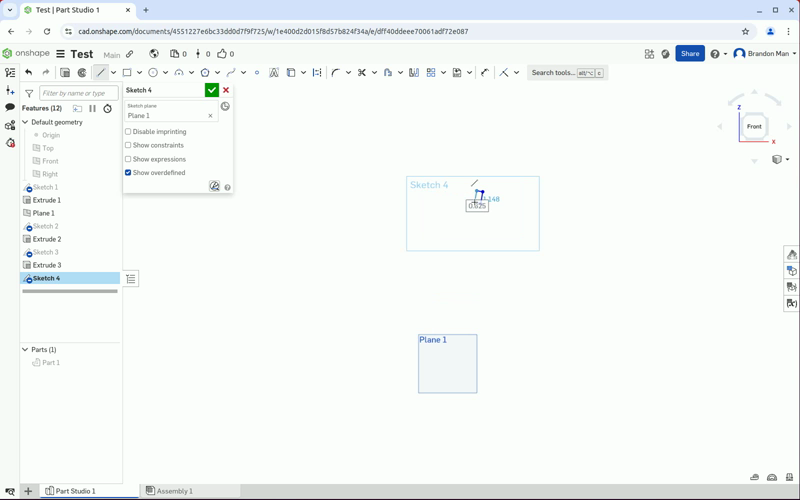
scroll(6)
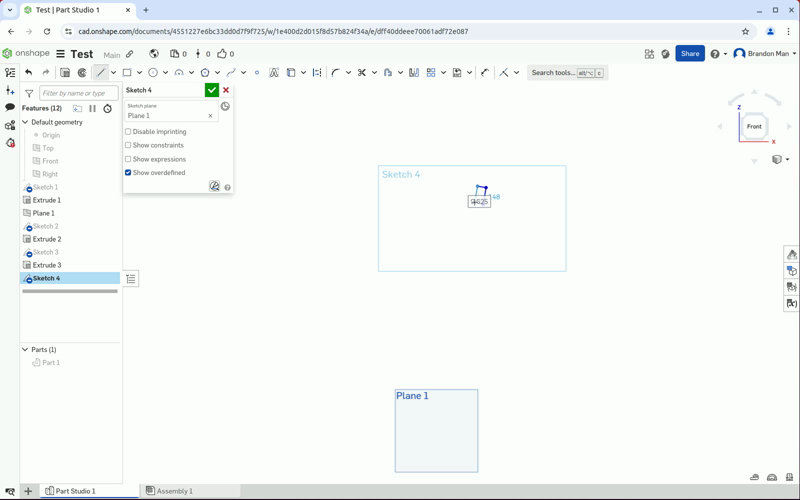
scroll(6)
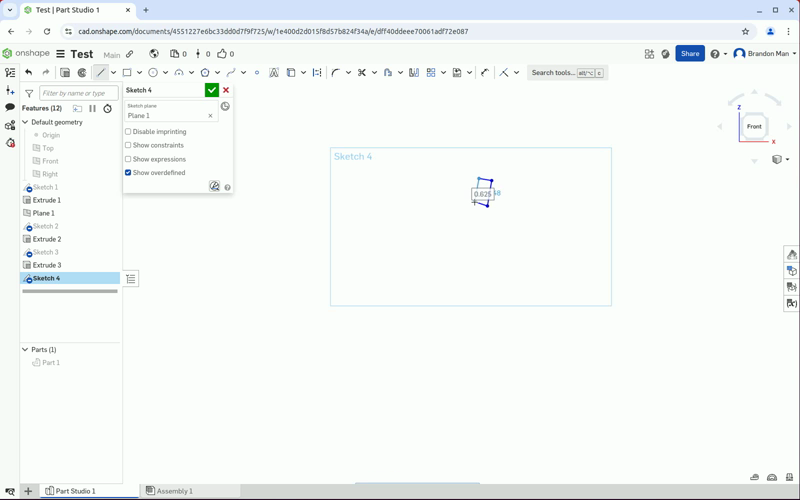
scroll(6)
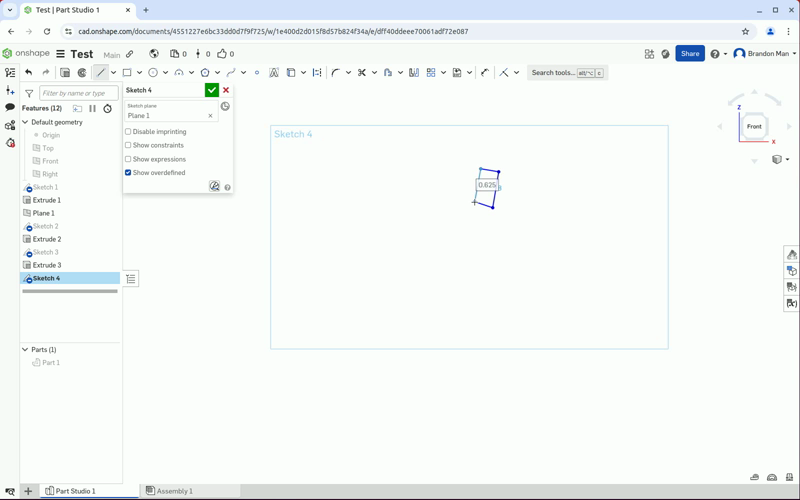
scroll(6)
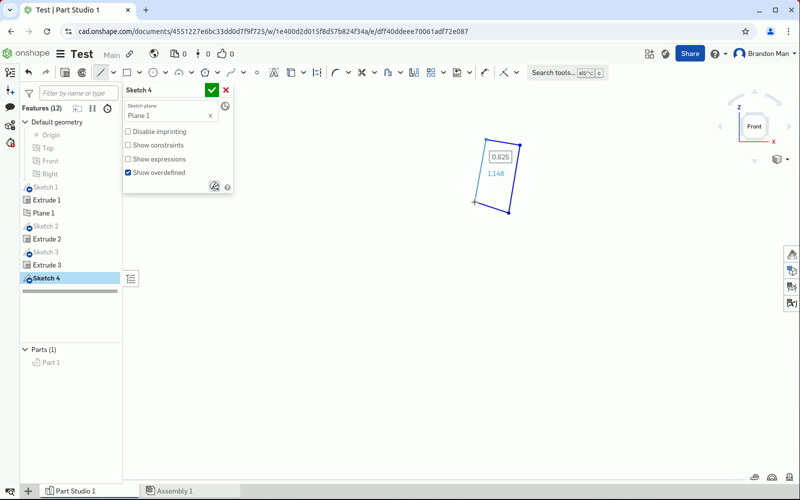
key_up(shift)
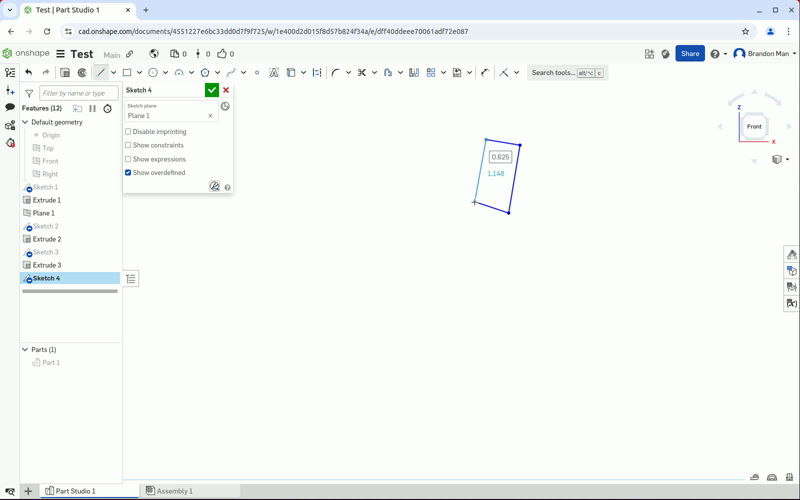
click(474, 201)
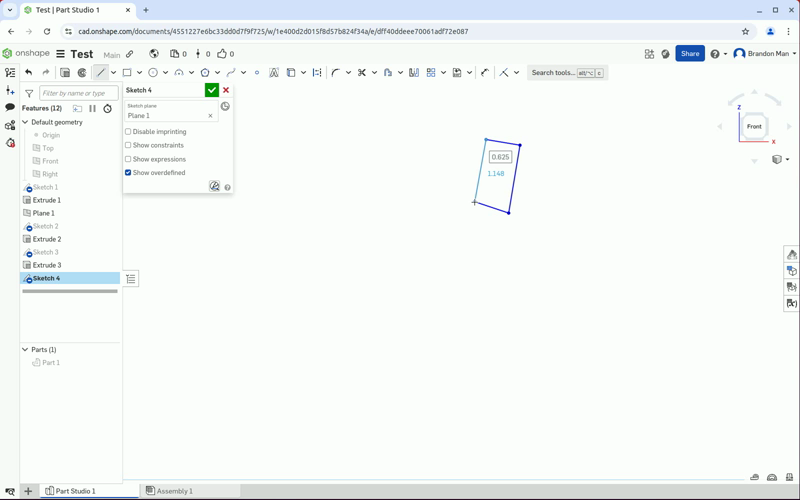
scroll(-6)
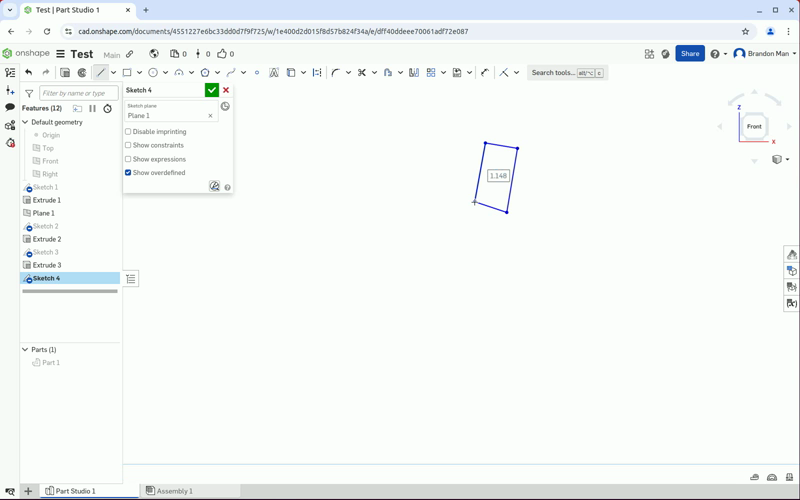
scroll(-6)
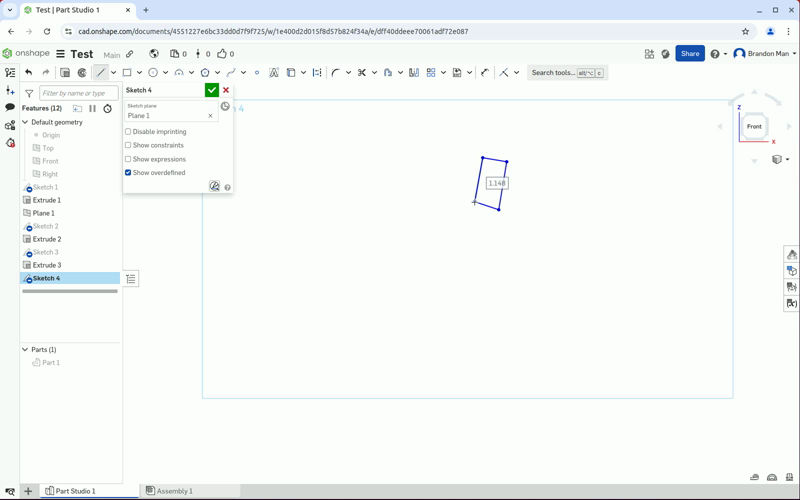
scroll(-6)
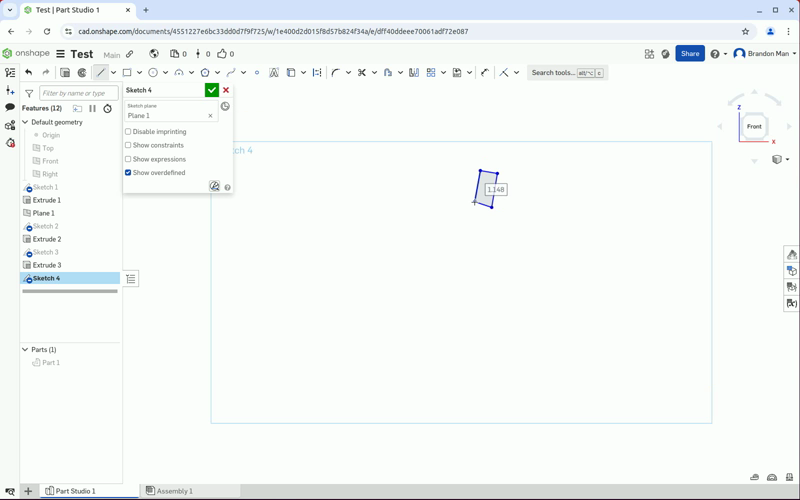
scroll(-6)
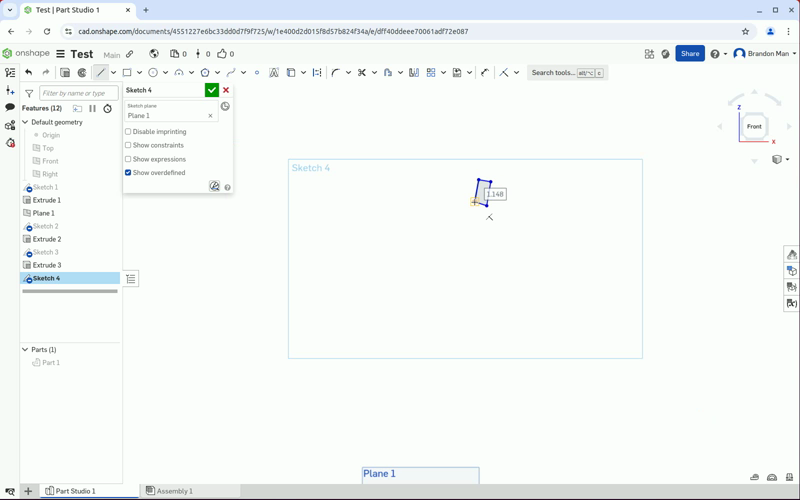
scroll(-6)
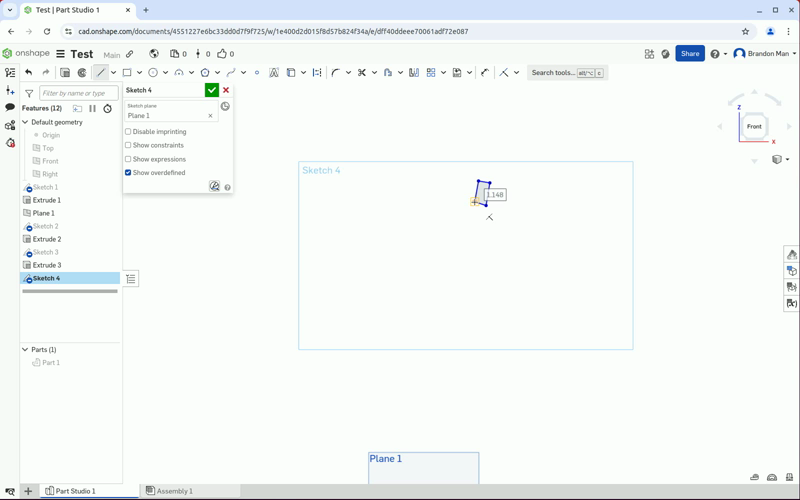
scroll(-6)
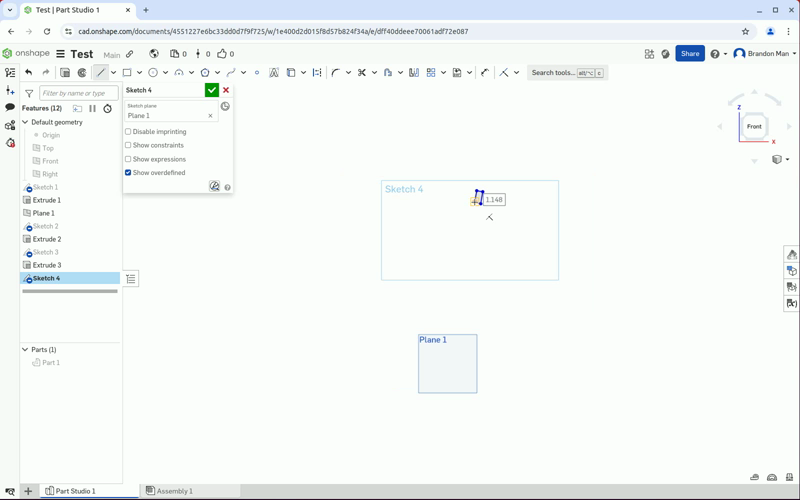
scroll(-6)
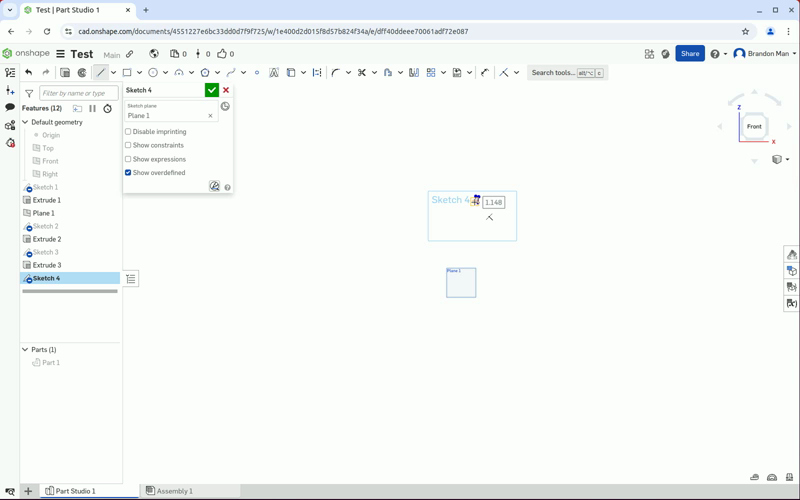
key(esc)
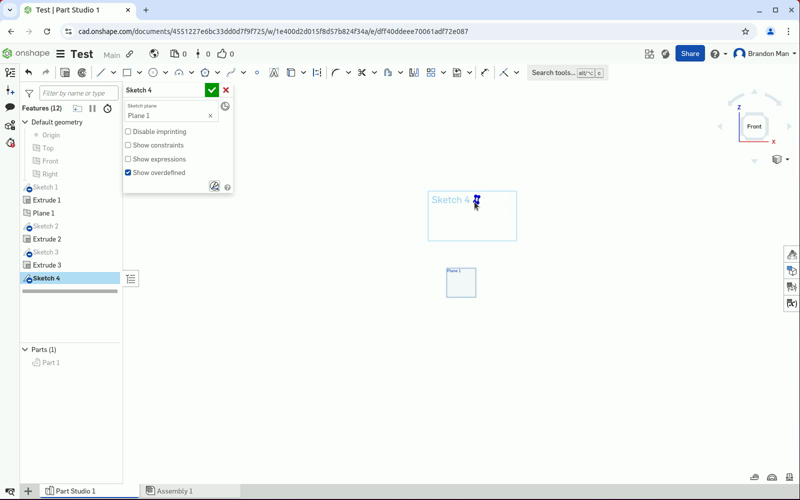
mouse_move(476, 196)
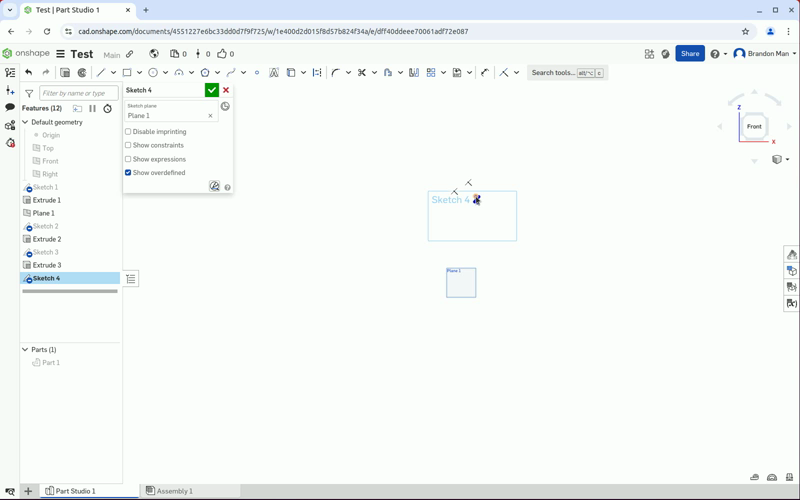
scroll(6)
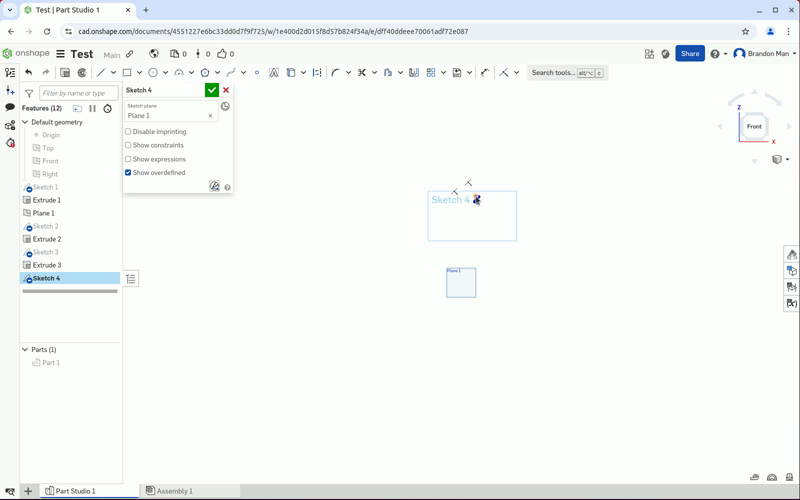
scroll(6)
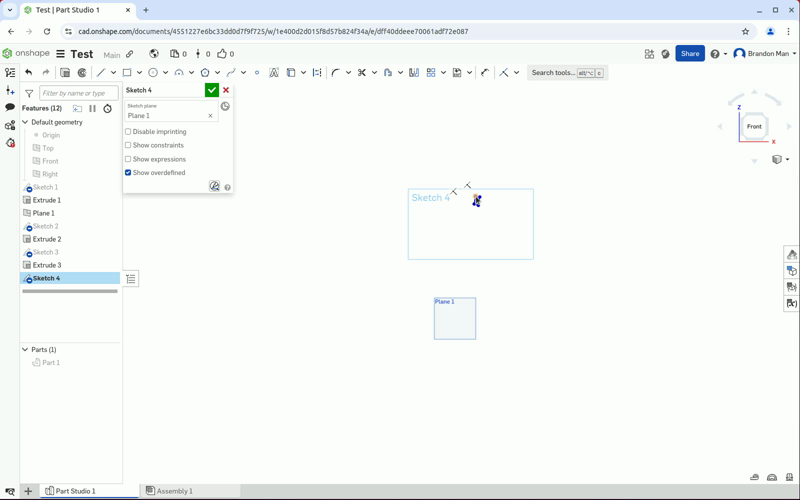
scroll(6)
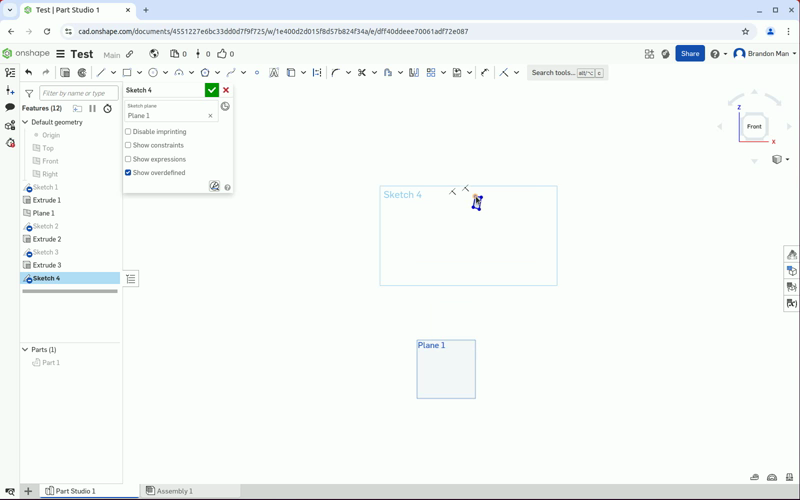
scroll(6)
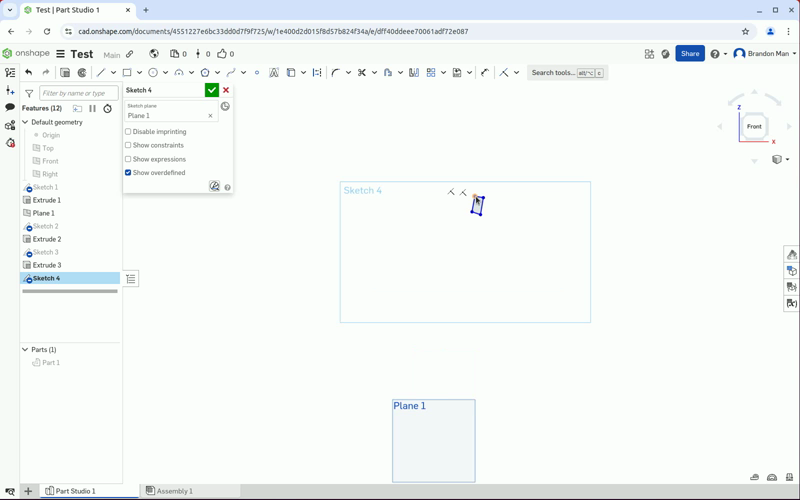
scroll(6)
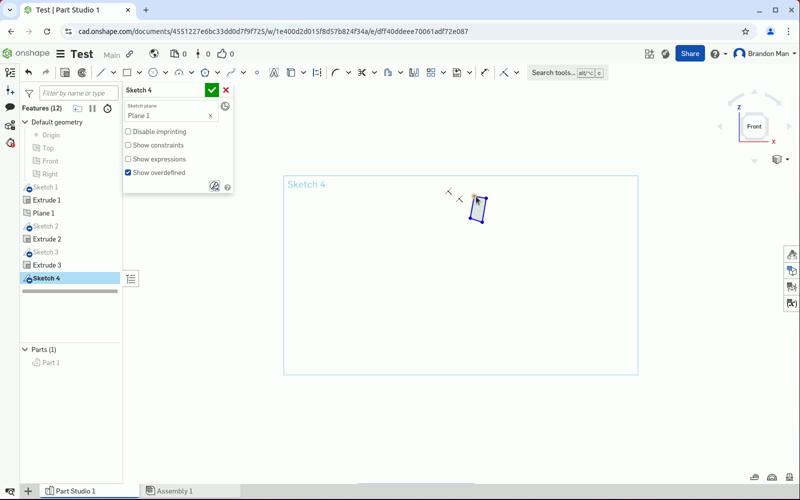
scroll(6)
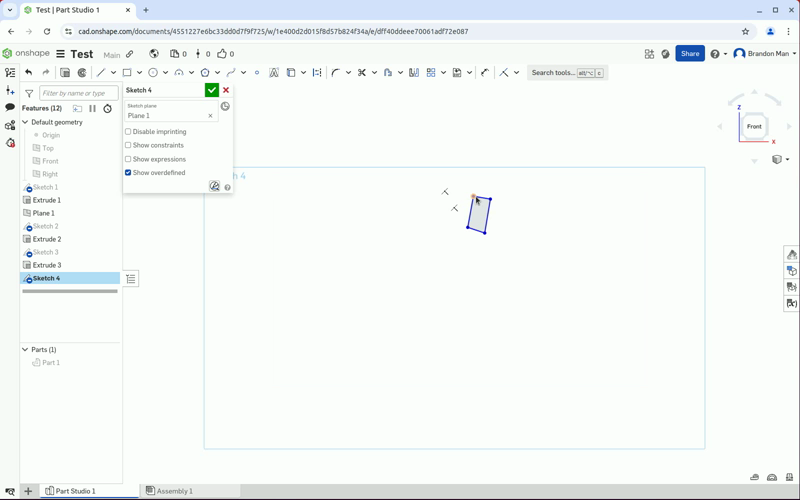
scroll(6)
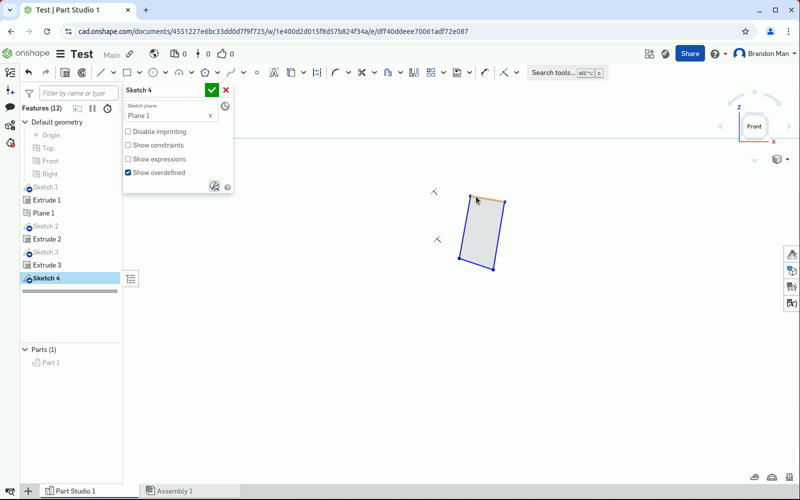
click(476, 196)
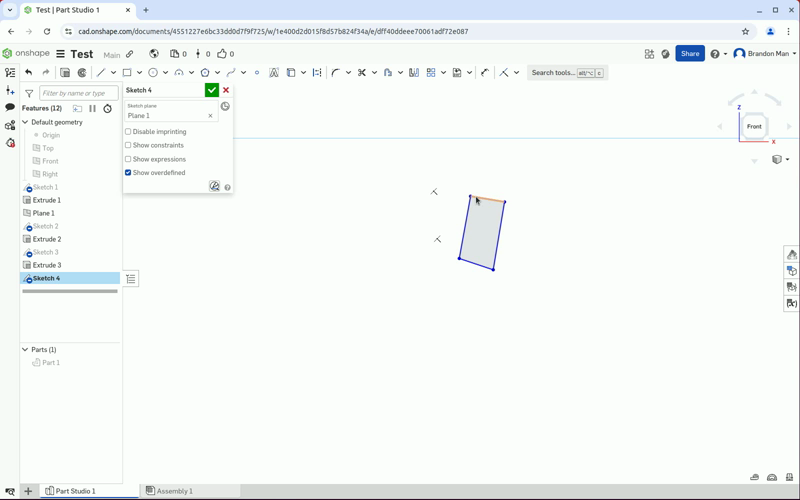
scroll(-6)
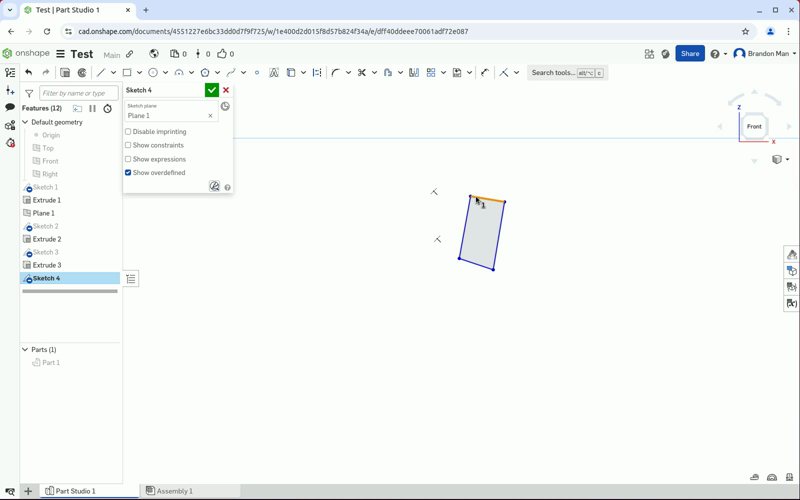
scroll(-6)
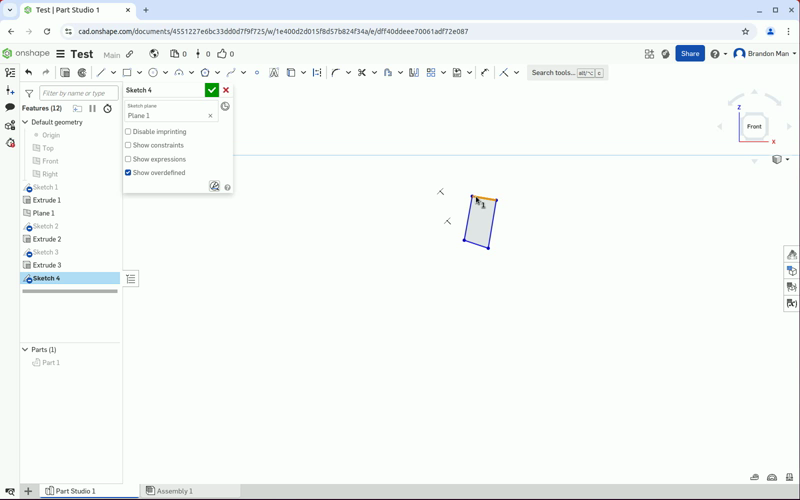
scroll(-6)
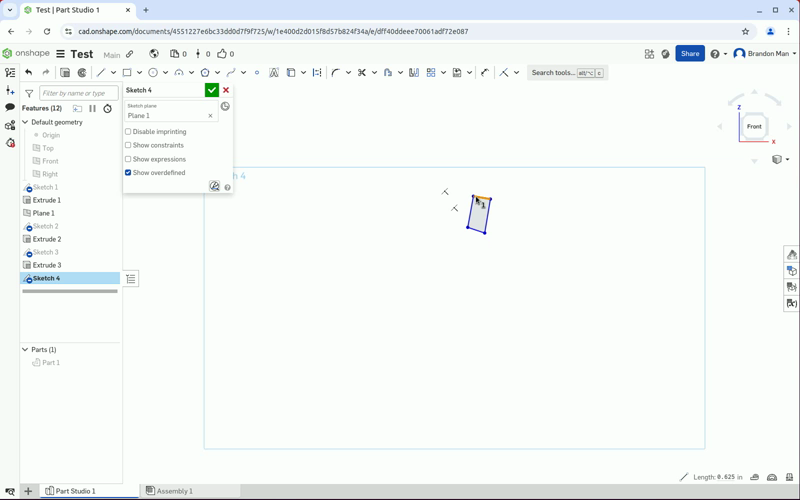
scroll(-6)
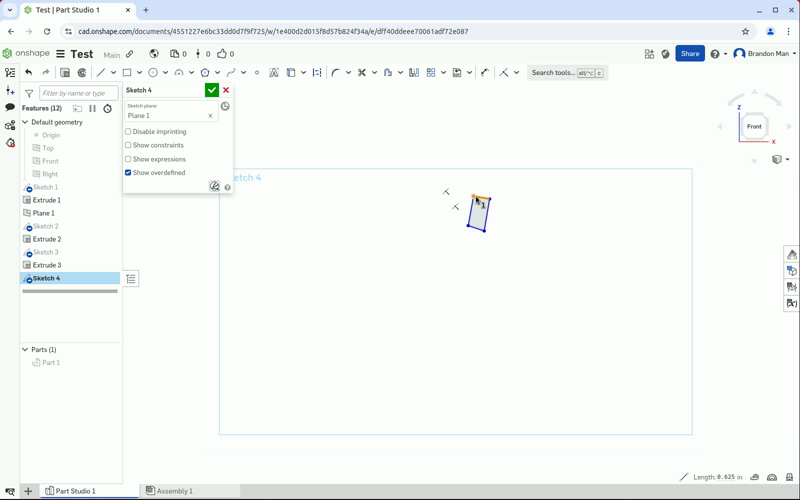
scroll(-6)
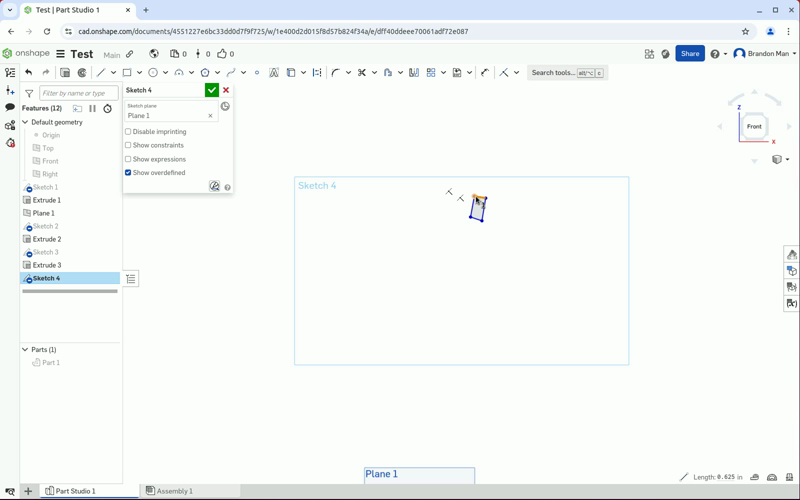
scroll(-6)
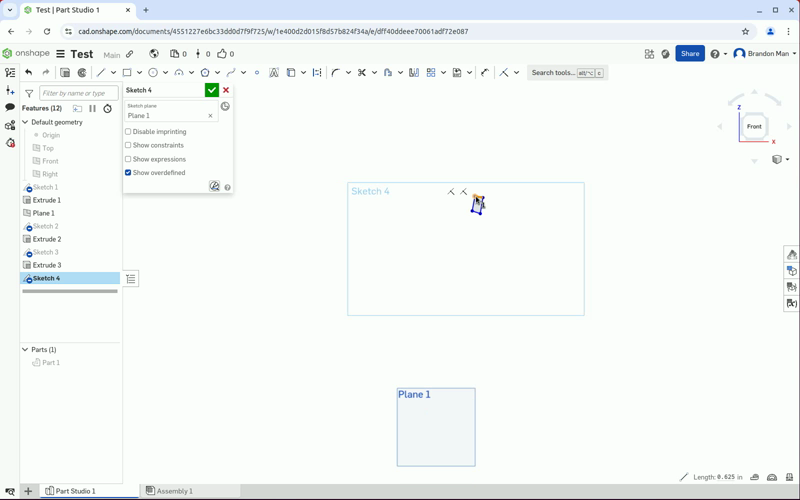
scroll(-6)
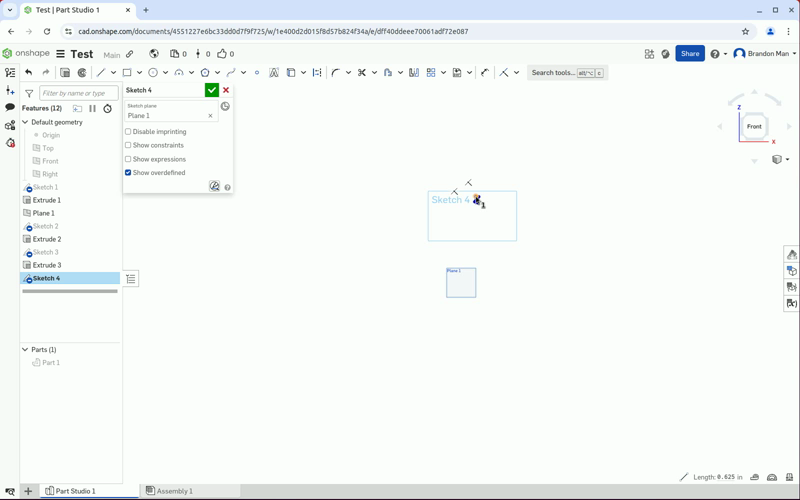
mouse_move(73, 352)
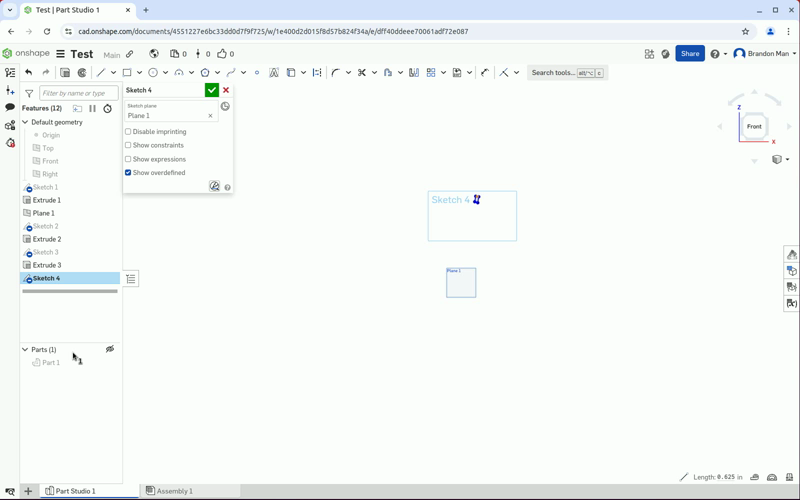
key(shift+y)
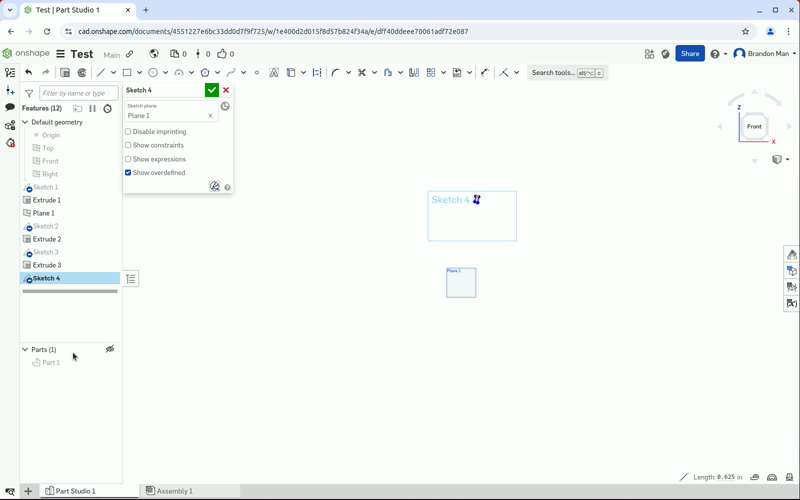
key(shift+e)
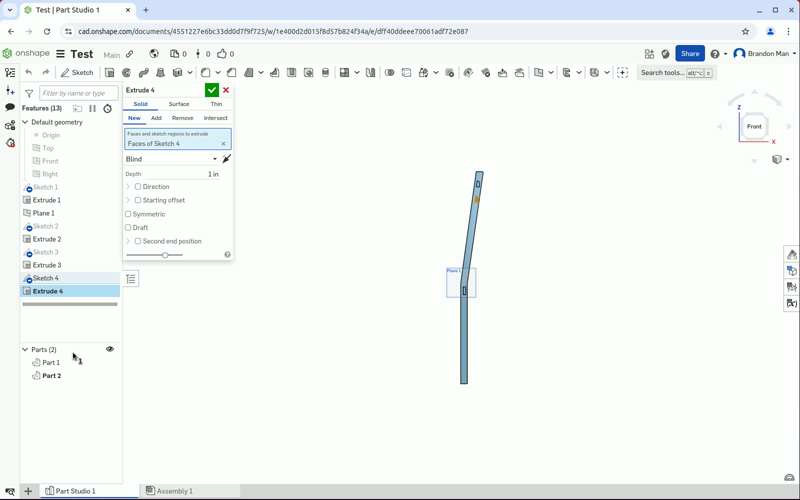
mouse_move(143, 106)
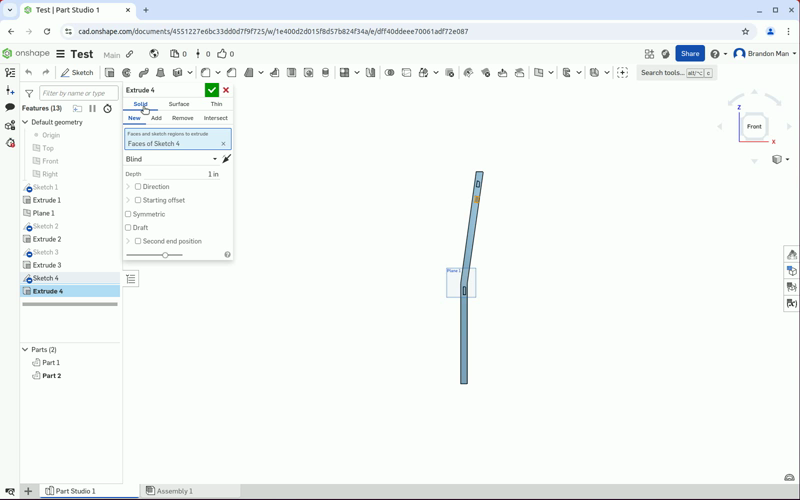
click(143, 106)
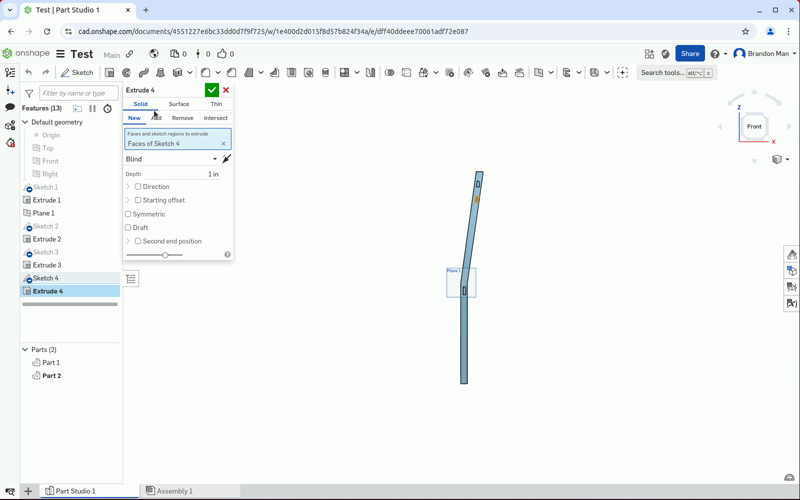
mouse_move(186, 120)
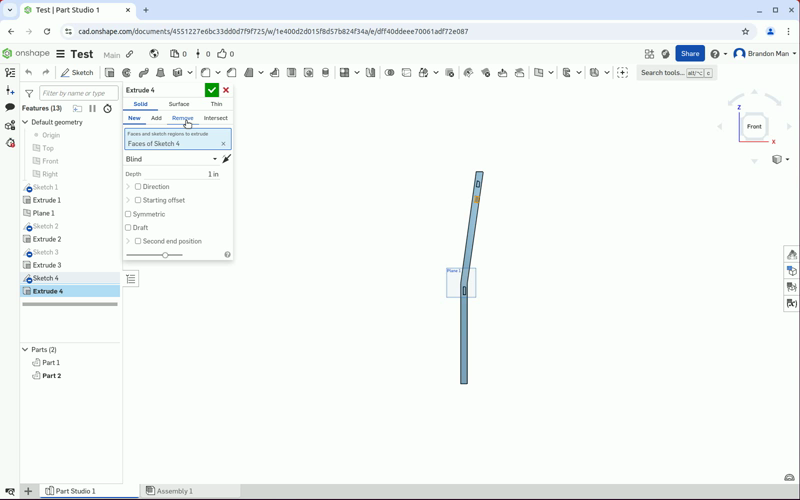
click(186, 120)
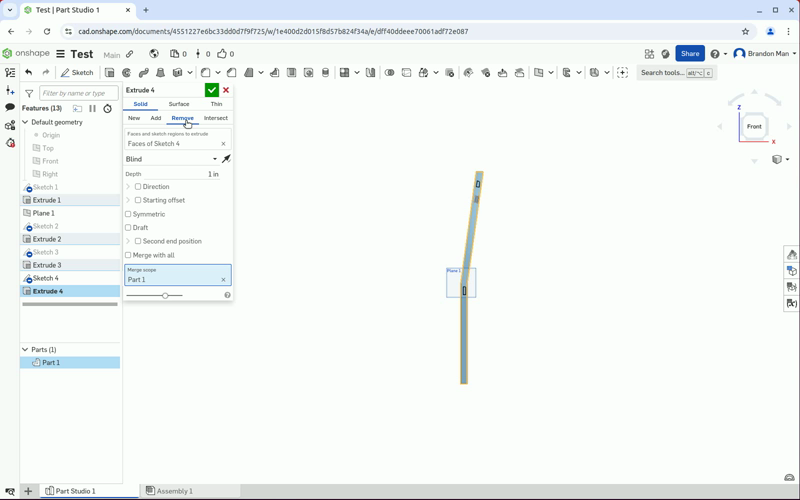
key(tab, 4)
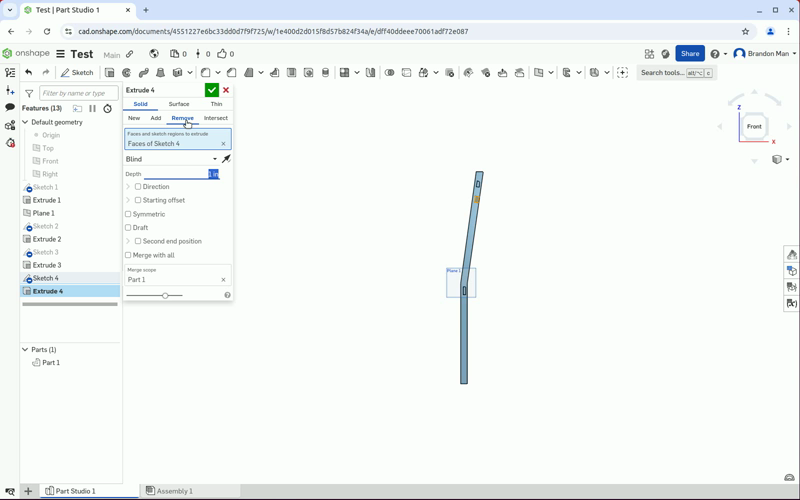
text(0.481)
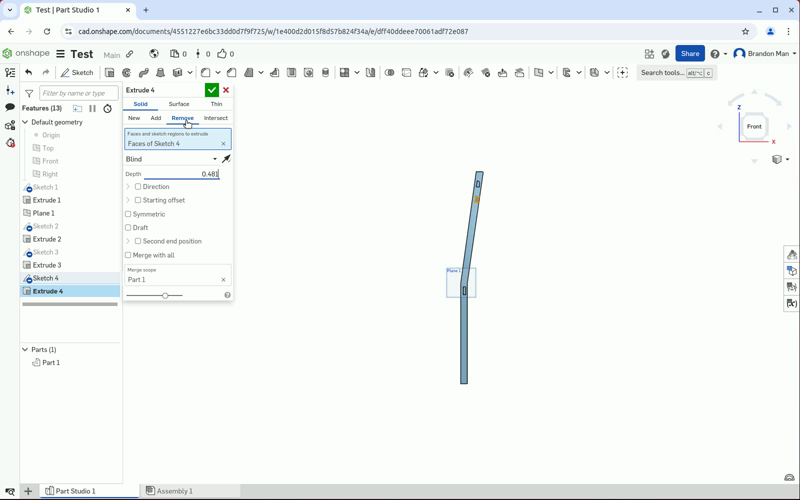
key(tab, 6)
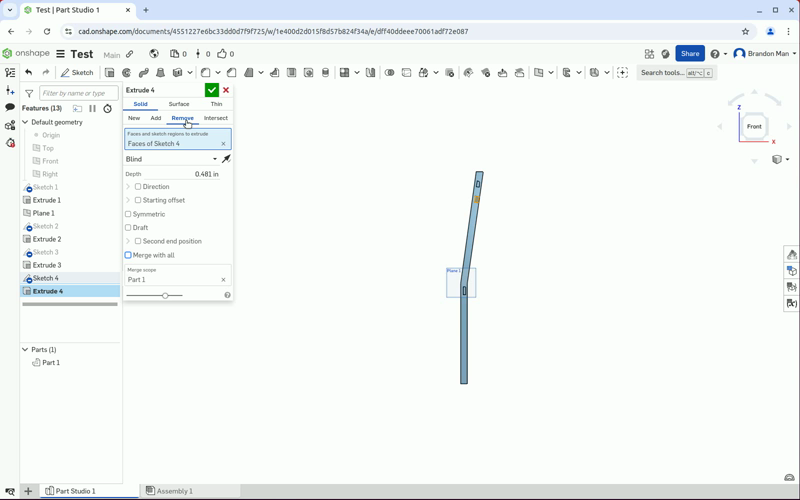
key(space)
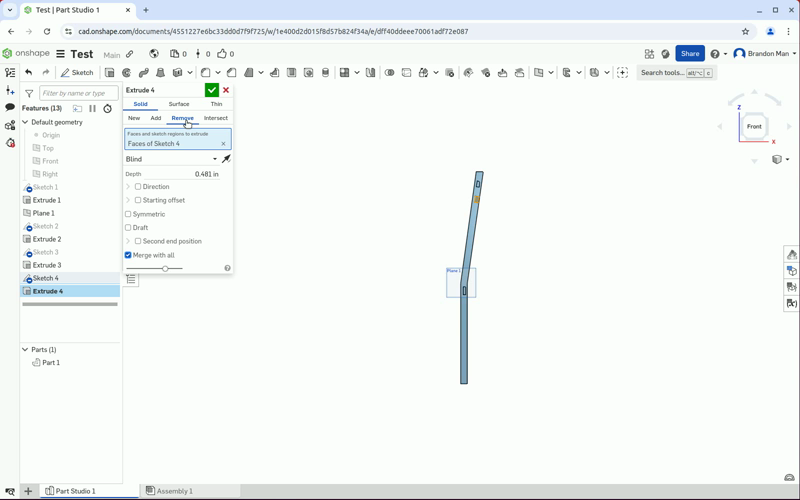
key(enter)
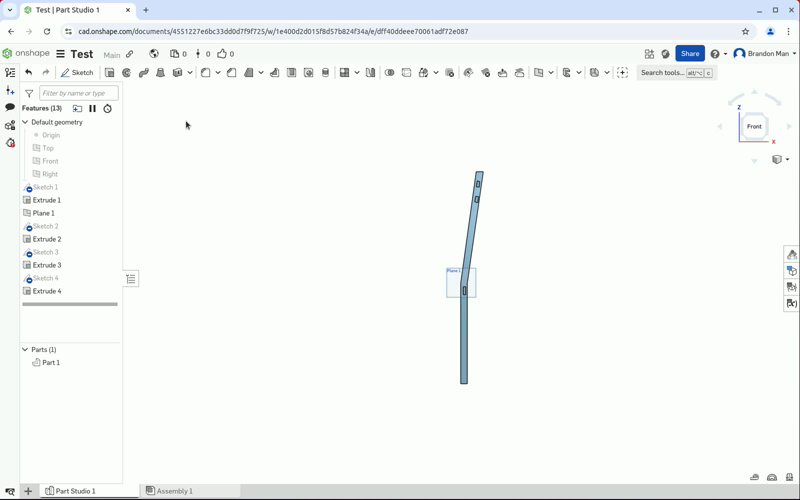
key(shift+h)
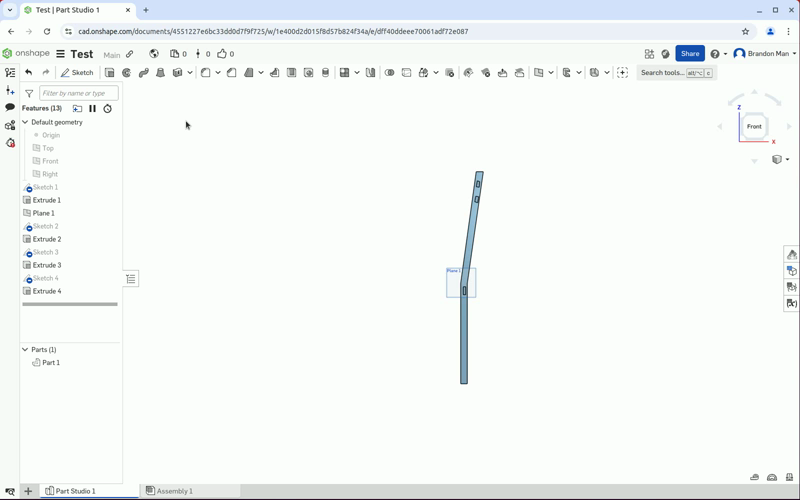
key(shift+h)
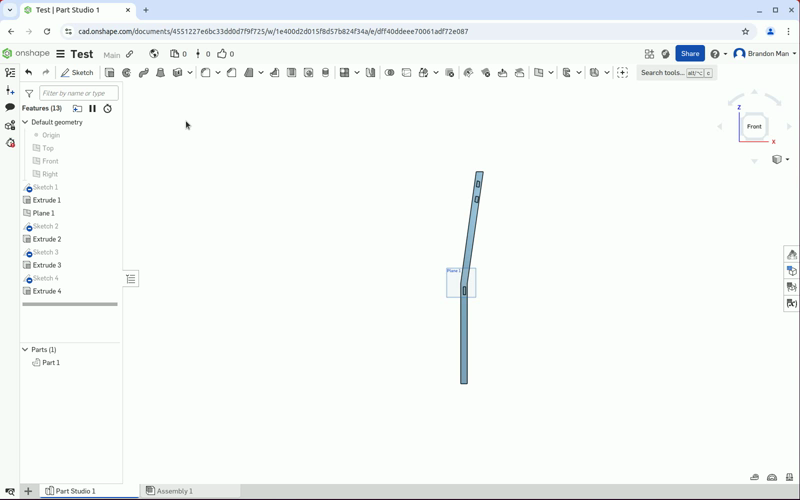
mouse_move(73, 189)
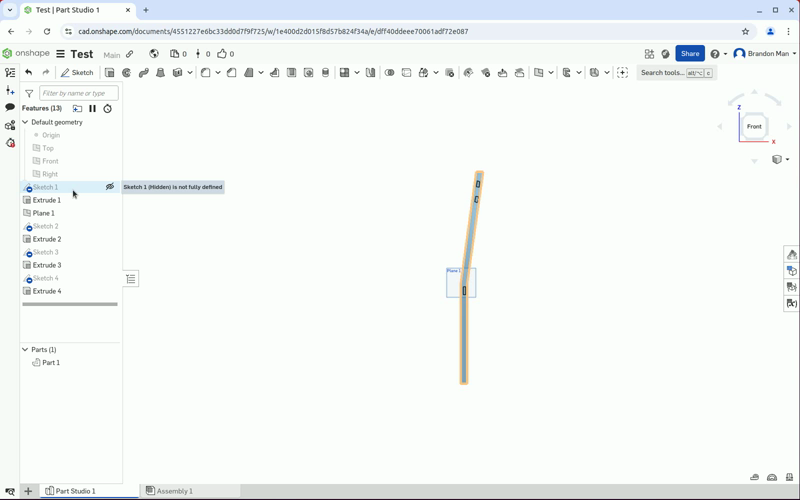
click(73, 189)
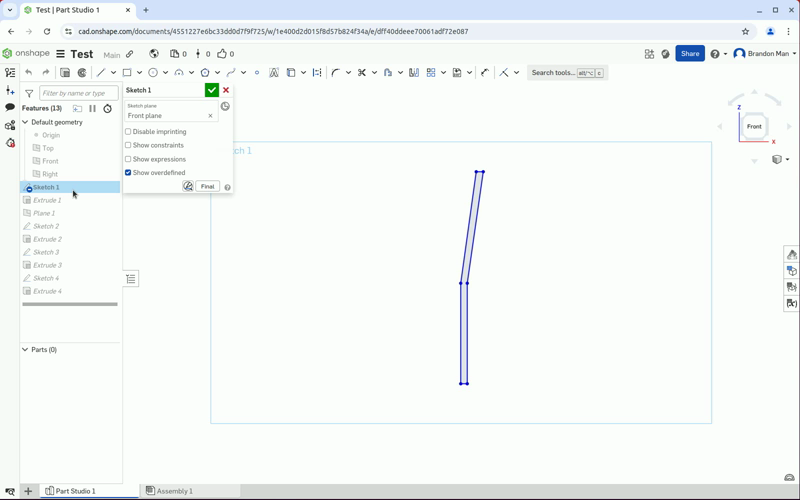
mouse_move(229, 92)
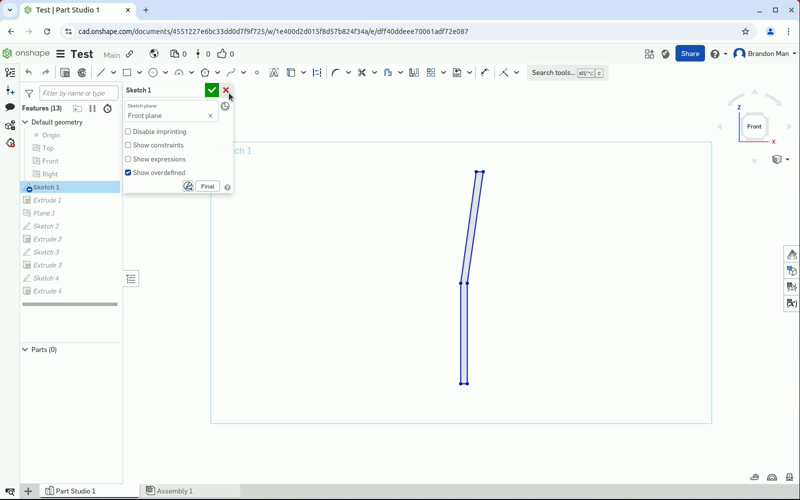
click(229, 92)
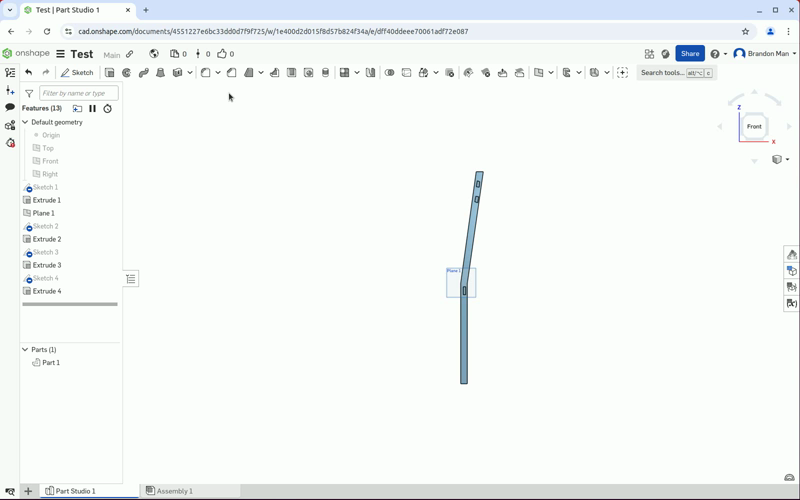
mouse_move(73, 352)
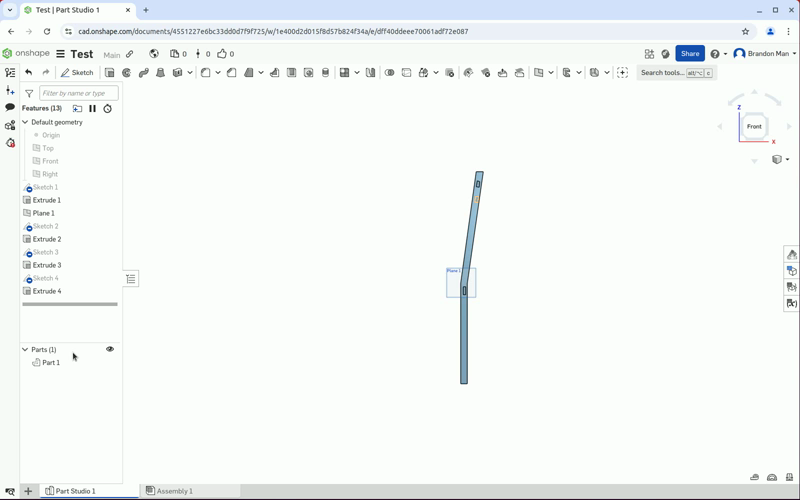
key(y)
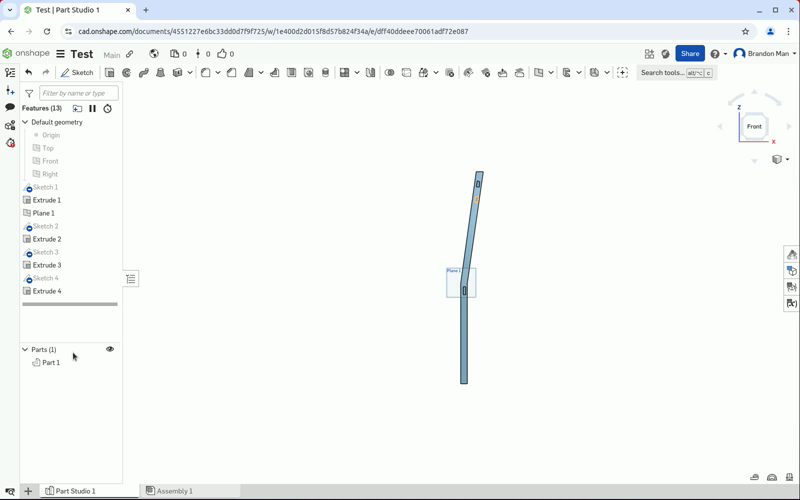
key(shift+p)
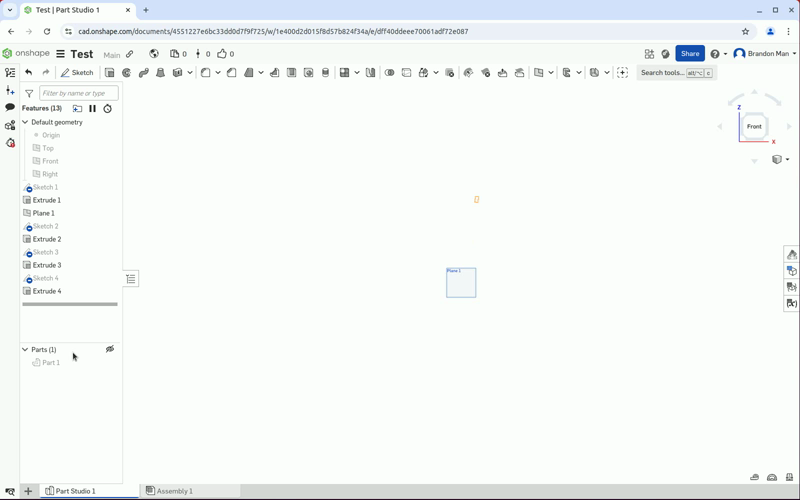
key(space)
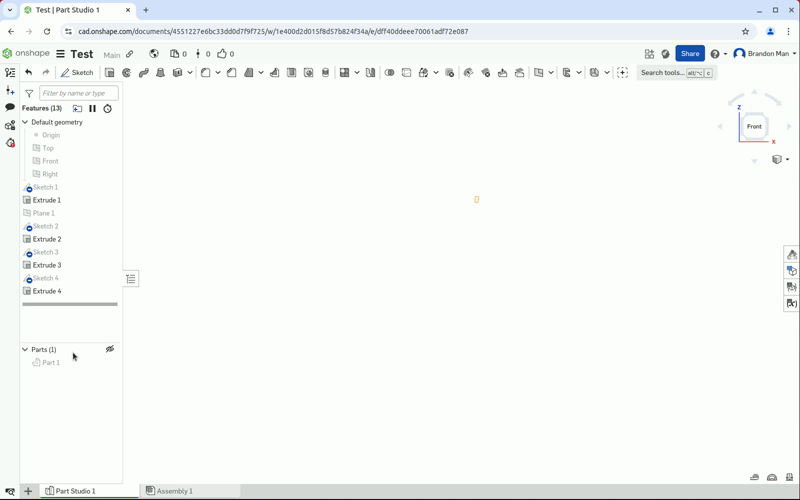
key_down(shift)
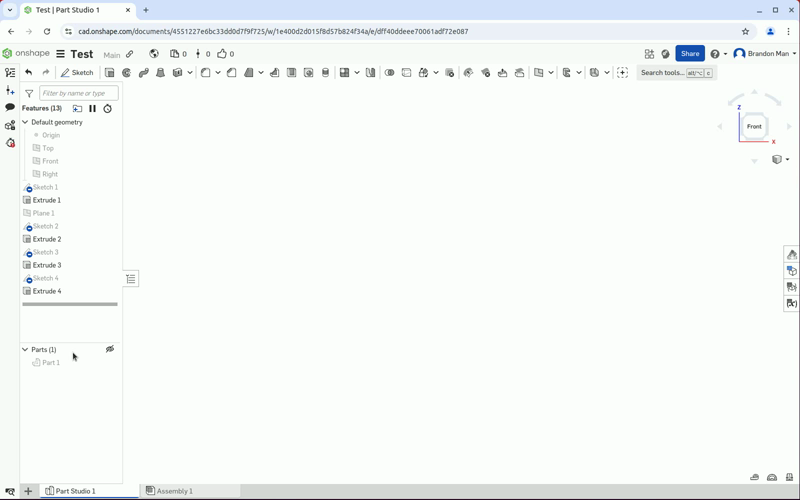
key(left)
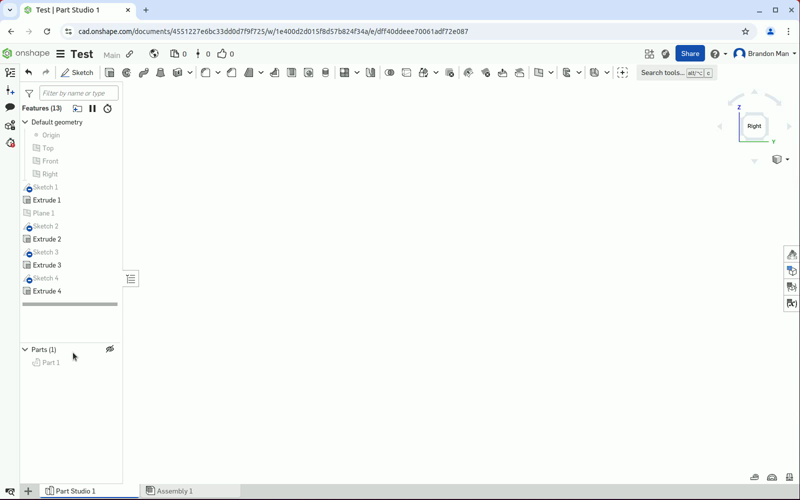
key_up(shift)
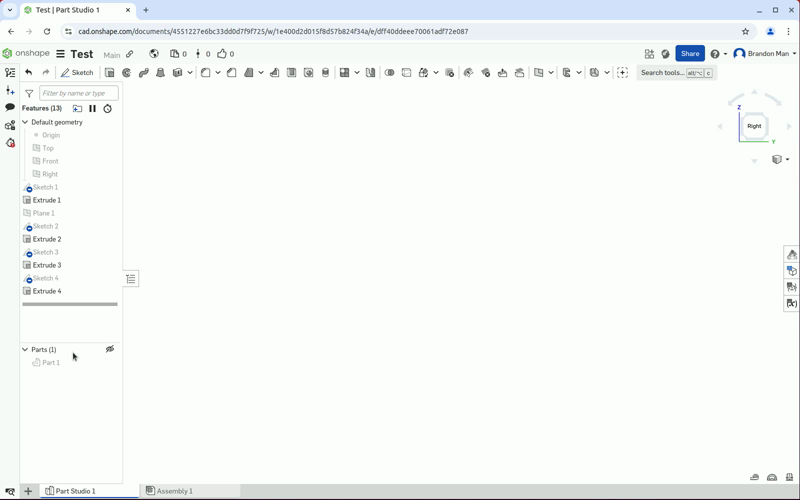
mouse_move(73, 352)
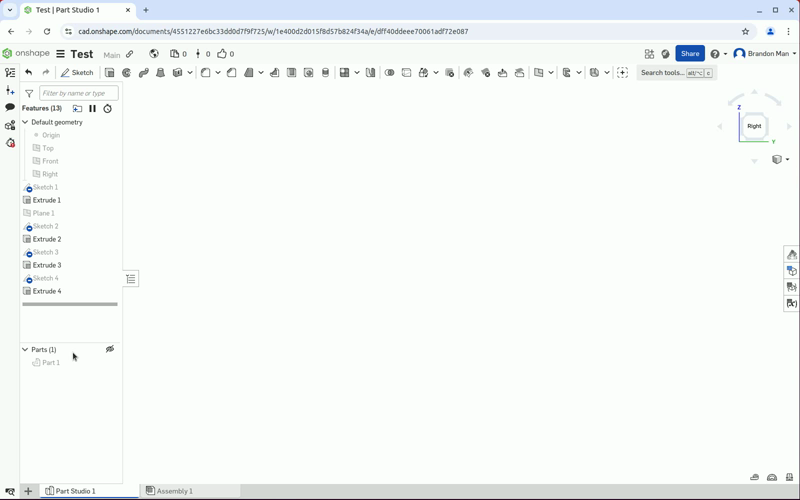
key(shift+y)
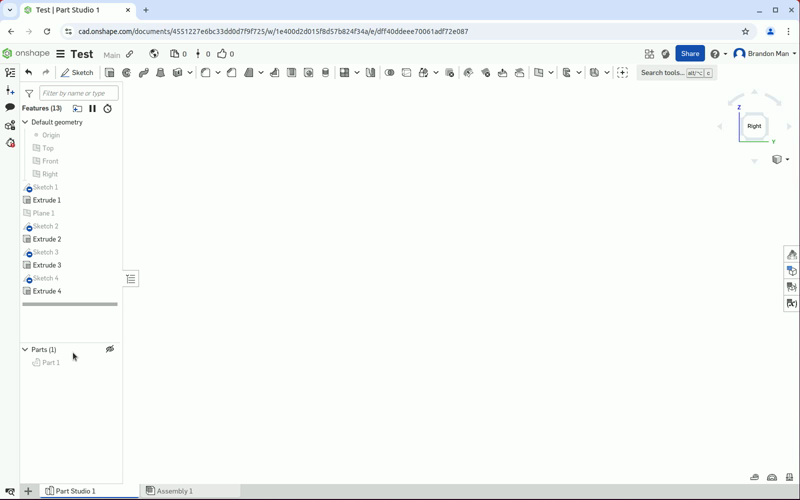
key(shift+s)
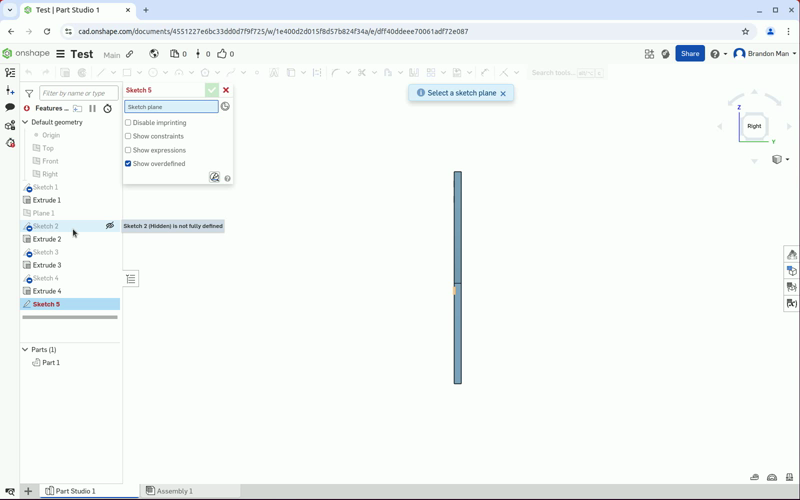
scroll(3)
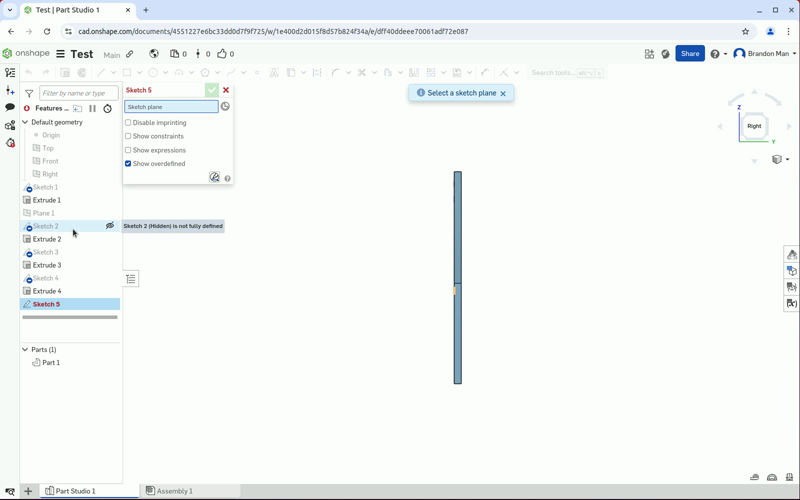
mouse_move(73, 176)
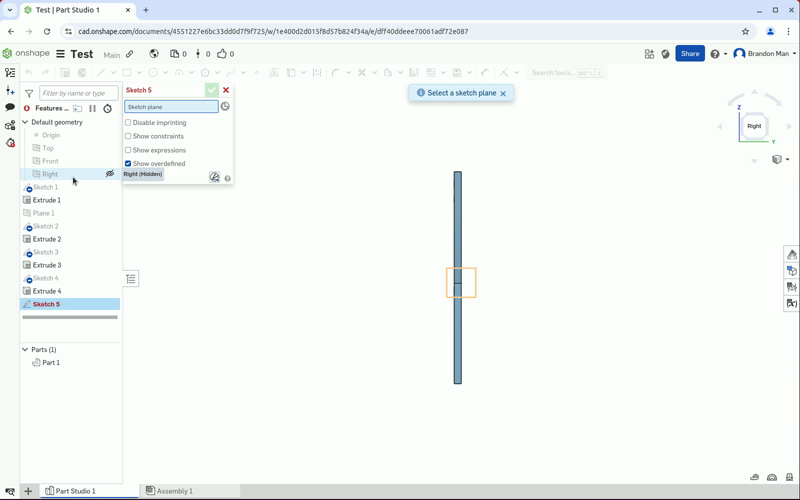
click(73, 176)
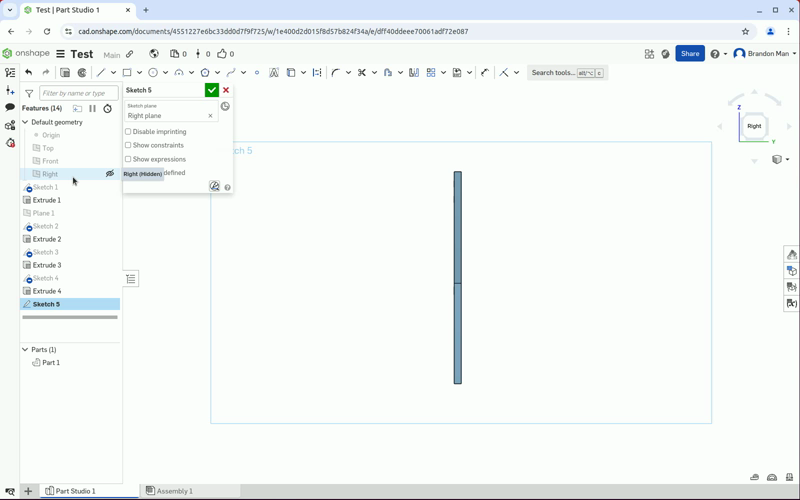
mouse_move(73, 352)
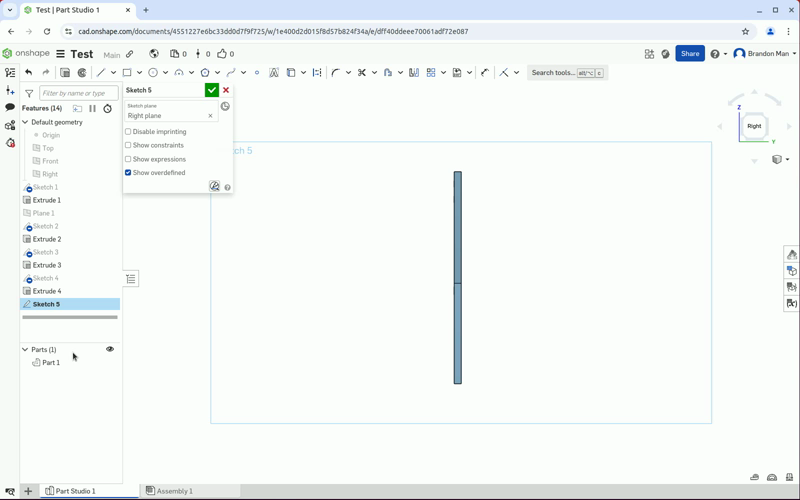
key(y)
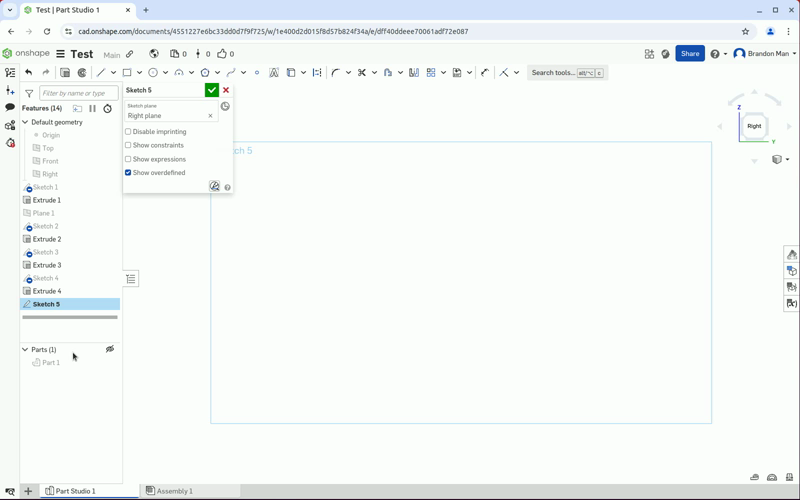
key(l)
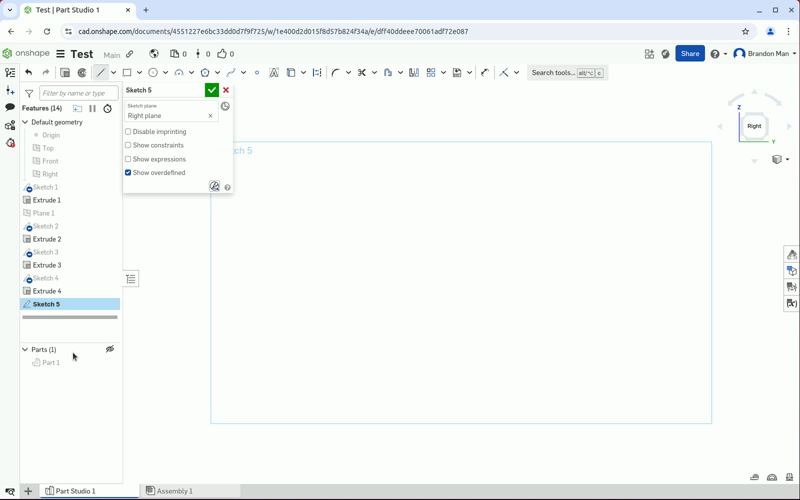
key_down(shift)
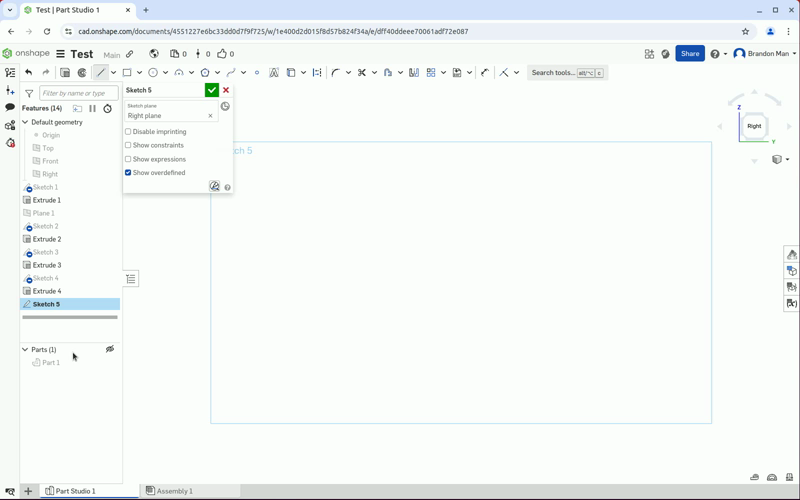
mouse_move(456, 294)
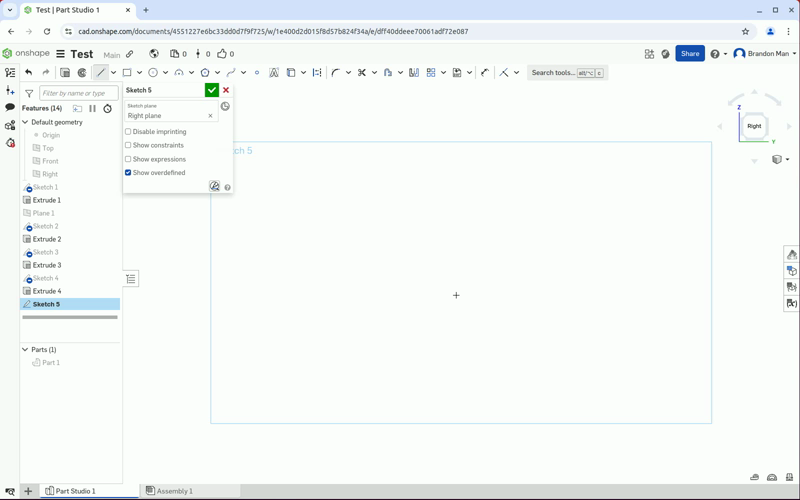
click(456, 294)
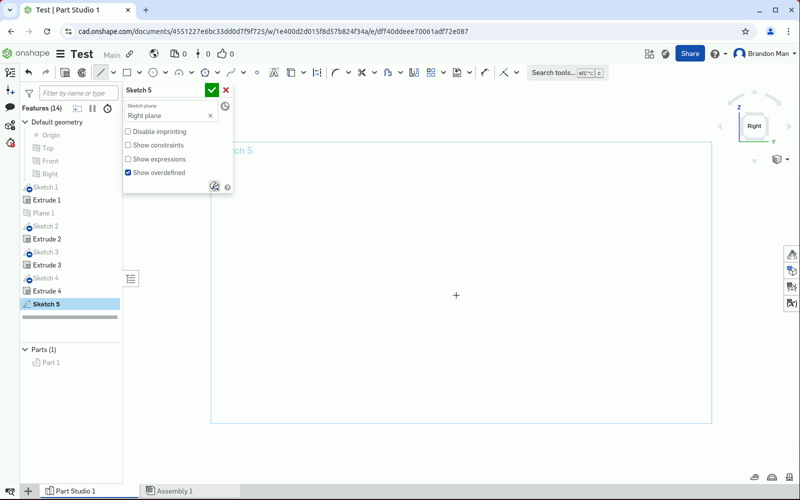
key_up(shift)
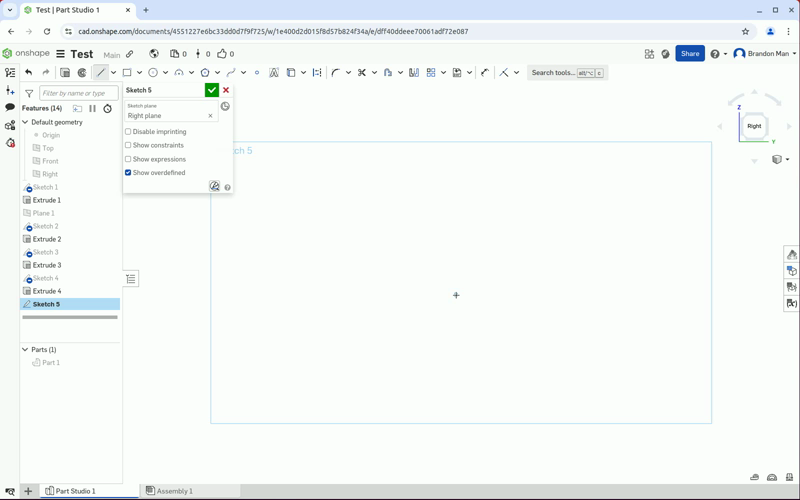
key_down(shift)
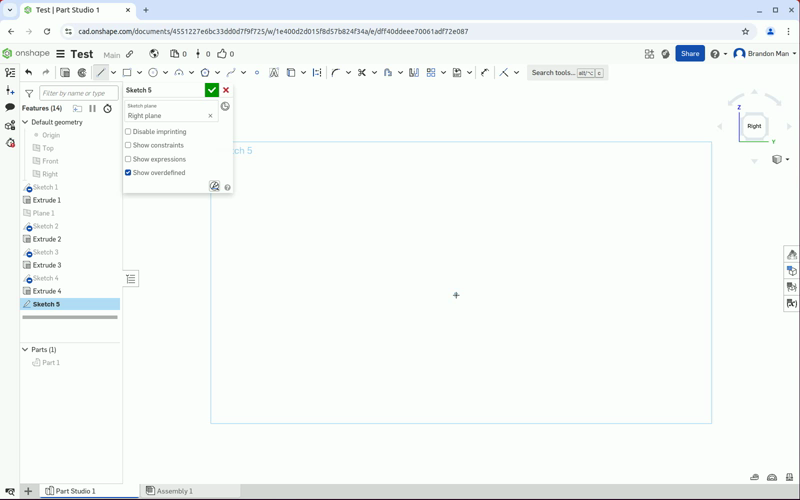
mouse_move(486, 294)
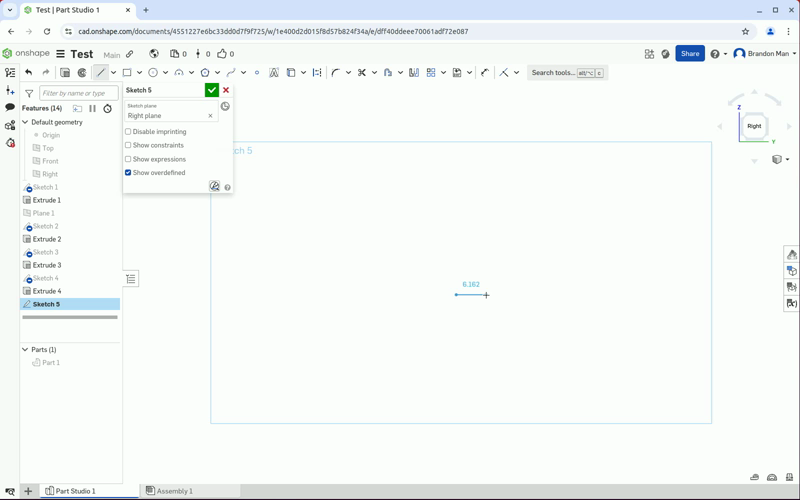
mouse_move(458, 294)
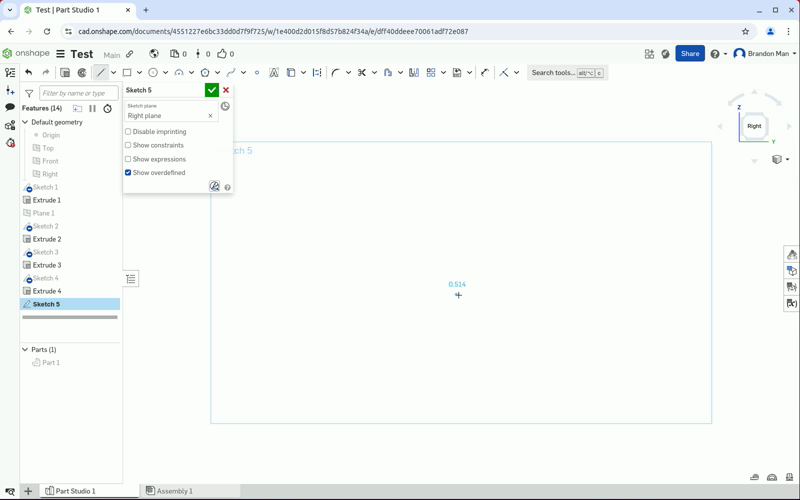
scroll(6)
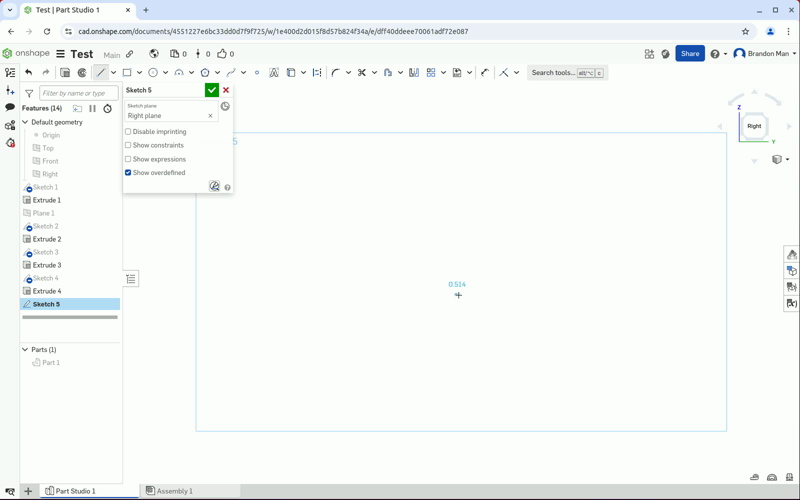
scroll(6)
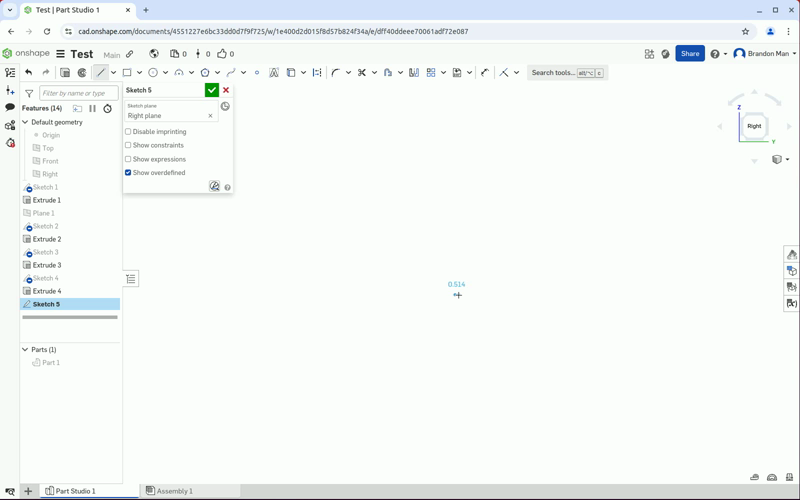
scroll(6)
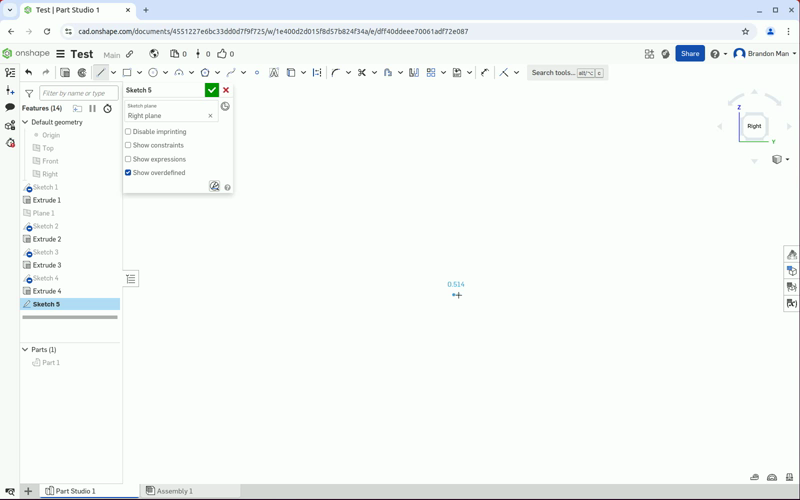
scroll(6)
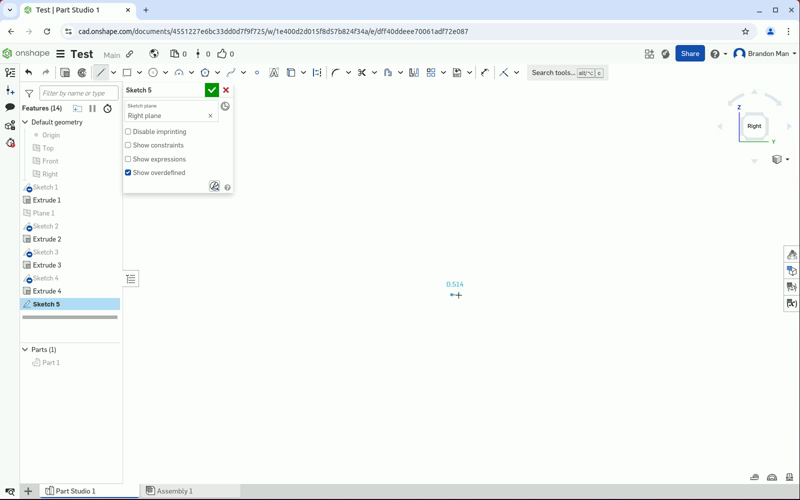
scroll(6)
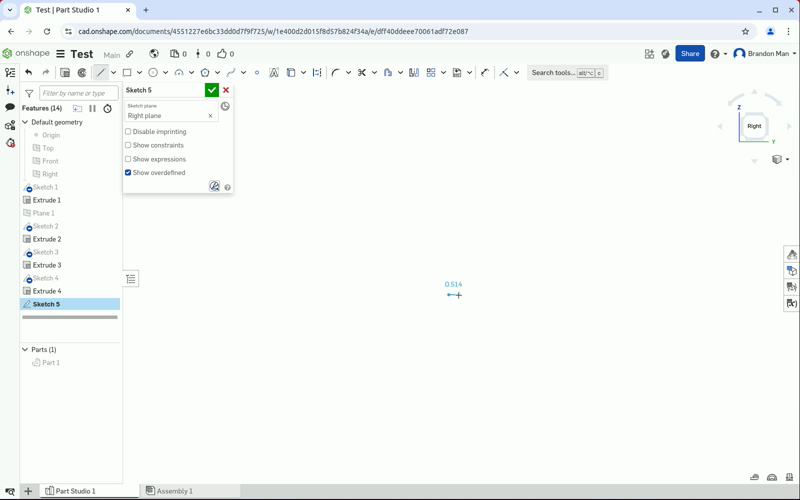
scroll(6)
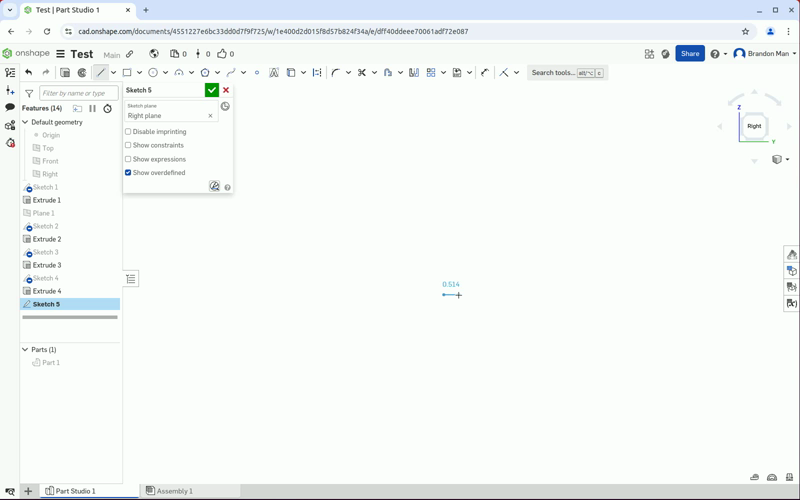
scroll(6)
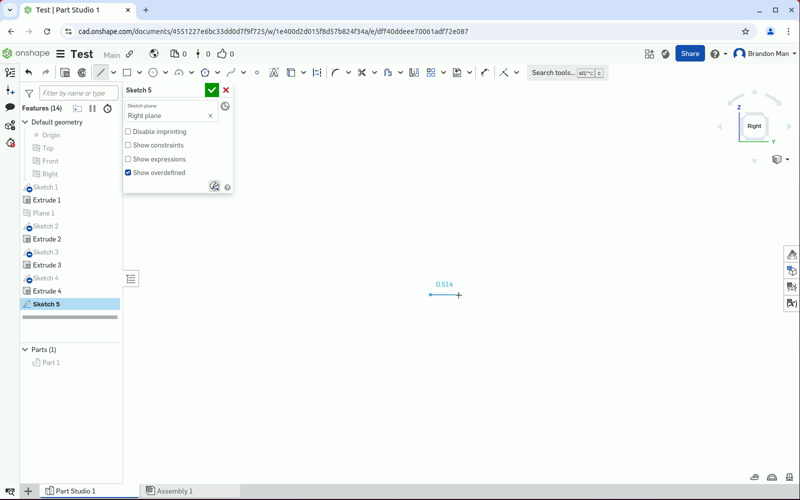
click(458, 294)
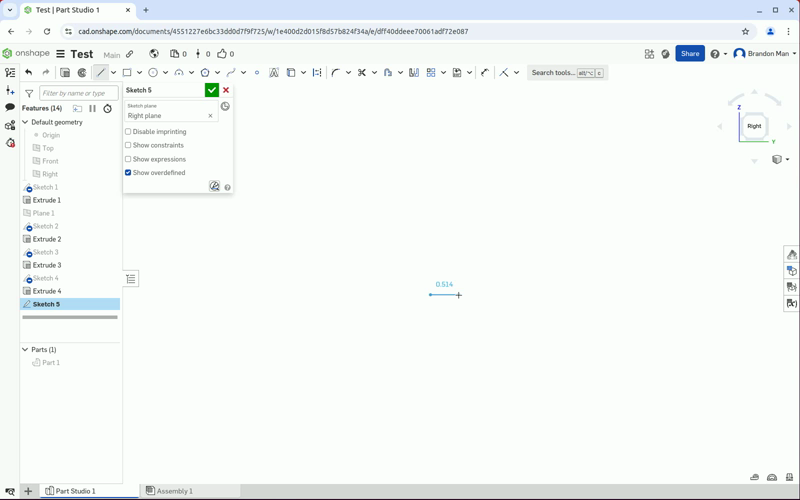
scroll(-6)
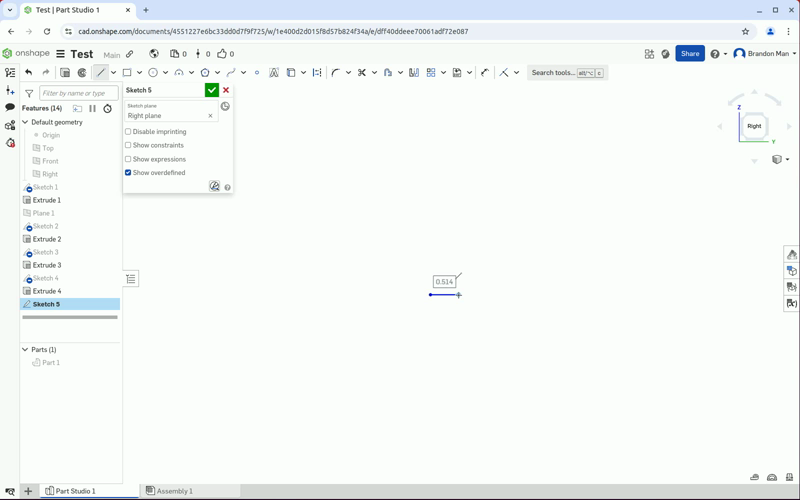
scroll(-6)
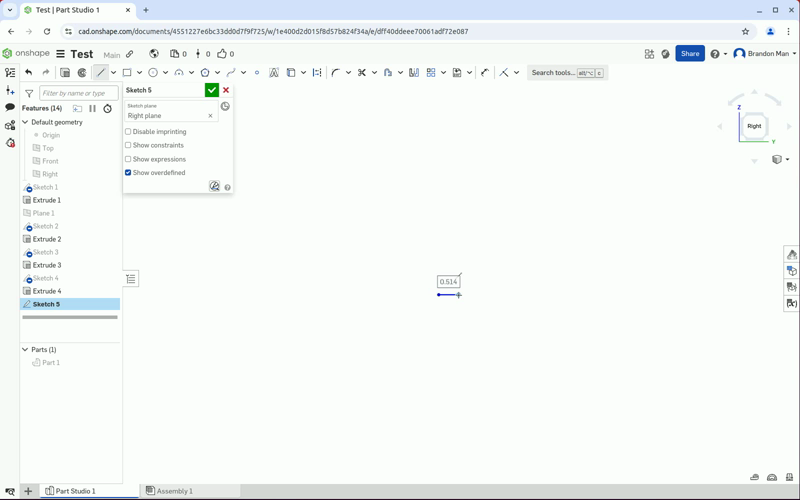
scroll(-6)
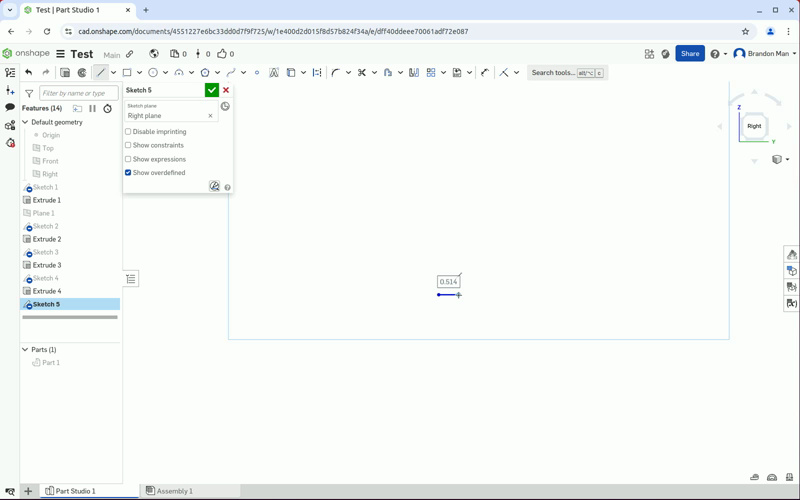
scroll(-6)
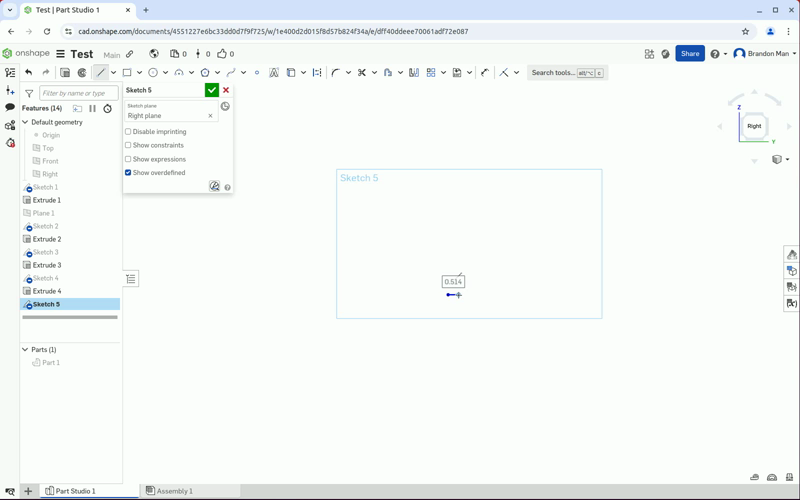
scroll(-6)
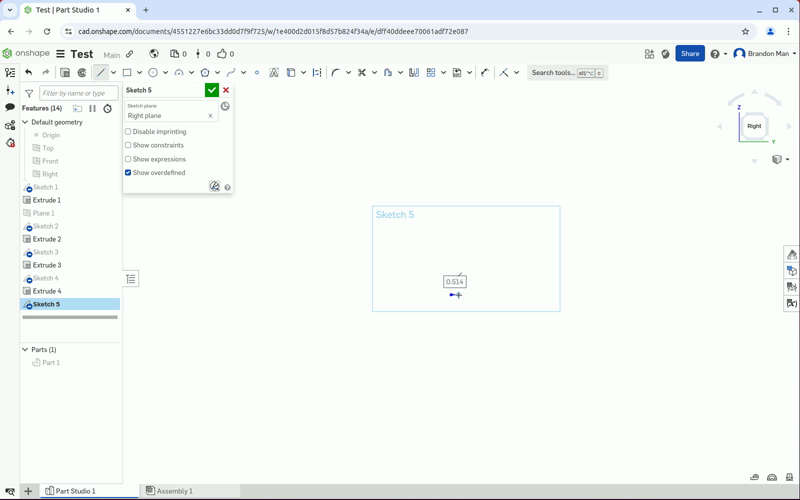
scroll(-6)
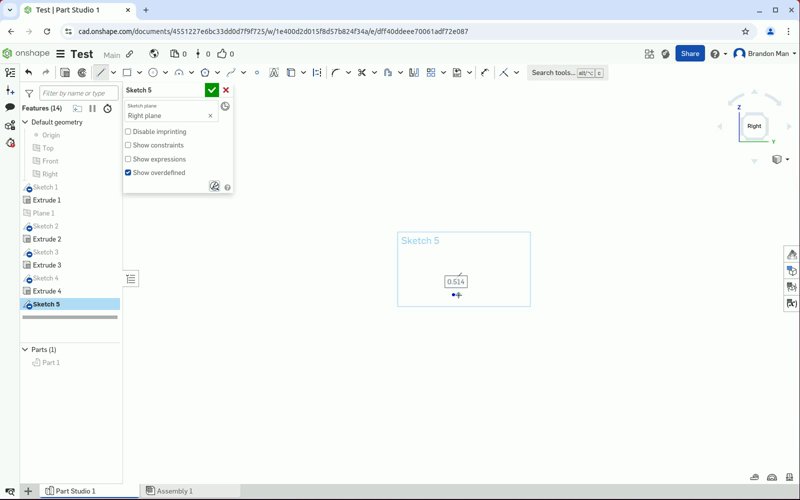
scroll(-6)
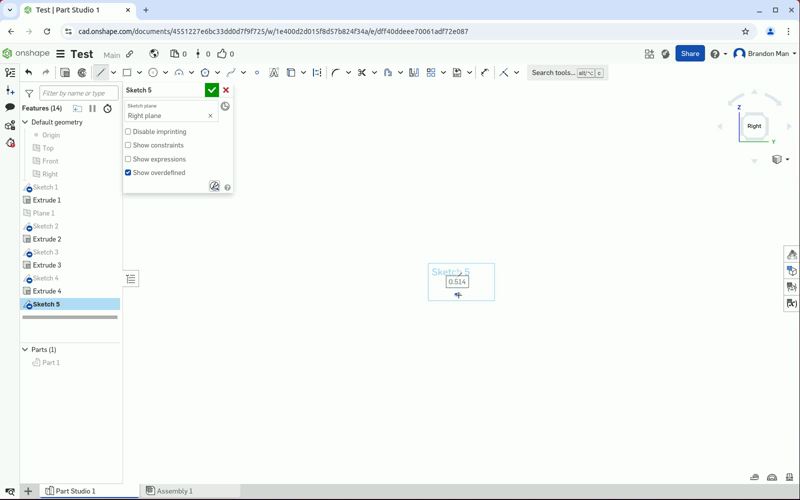
key_up(shift)
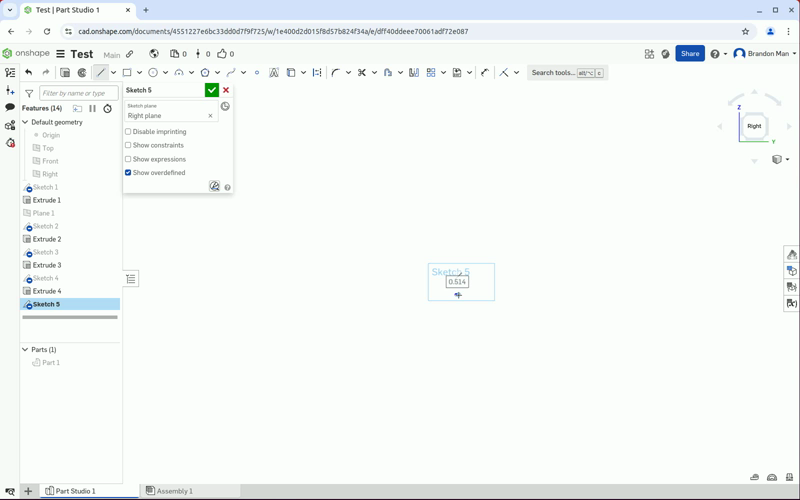
key_down(shift)
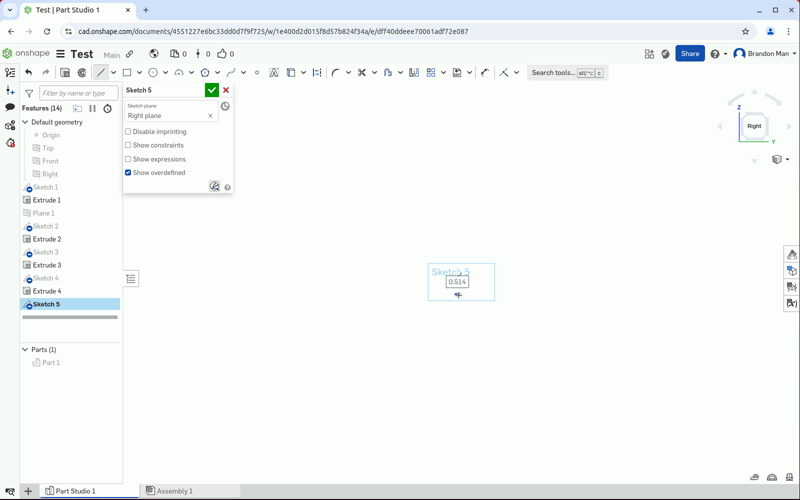
mouse_move(489, 294)
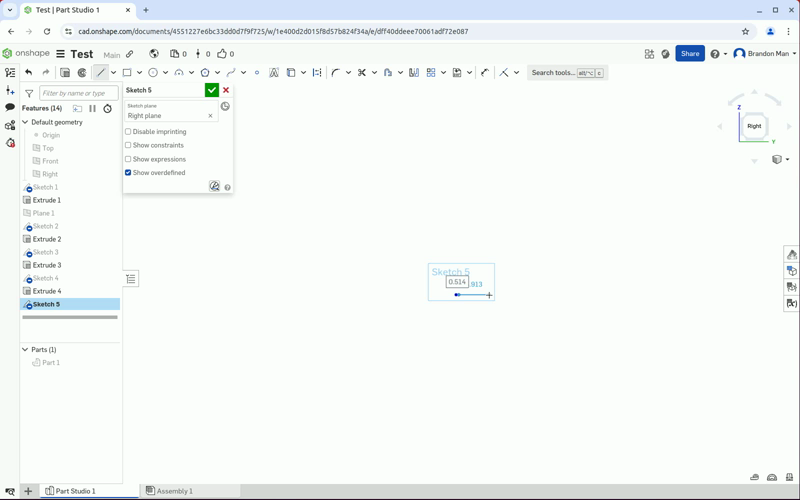
mouse_move(458, 286)
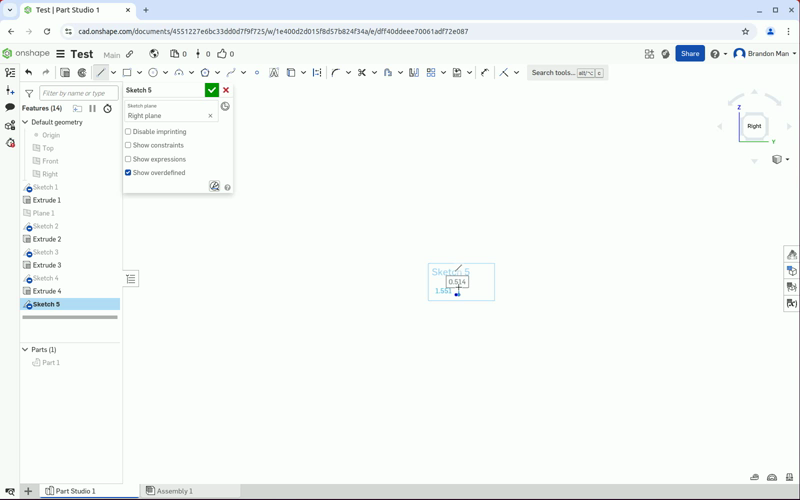
click(458, 286)
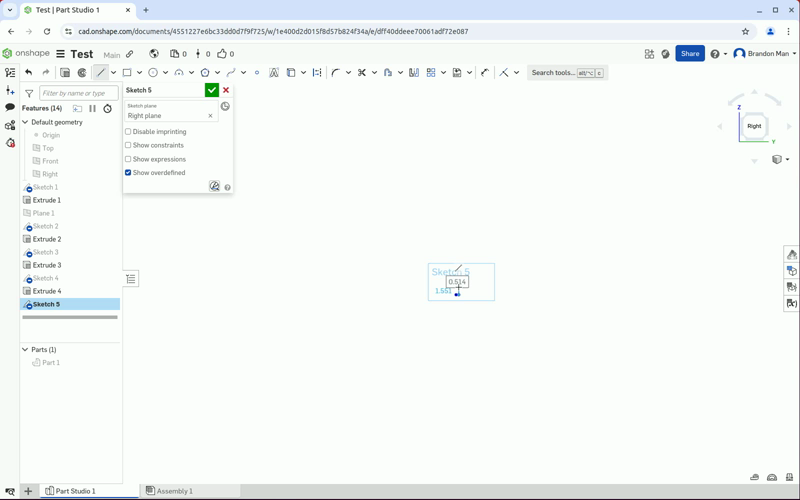
key_up(shift)
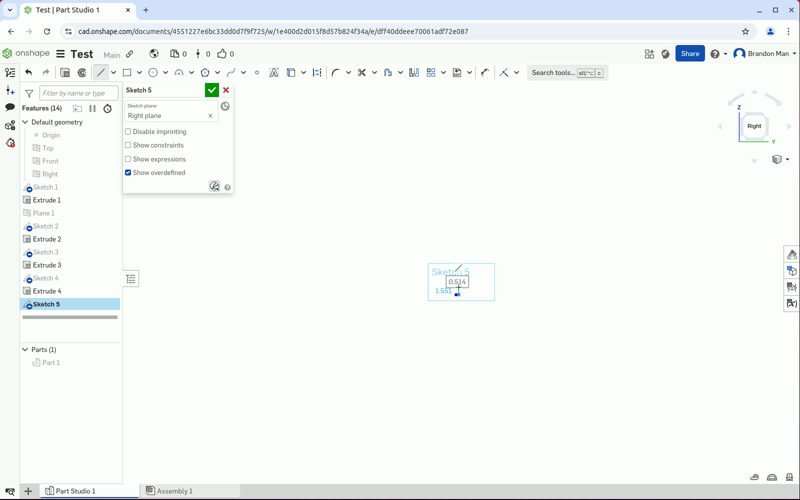
key_down(shift)
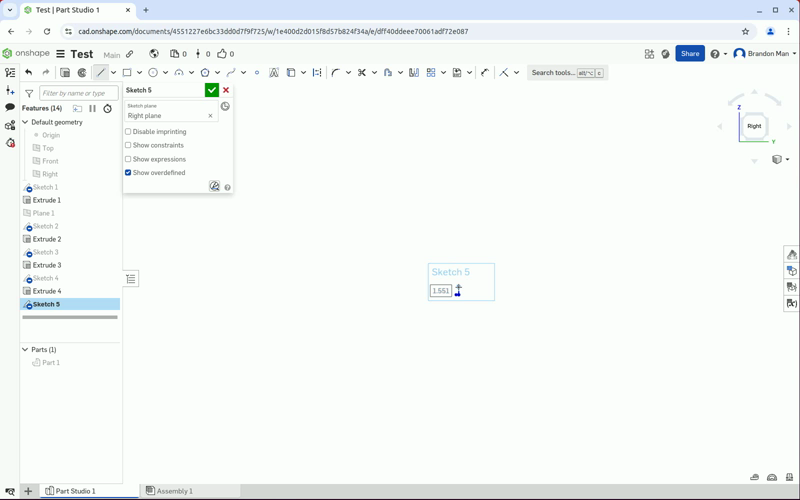
mouse_move(489, 286)
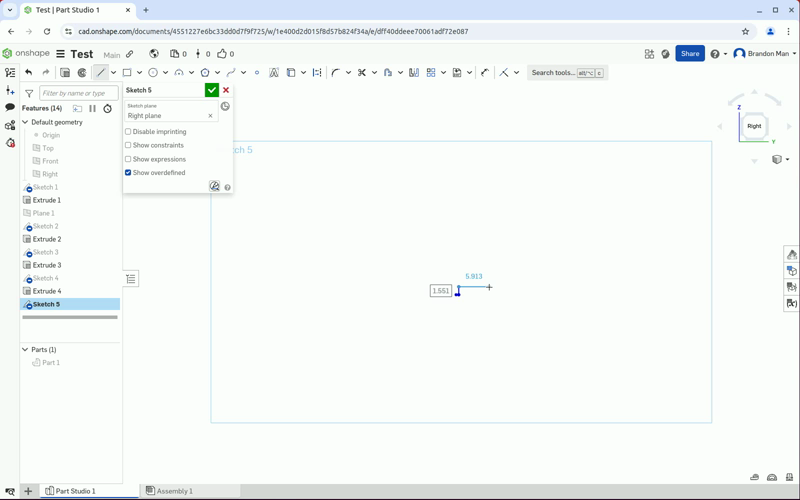
mouse_move(456, 286)
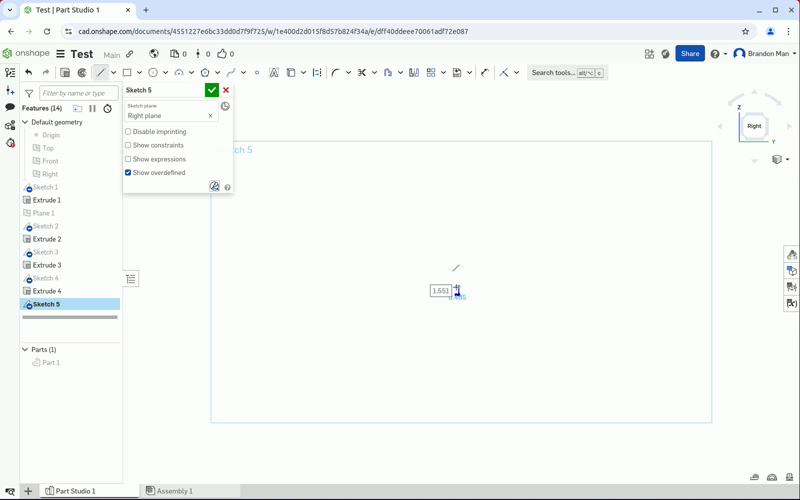
scroll(6)
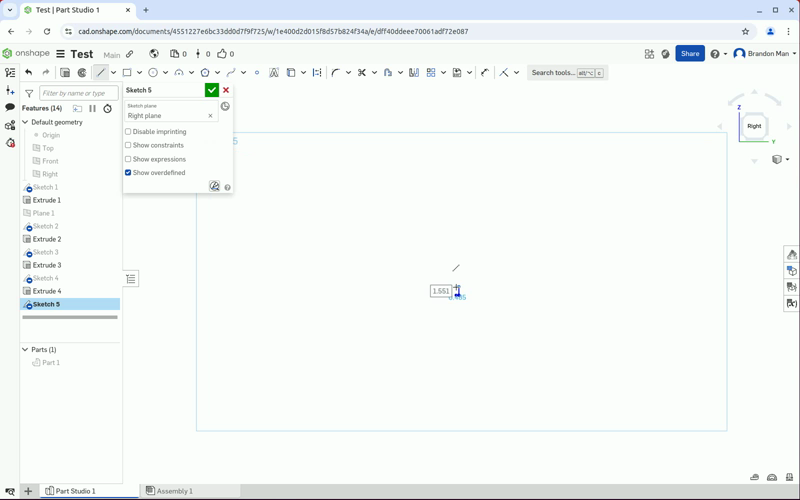
scroll(6)
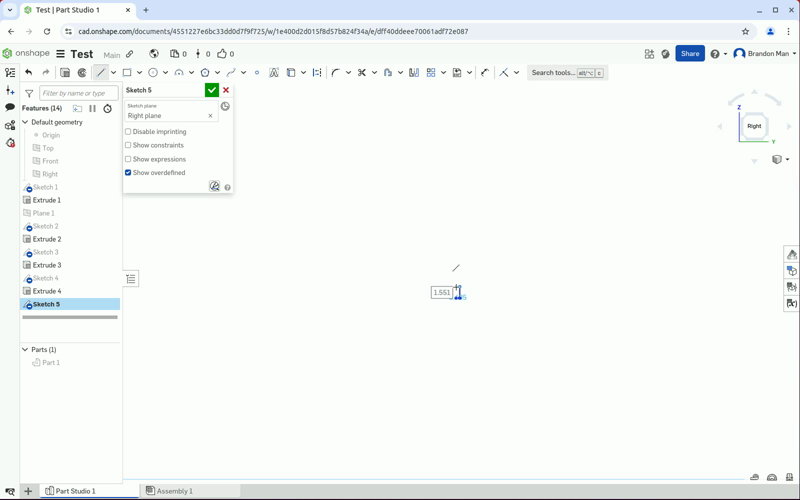
scroll(6)
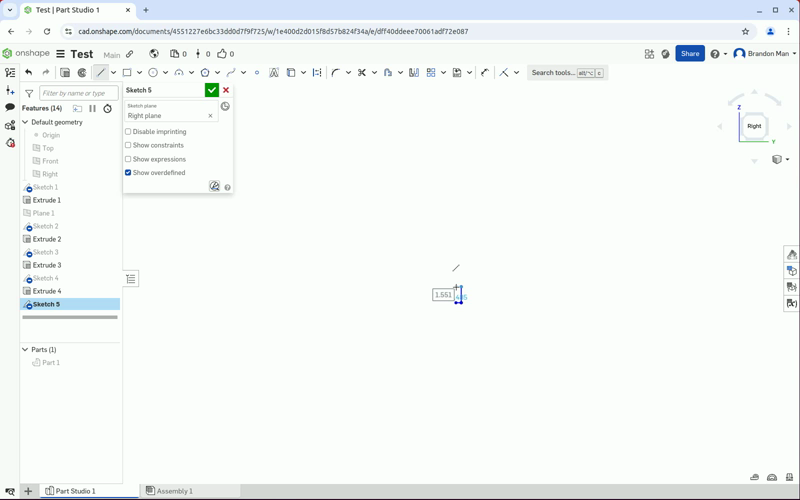
scroll(6)
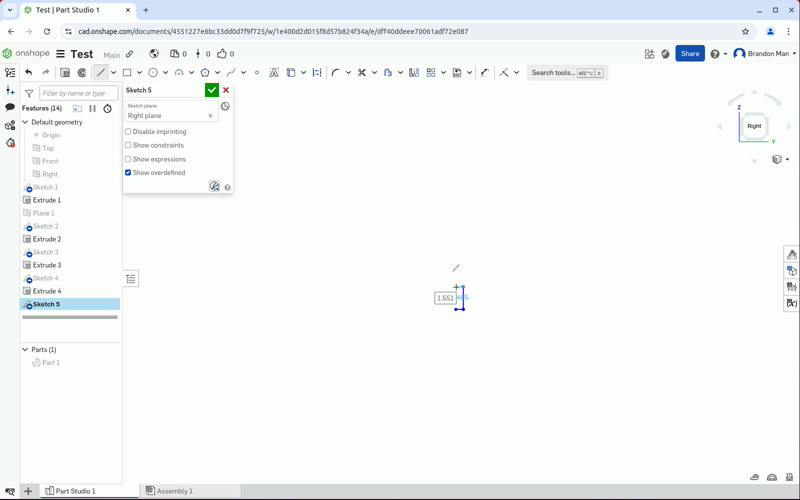
scroll(6)
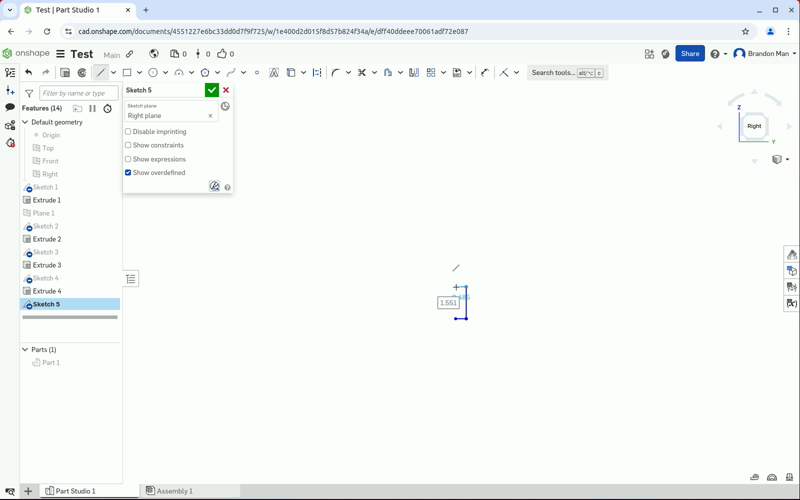
scroll(6)
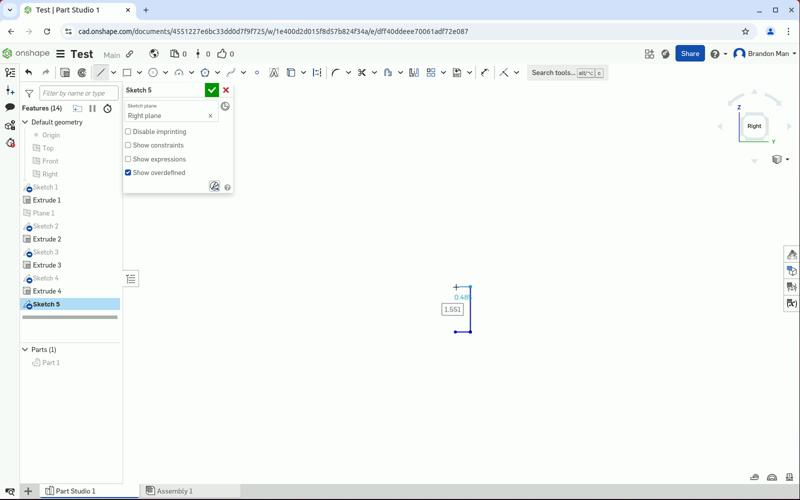
scroll(6)
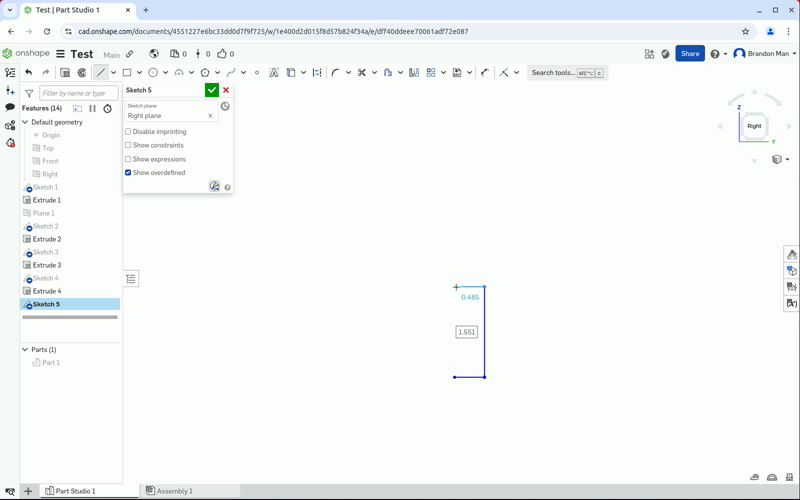
click(456, 286)
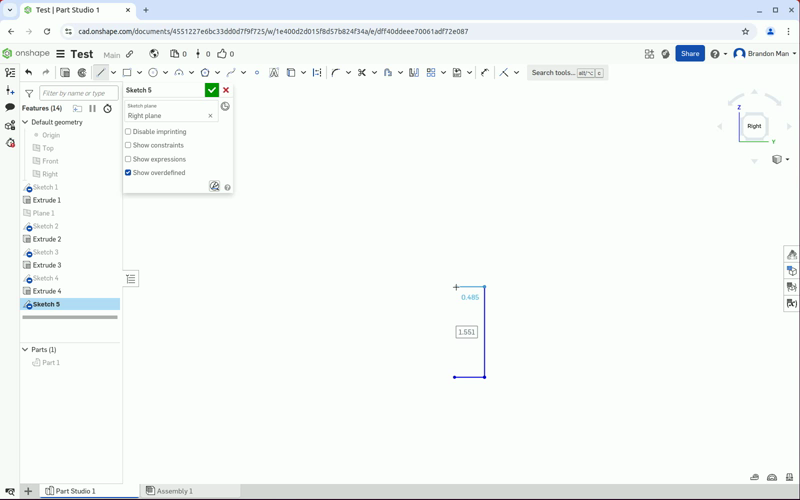
scroll(-6)
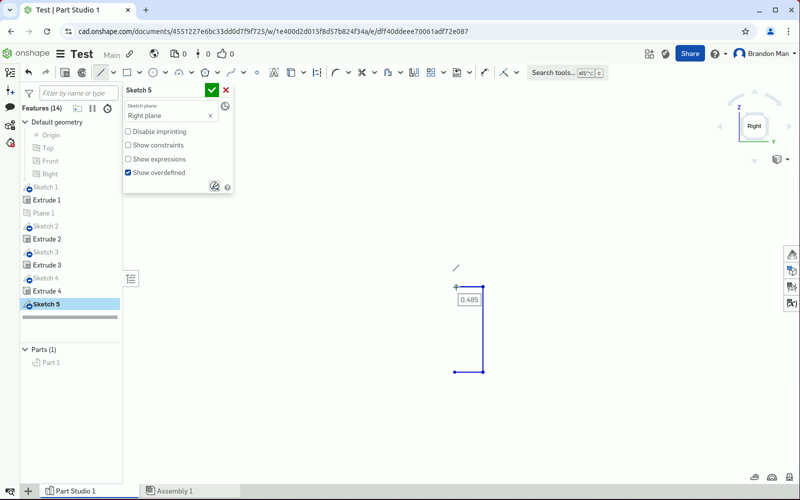
scroll(-6)
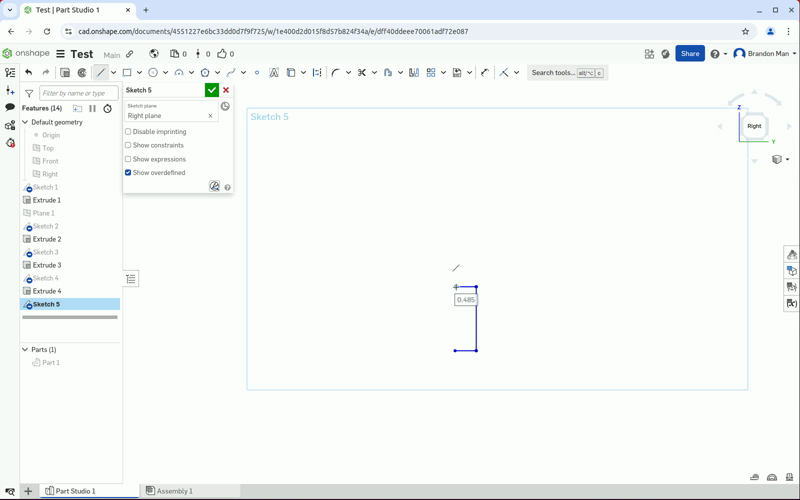
scroll(-6)
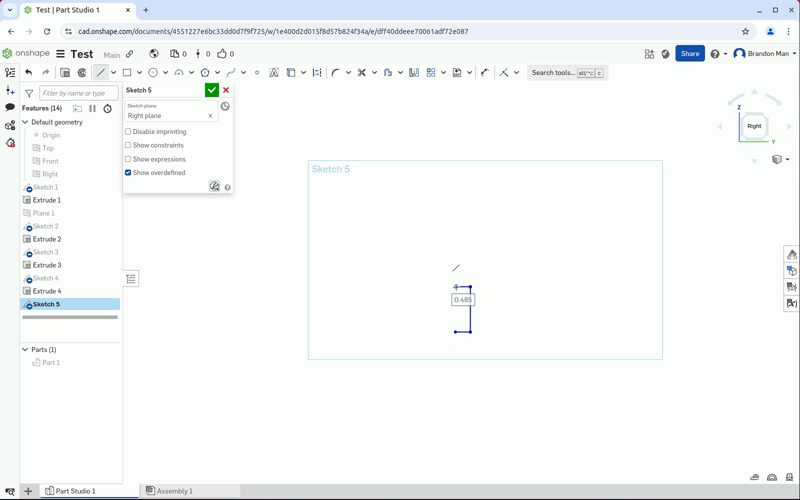
scroll(-6)
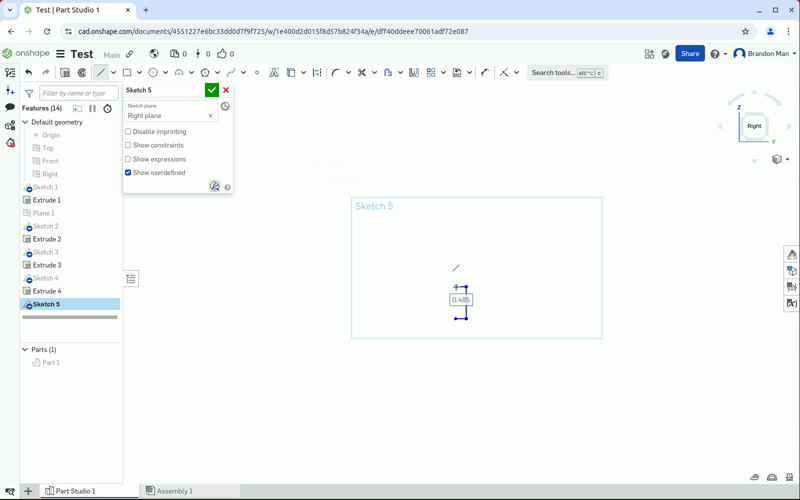
scroll(-6)
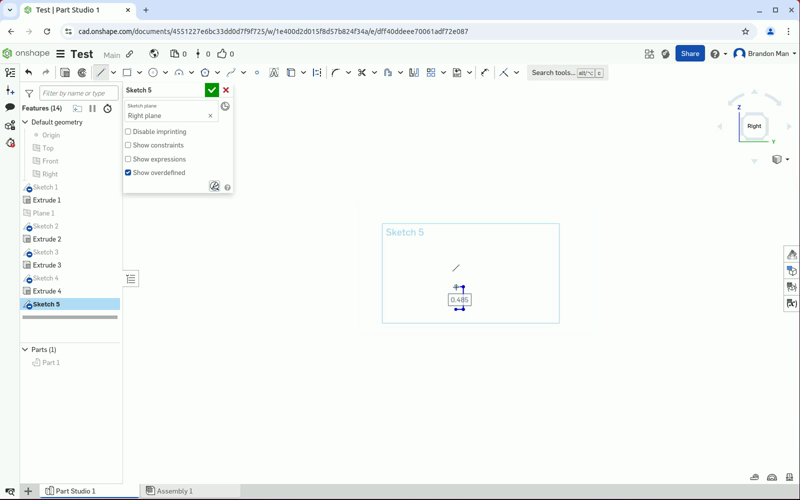
scroll(-6)
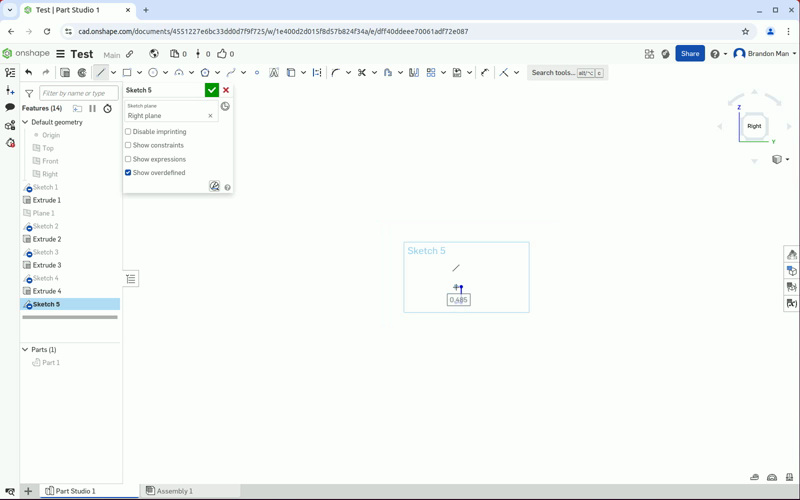
scroll(-6)
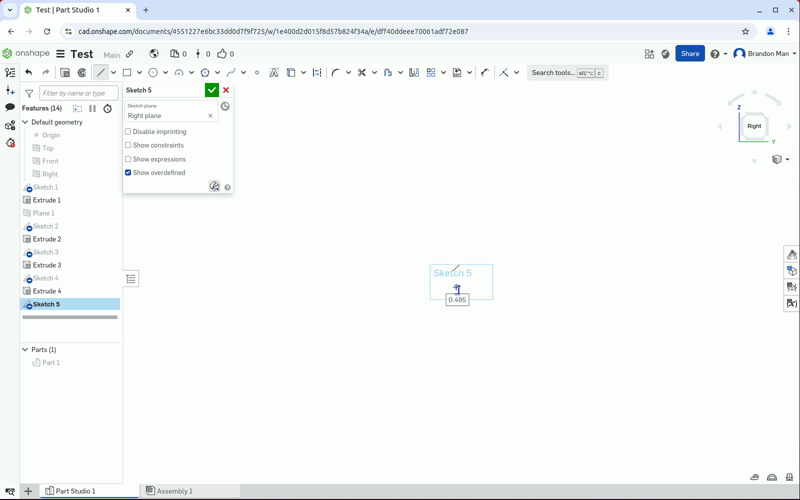
key_up(shift)
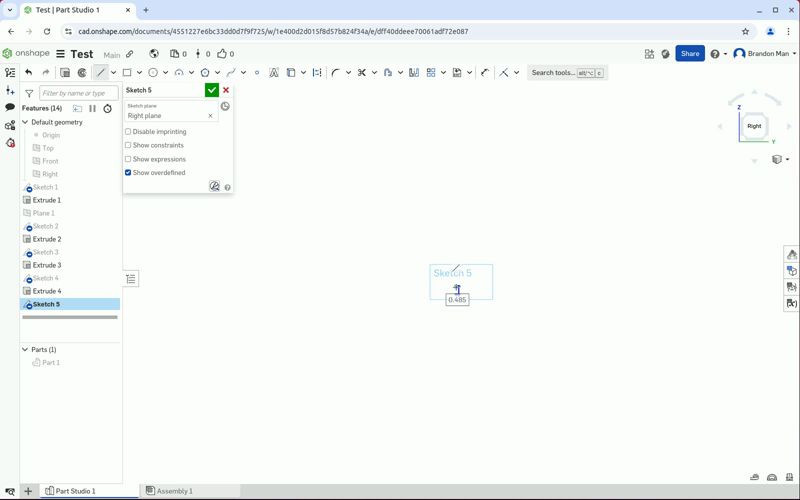
mouse_move(486, 286)
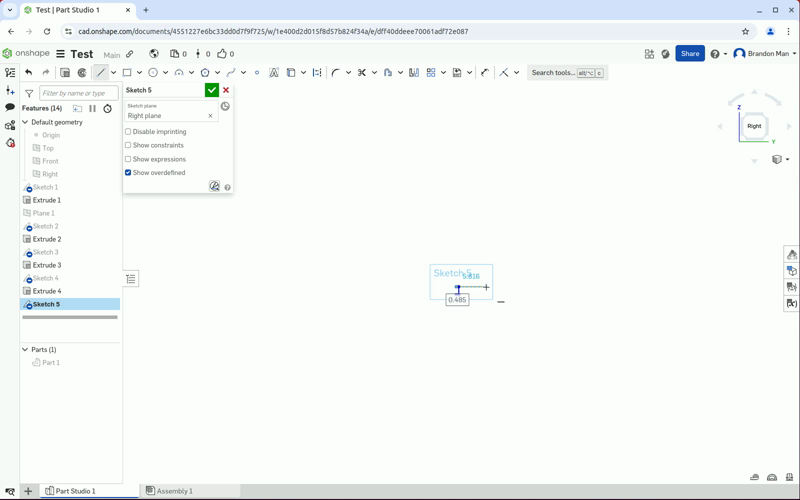
key_down(shift)
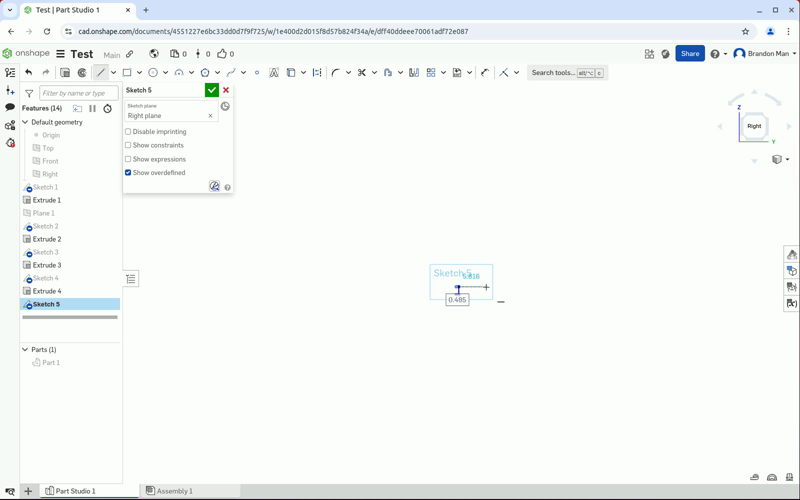
mouse_move(456, 294)
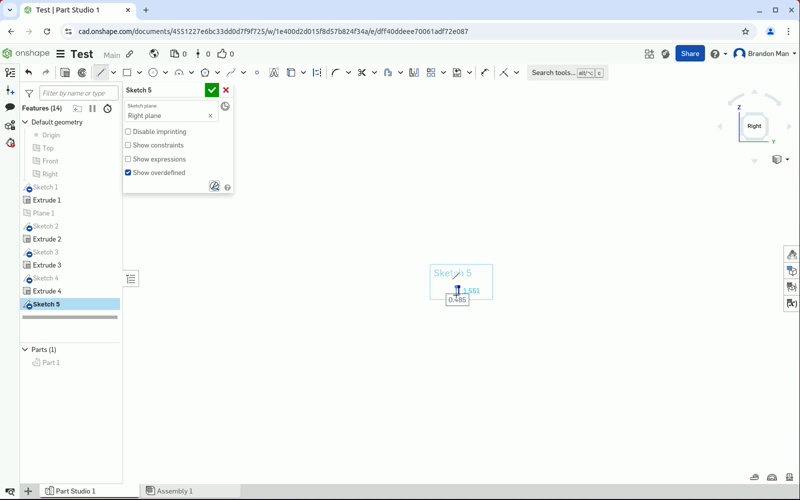
scroll(6)
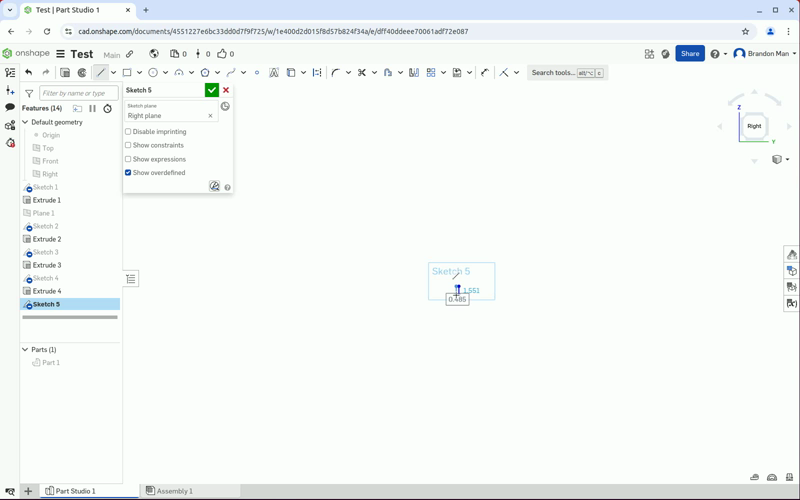
scroll(6)
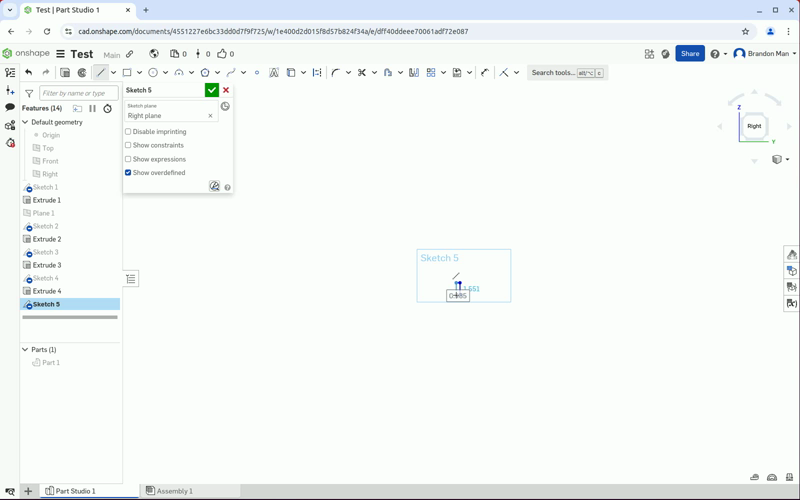
scroll(6)
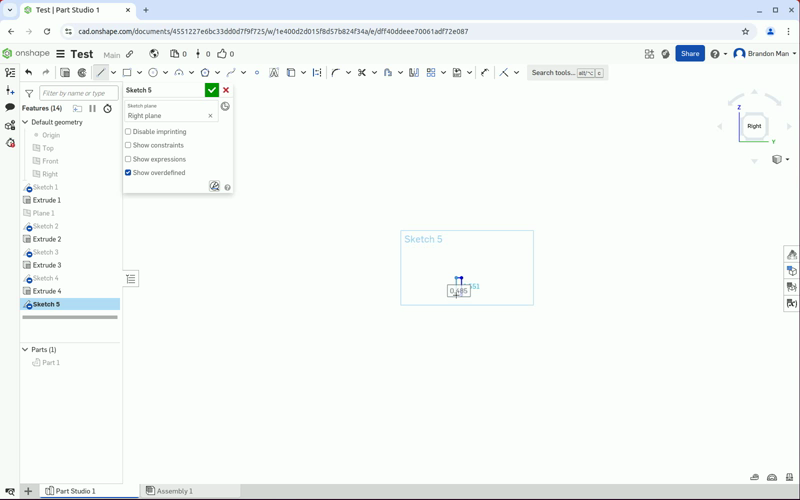
scroll(6)
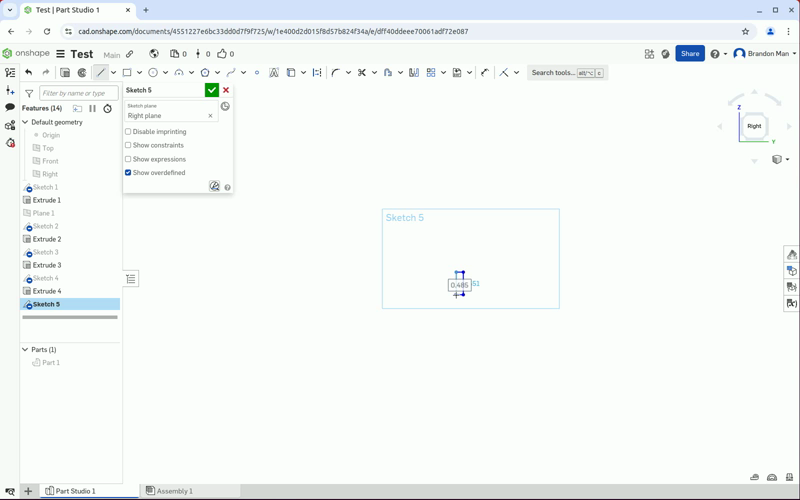
scroll(6)
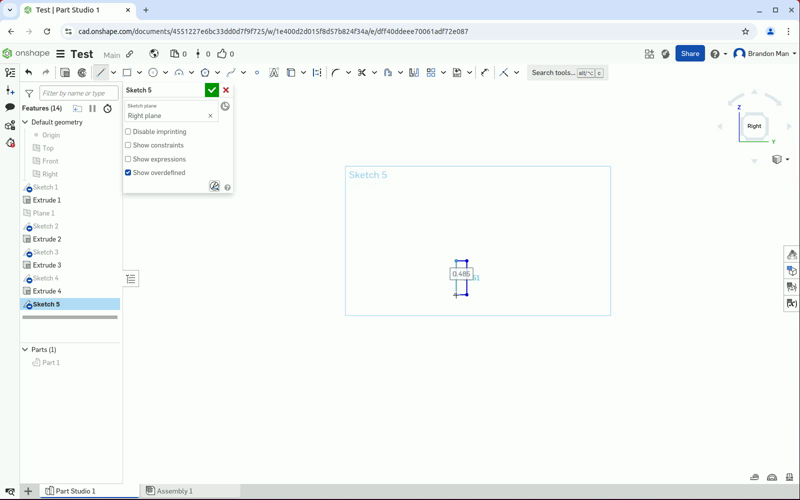
scroll(6)
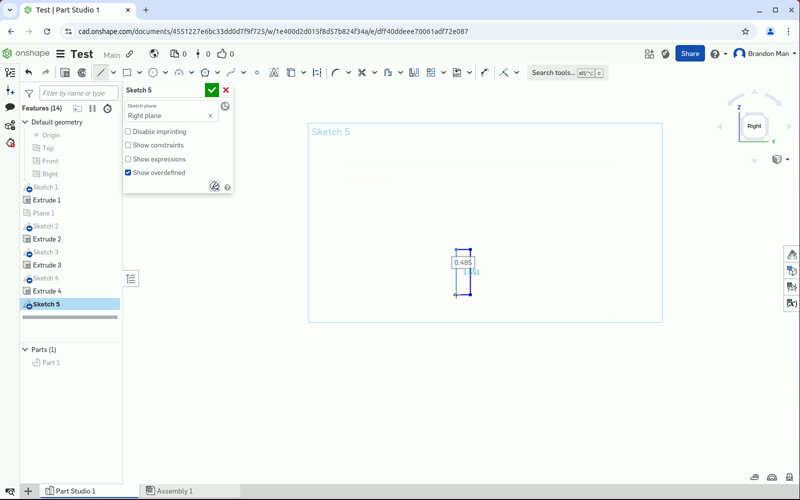
scroll(6)
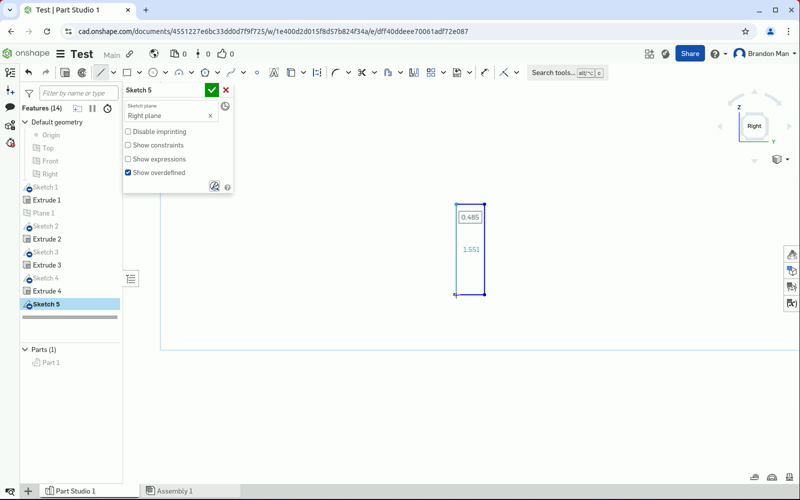
key_up(shift)
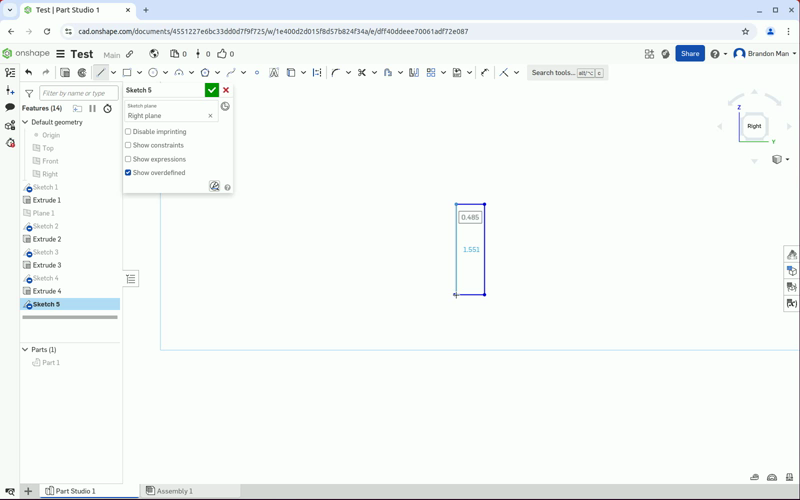
click(456, 294)
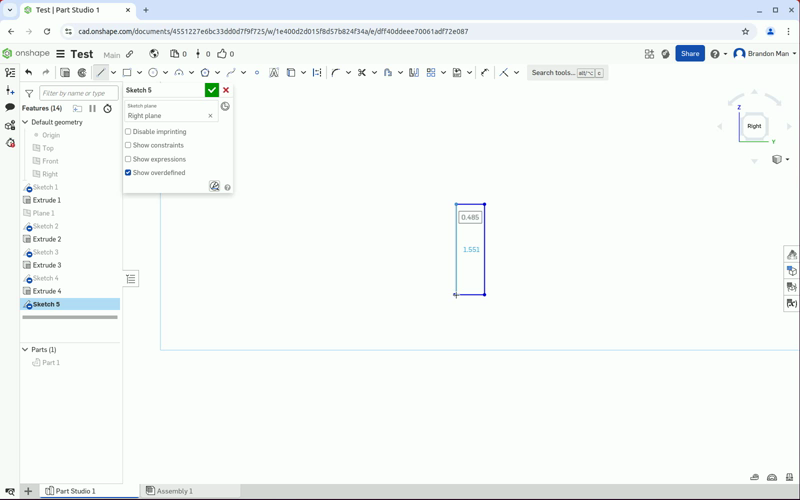
scroll(-6)
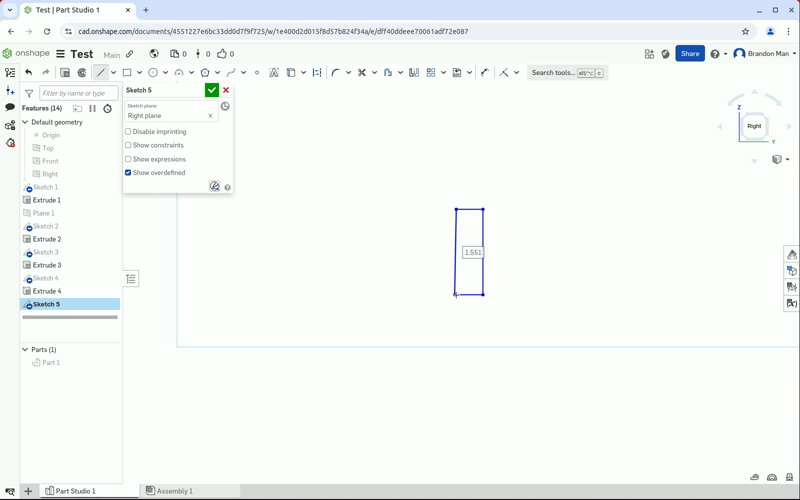
scroll(-6)
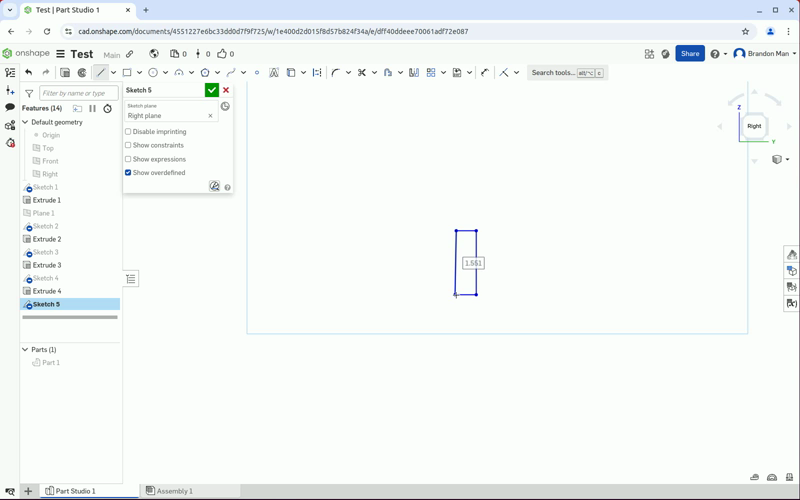
scroll(-6)
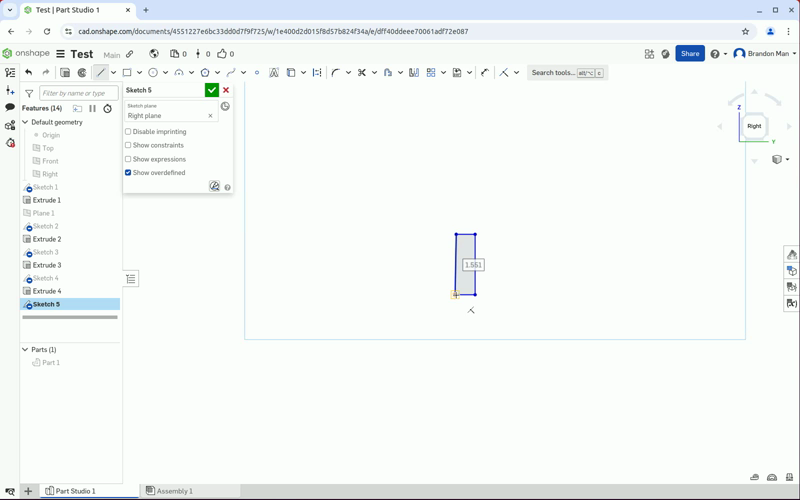
scroll(-6)
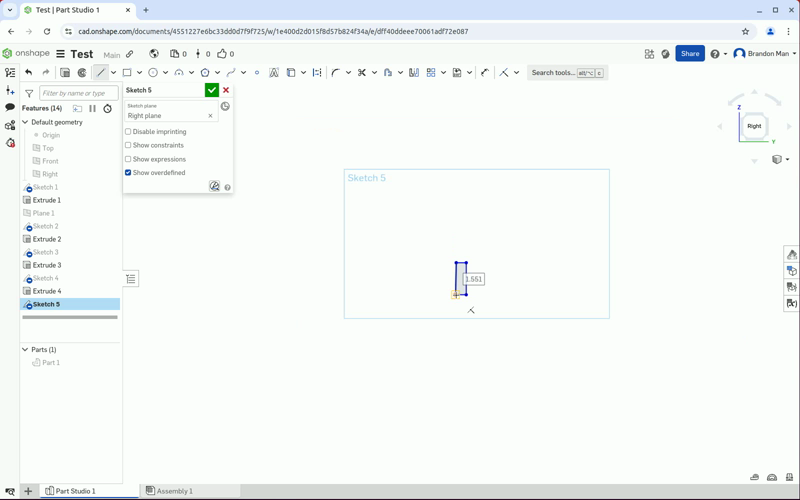
scroll(-6)
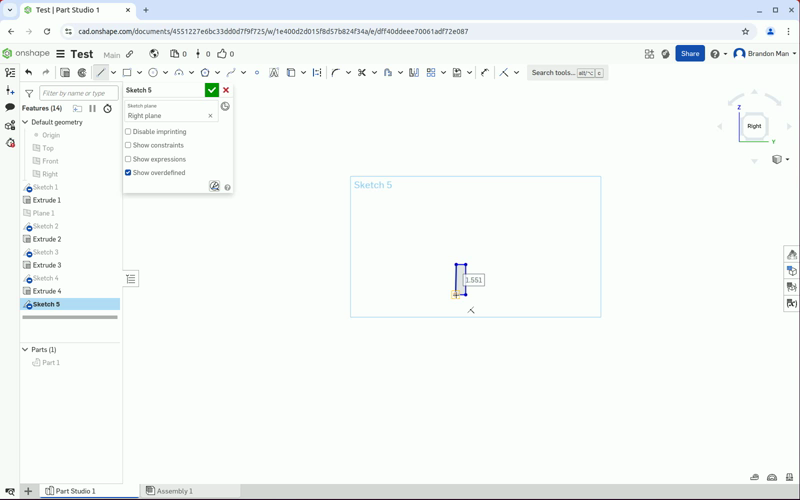
scroll(-6)
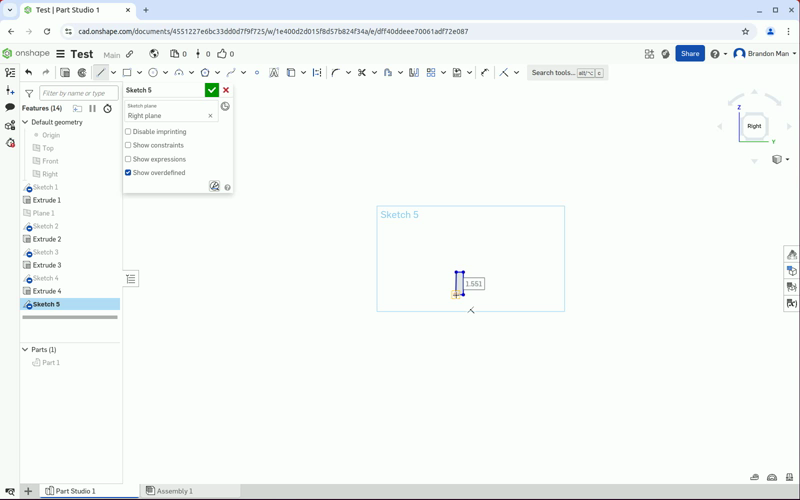
scroll(-6)
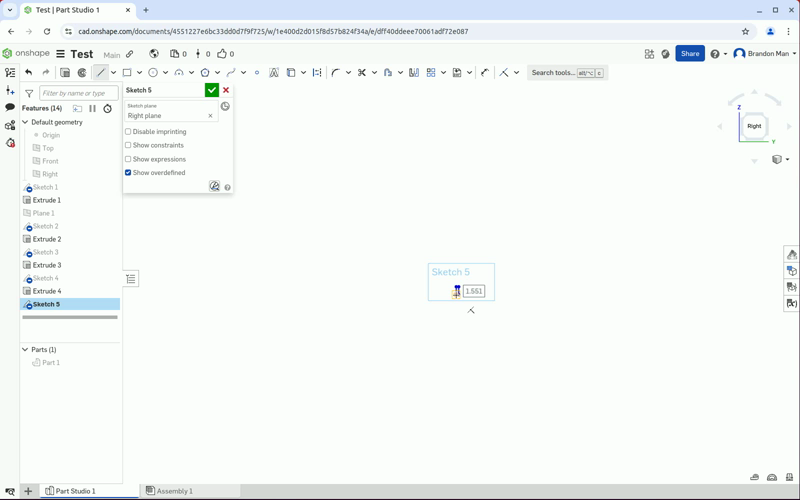
key(esc)
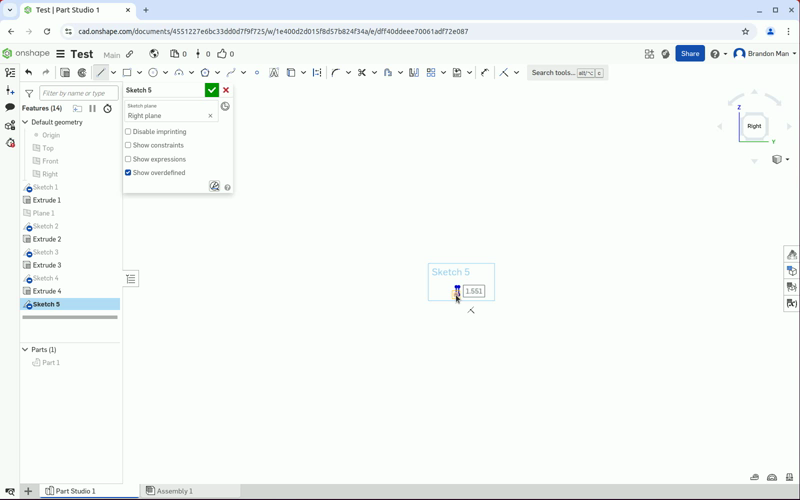
mouse_move(458, 287)
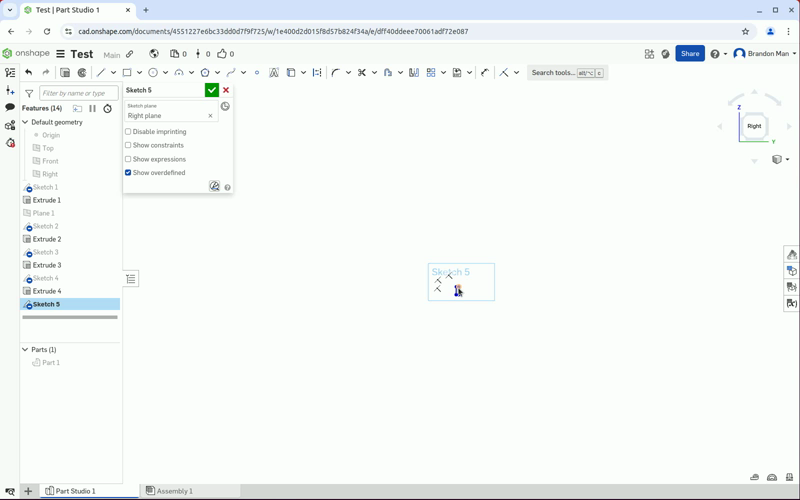
scroll(6)
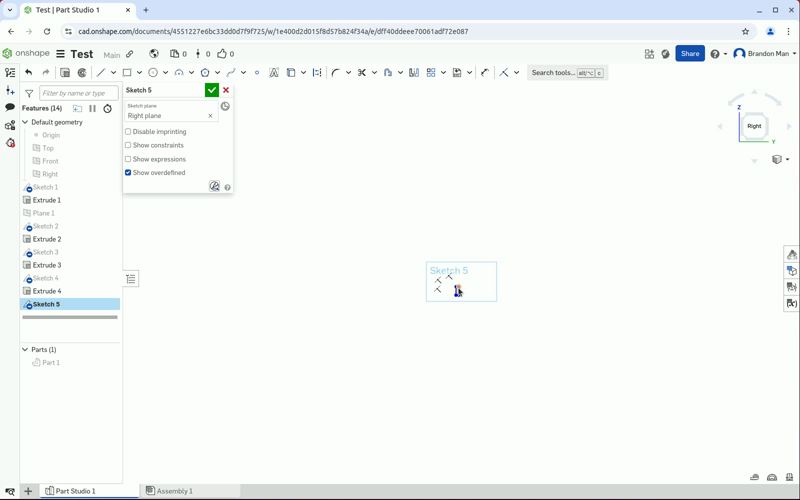
scroll(6)
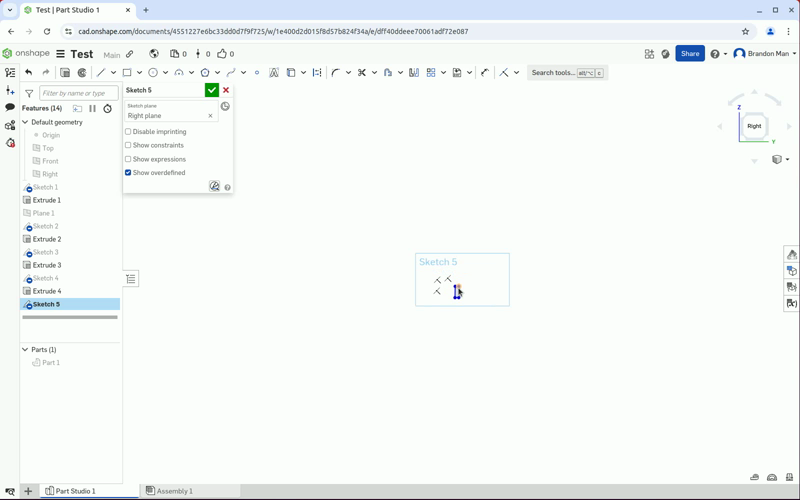
scroll(6)
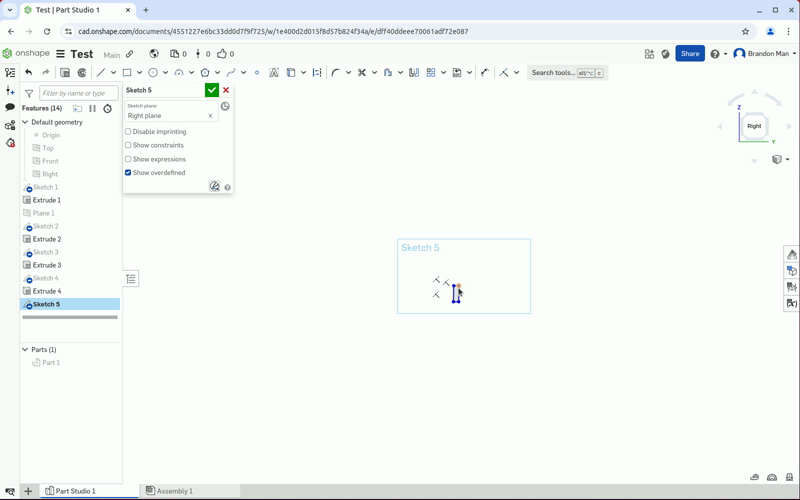
scroll(6)
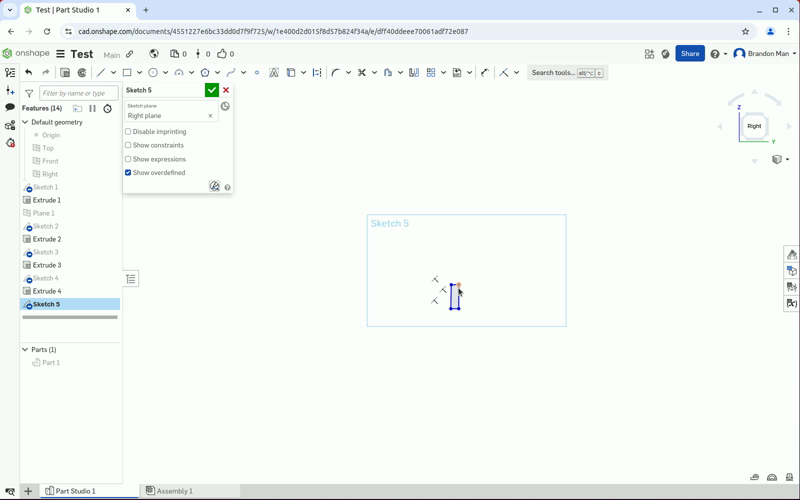
scroll(6)
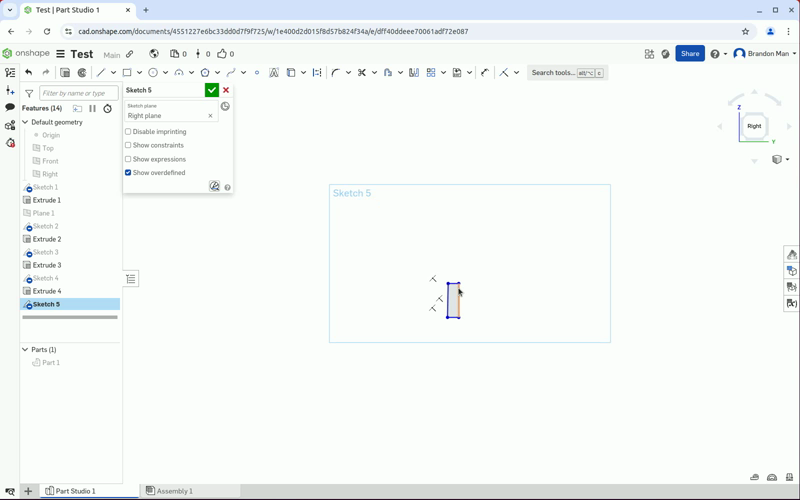
scroll(6)
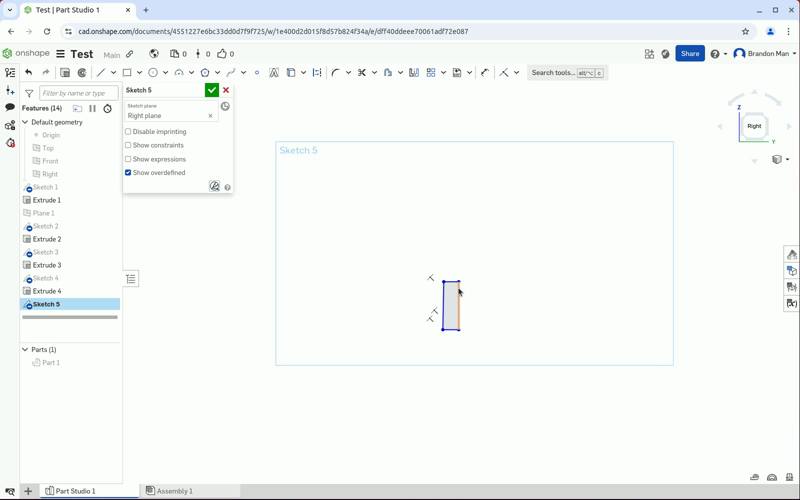
scroll(6)
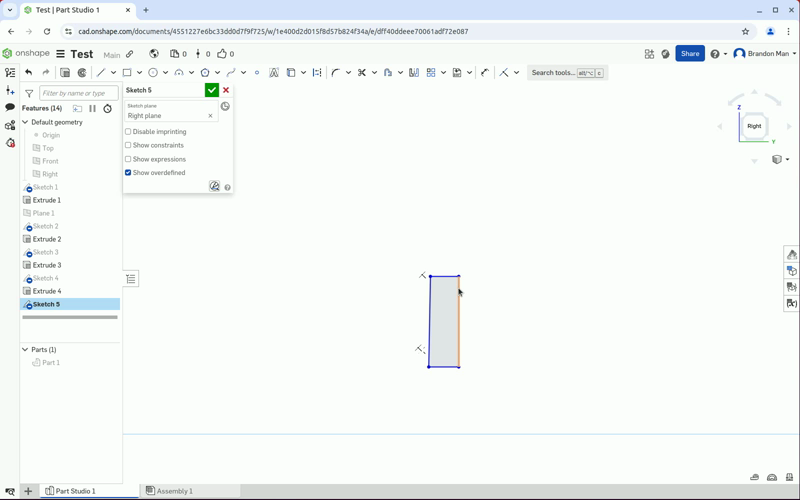
click(458, 287)
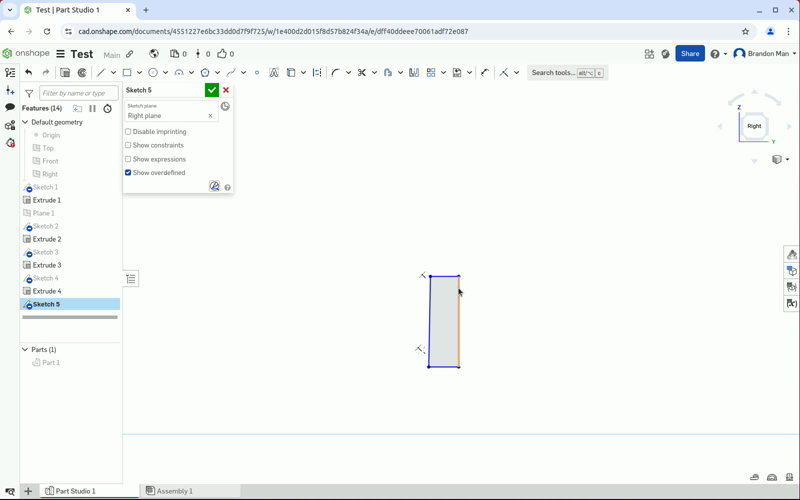
scroll(-6)
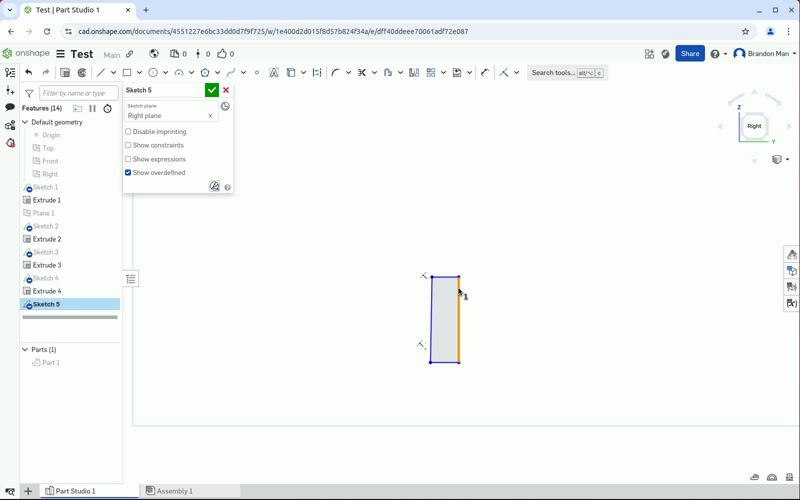
scroll(-6)
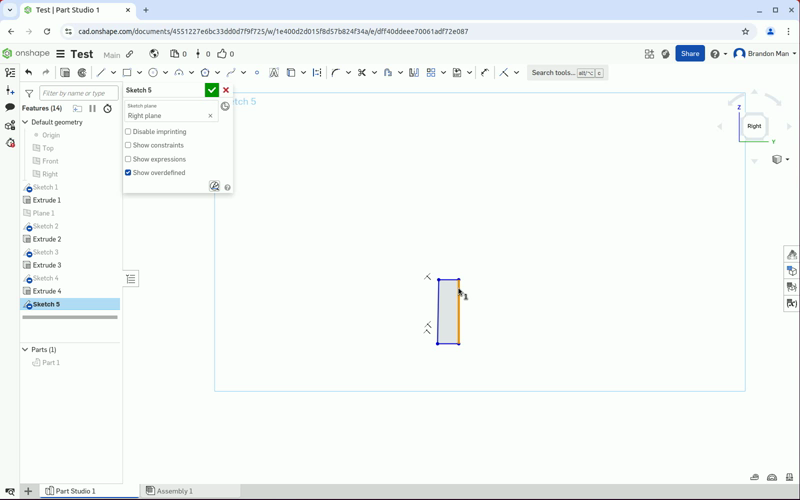
scroll(-6)
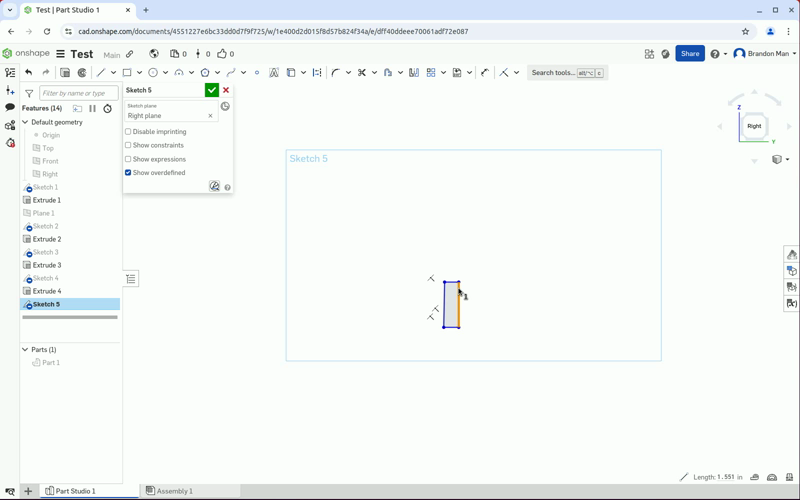
scroll(-6)
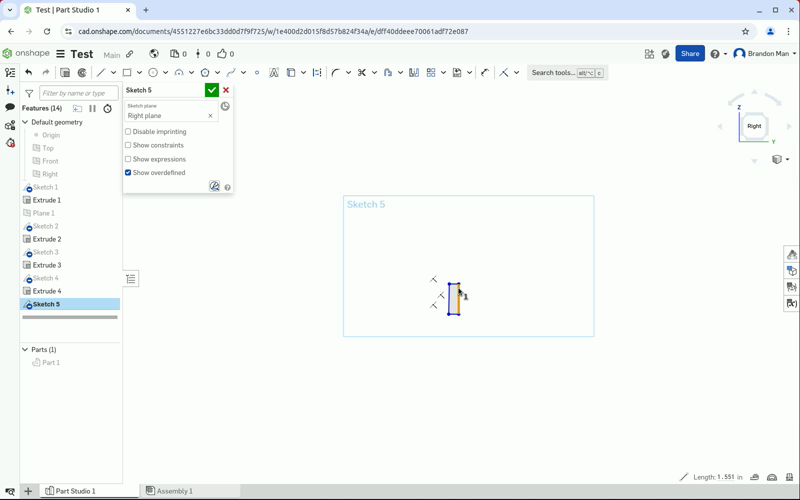
scroll(-6)
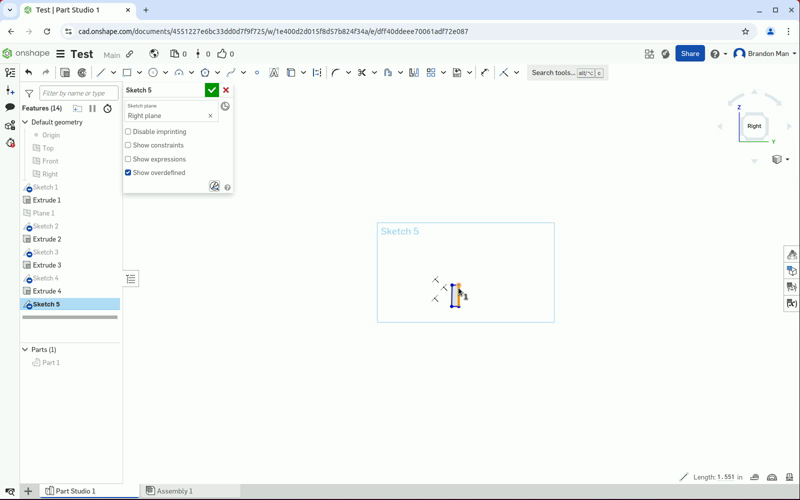
scroll(-6)
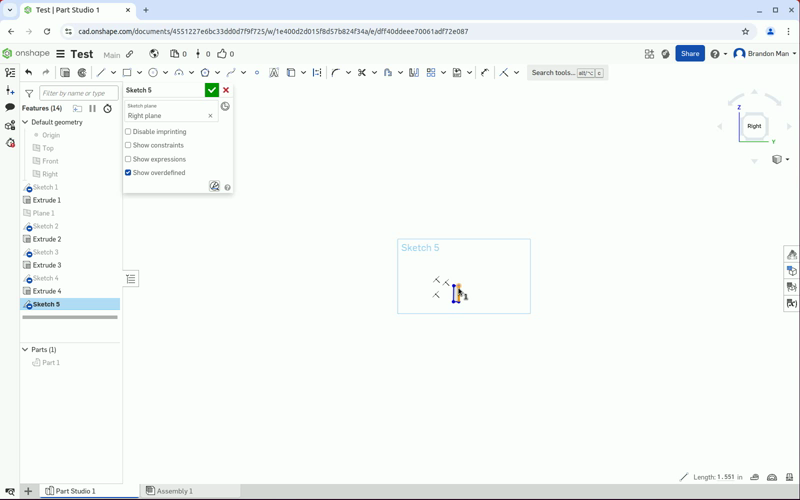
scroll(-6)
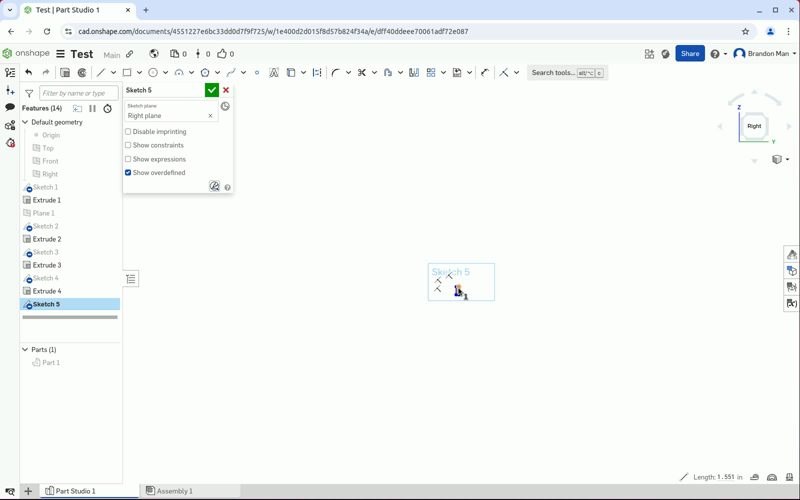
mouse_move(73, 352)
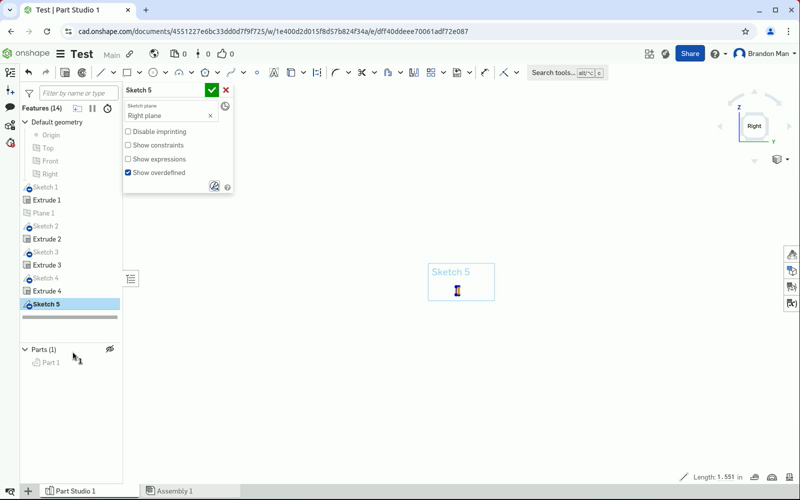
key(shift+y)
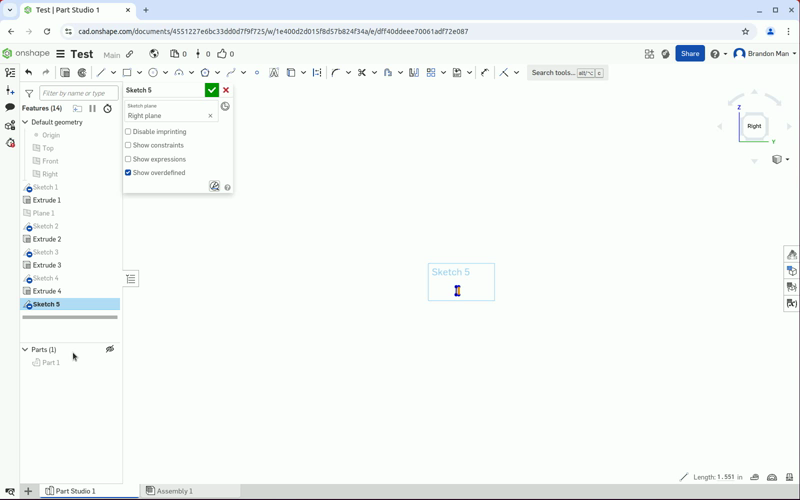
key(shift+e)
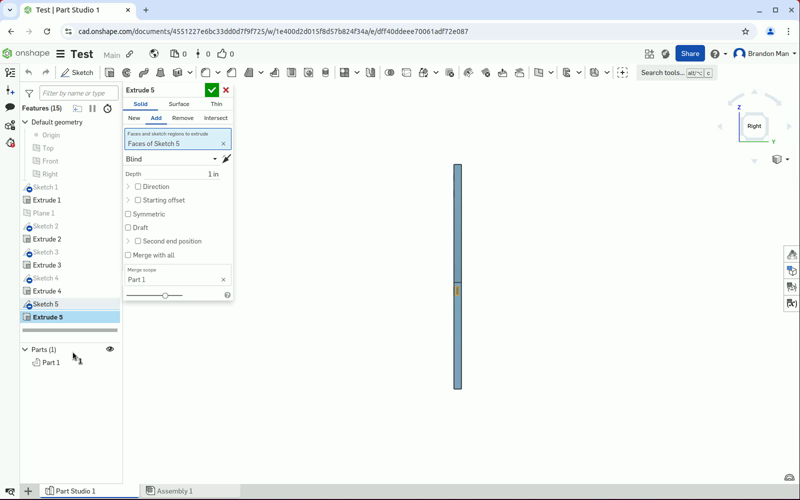
mouse_move(143, 106)
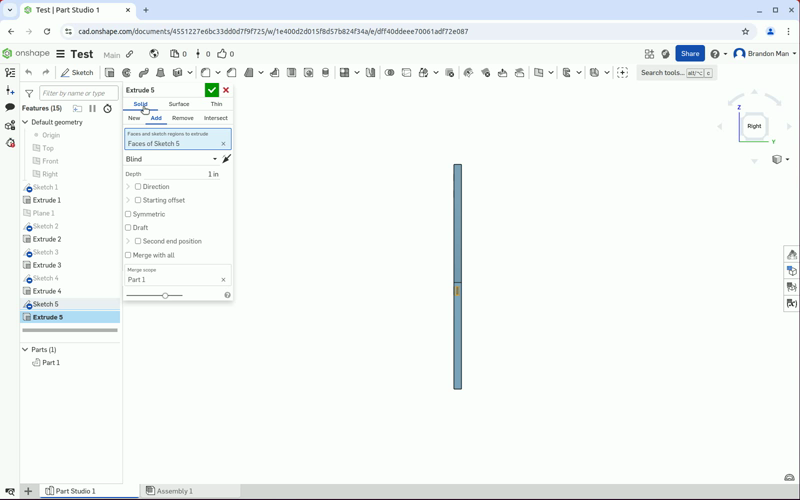
click(143, 106)
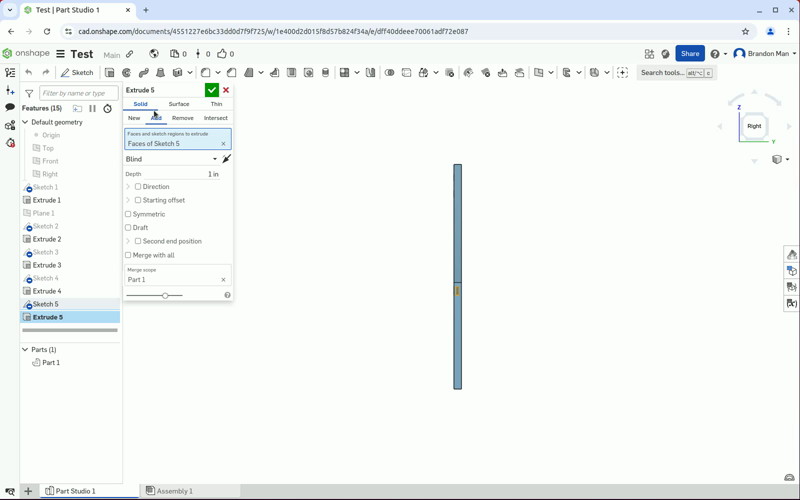
mouse_move(186, 120)
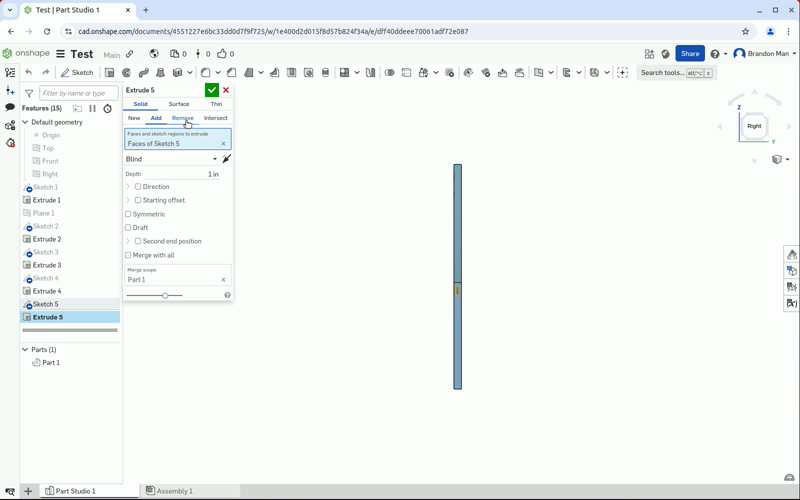
click(186, 120)
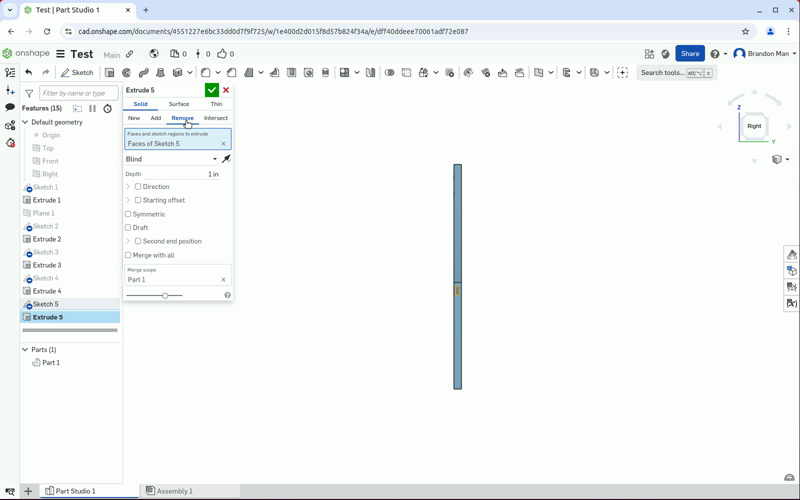
key(tab, 4)
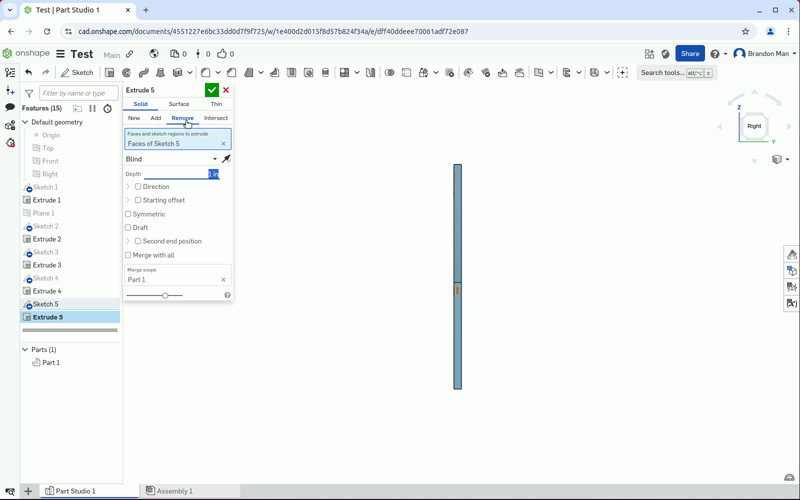
text(0.481)
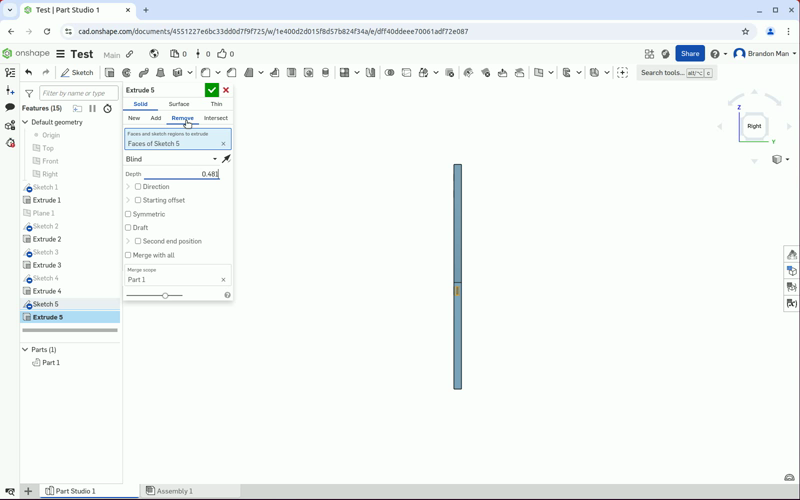
key(tab, 6)
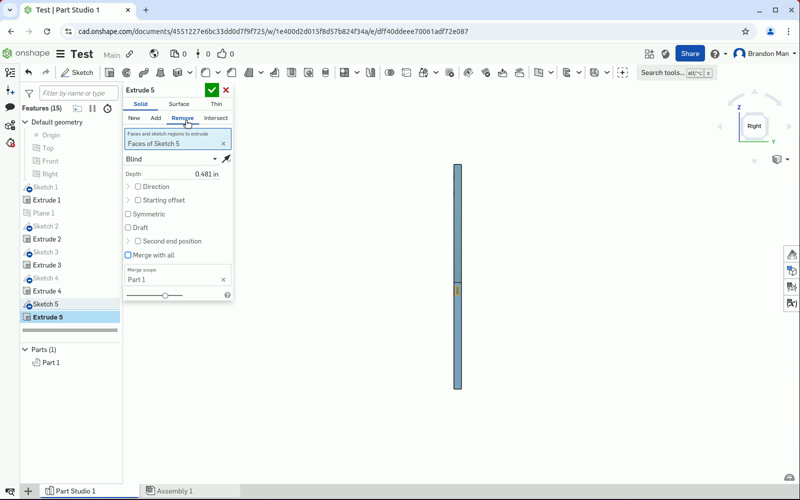
key(space)
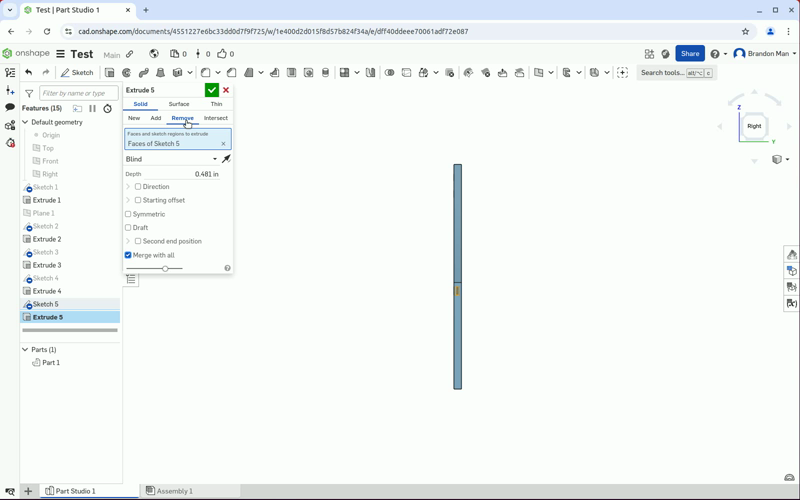
key(enter)
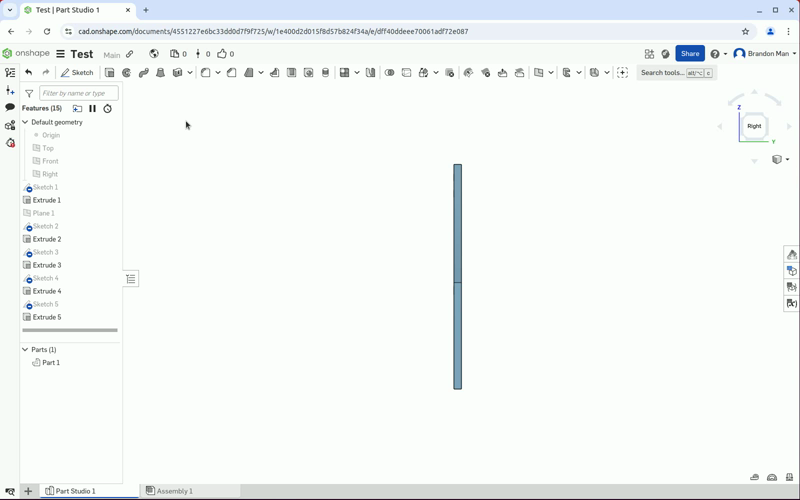
key(shift+h)
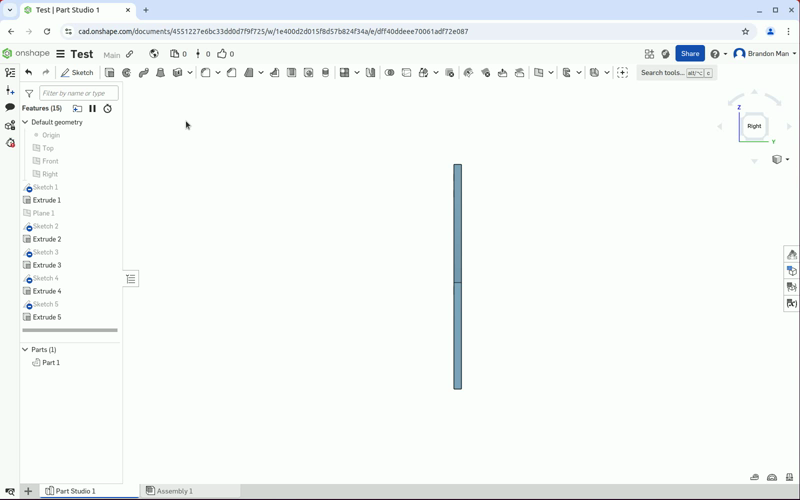
key(shift+h)
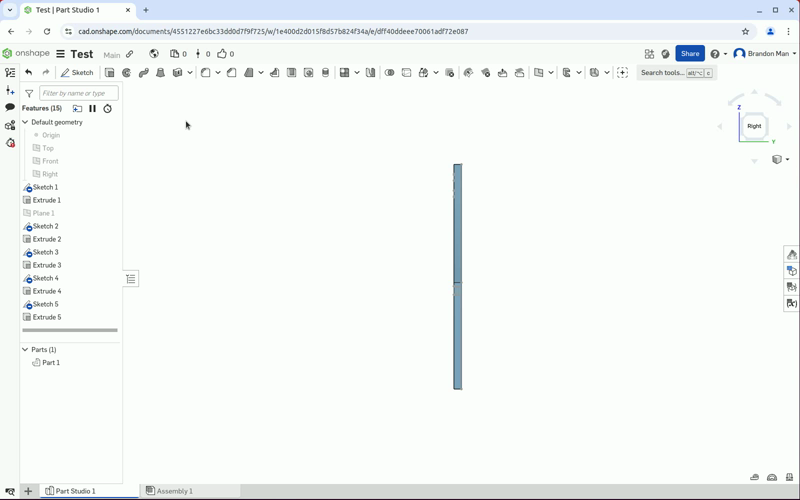
key(shift+7)
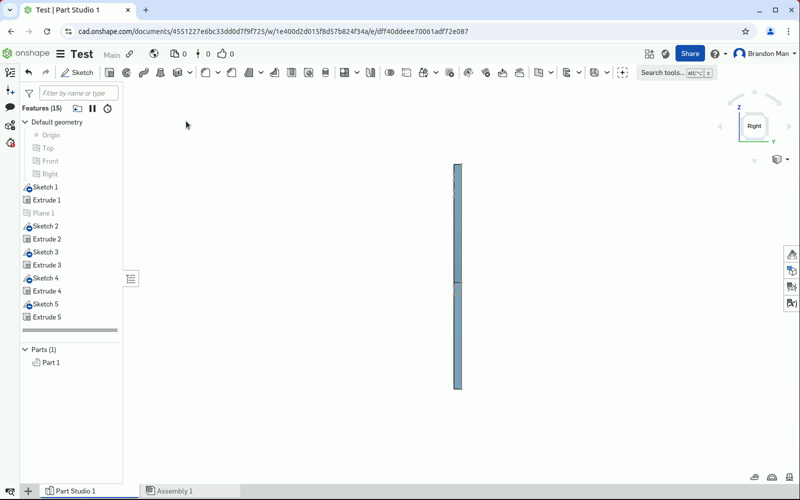
key(right, 2)
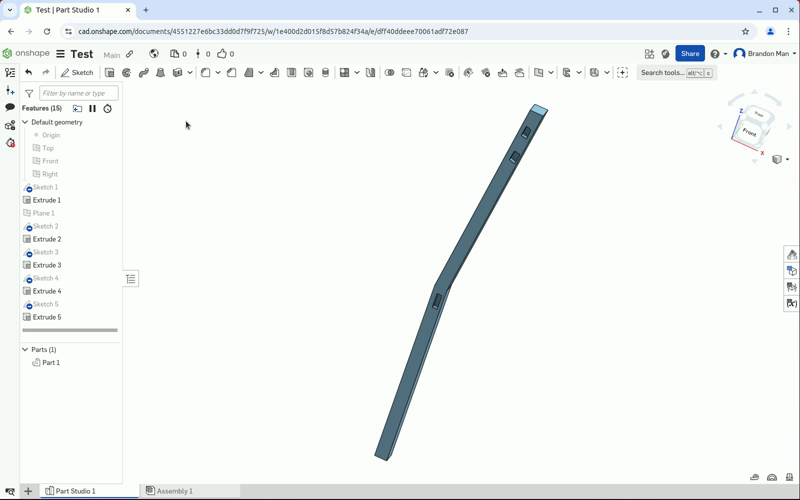
key(down, 2)
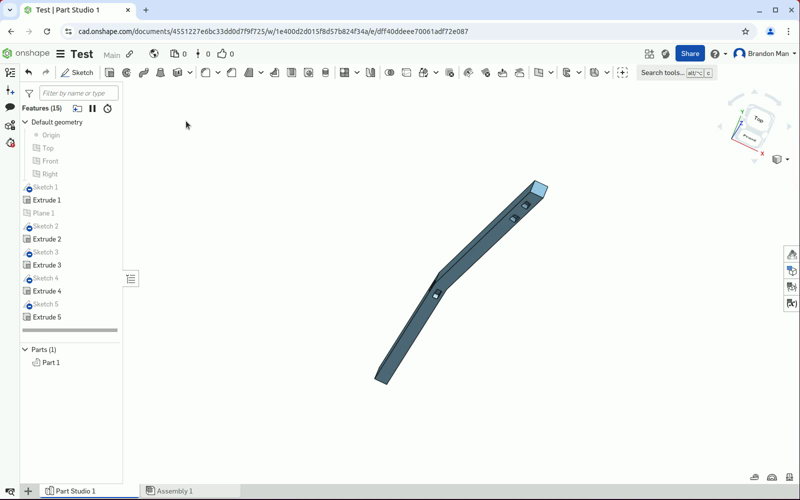
key(up, 2)
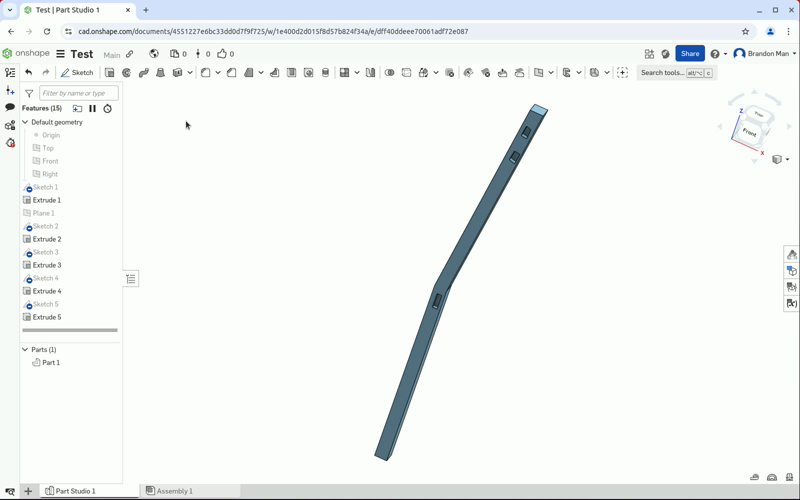
key(left, 2)
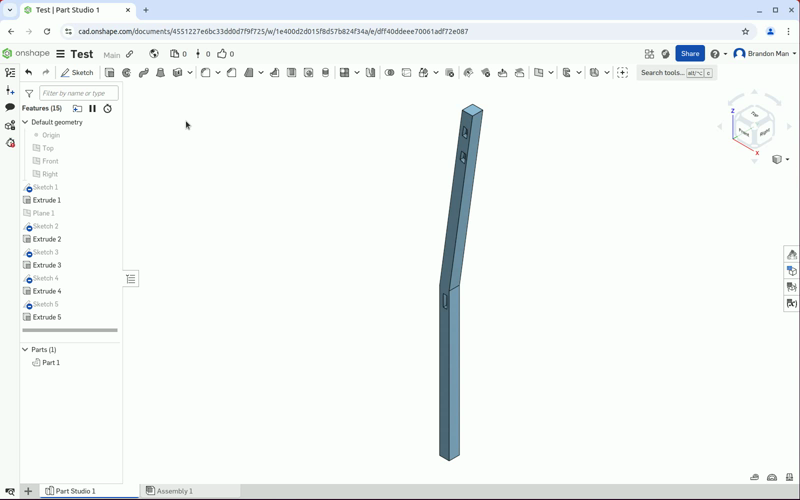
mouse_move(73, 189)
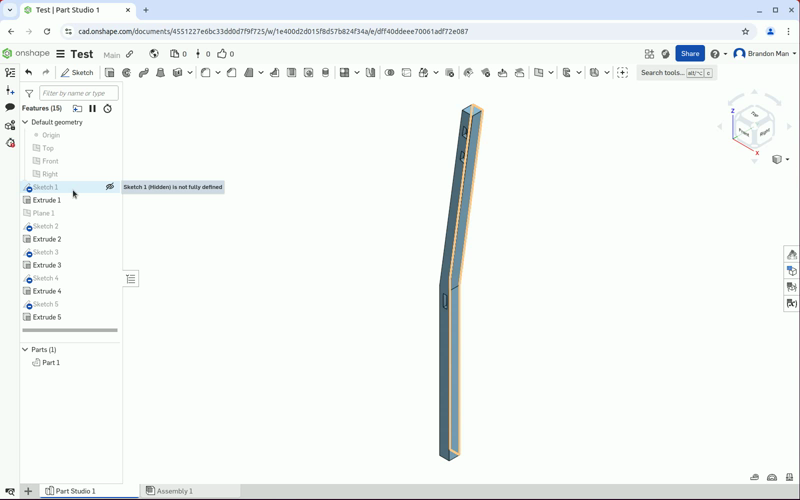
click(73, 189)